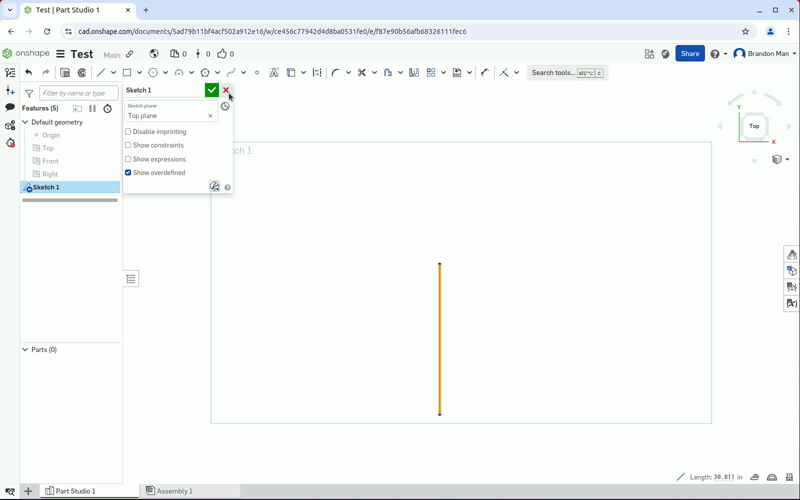
key(shift+h)
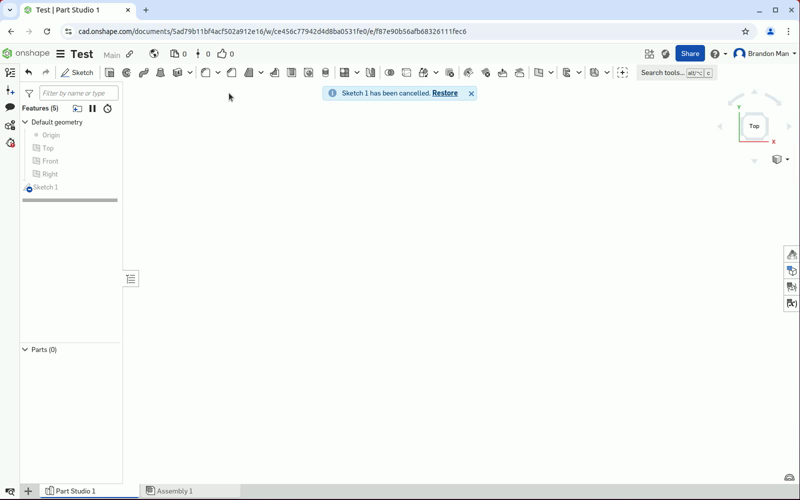
mouse_move(73, 352)
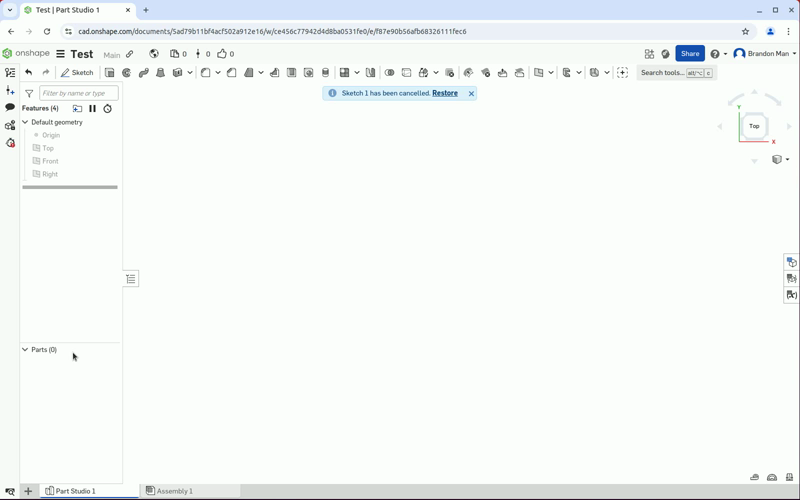
key(y)
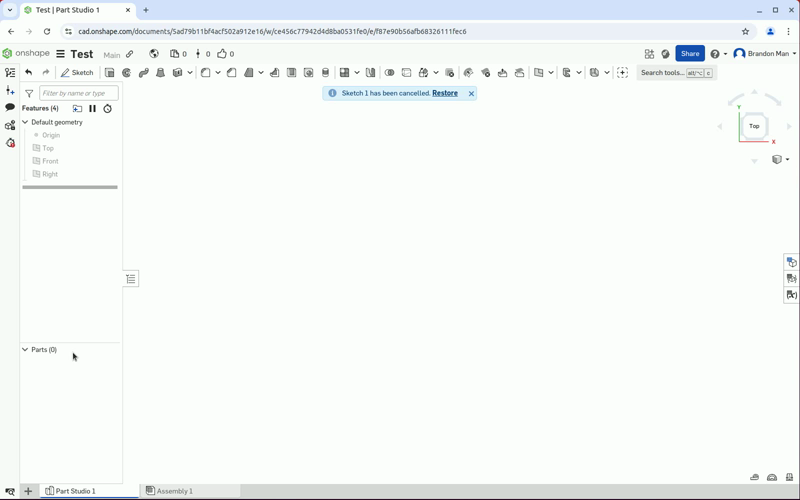
key(shift+p)
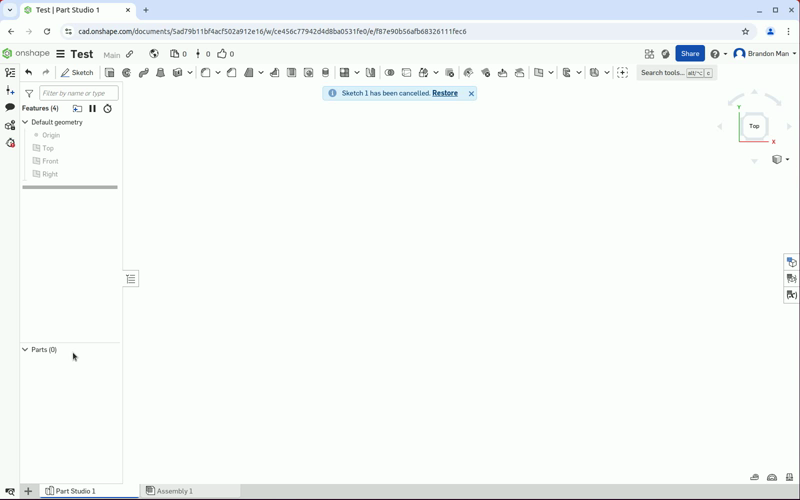
key(space)
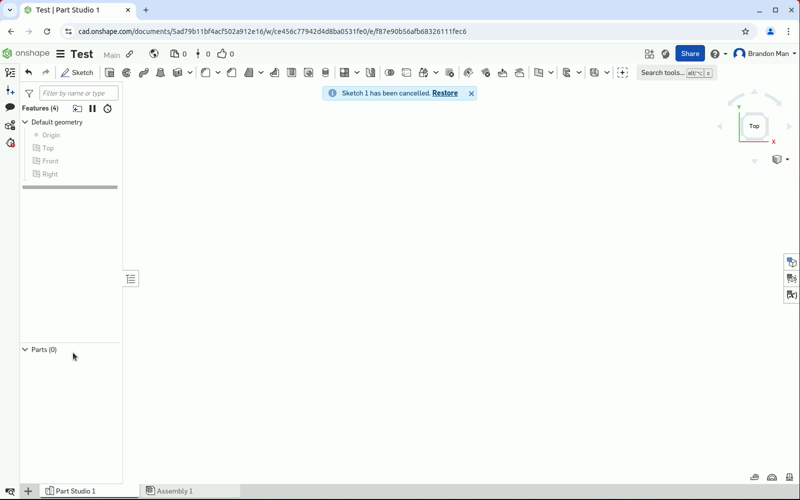
key_down(shift)
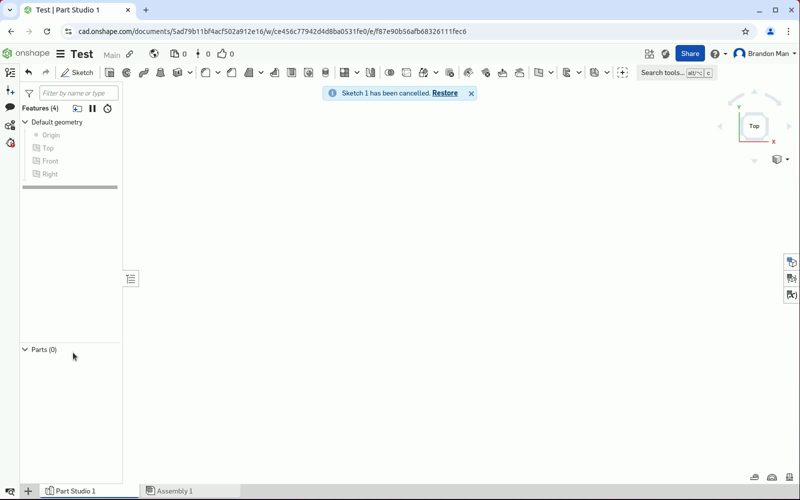
key(up)
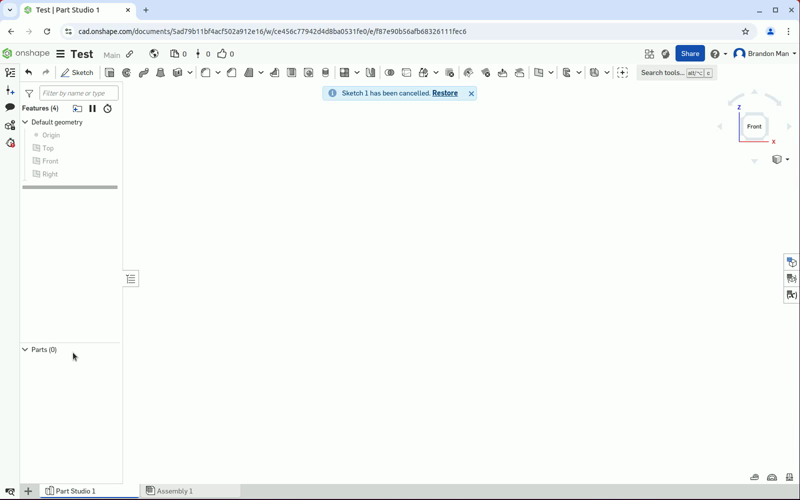
key_up(shift)
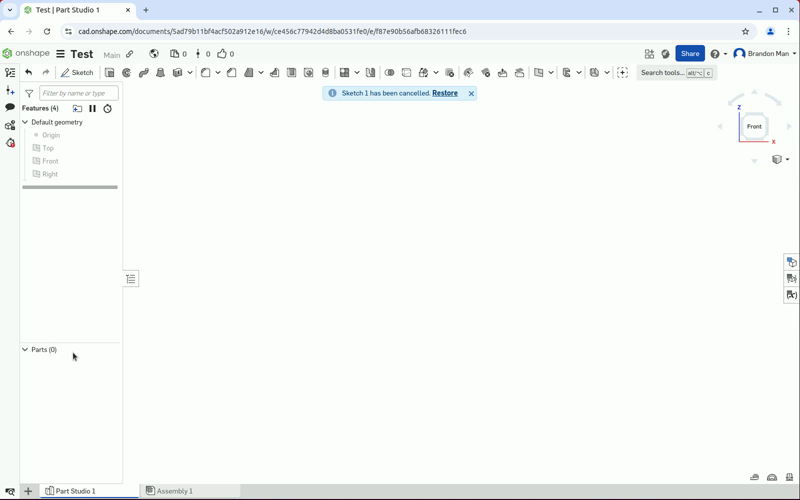
key(space)
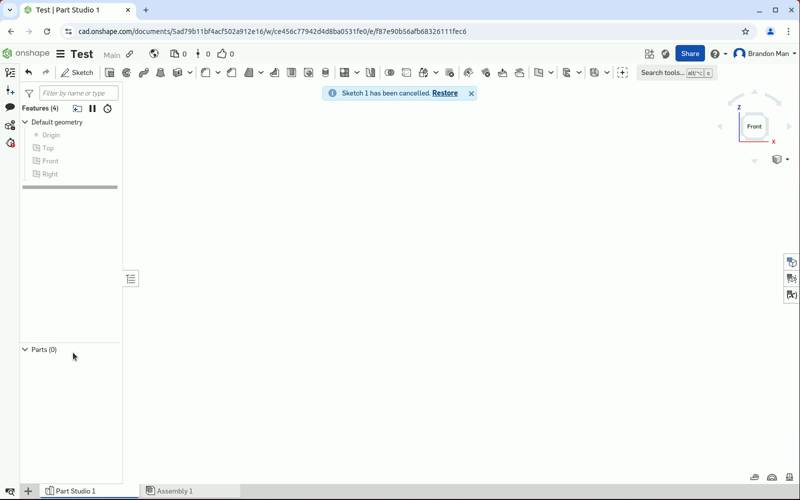
key_down(shift)
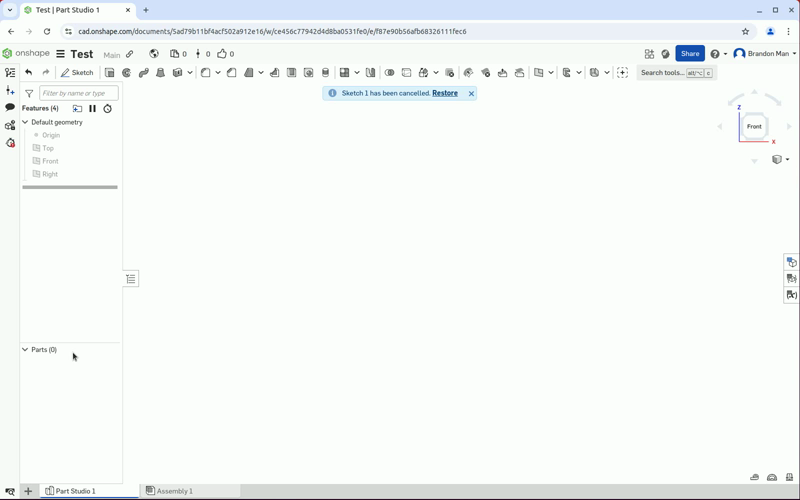
key(left)
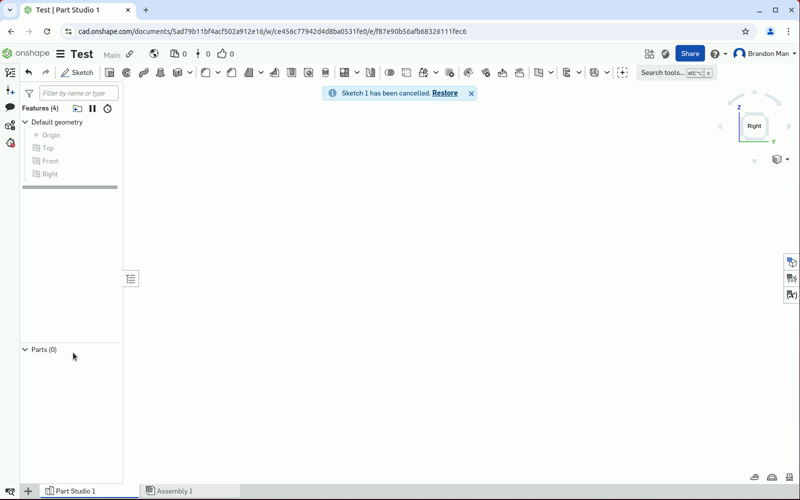
key_up(shift)
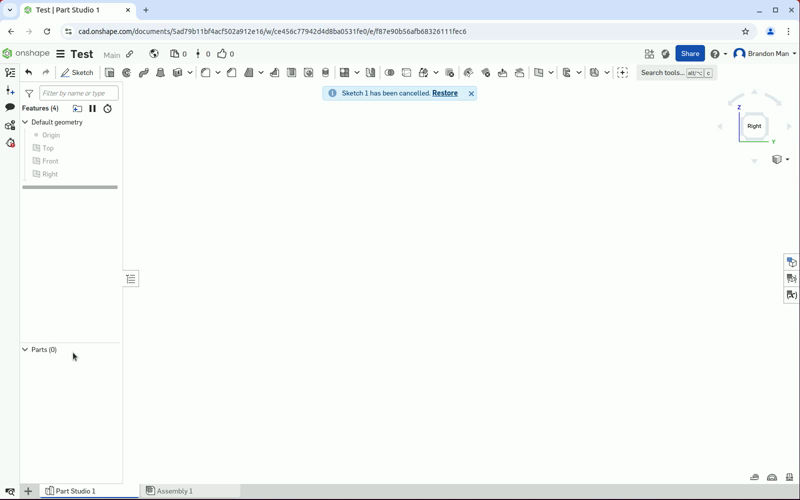
mouse_move(73, 352)
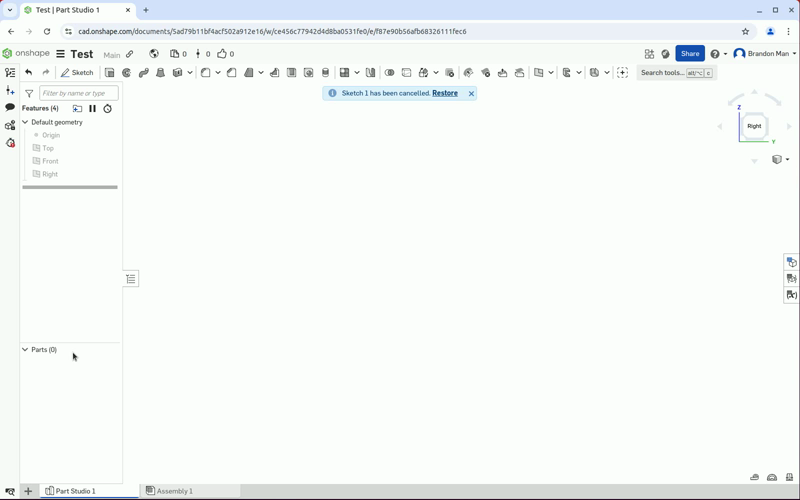
key(shift+y)
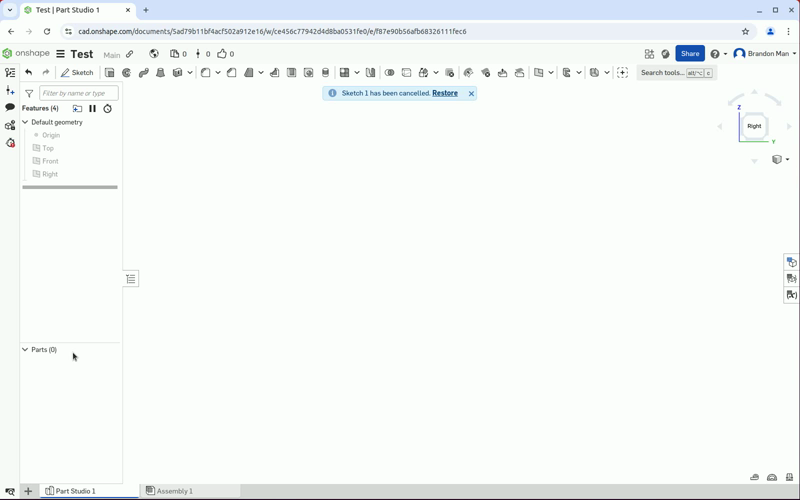
key(shift+s)
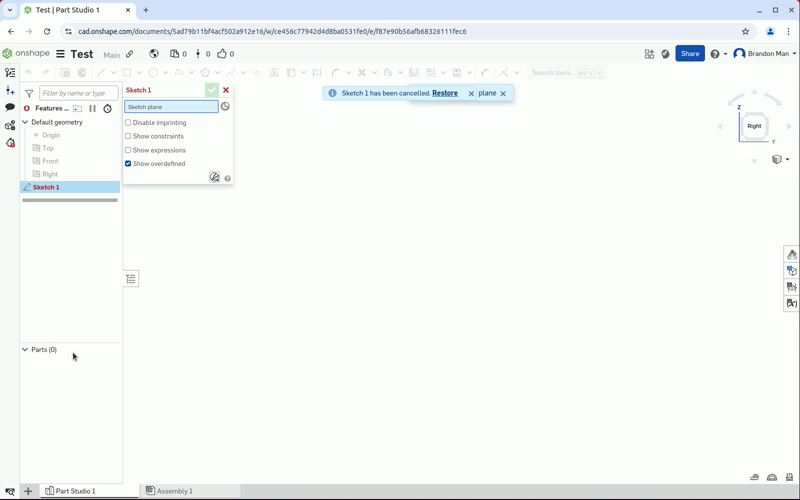
mouse_move(73, 176)
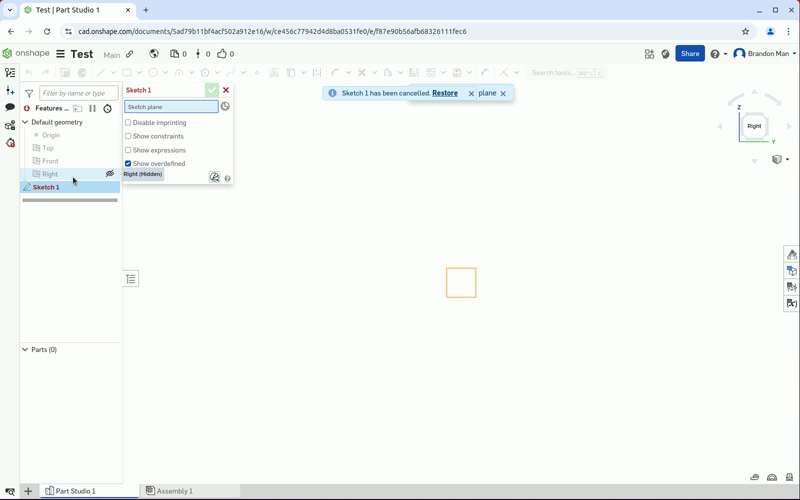
click(73, 176)
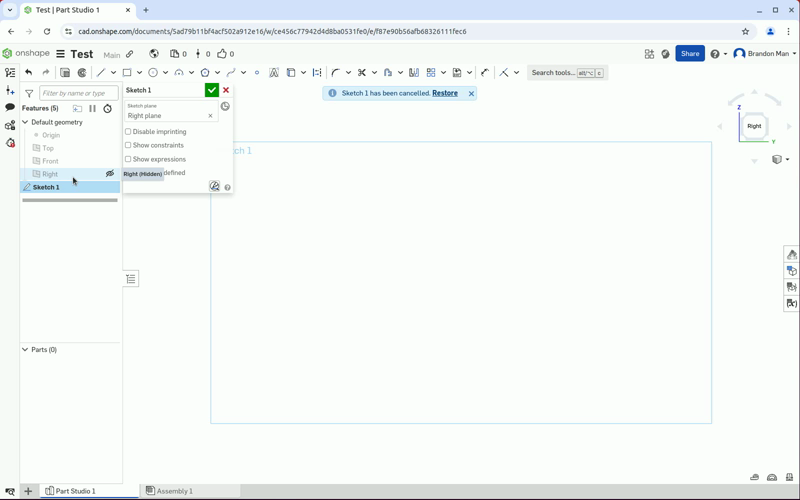
mouse_move(73, 352)
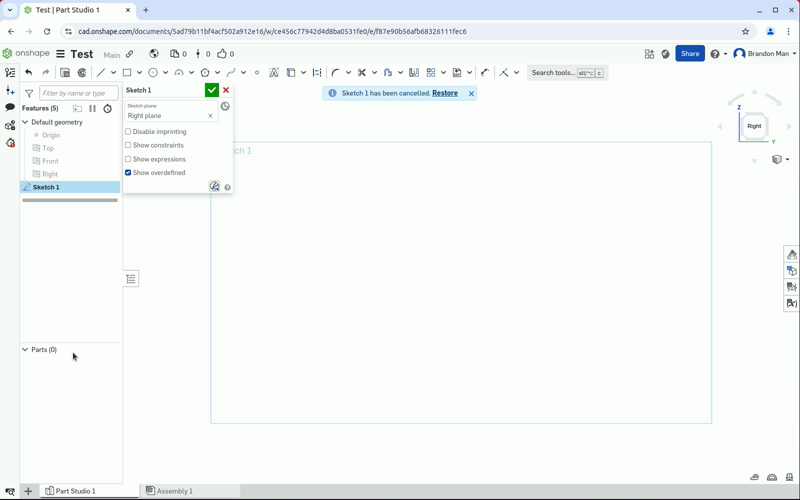
key(y)
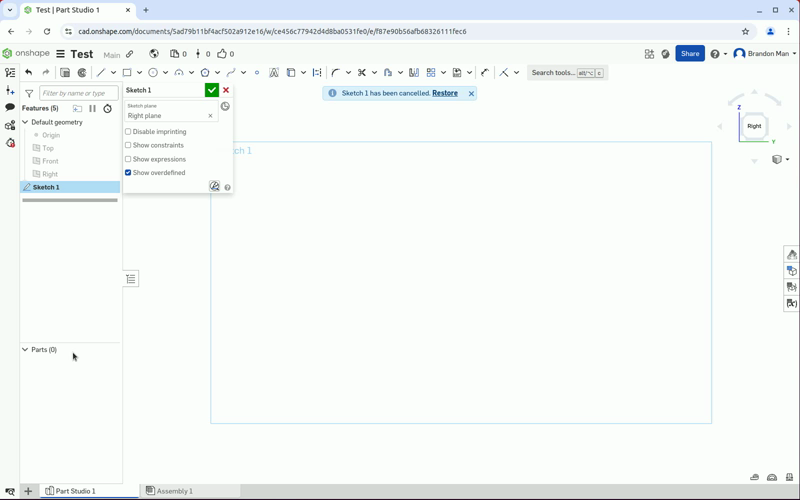
key(c)
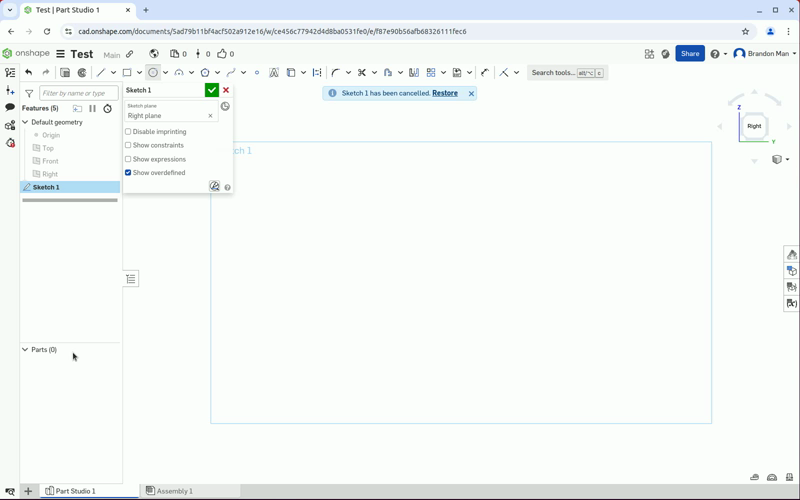
key_down(shift)
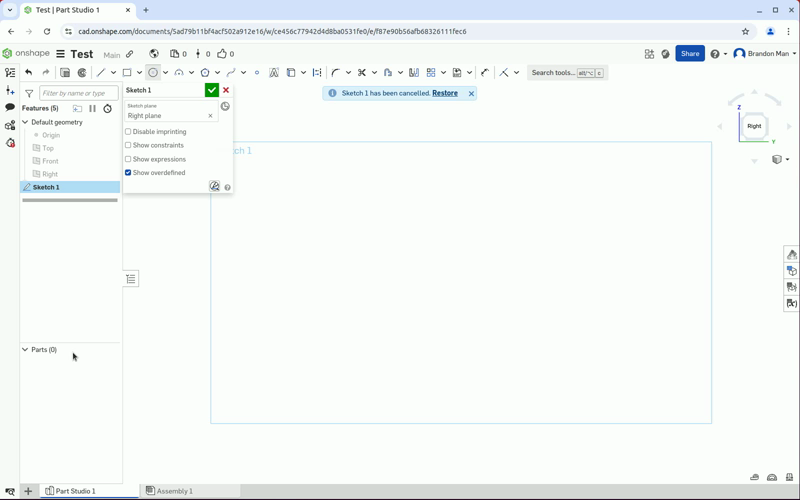
mouse_move(461, 282)
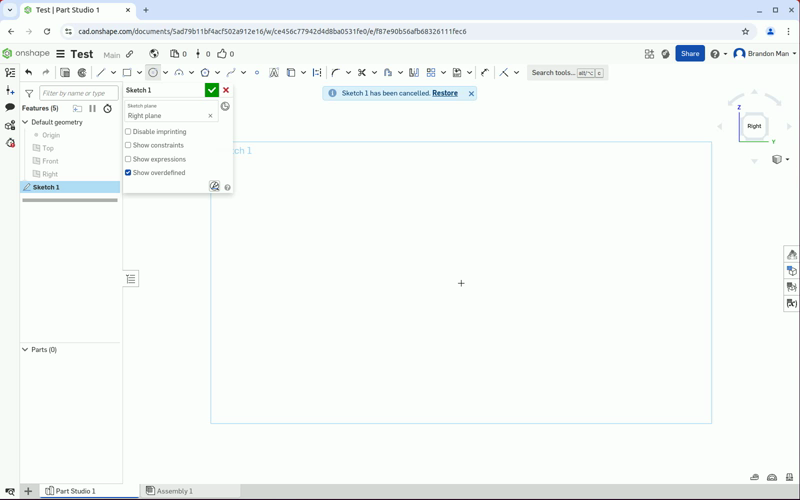
click(461, 282)
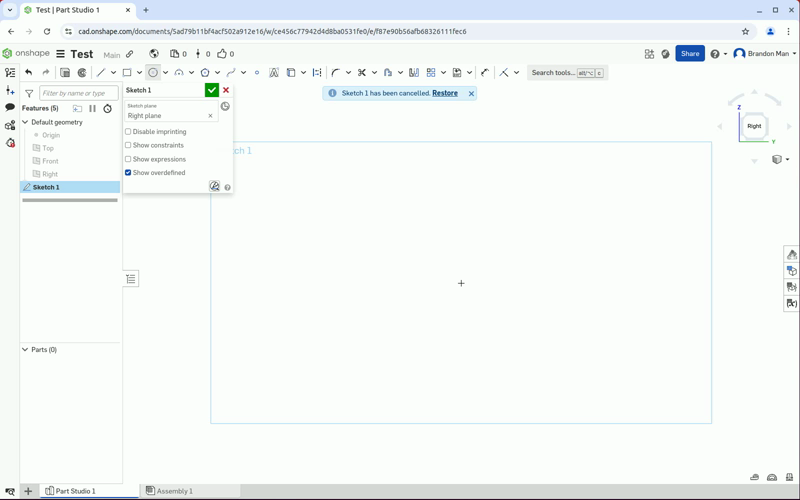
key_up(shift)
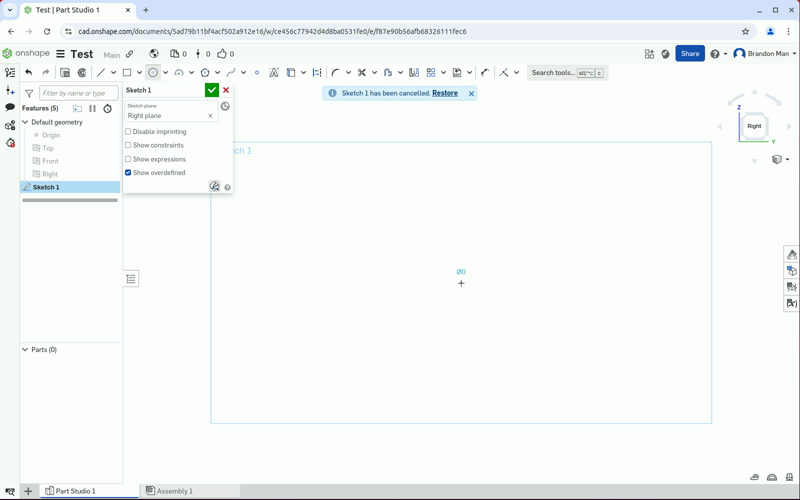
mouse_move(466, 282)
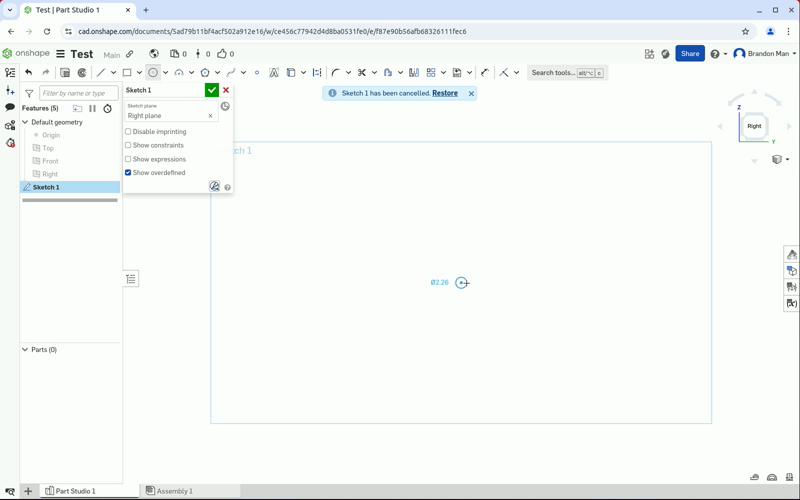
click(466, 282)
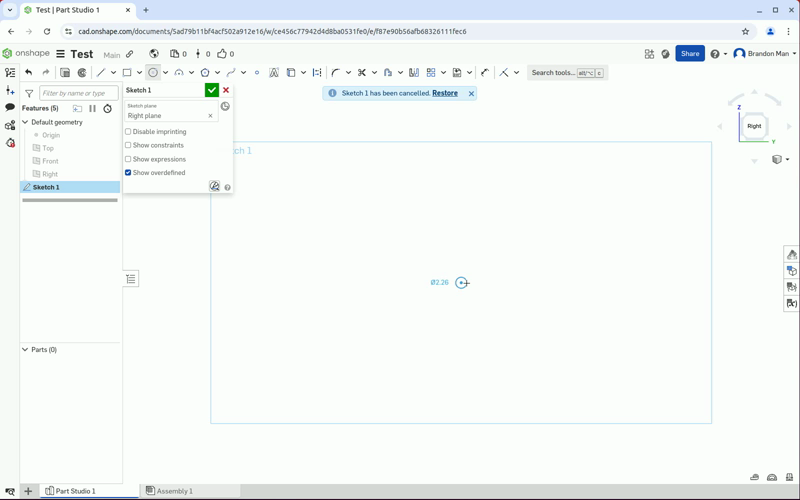
key(esc)
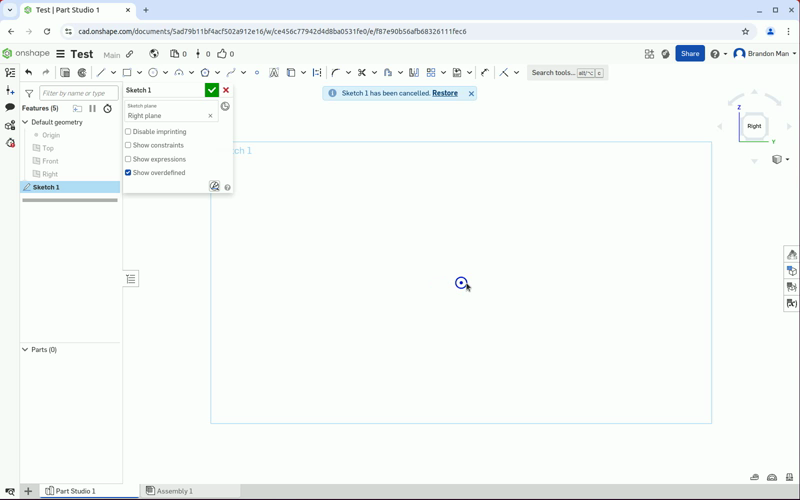
key(c)
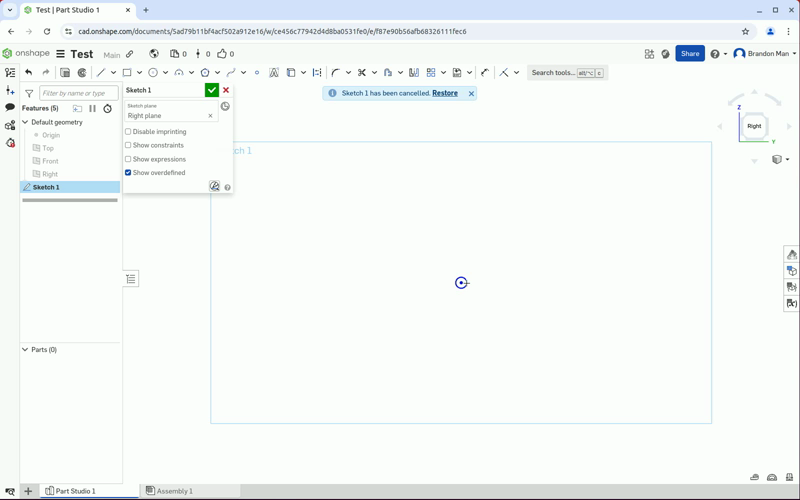
key_down(shift)
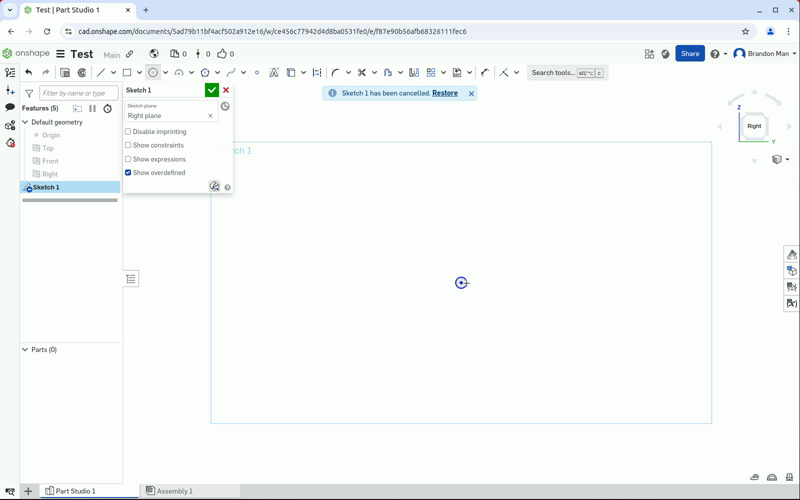
mouse_move(461, 282)
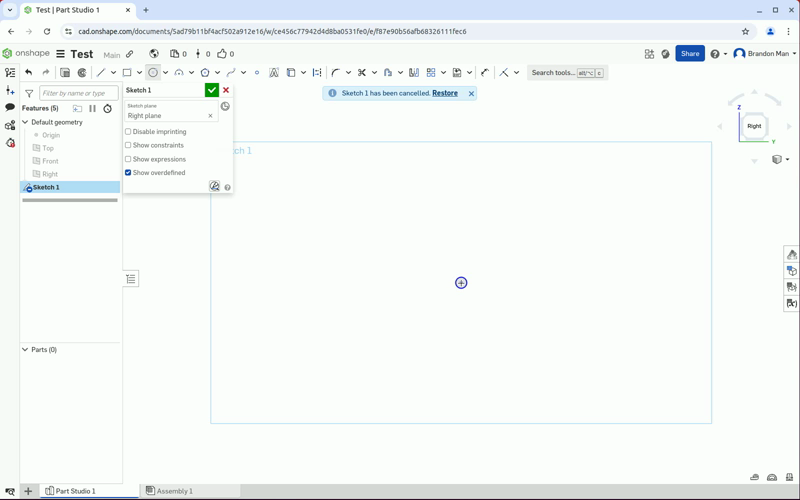
click(461, 282)
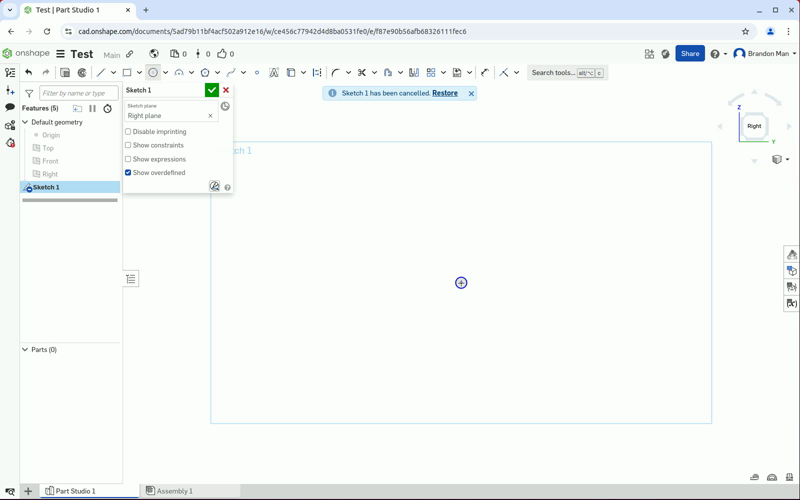
key_up(shift)
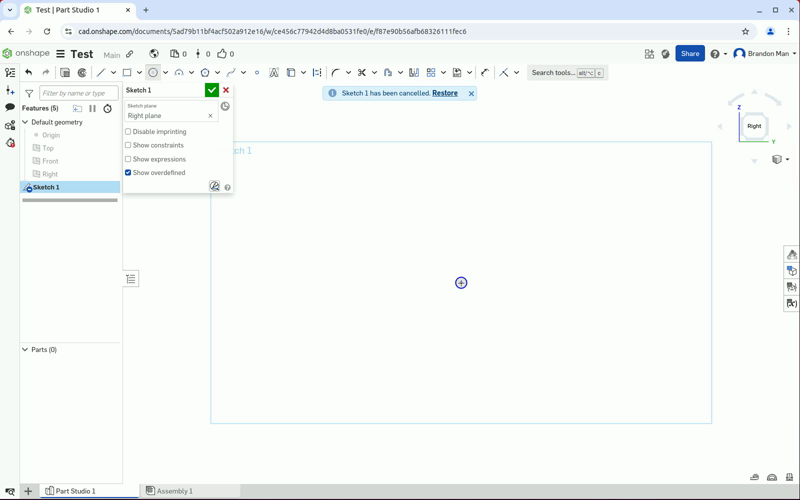
mouse_move(465, 282)
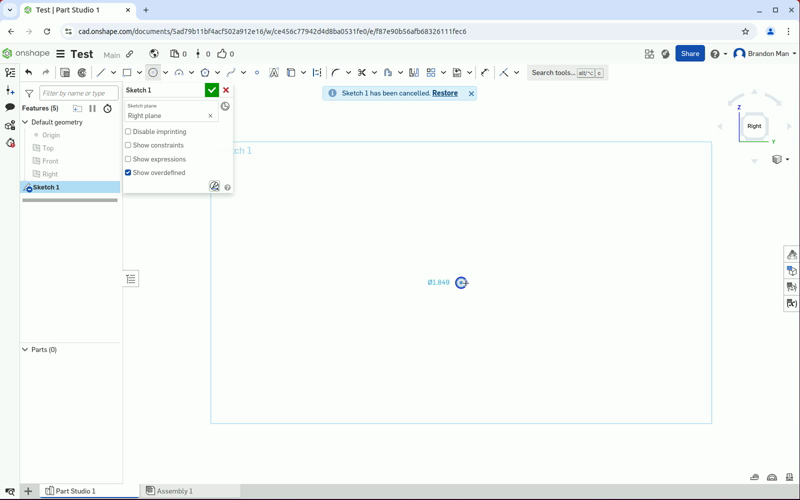
scroll(6)
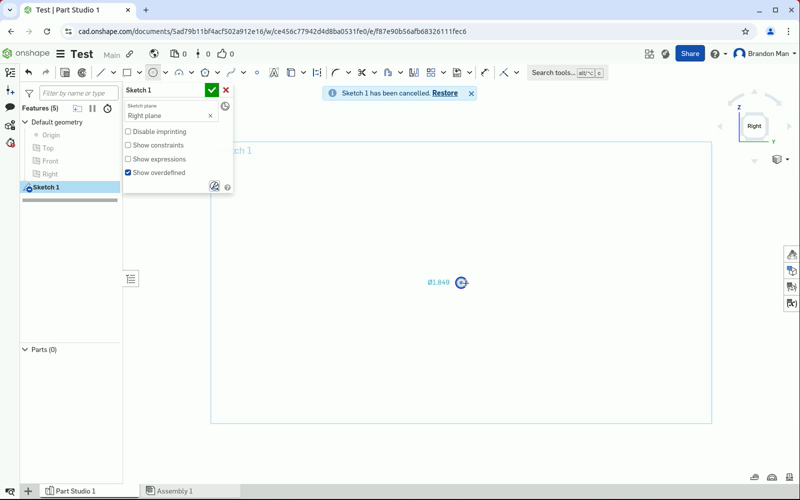
scroll(6)
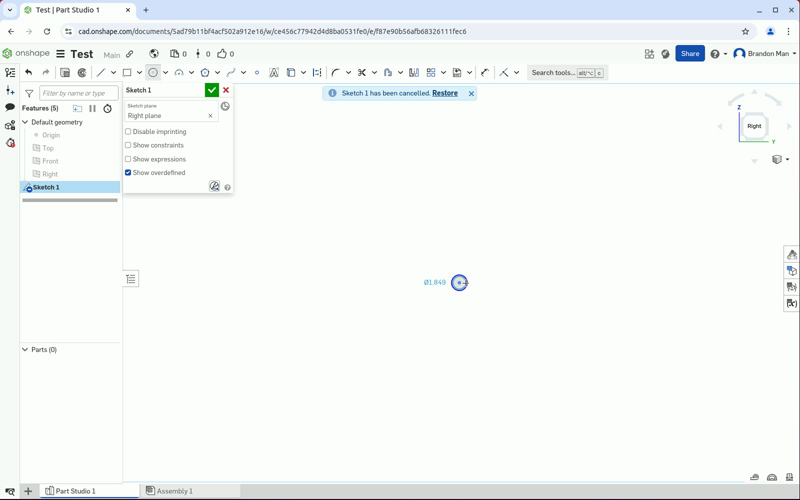
scroll(6)
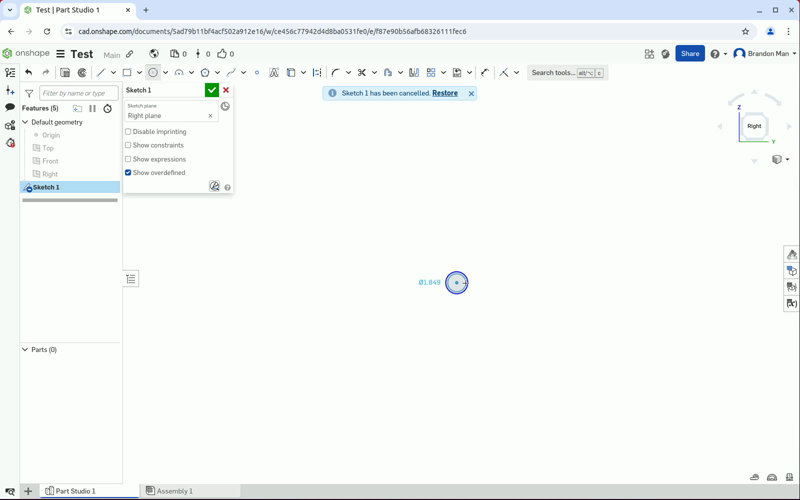
scroll(6)
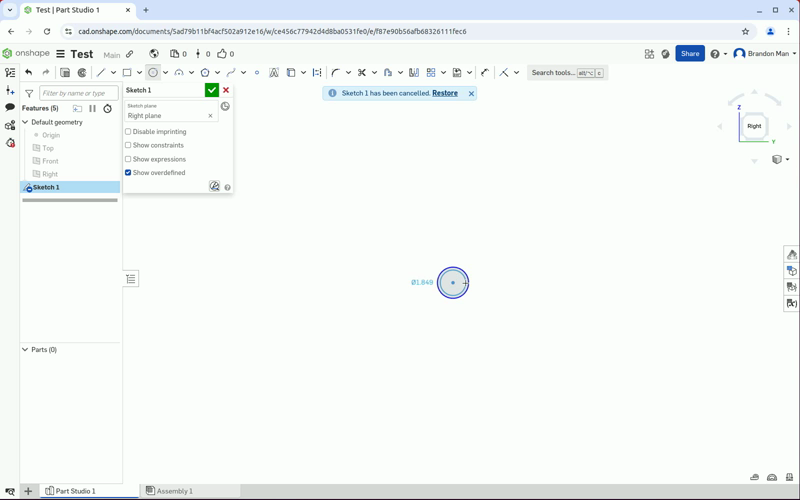
scroll(6)
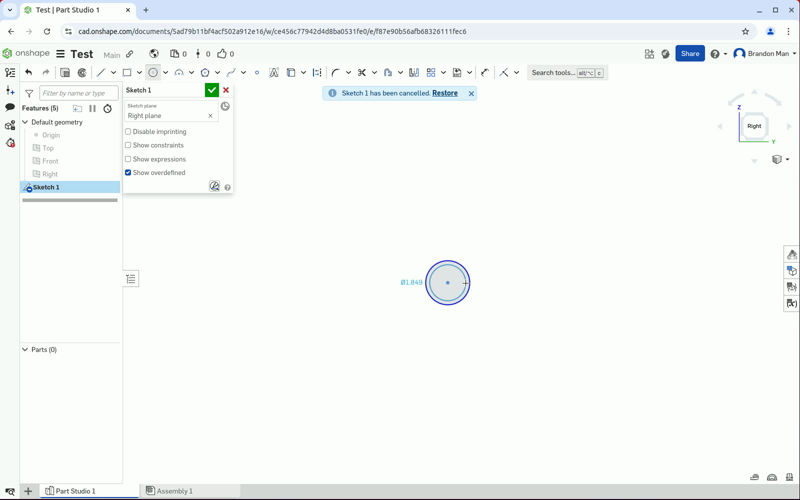
scroll(6)
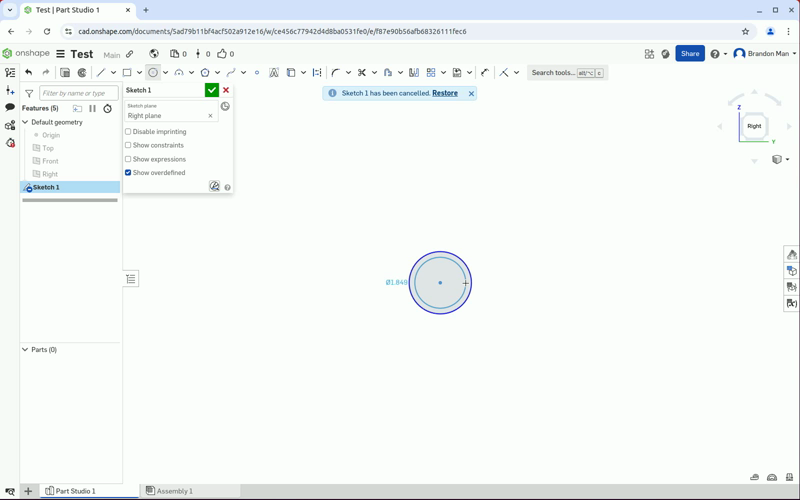
scroll(6)
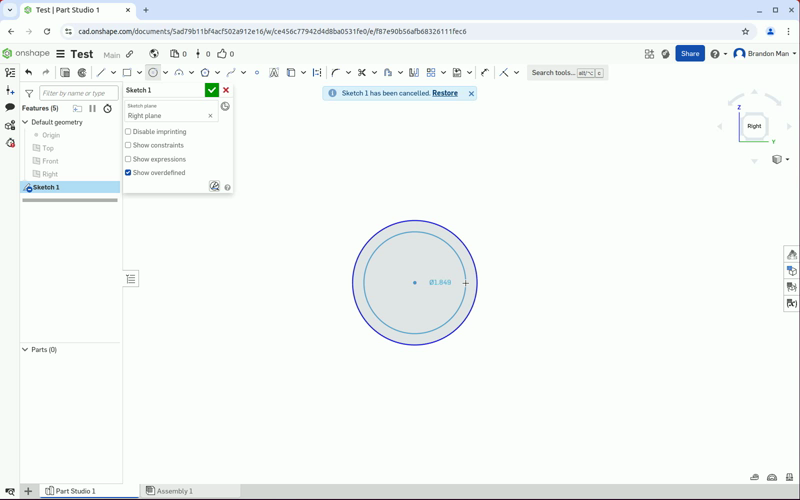
click(465, 282)
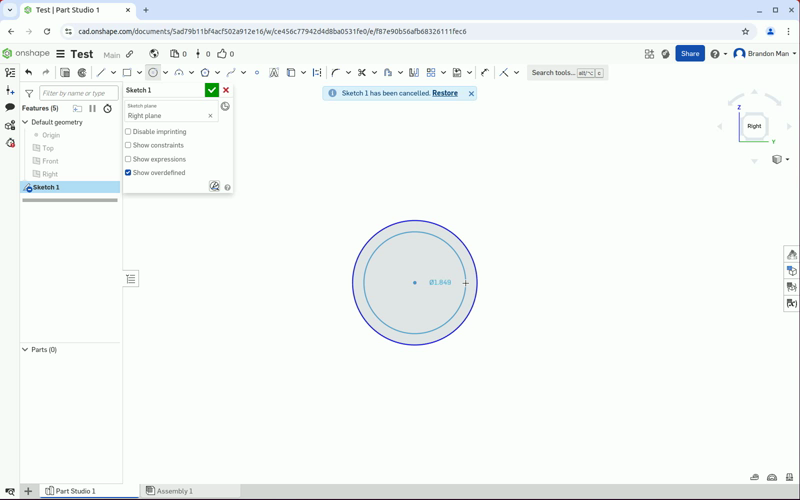
scroll(-6)
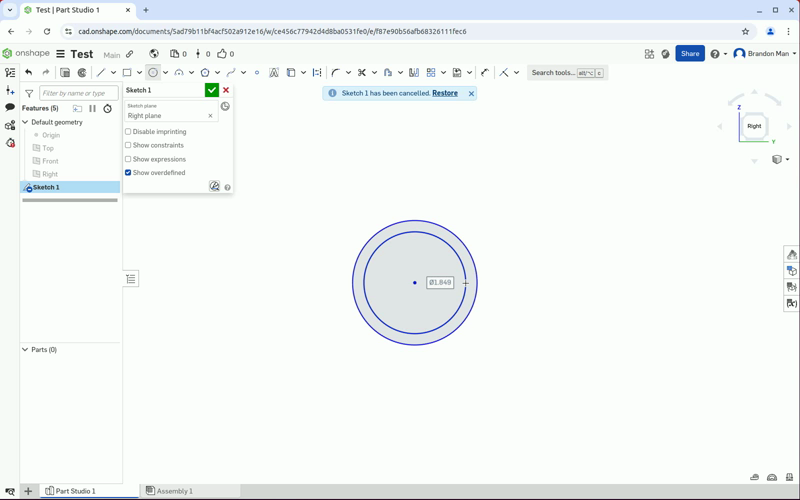
scroll(-6)
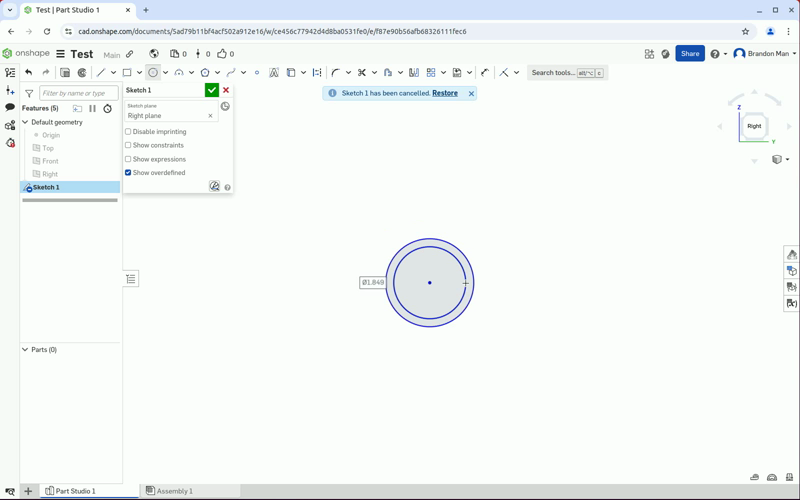
scroll(-6)
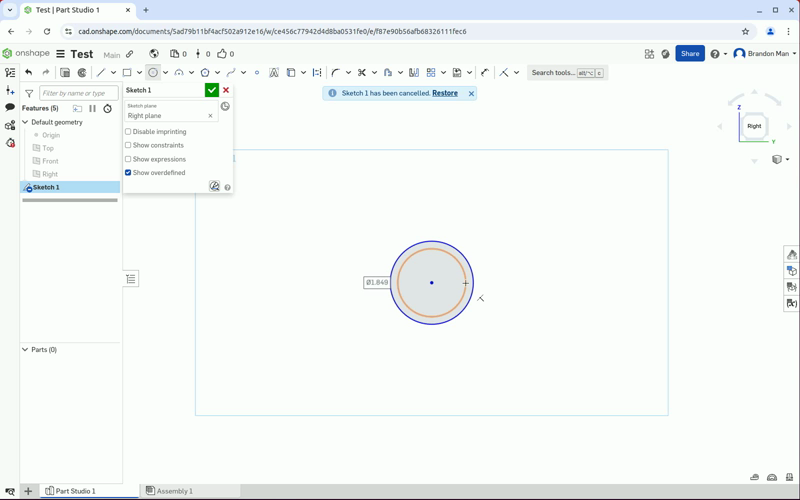
scroll(-6)
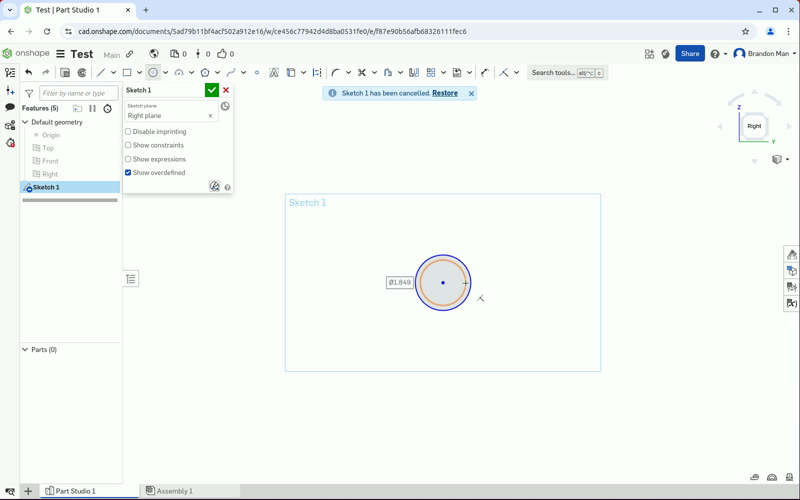
scroll(-6)
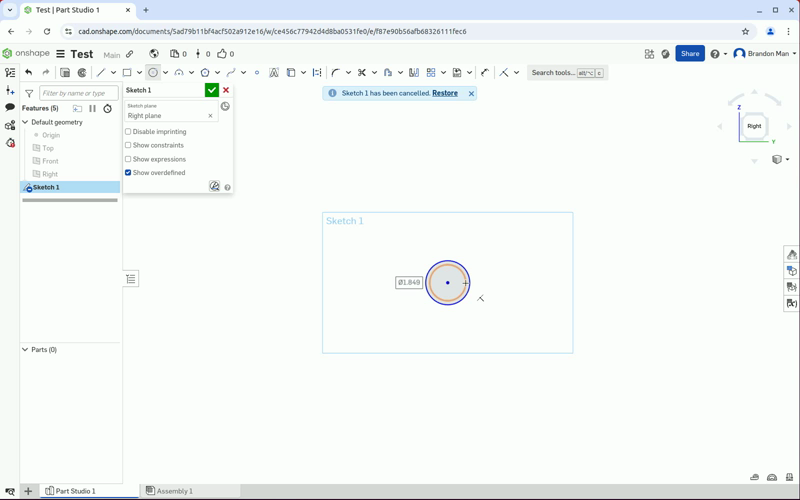
scroll(-6)
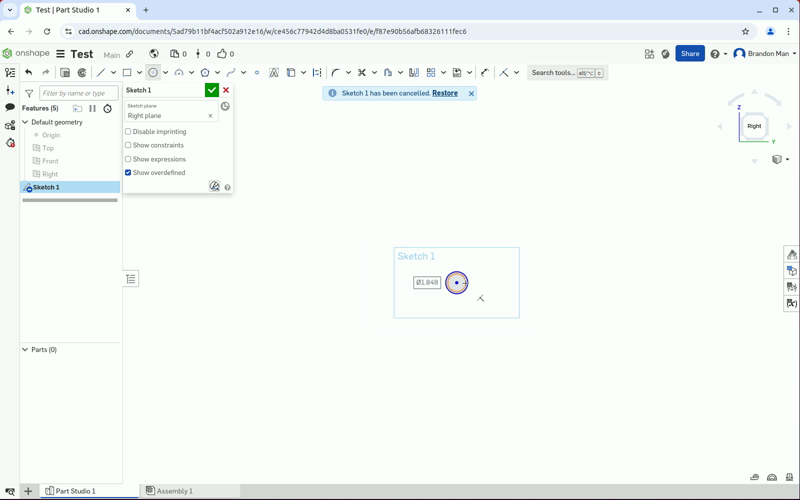
scroll(-6)
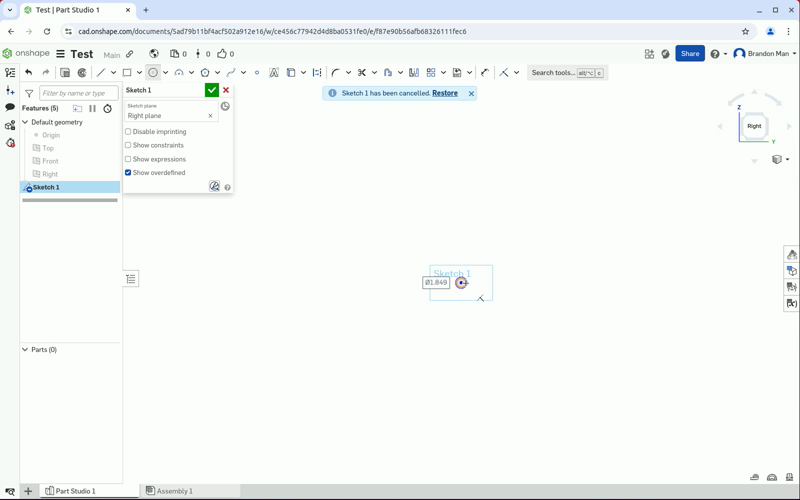
key(esc)
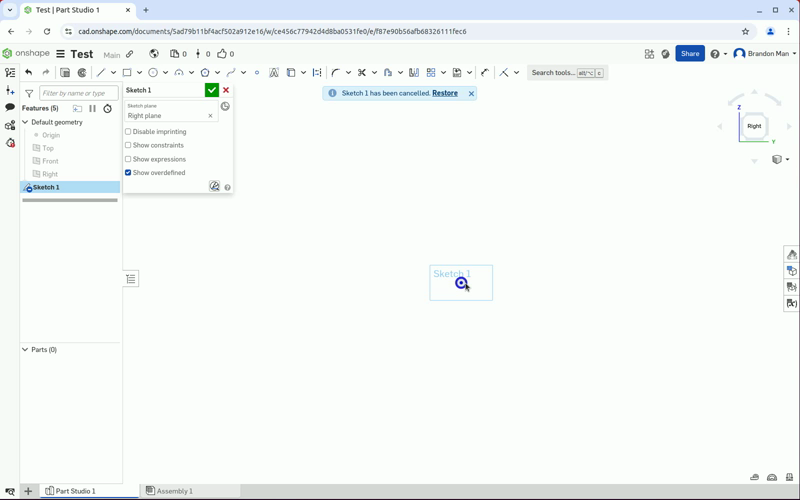
mouse_move(466, 283)
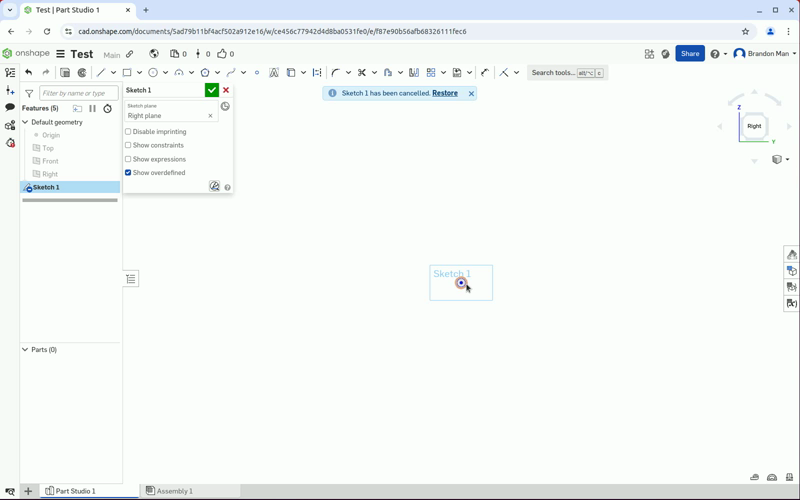
scroll(6)
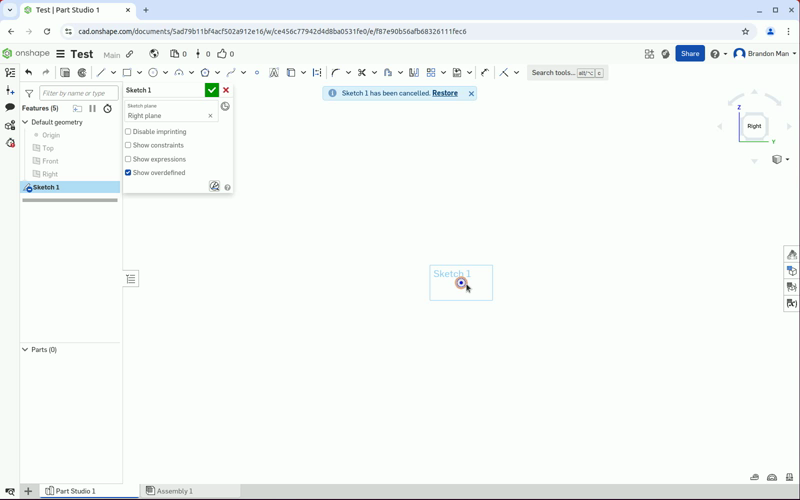
scroll(6)
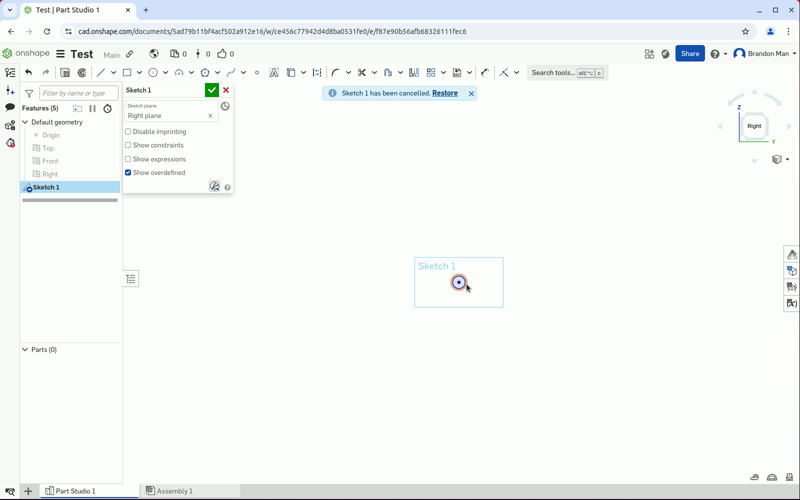
scroll(6)
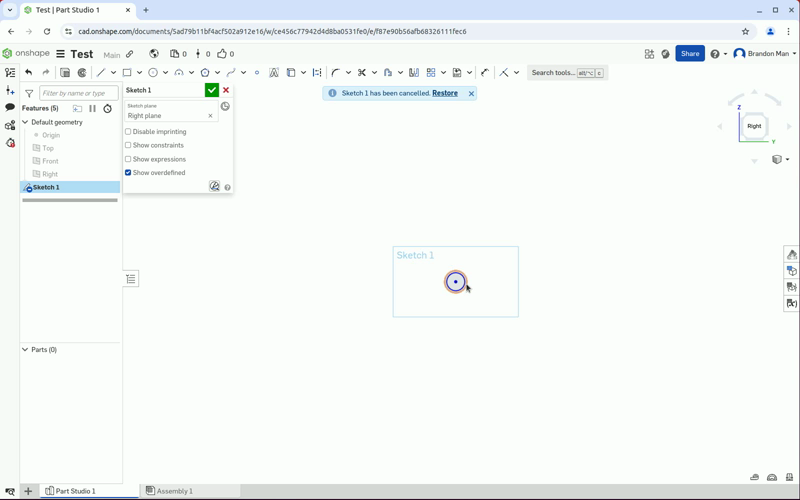
scroll(6)
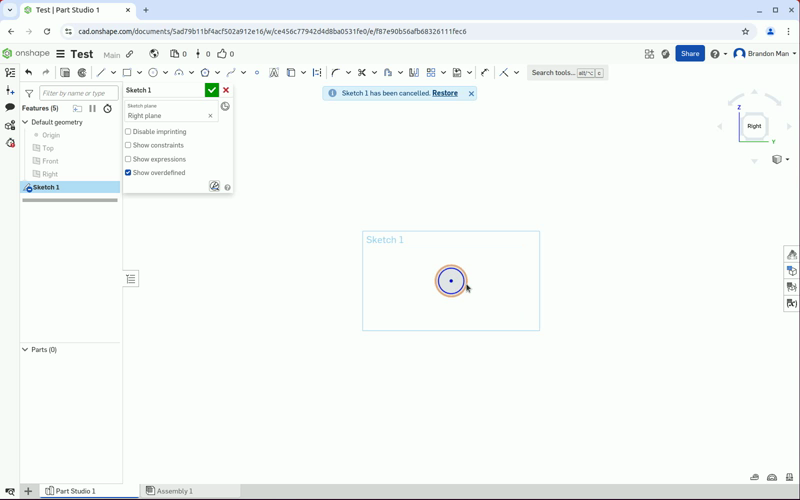
scroll(6)
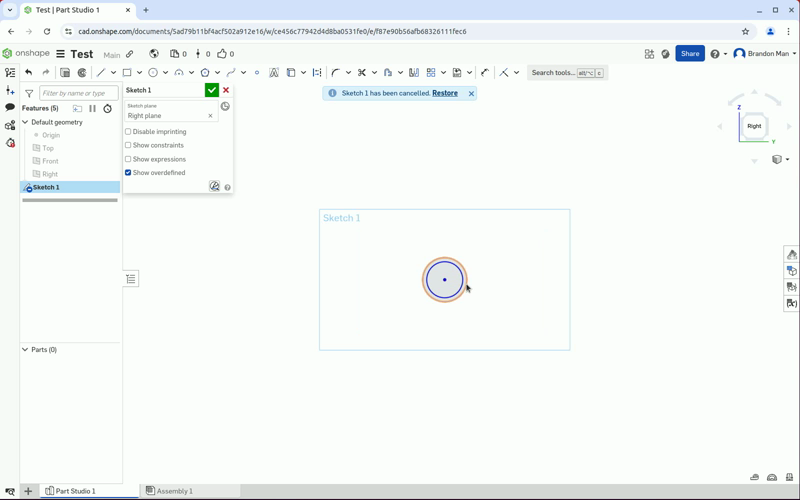
scroll(6)
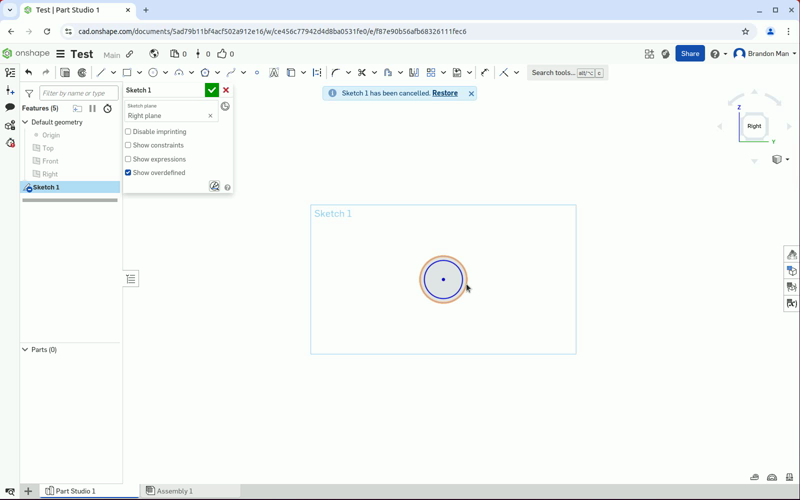
scroll(6)
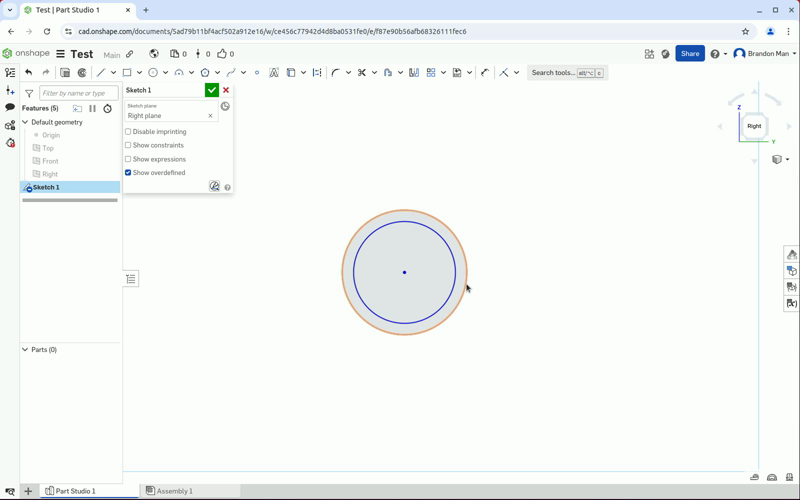
click(466, 283)
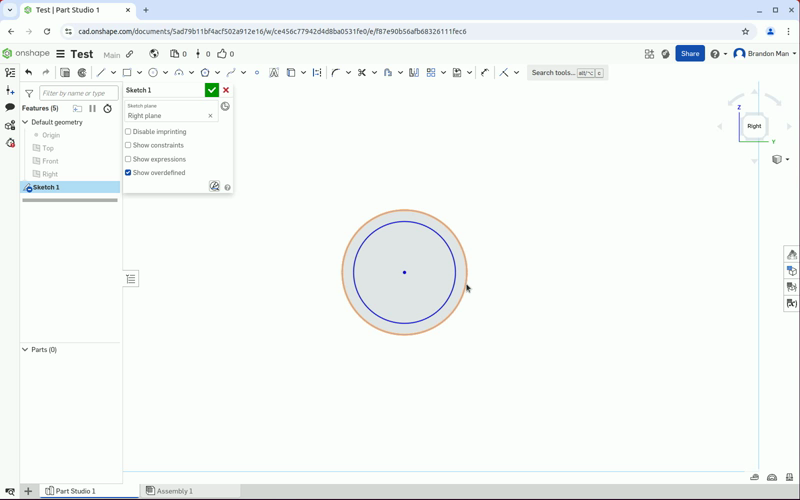
scroll(-6)
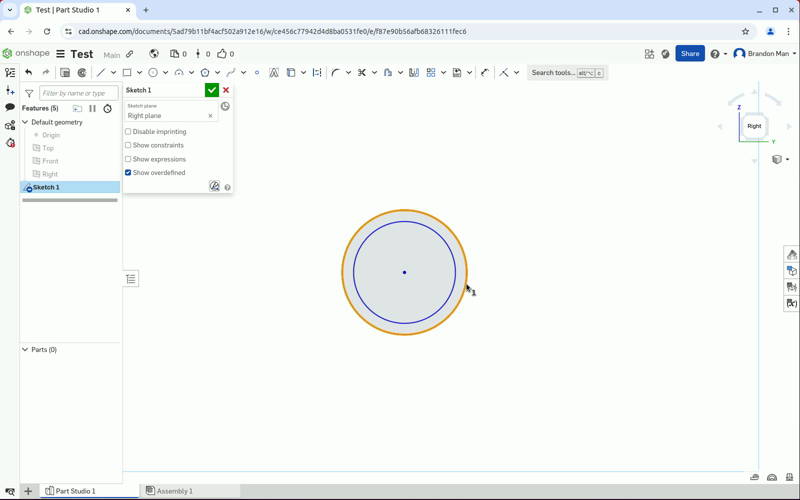
scroll(-6)
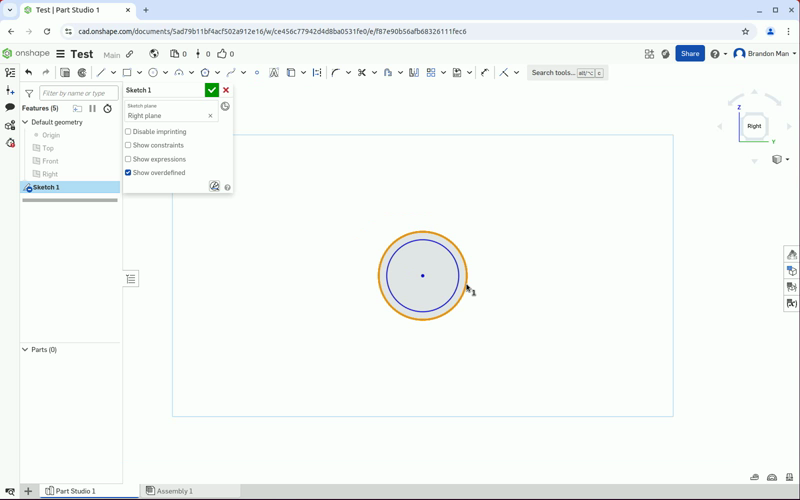
scroll(-6)
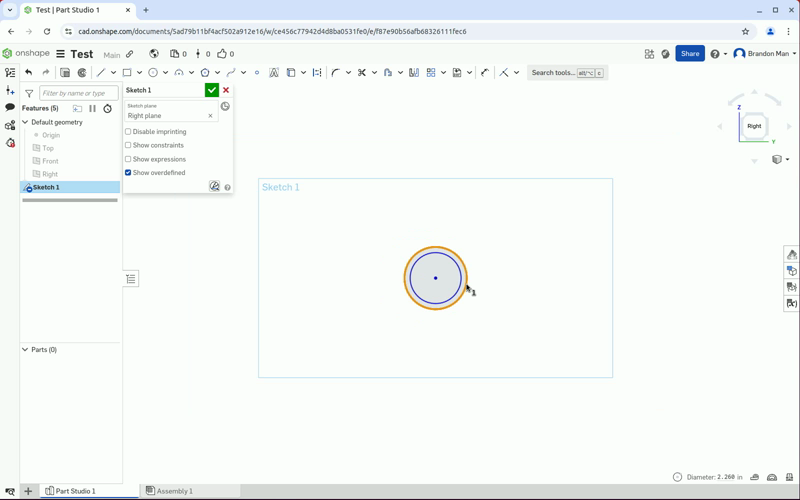
scroll(-6)
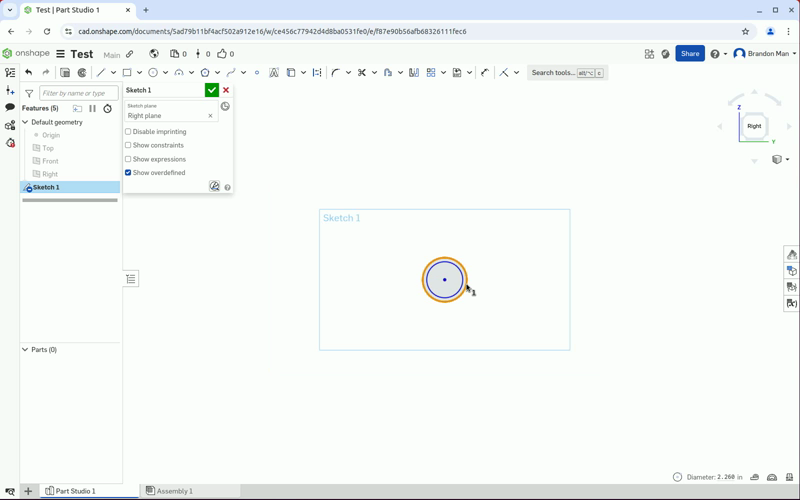
scroll(-6)
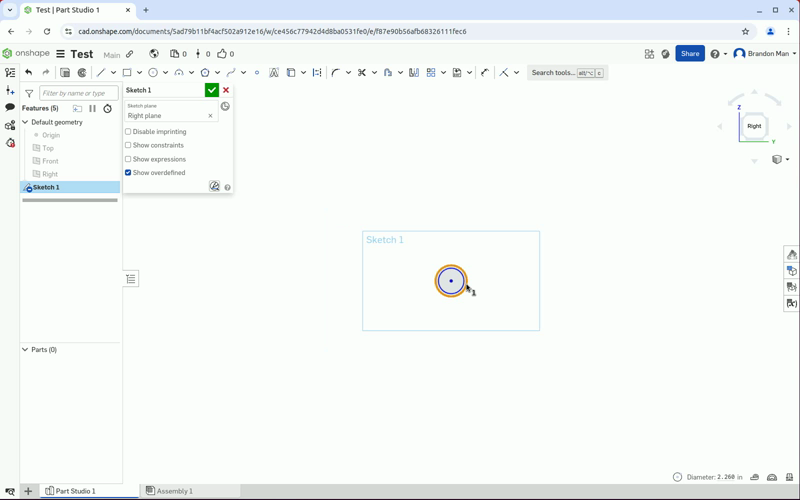
scroll(-6)
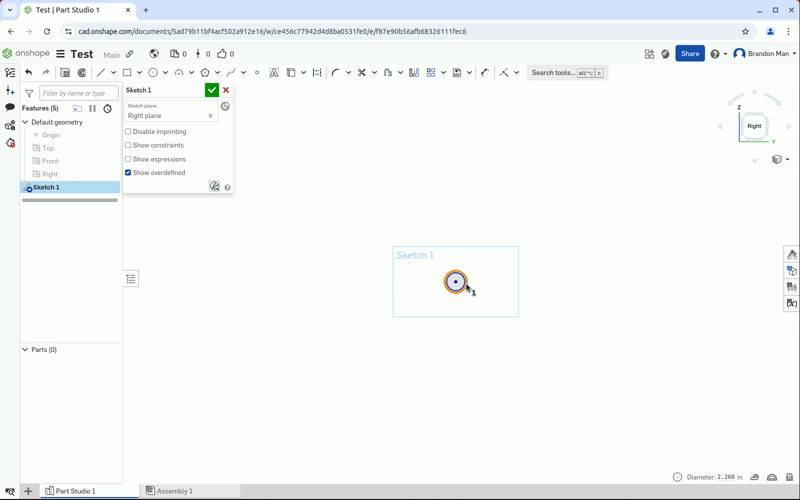
scroll(-6)
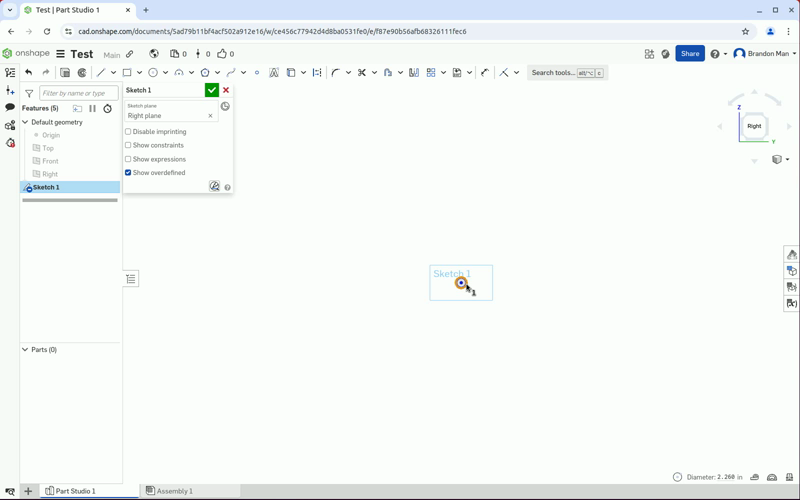
mouse_move(73, 352)
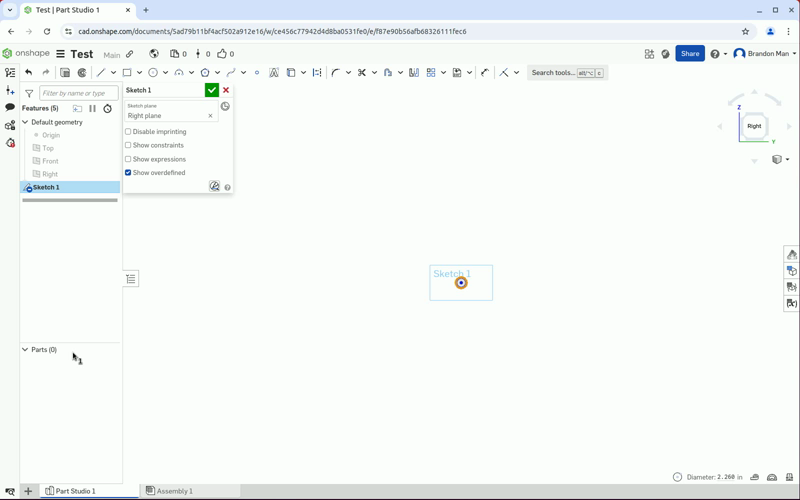
key(shift+y)
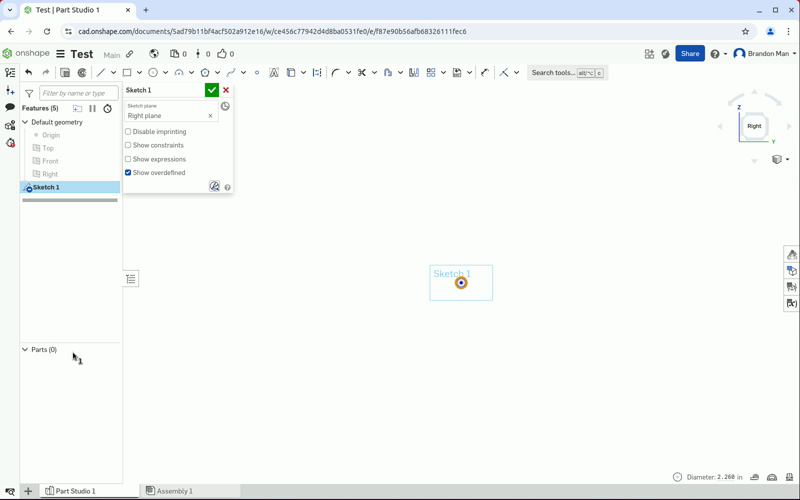
key(shift+e)
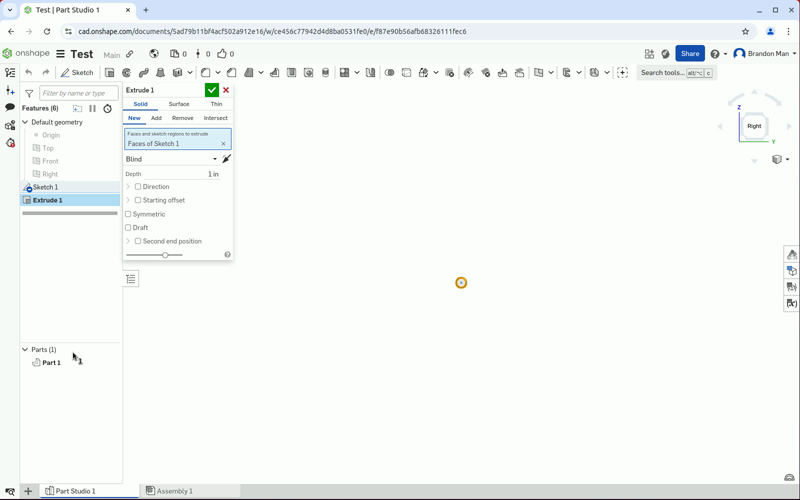
mouse_move(143, 106)
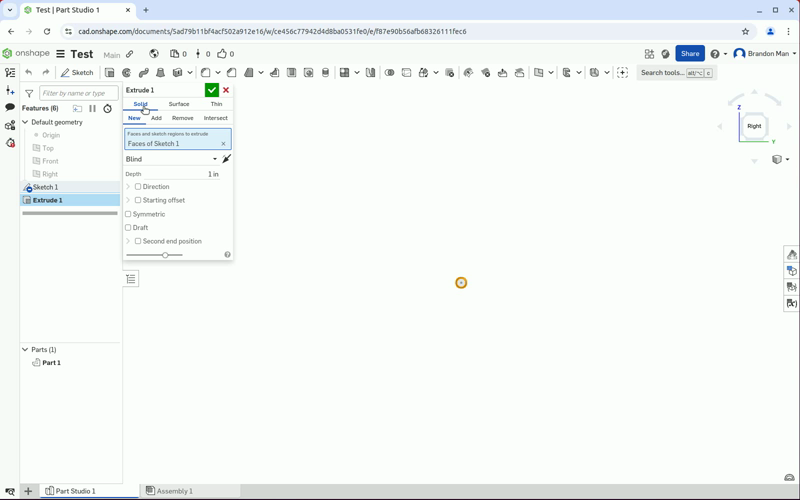
click(143, 106)
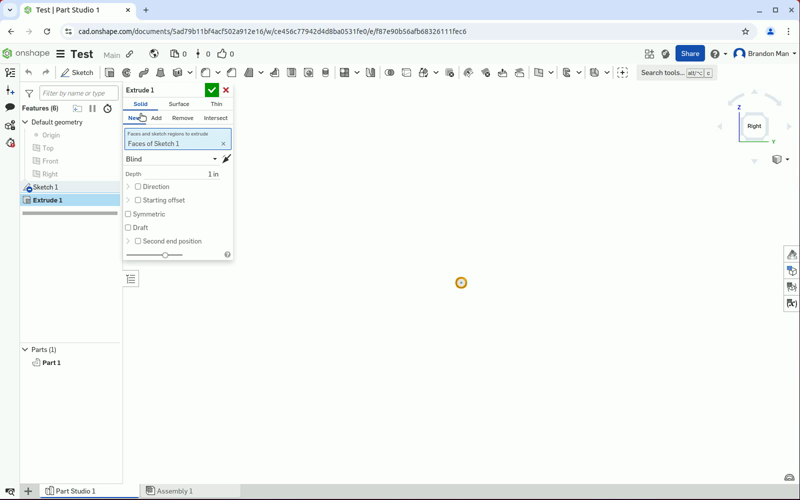
mouse_move(137, 120)
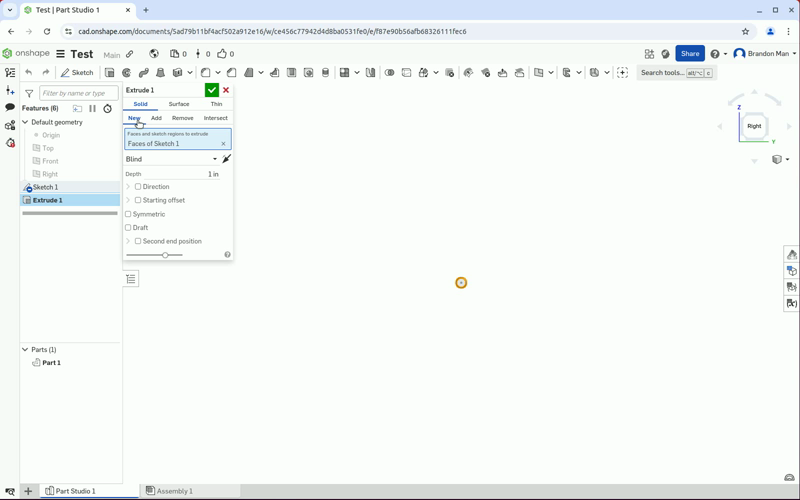
click(137, 120)
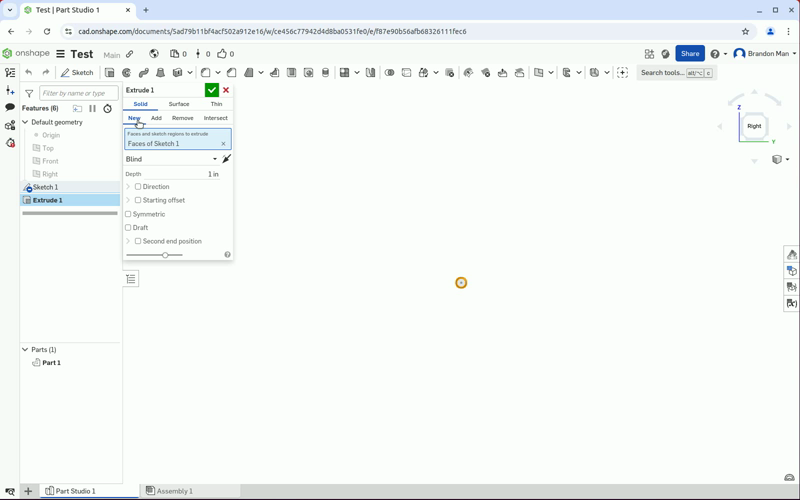
key(tab, 4)
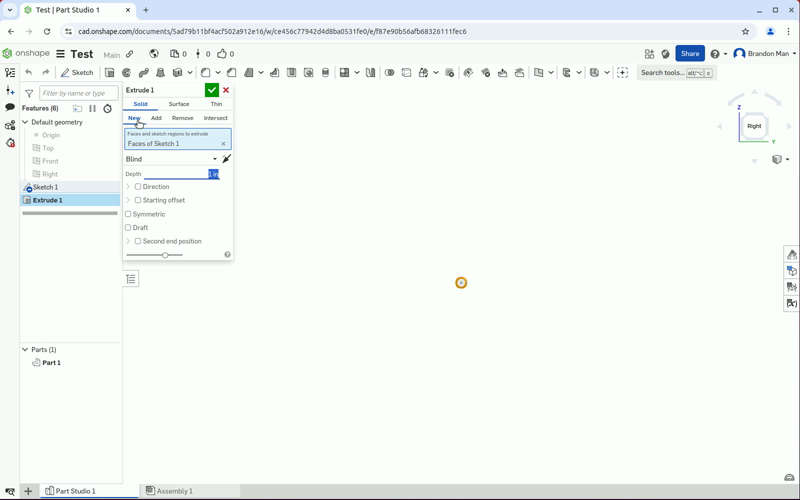
text(23.108)
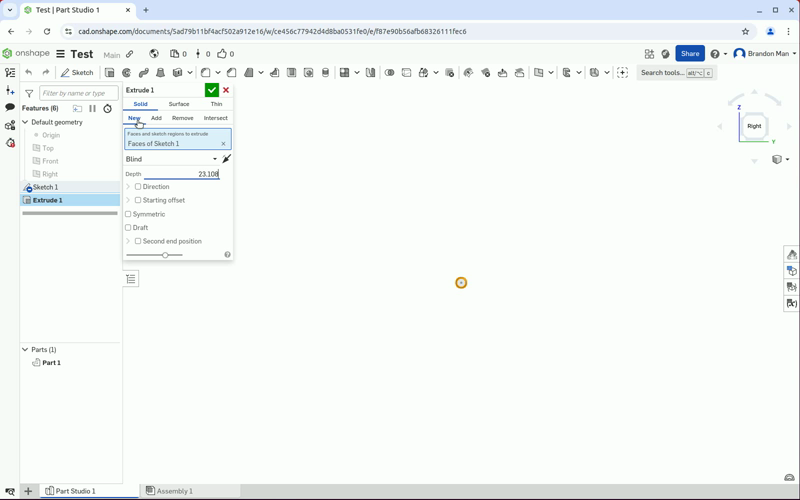
key(enter)
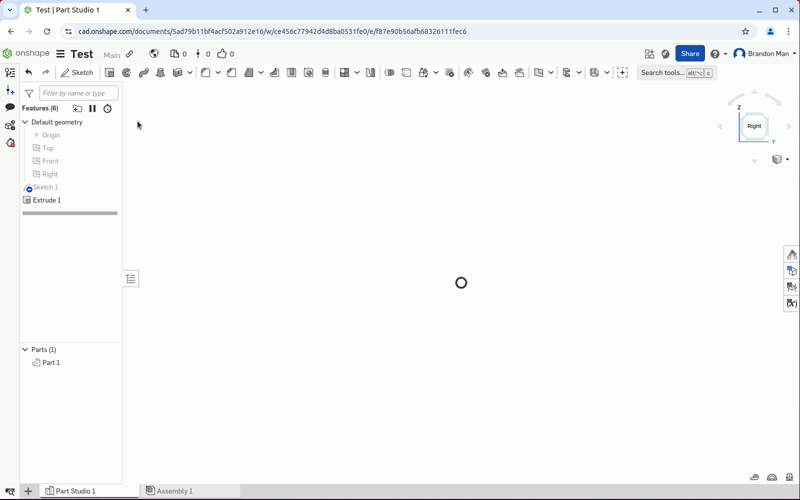
key(shift+h)
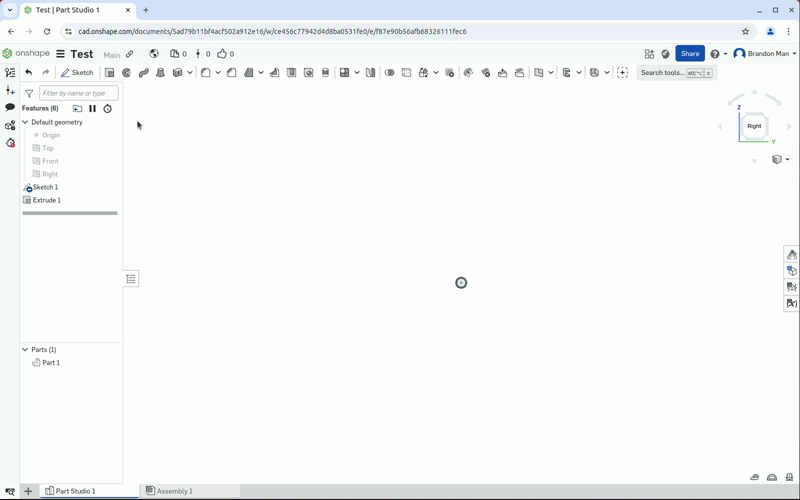
key(shift+h)
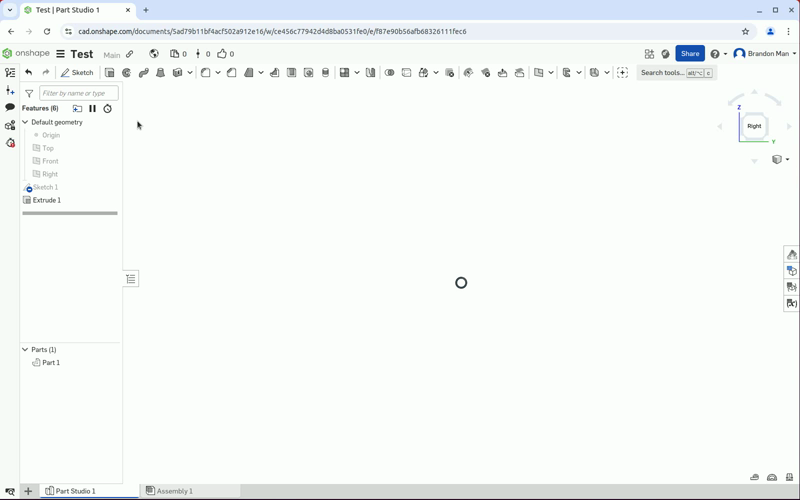
mouse_move(73, 189)
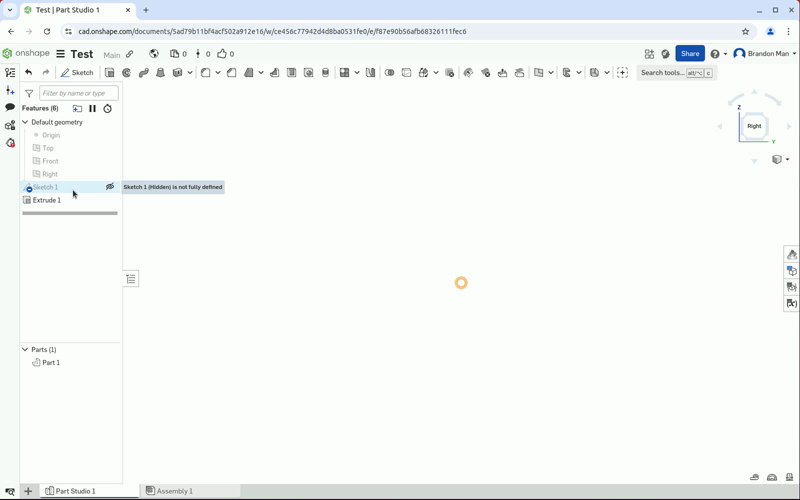
click(73, 189)
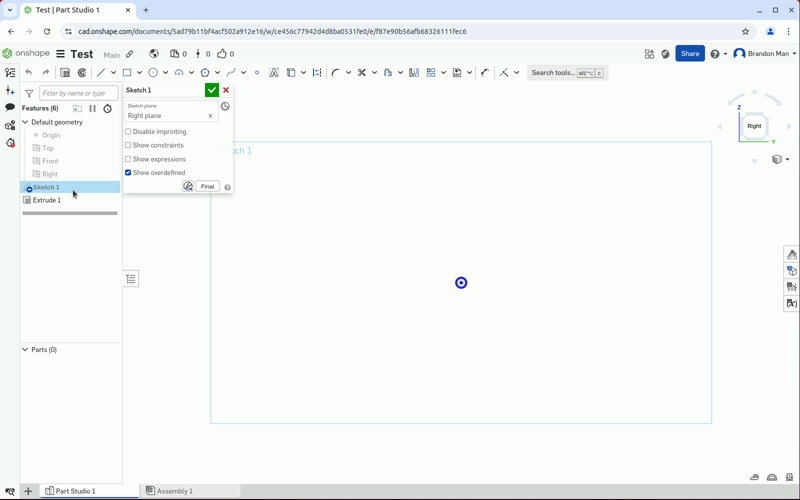
mouse_move(229, 92)
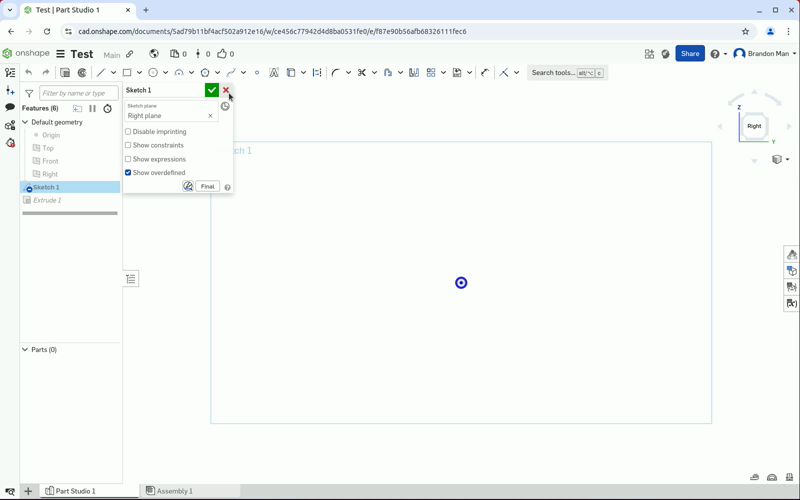
click(229, 92)
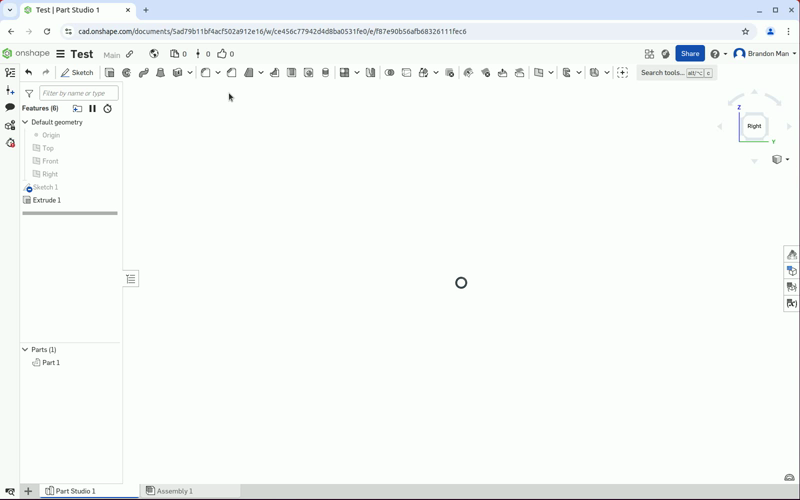
mouse_move(73, 352)
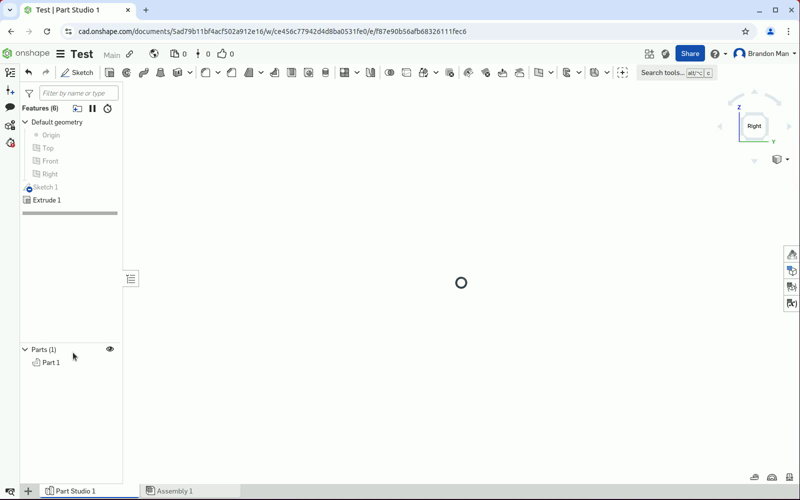
key(y)
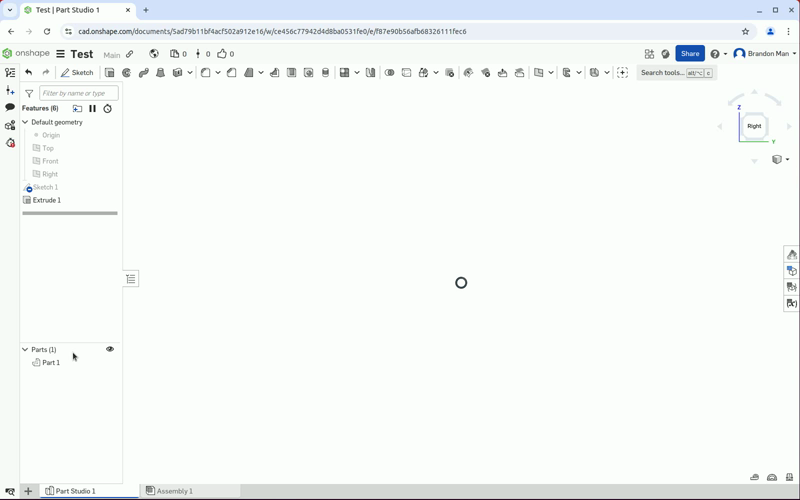
key(shift+p)
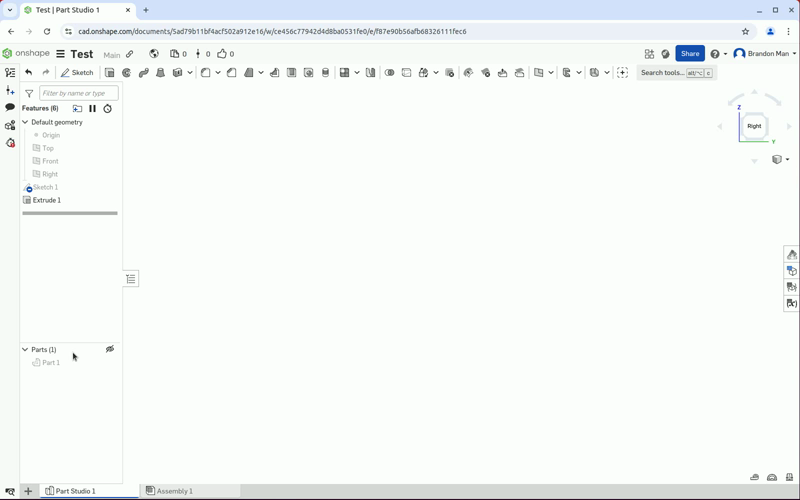
key(space)
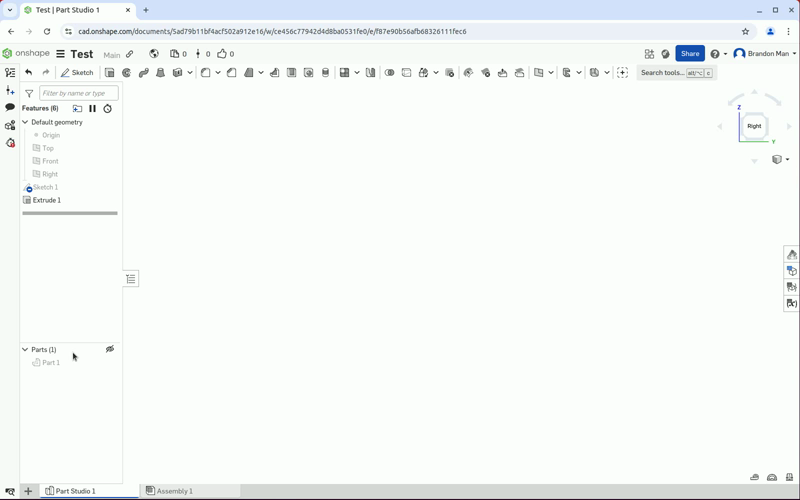
key_down(shift)
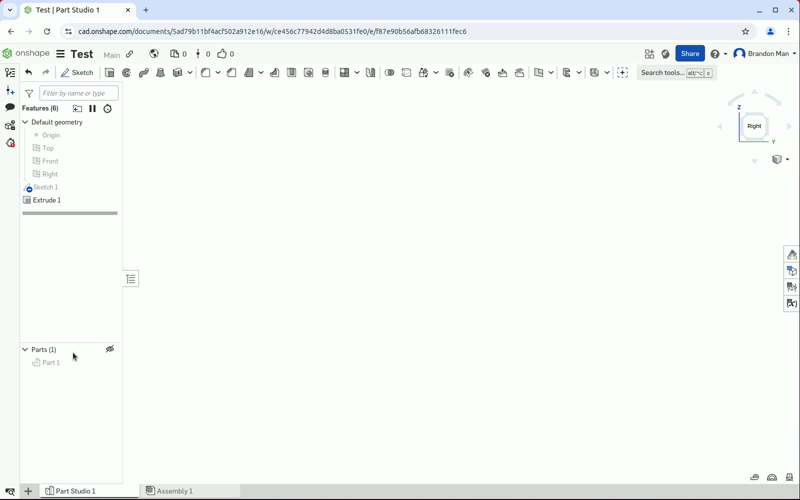
key(right)
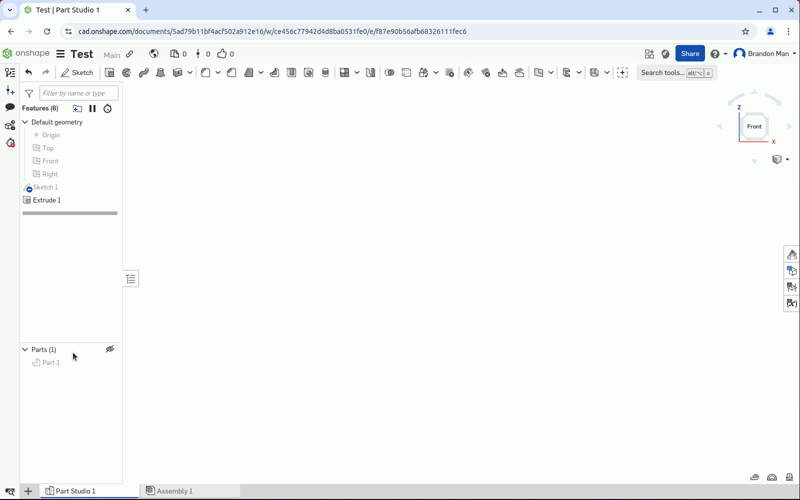
key_up(shift)
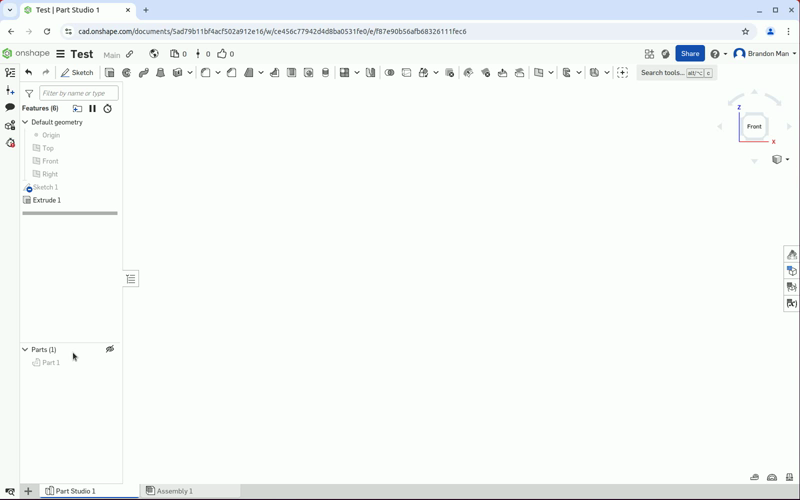
key(space)
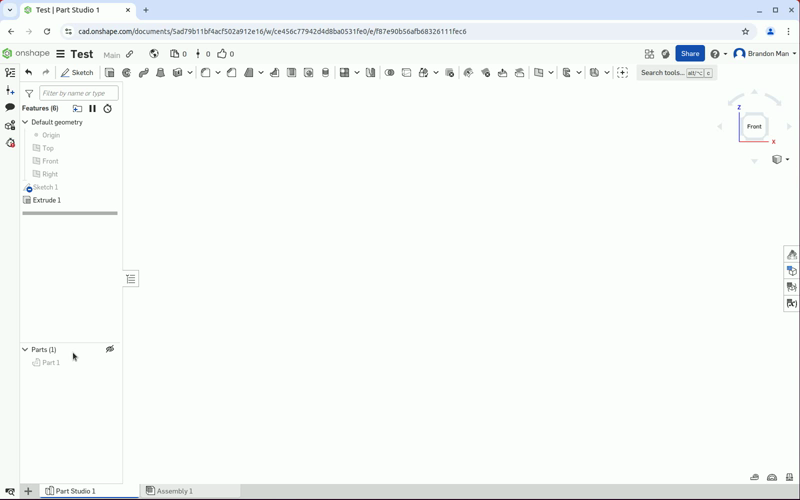
key_down(shift)
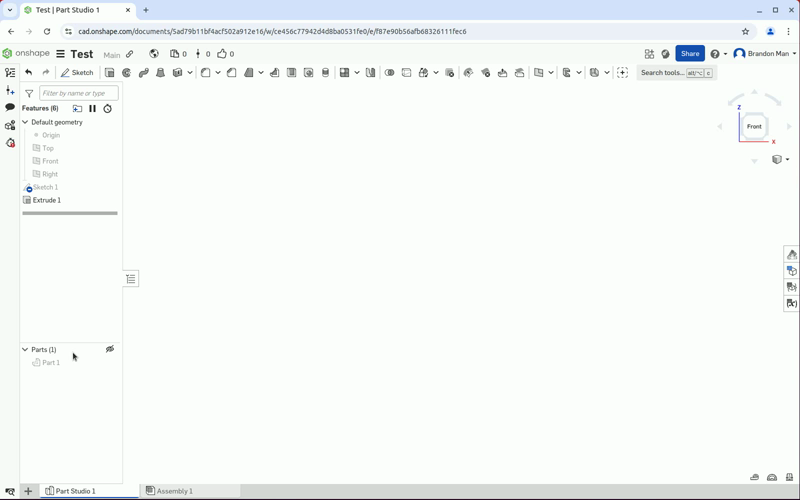
key(down)
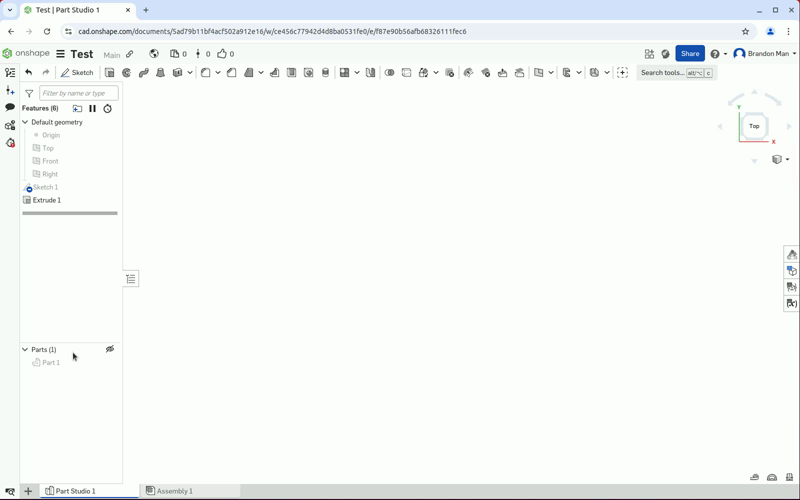
key_up(shift)
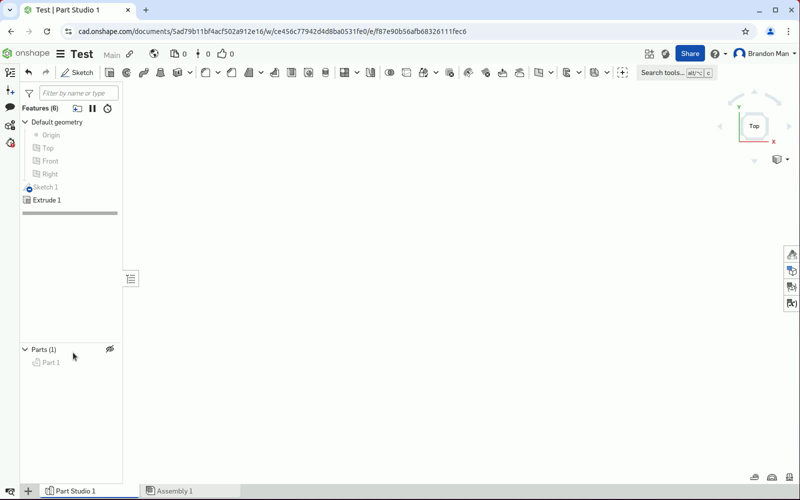
mouse_move(73, 352)
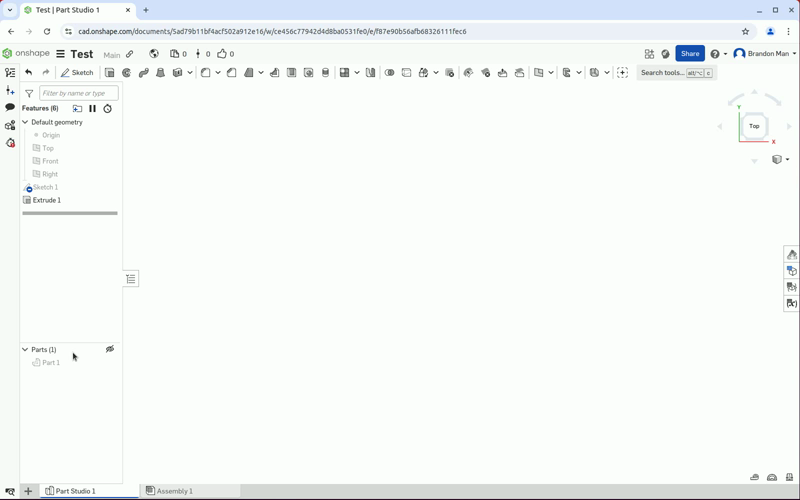
key(shift+y)
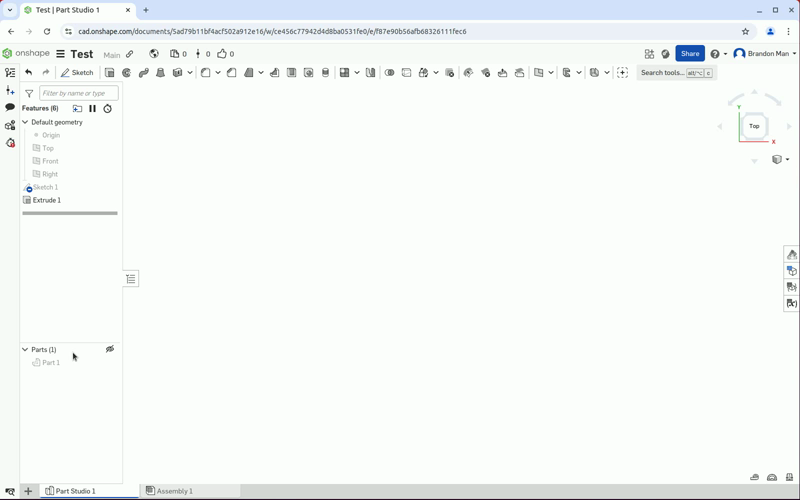
key(shift+s)
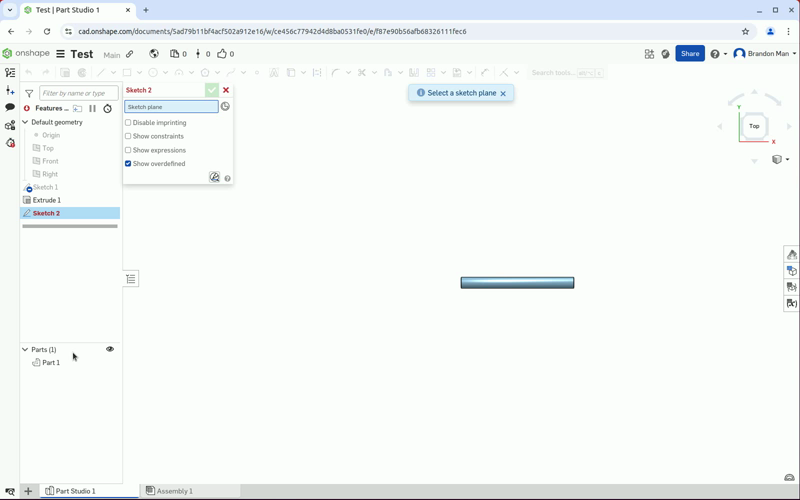
mouse_move(73, 150)
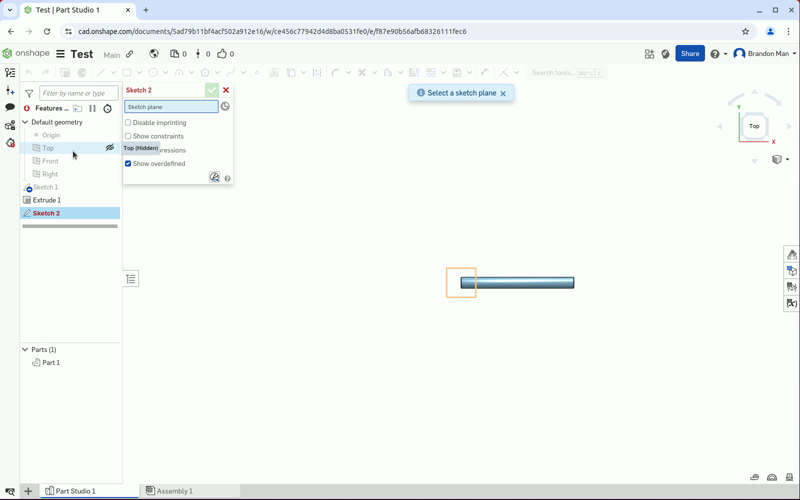
click(73, 150)
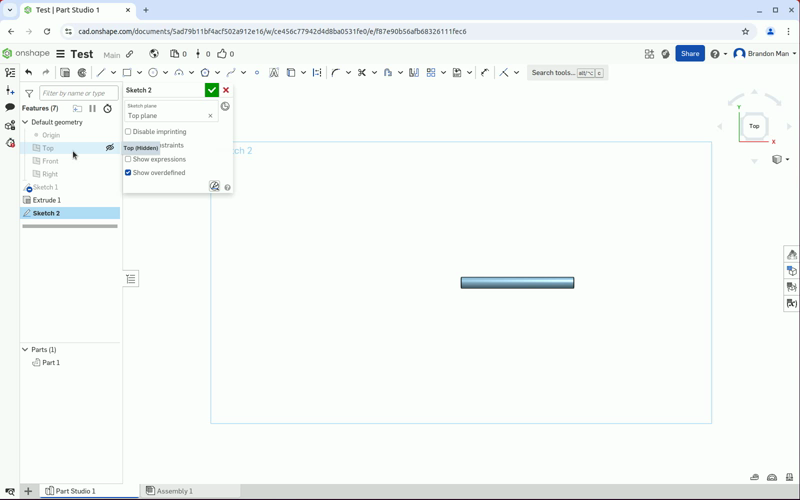
mouse_move(73, 352)
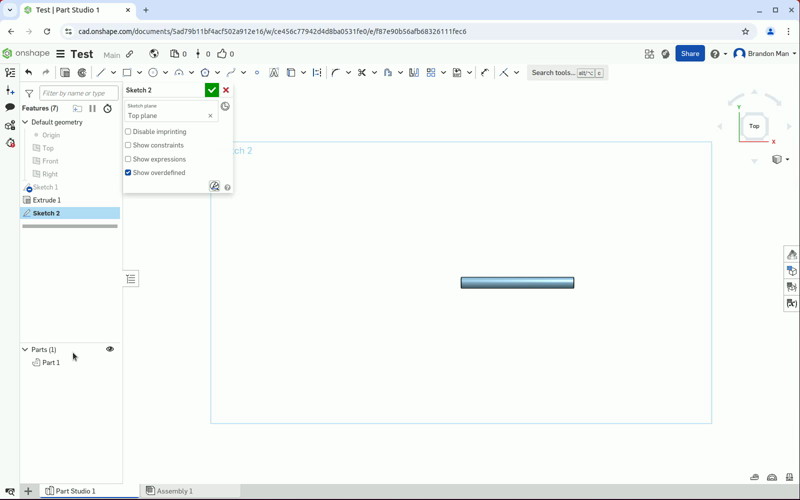
key(y)
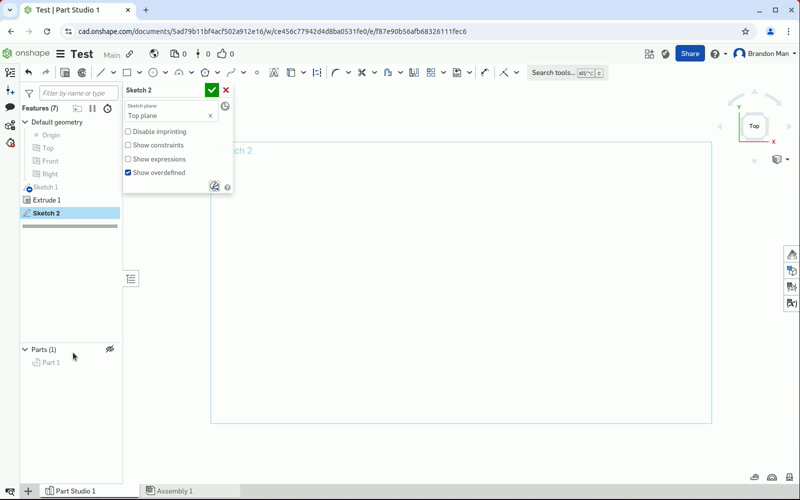
key(c)
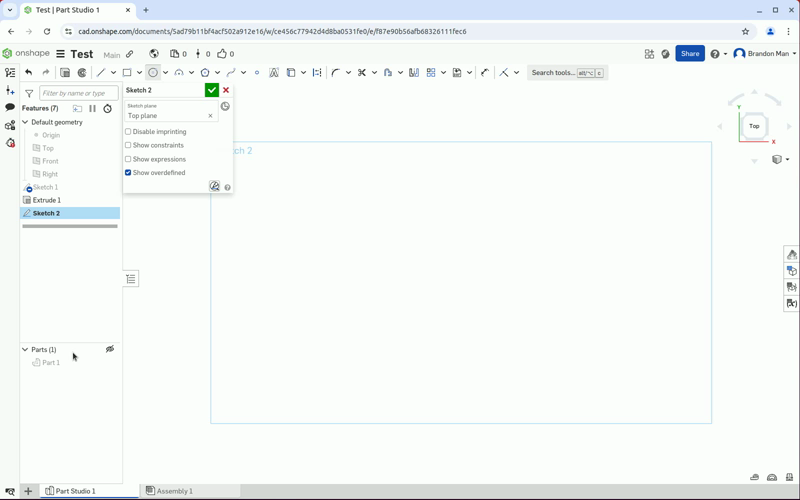
key_down(shift)
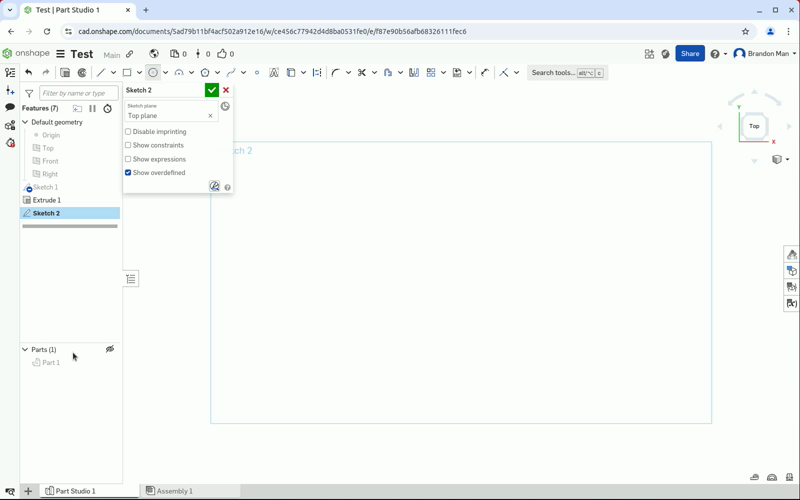
mouse_move(479, 282)
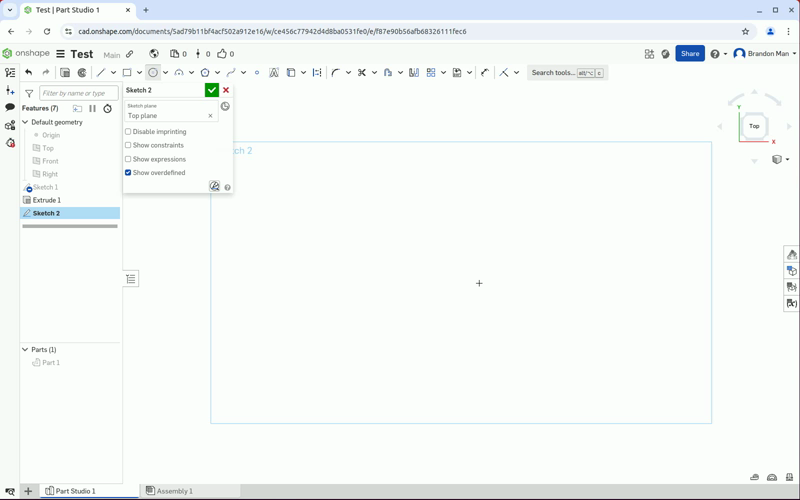
click(479, 282)
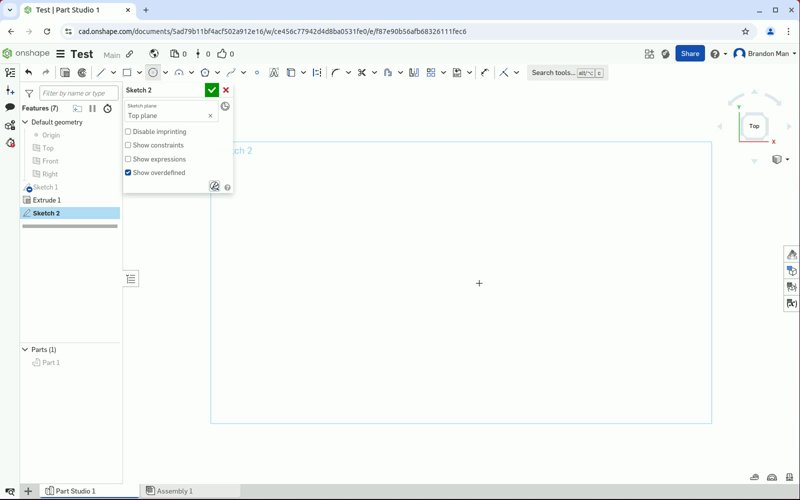
key_up(shift)
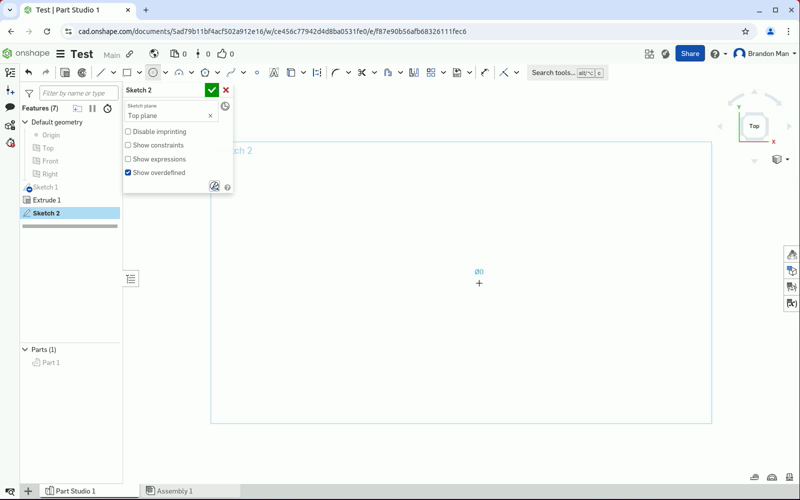
mouse_move(480, 282)
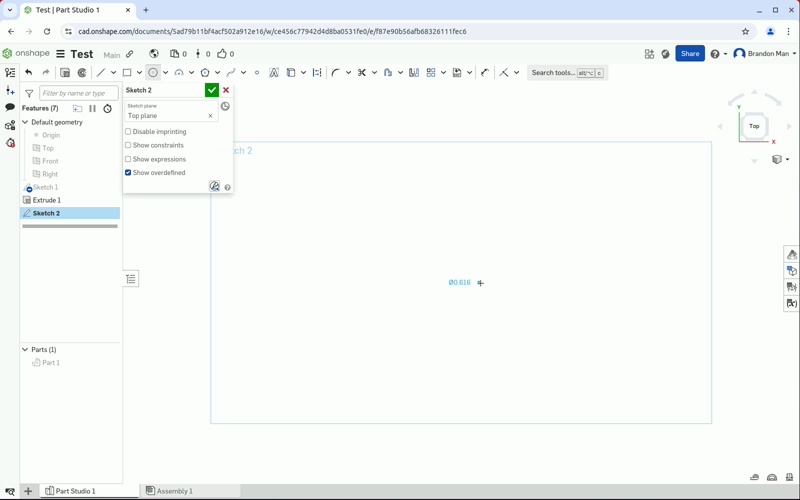
scroll(6)
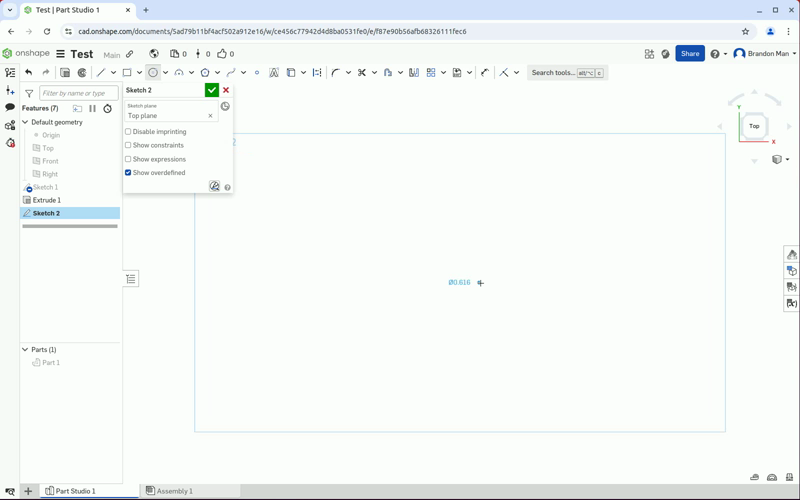
scroll(6)
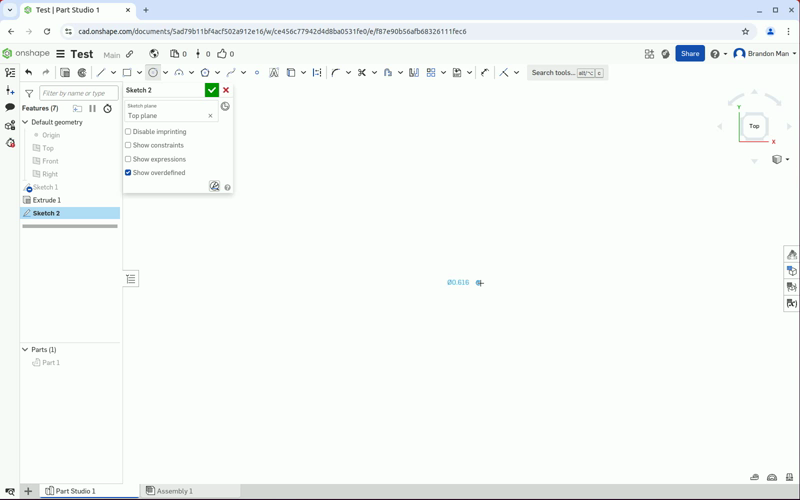
scroll(6)
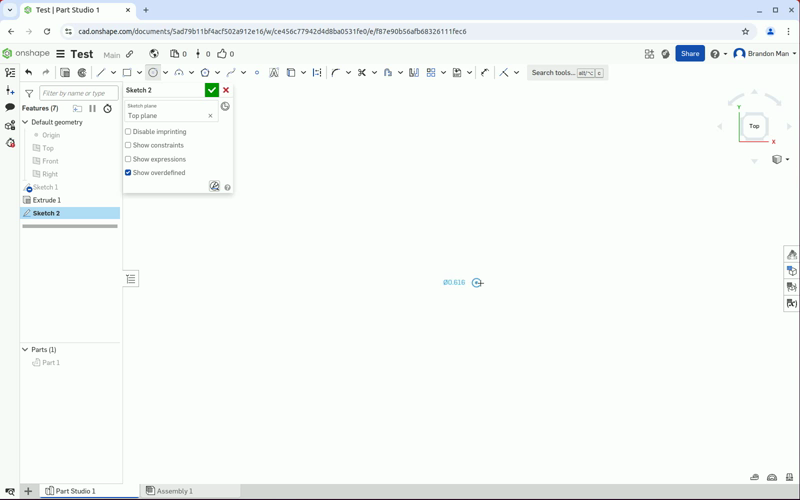
scroll(6)
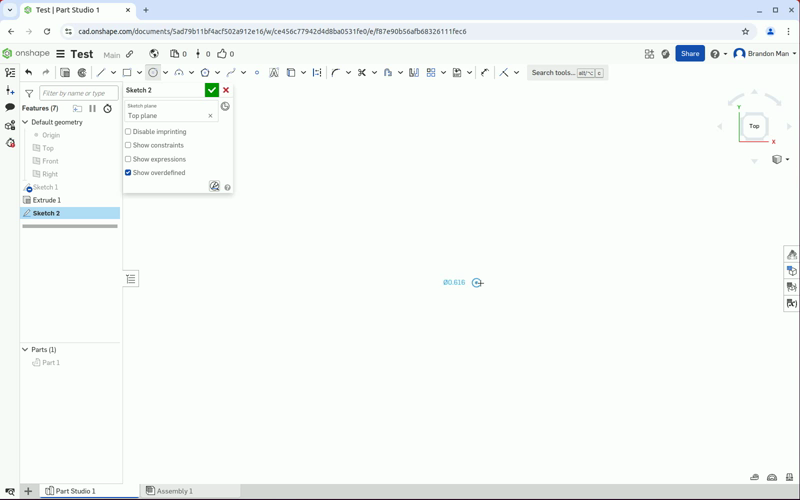
scroll(6)
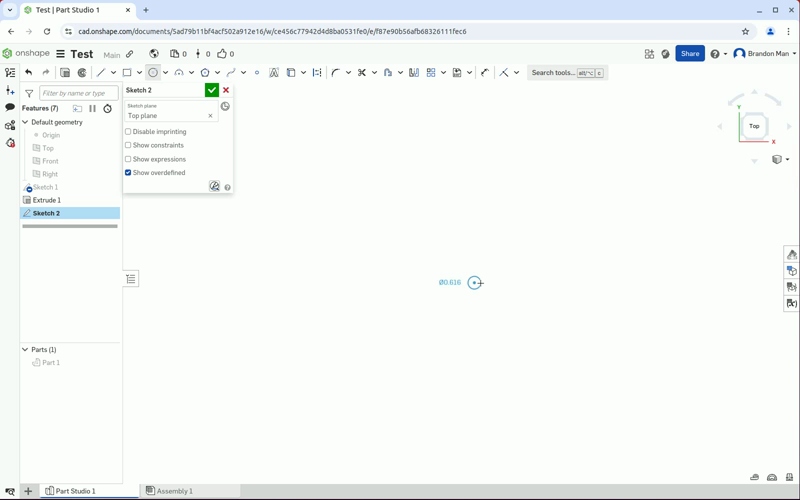
scroll(6)
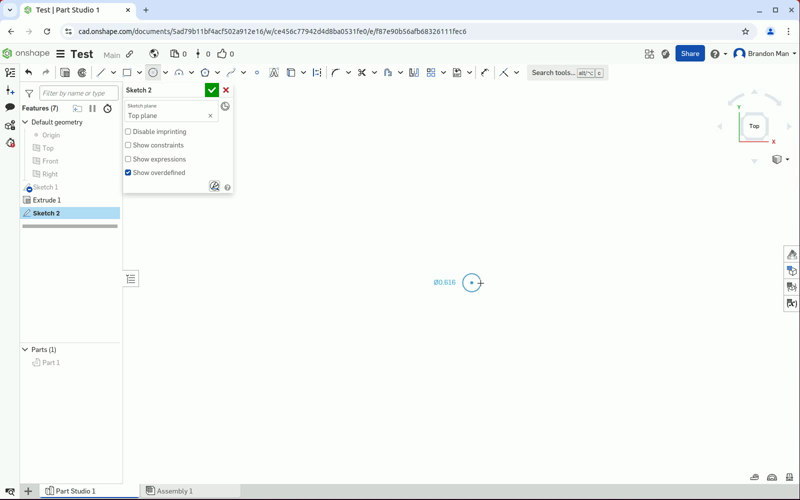
scroll(6)
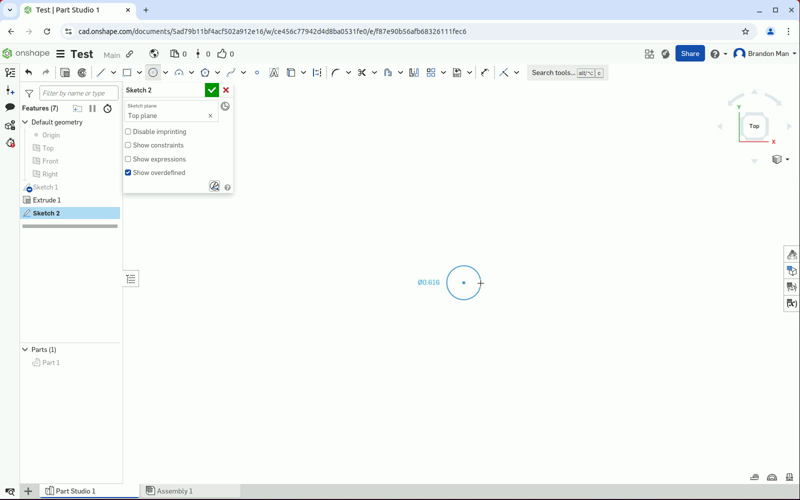
click(480, 282)
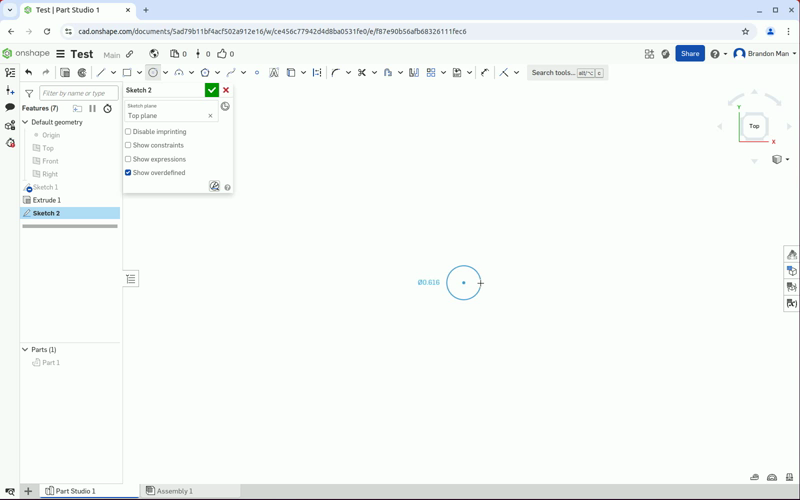
scroll(-6)
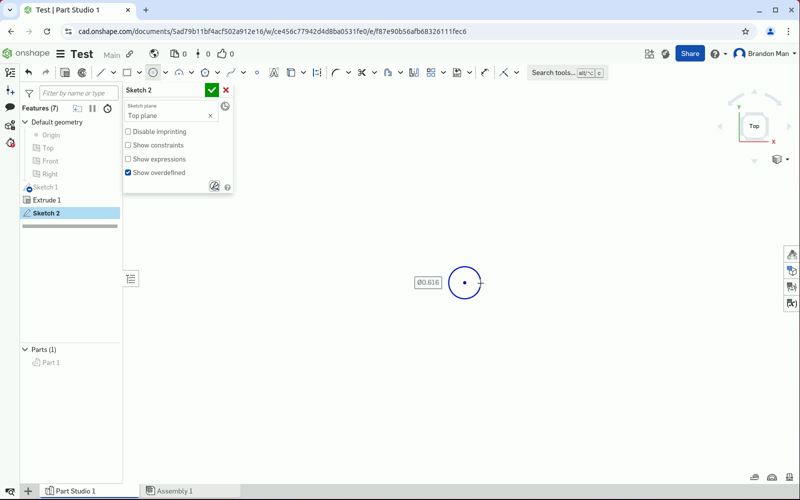
scroll(-6)
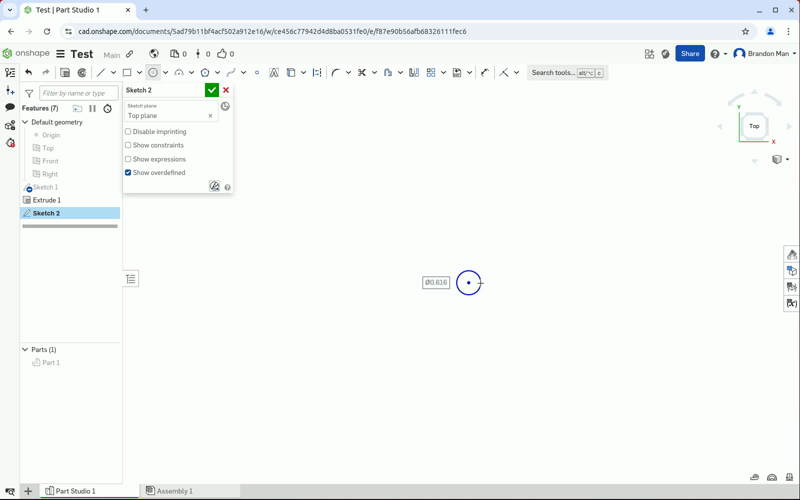
scroll(-6)
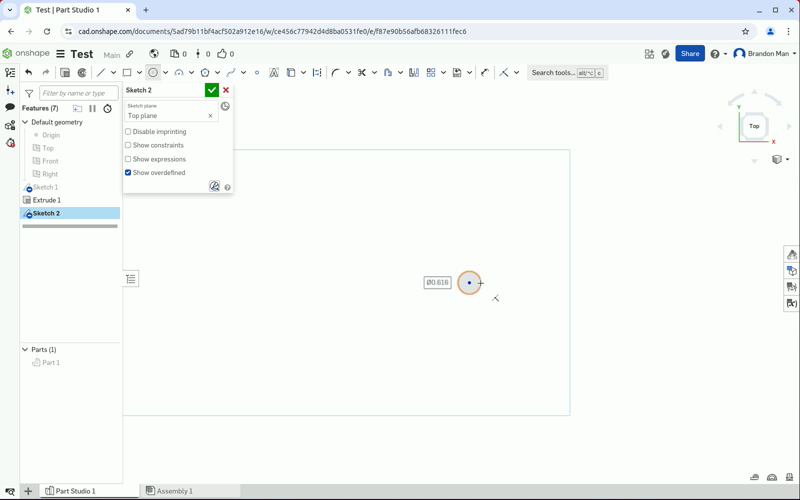
scroll(-6)
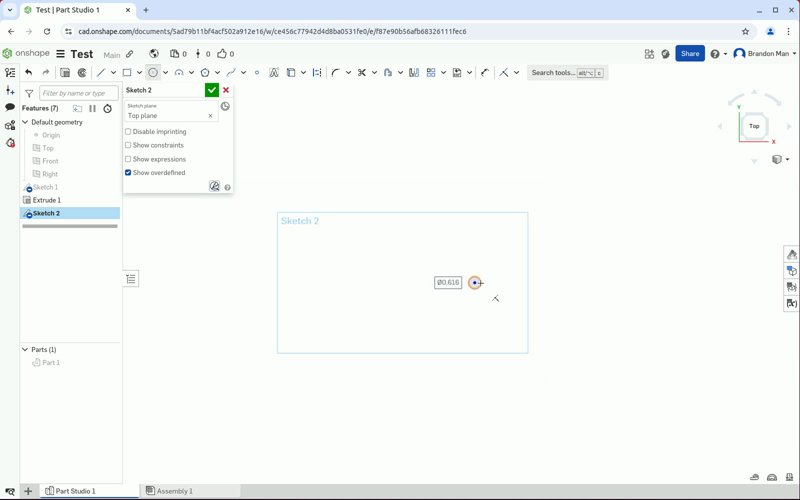
scroll(-6)
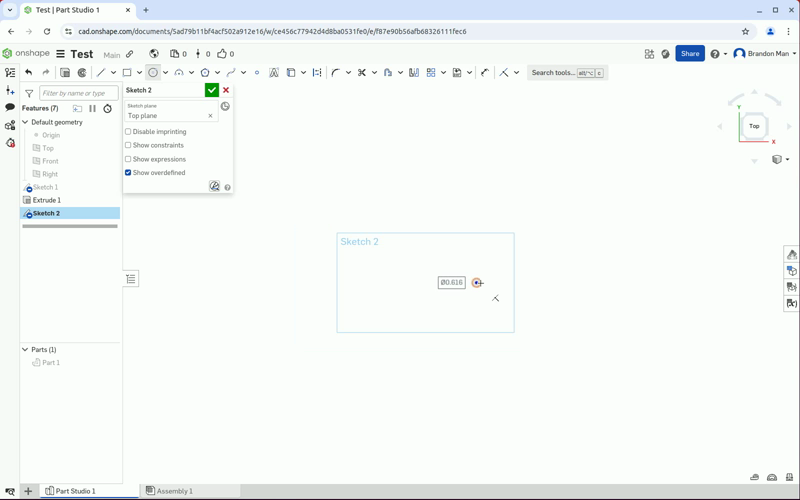
scroll(-6)
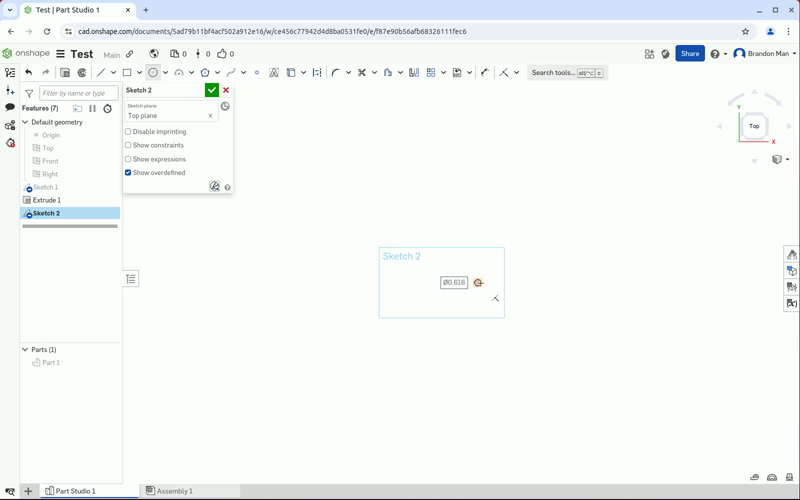
scroll(-6)
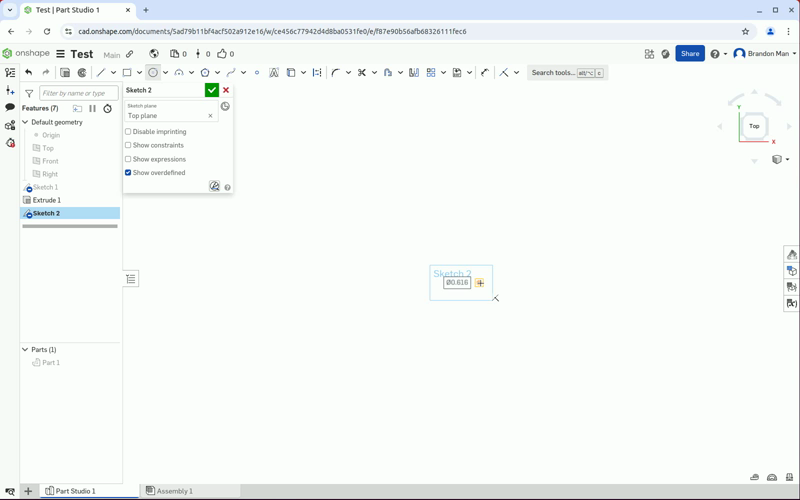
key(esc)
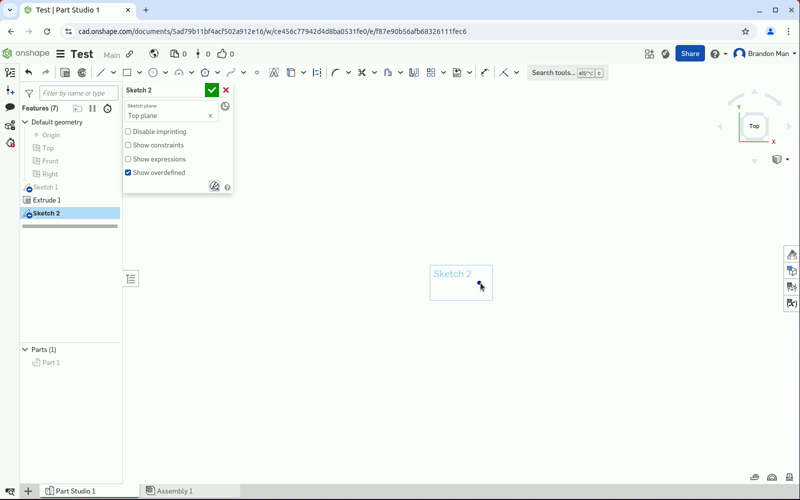
mouse_move(480, 283)
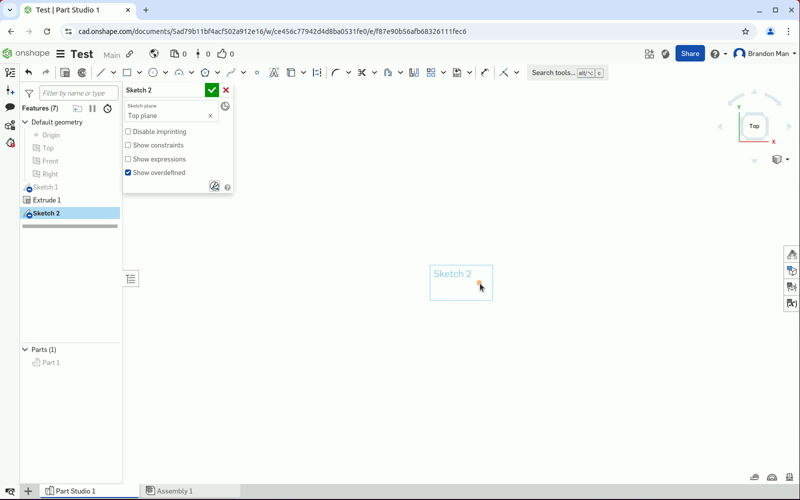
scroll(6)
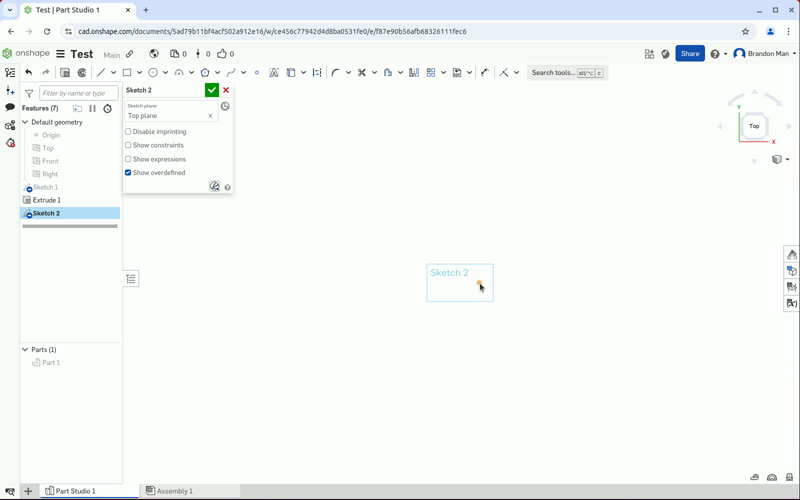
scroll(6)
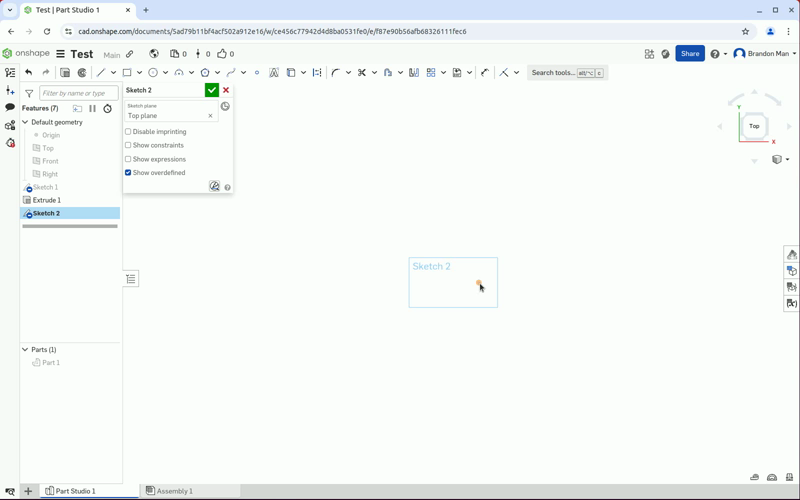
scroll(6)
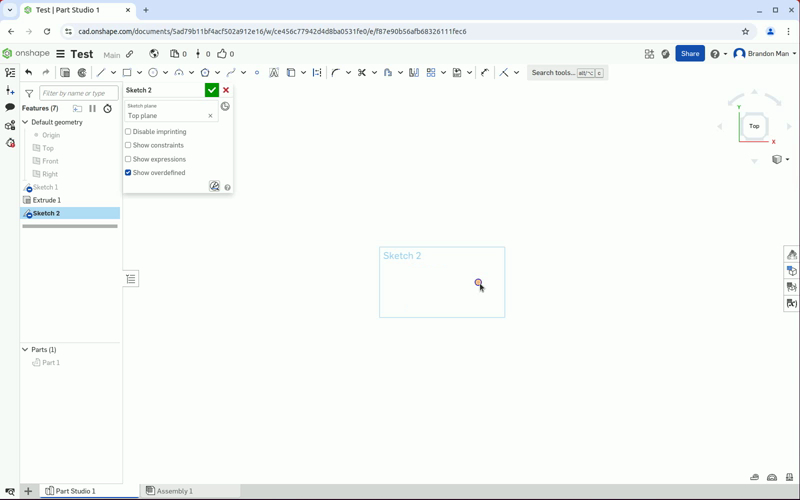
scroll(6)
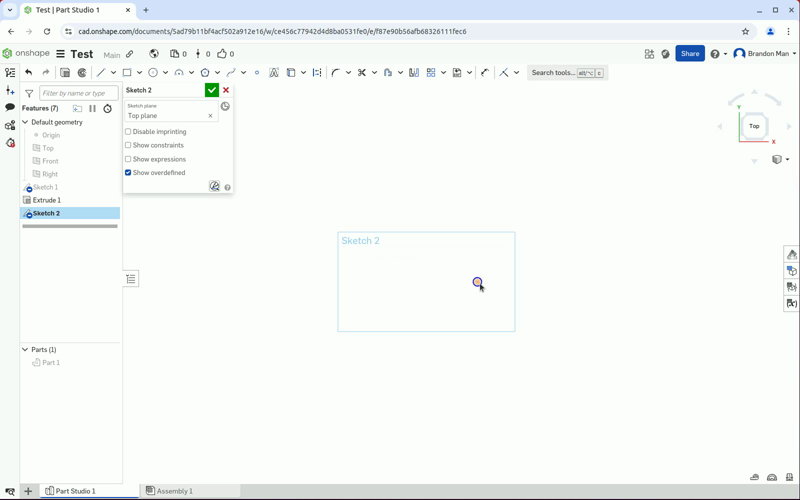
scroll(6)
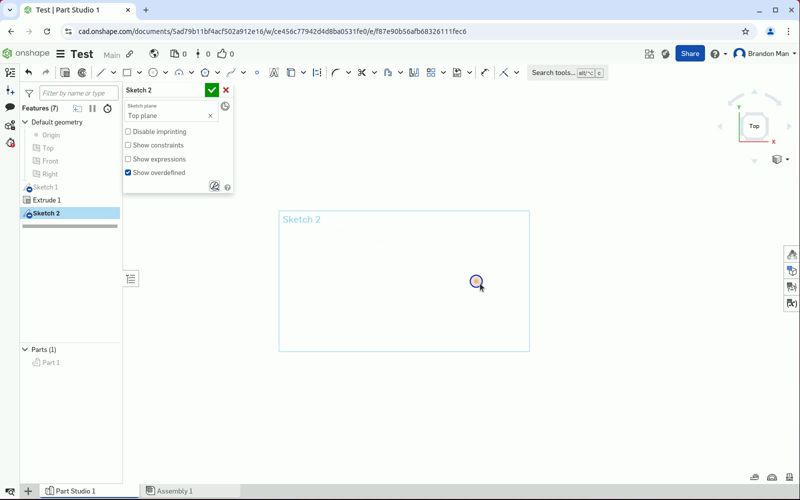
scroll(6)
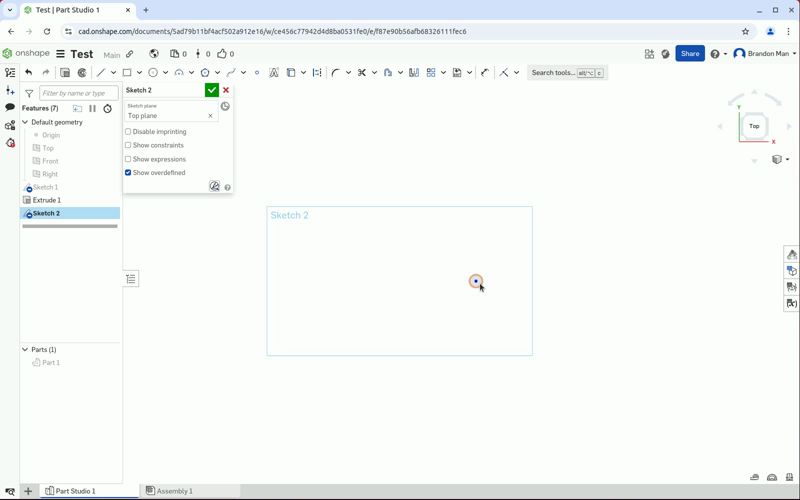
scroll(6)
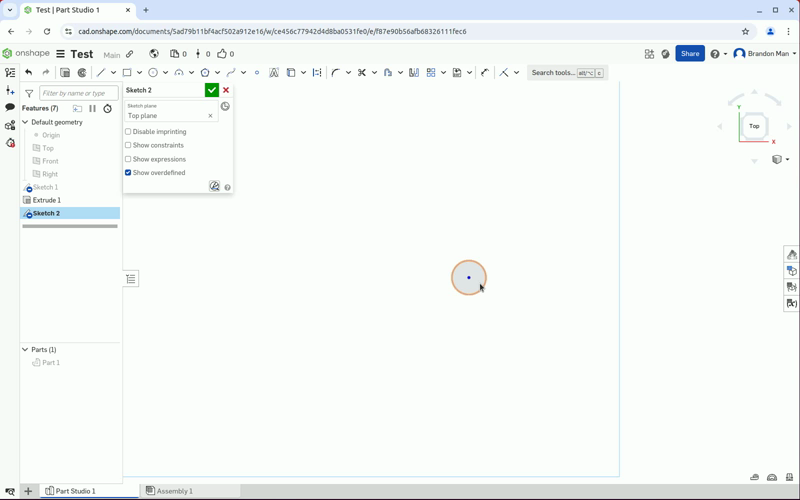
click(480, 283)
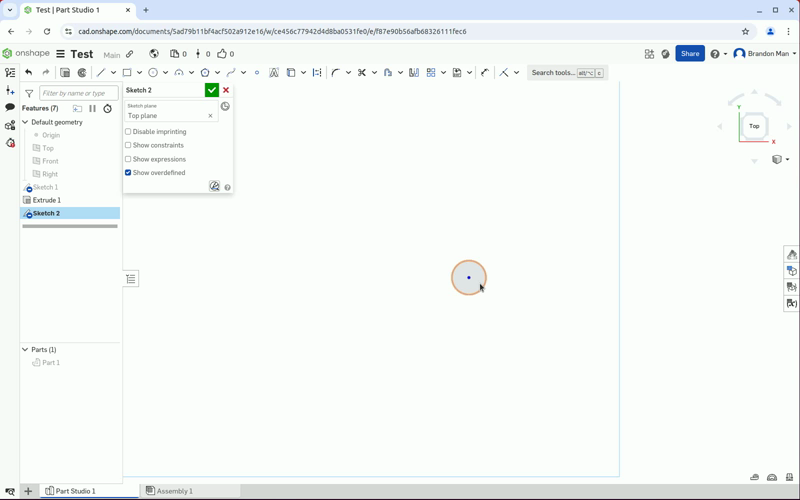
scroll(-6)
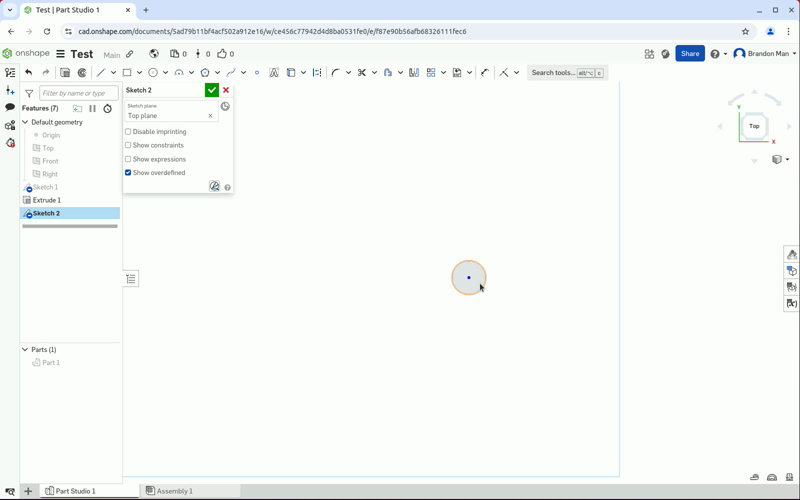
scroll(-6)
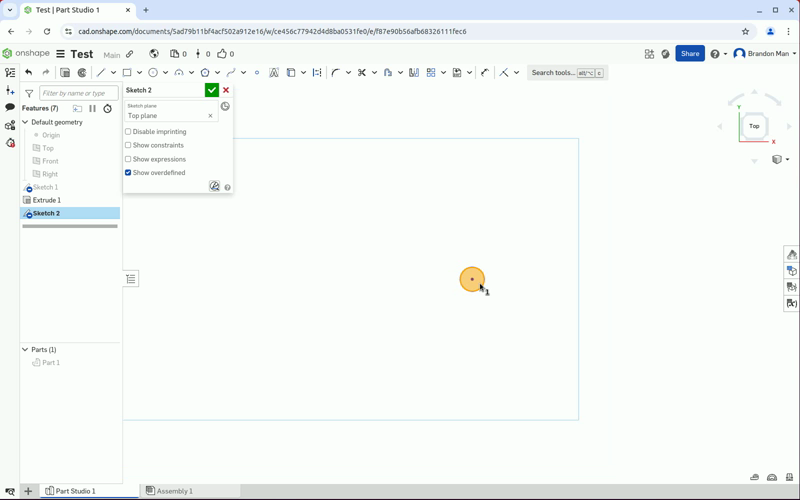
scroll(-6)
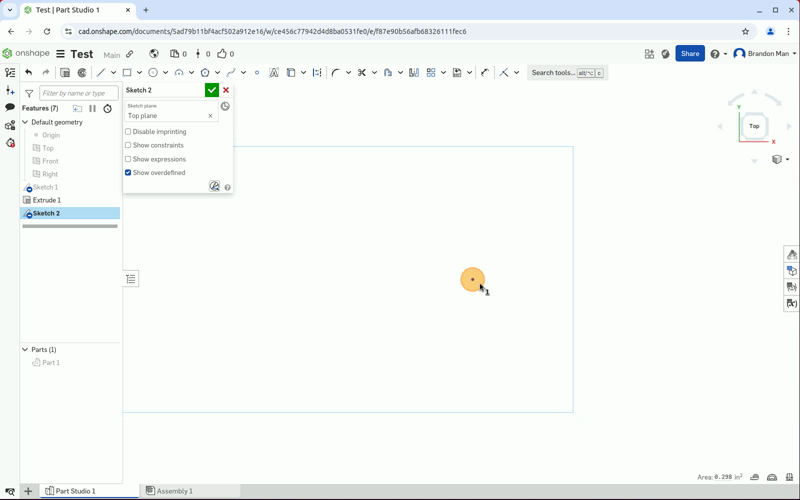
scroll(-6)
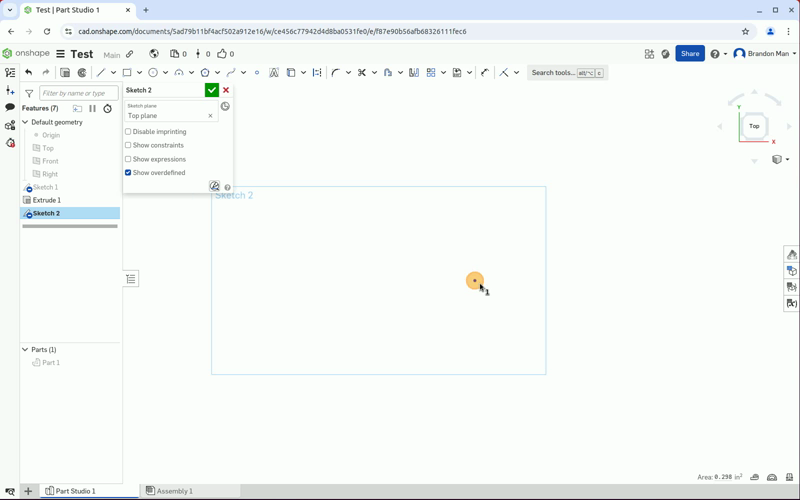
scroll(-6)
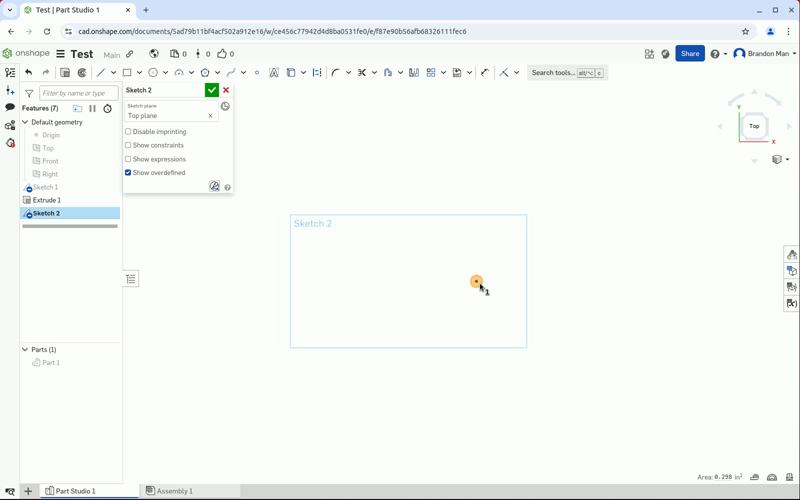
scroll(-6)
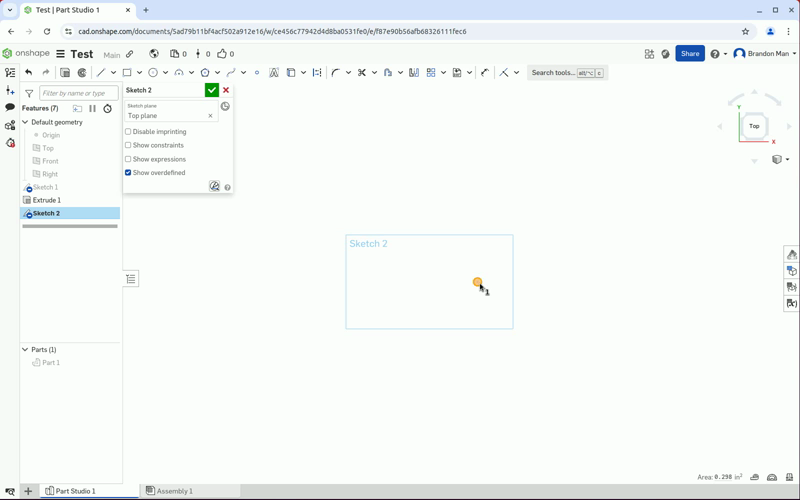
scroll(-6)
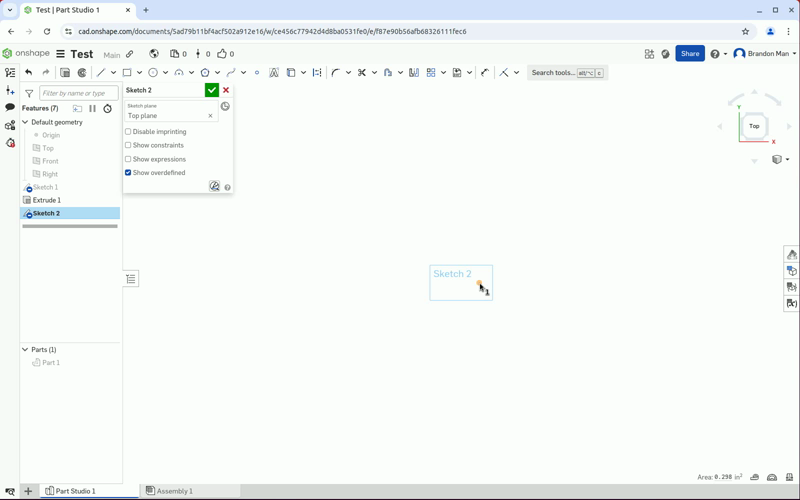
mouse_move(73, 352)
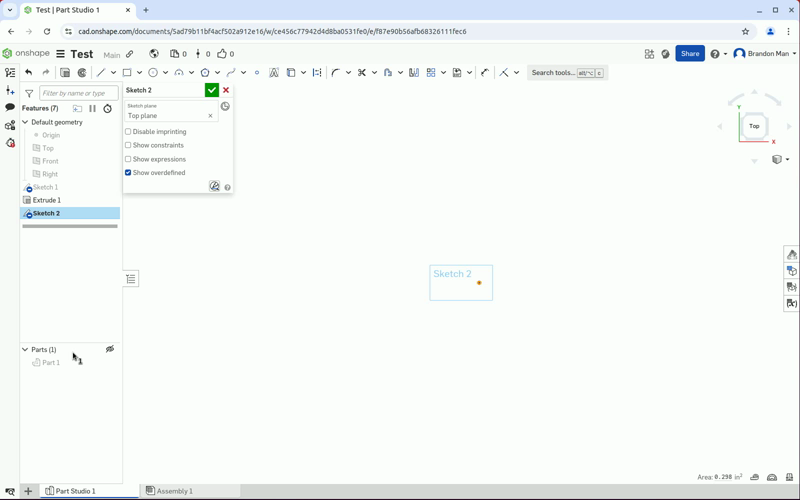
key(shift+y)
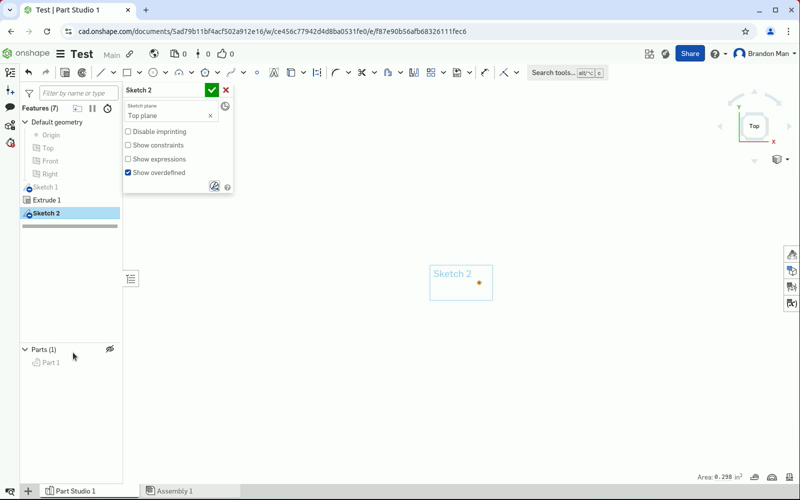
key(shift+e)
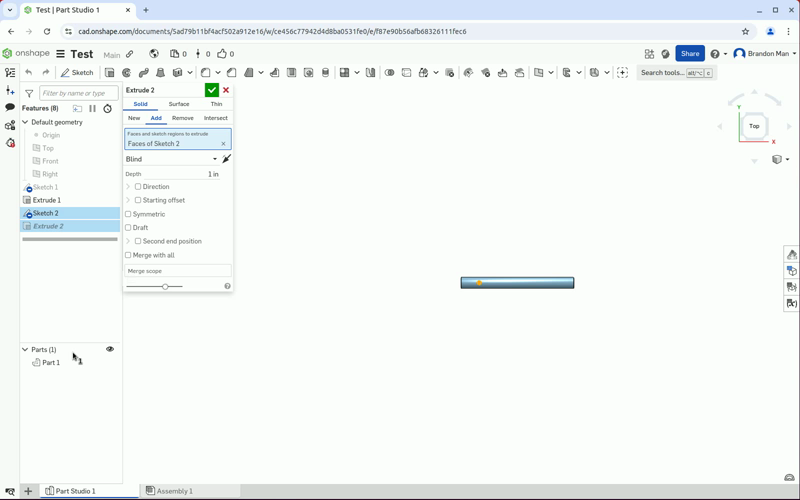
mouse_move(143, 106)
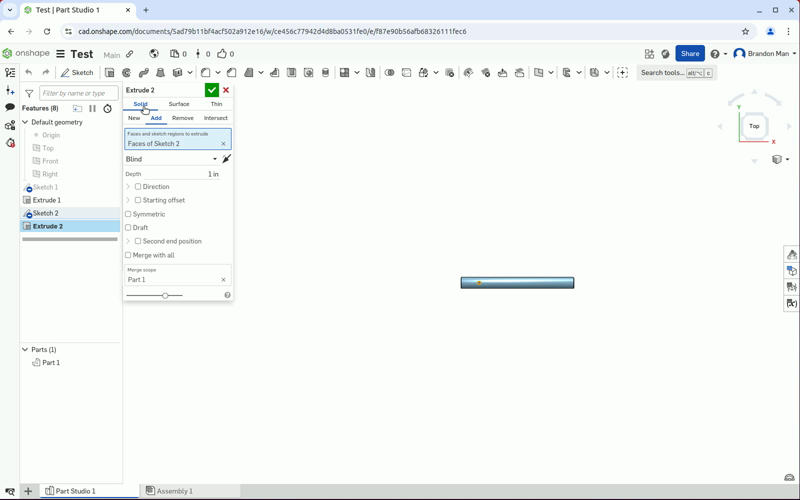
click(143, 106)
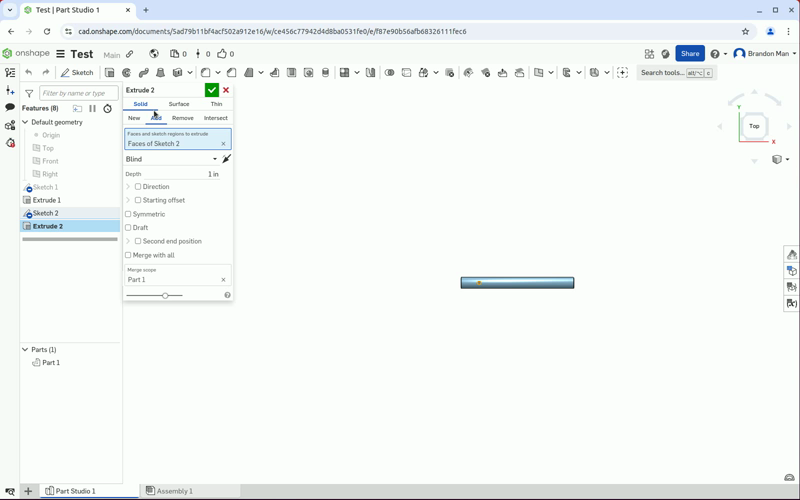
mouse_move(186, 120)
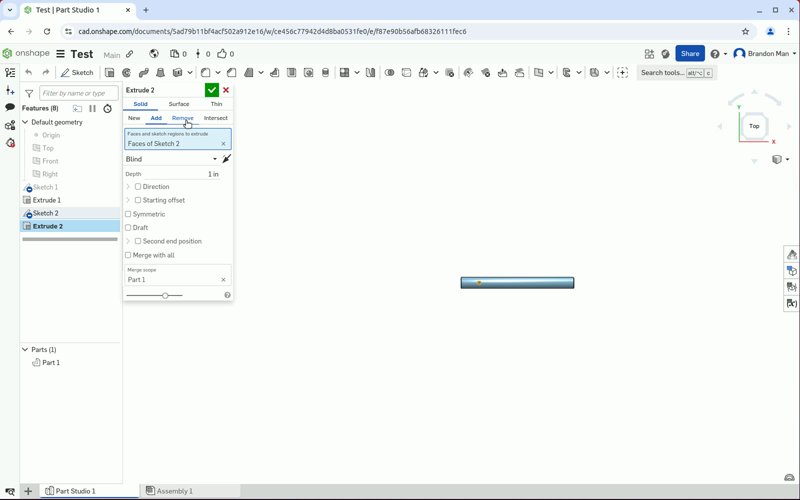
click(186, 120)
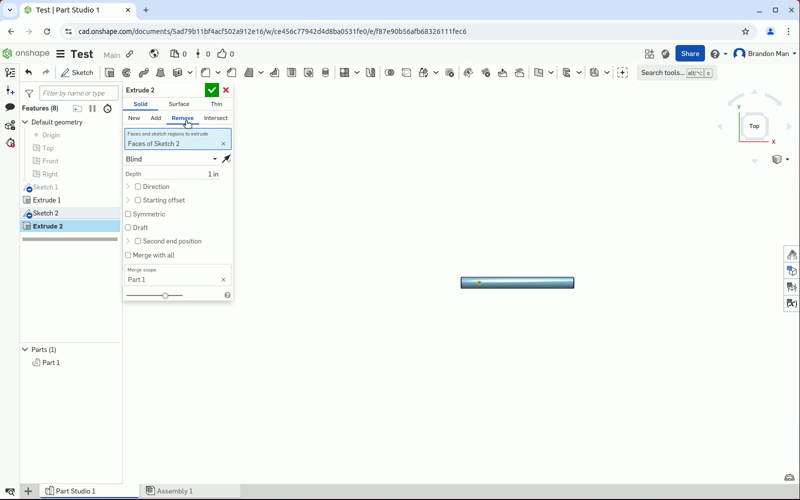
key(tab, 4)
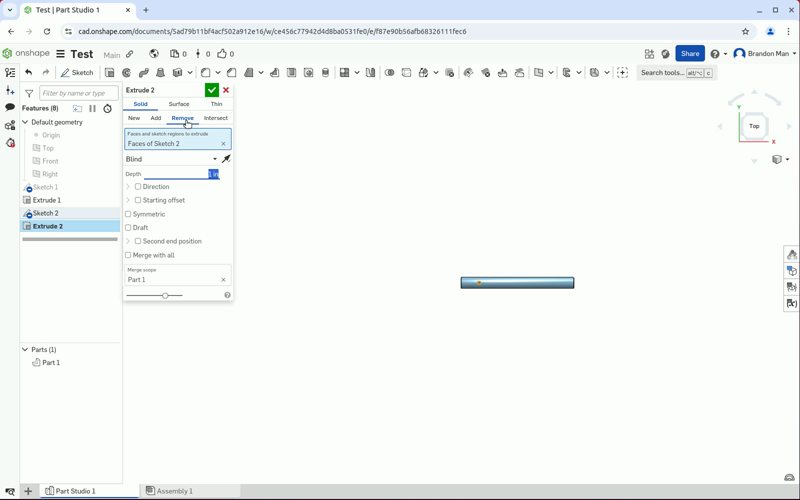
text(2.408)
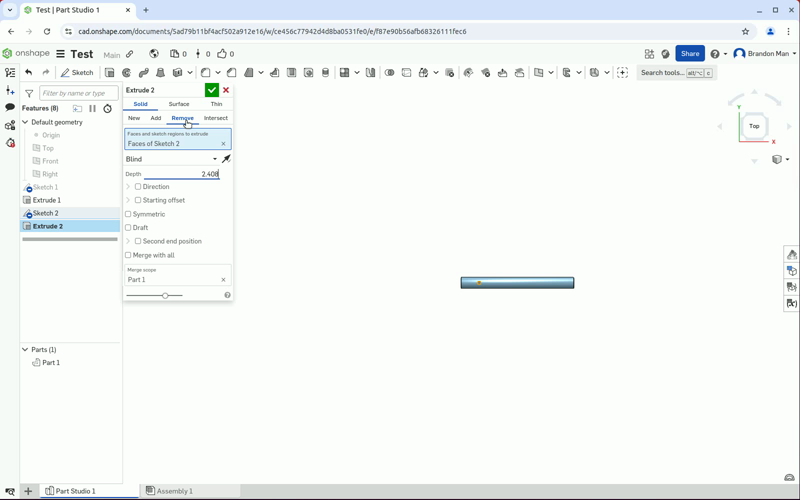
key(tab, 3)
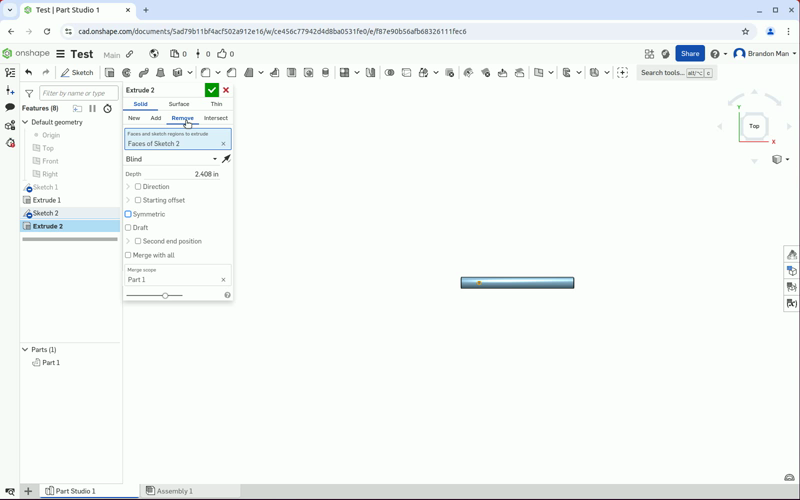
key(space)
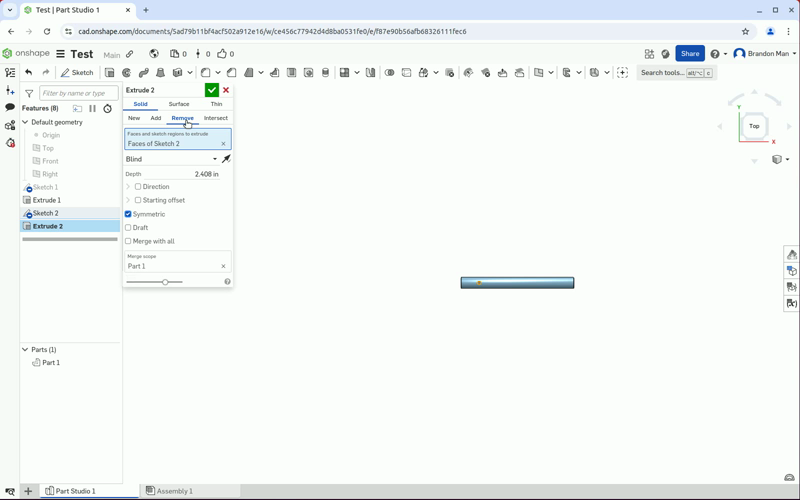
key(tab, 2)
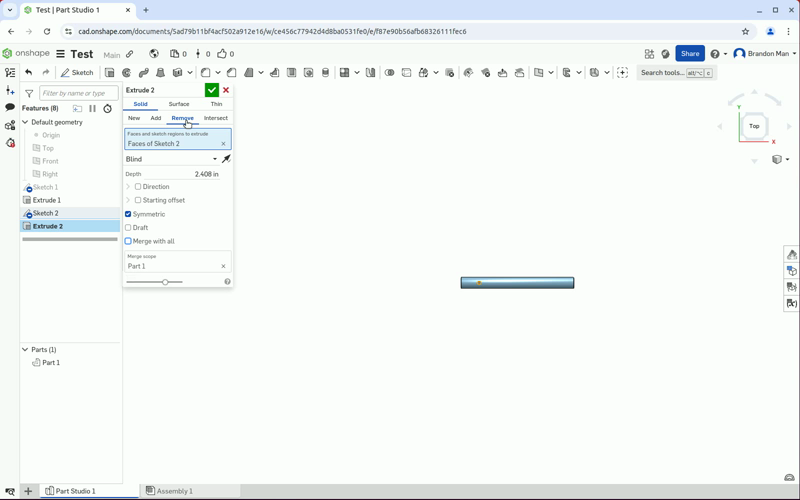
key(space)
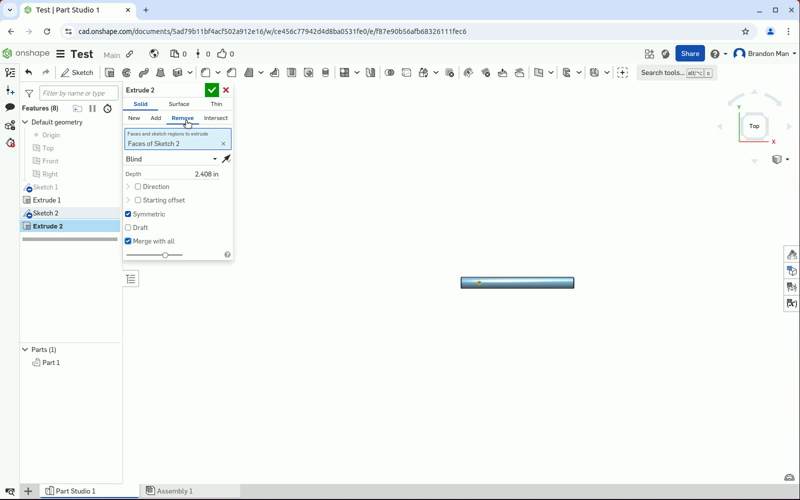
key(enter)
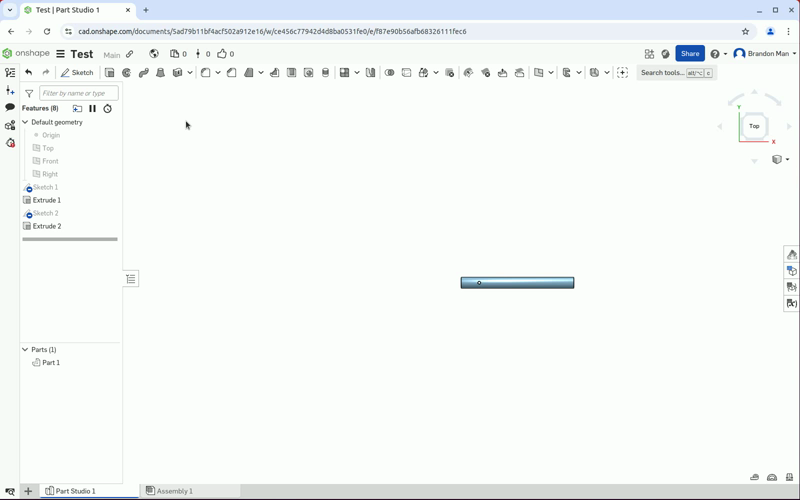
key(shift+h)
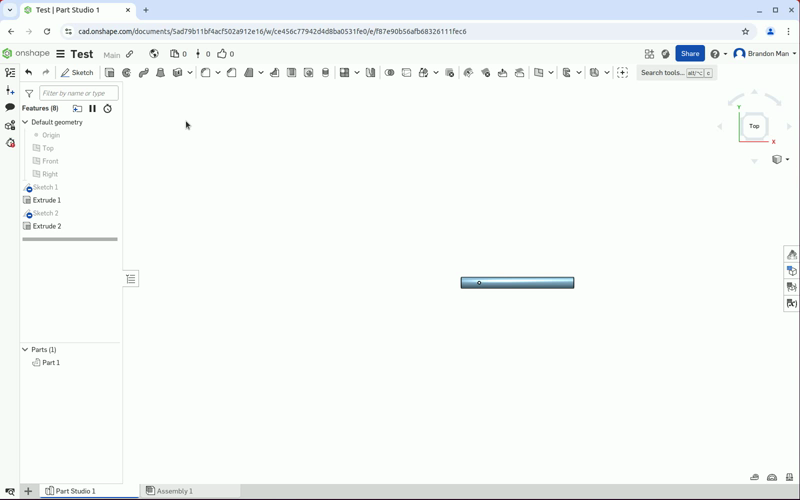
key(shift+h)
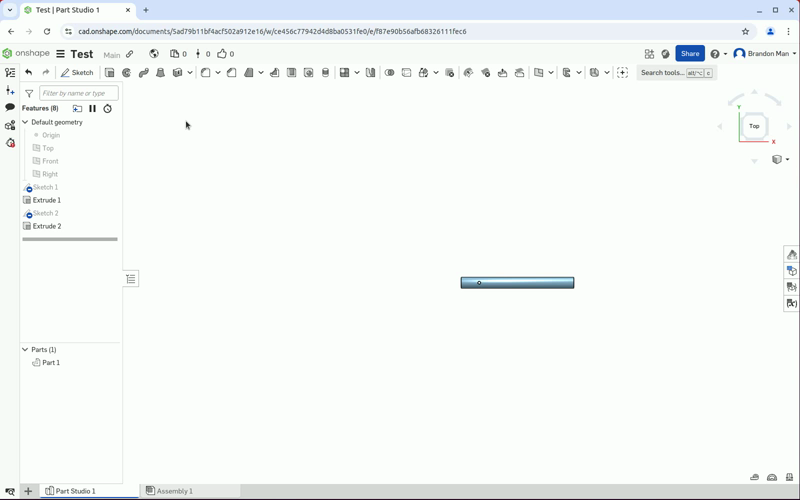
mouse_move(73, 189)
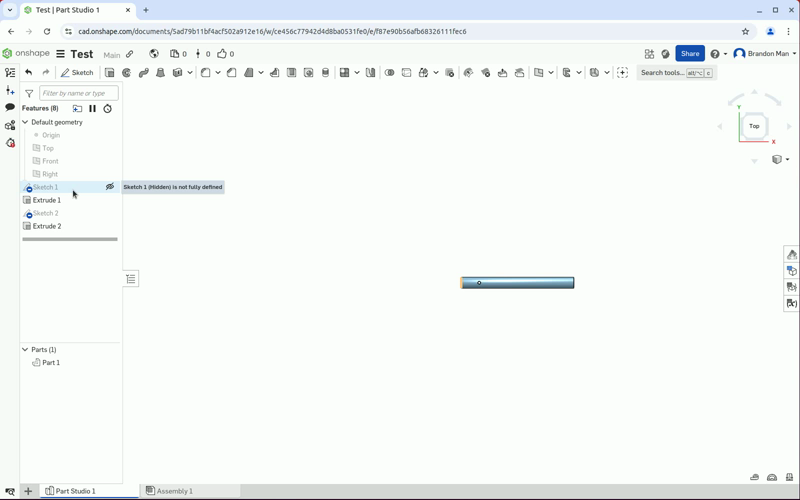
click(73, 189)
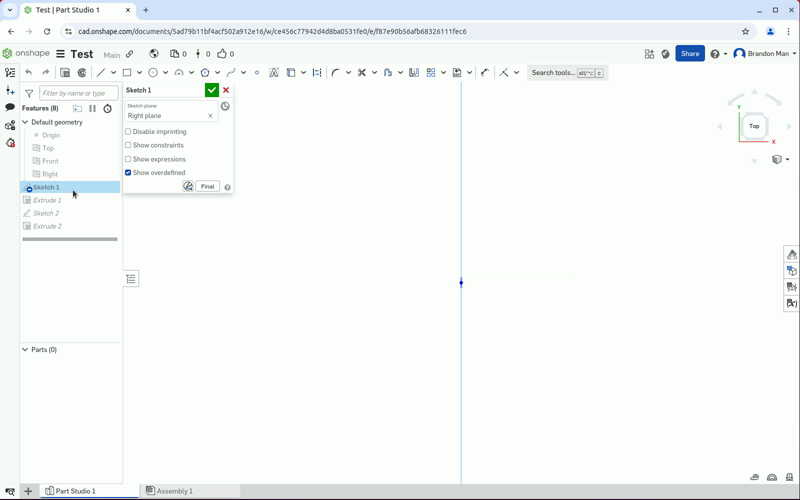
mouse_move(229, 92)
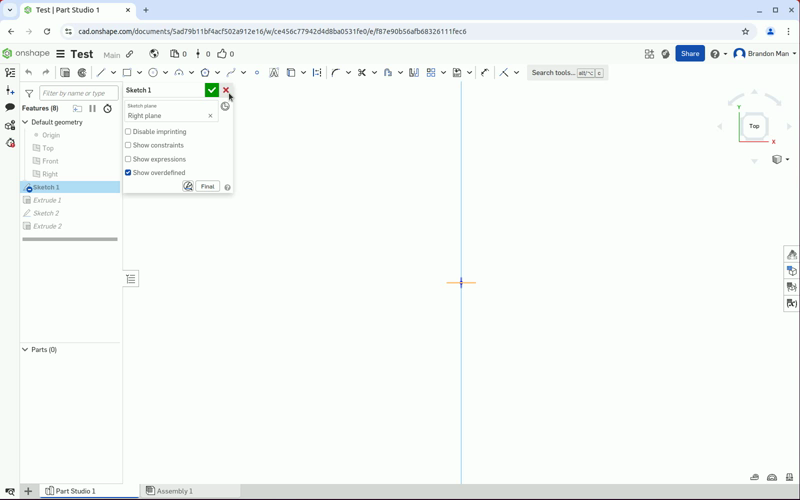
click(229, 92)
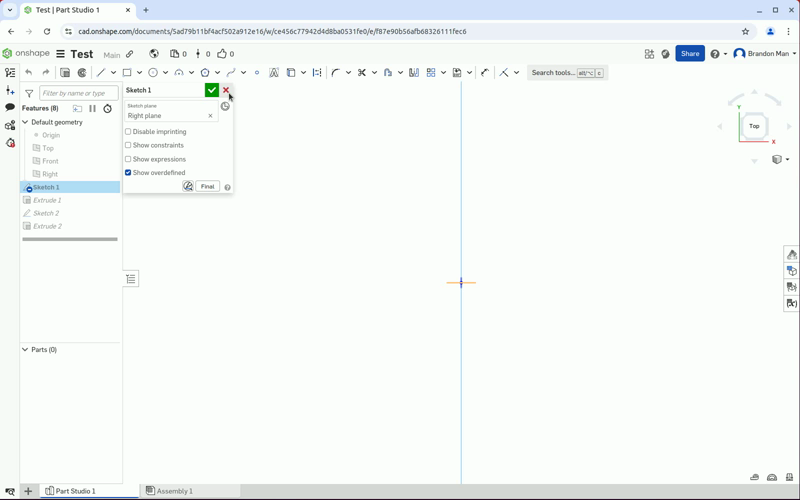
key(shift+s)
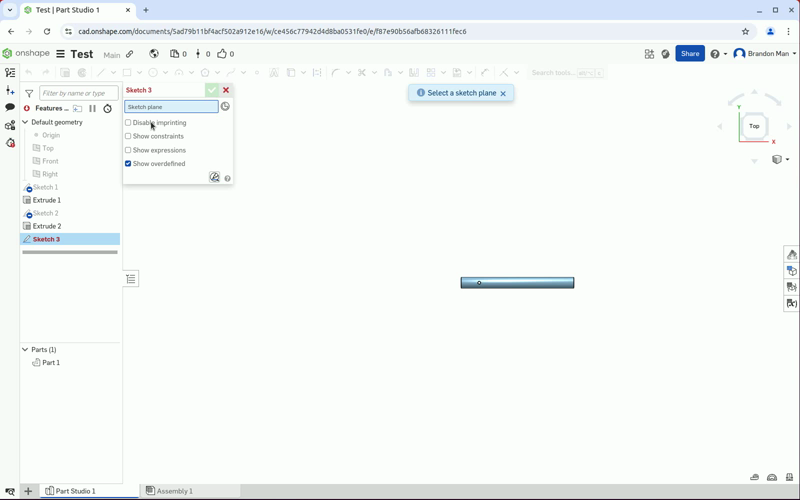
mouse_move(73, 150)
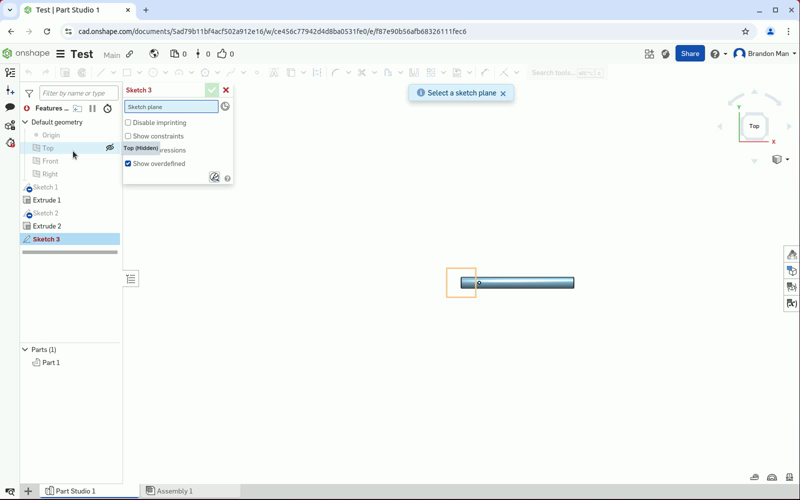
click(73, 150)
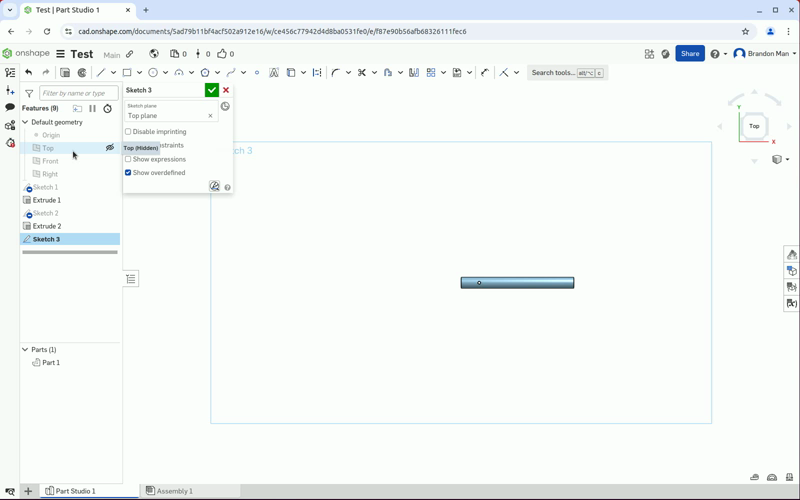
mouse_move(73, 352)
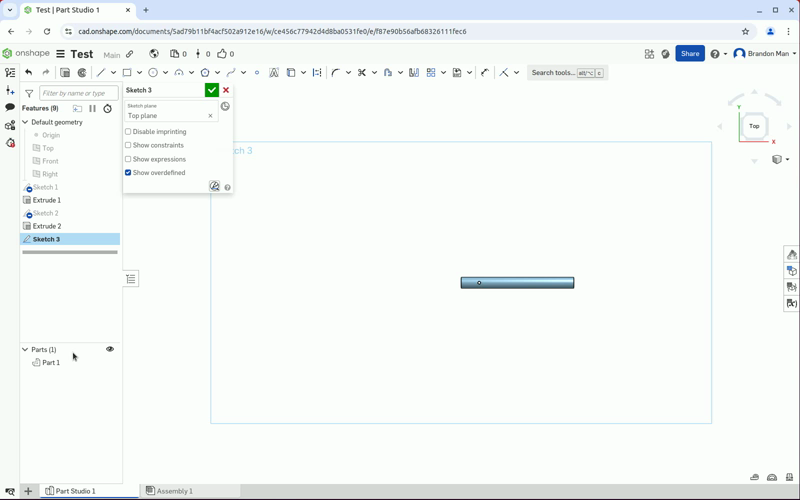
key(y)
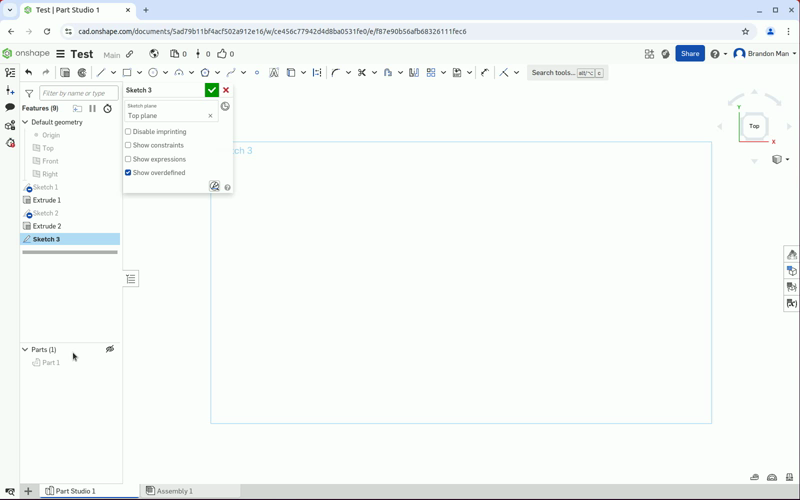
key(c)
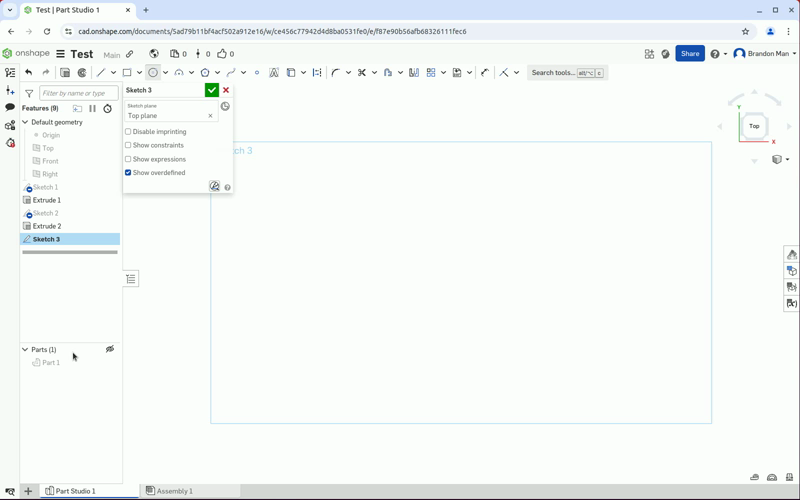
key_down(shift)
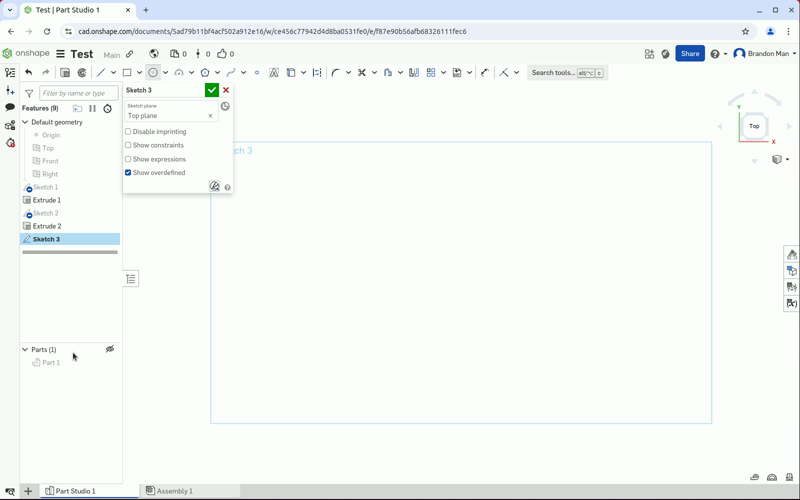
mouse_move(516, 282)
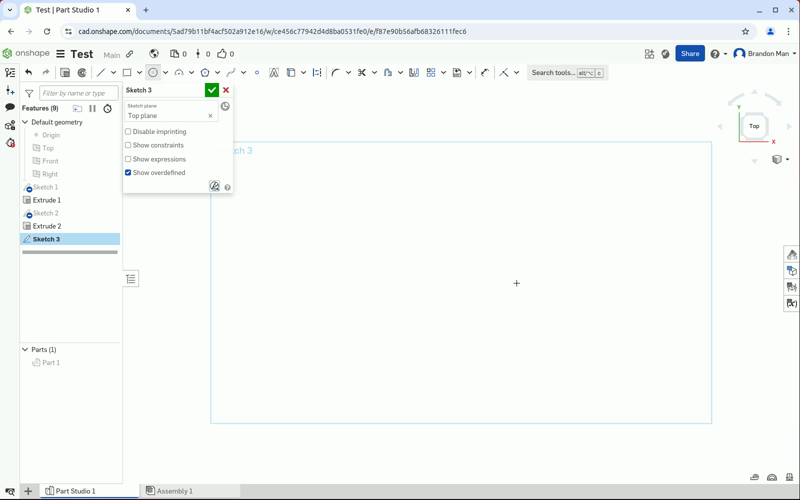
click(516, 282)
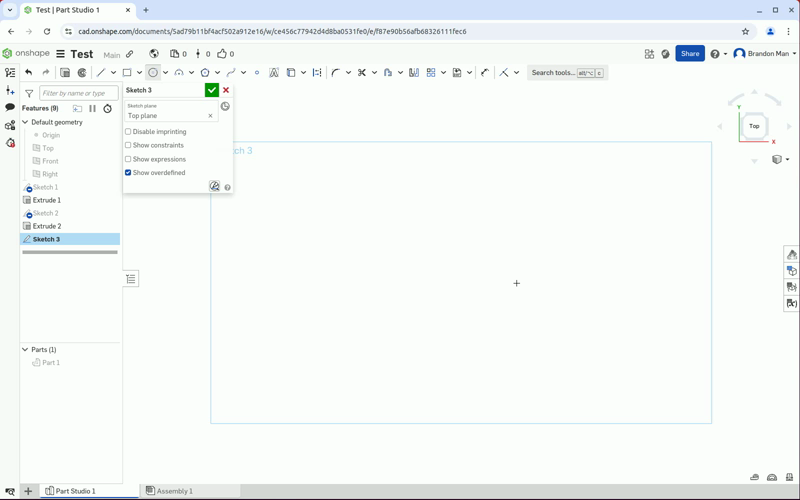
key_up(shift)
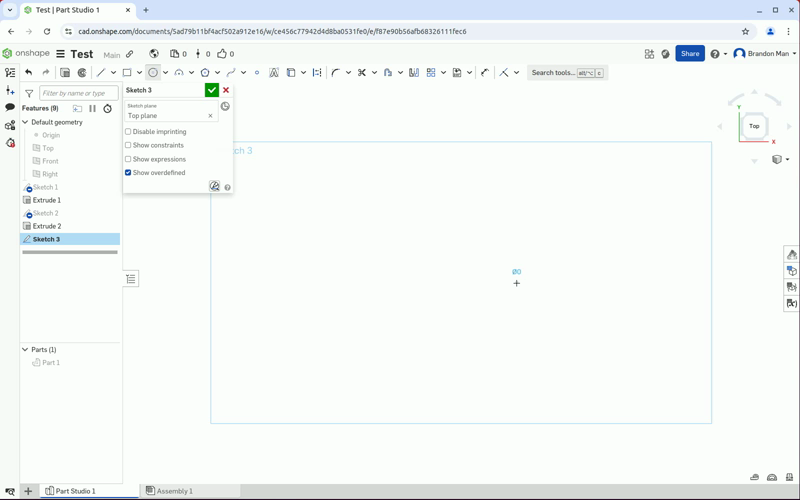
mouse_move(518, 282)
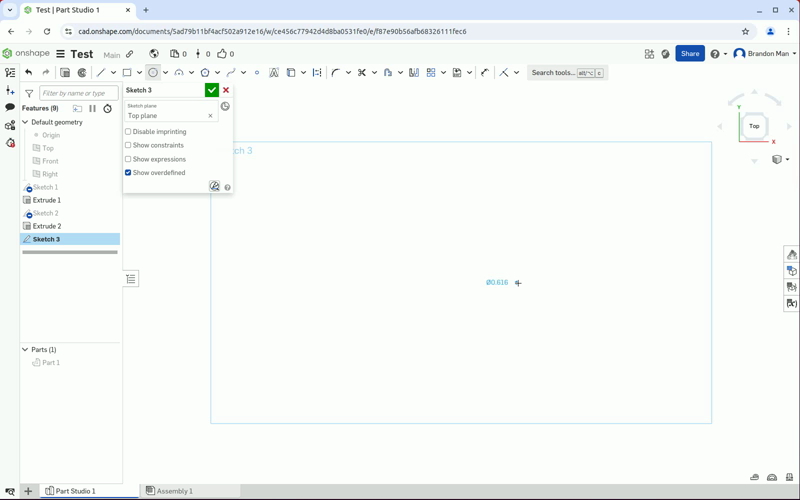
scroll(6)
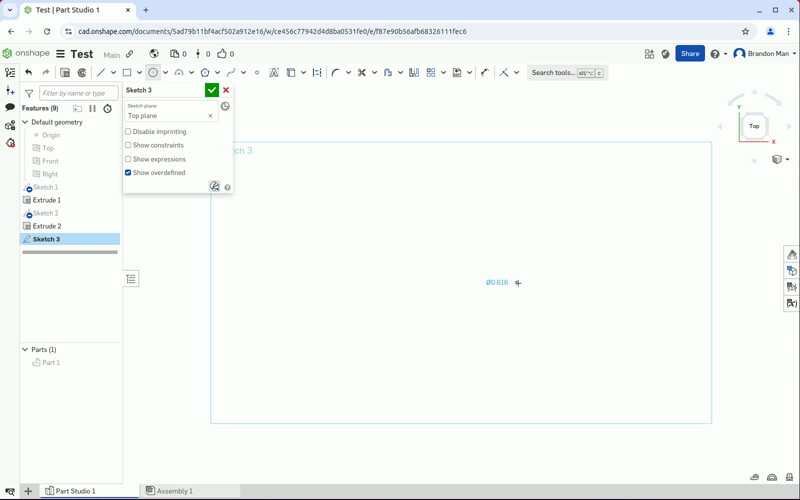
scroll(6)
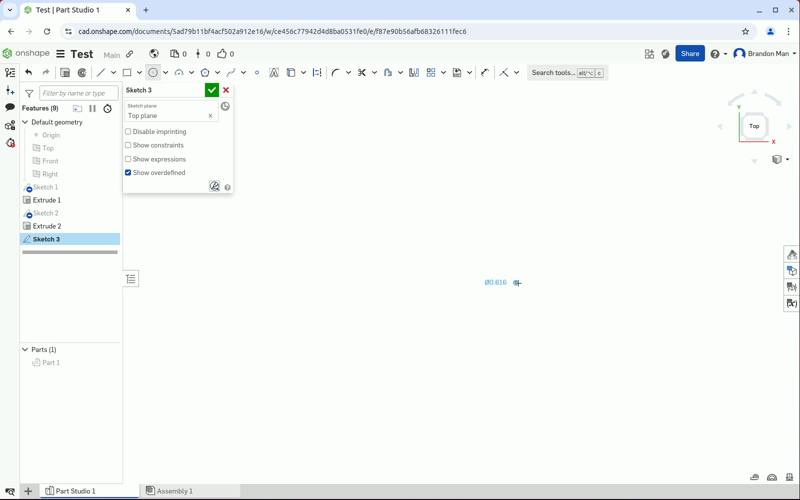
scroll(6)
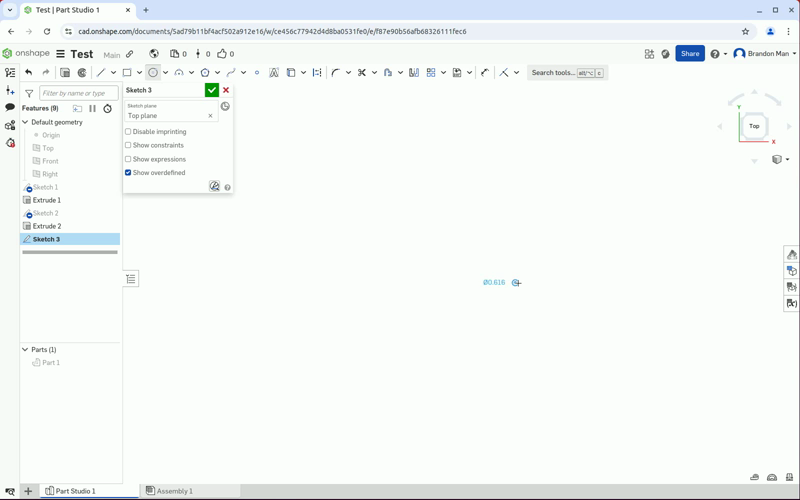
scroll(6)
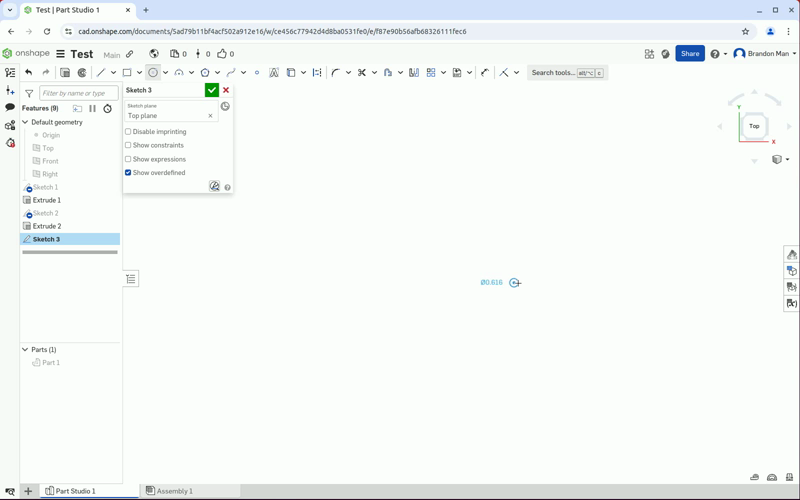
scroll(6)
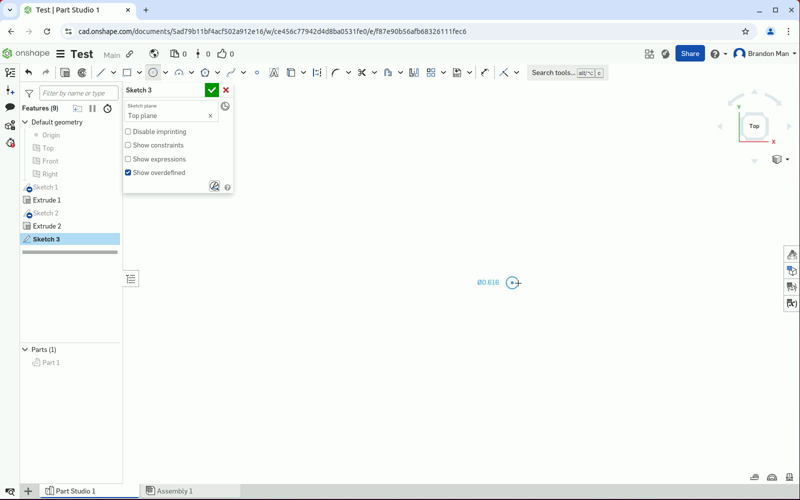
scroll(6)
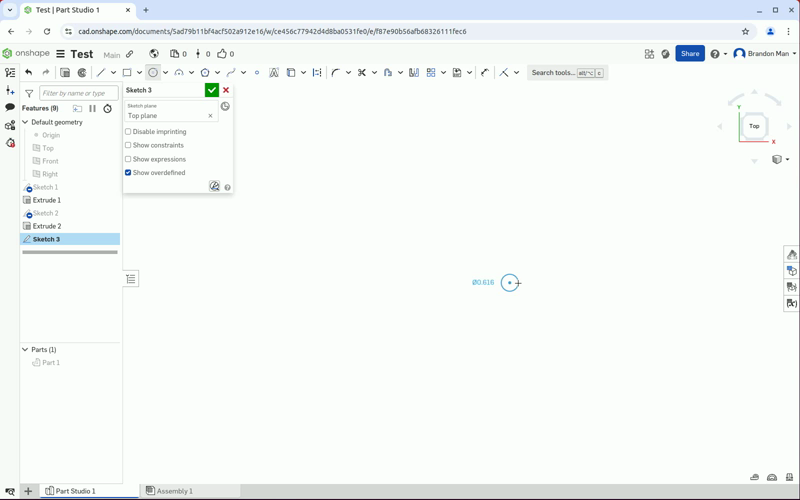
scroll(6)
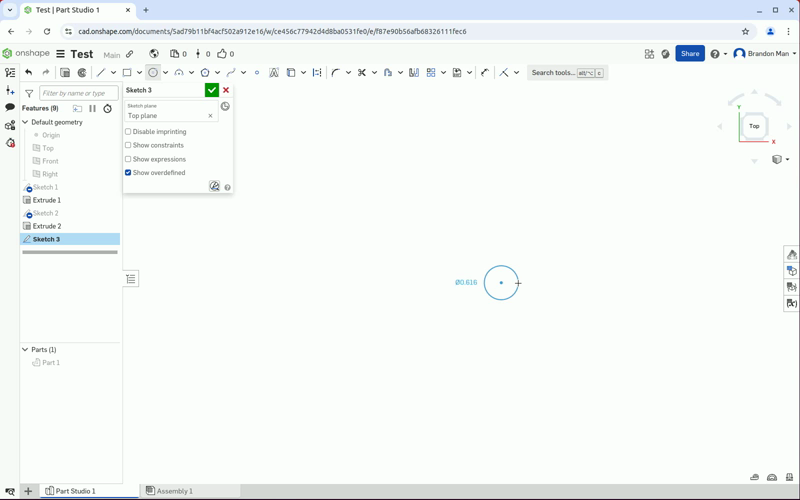
click(518, 282)
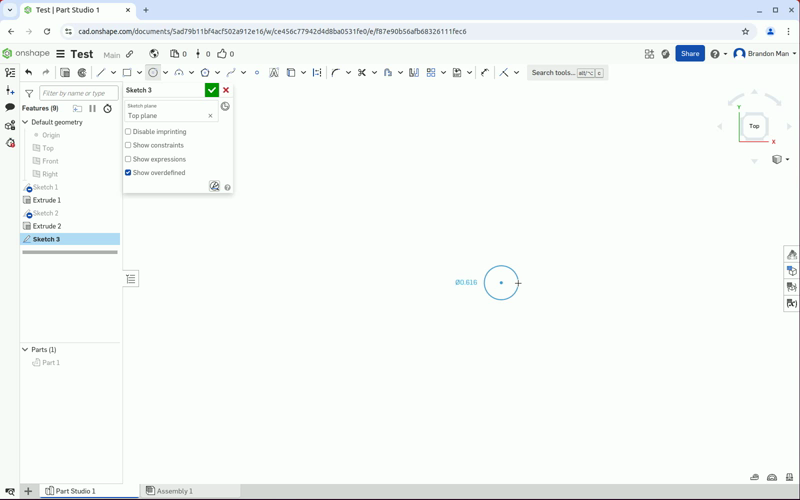
scroll(-6)
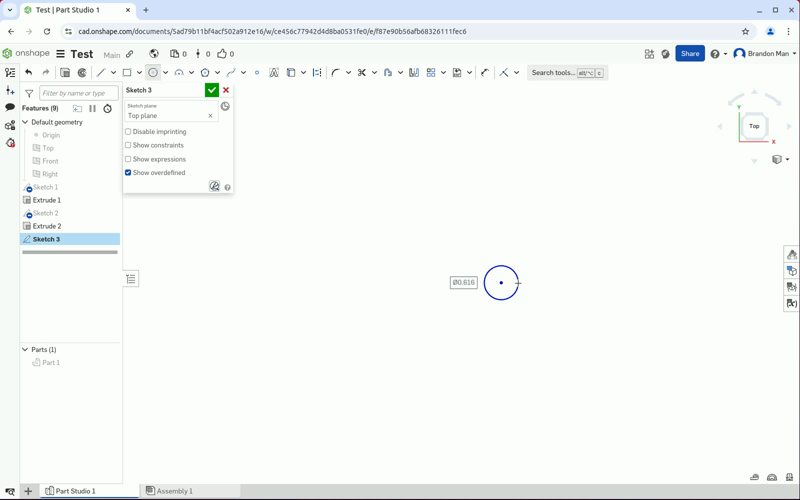
scroll(-6)
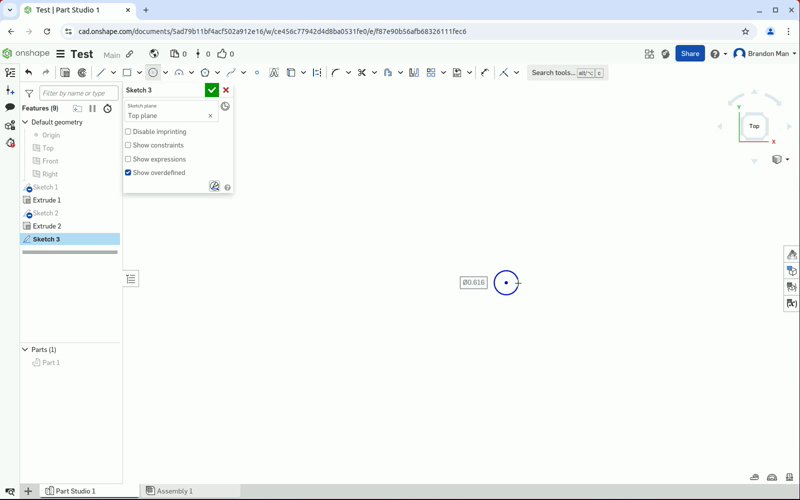
scroll(-6)
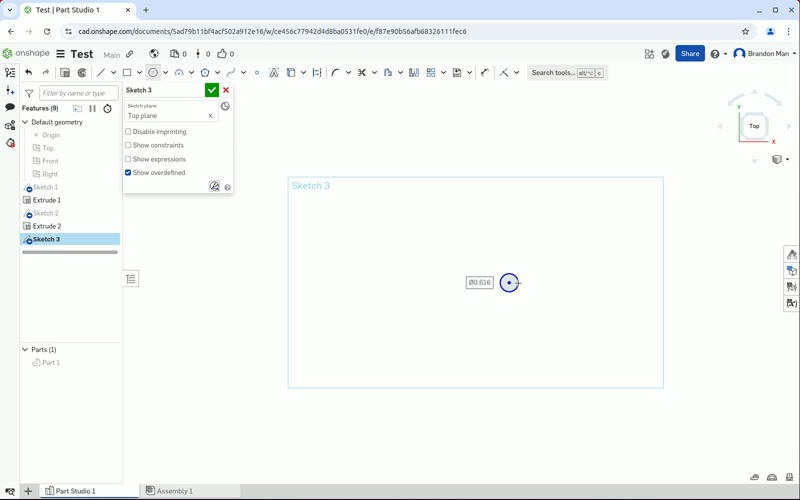
scroll(-6)
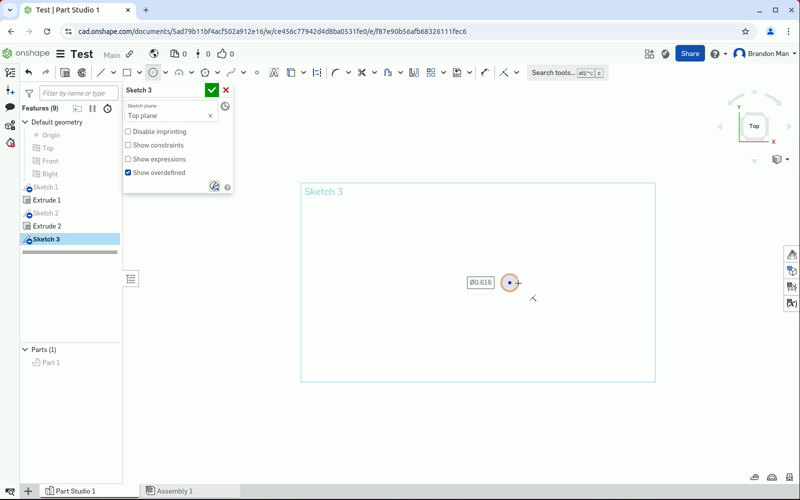
scroll(-6)
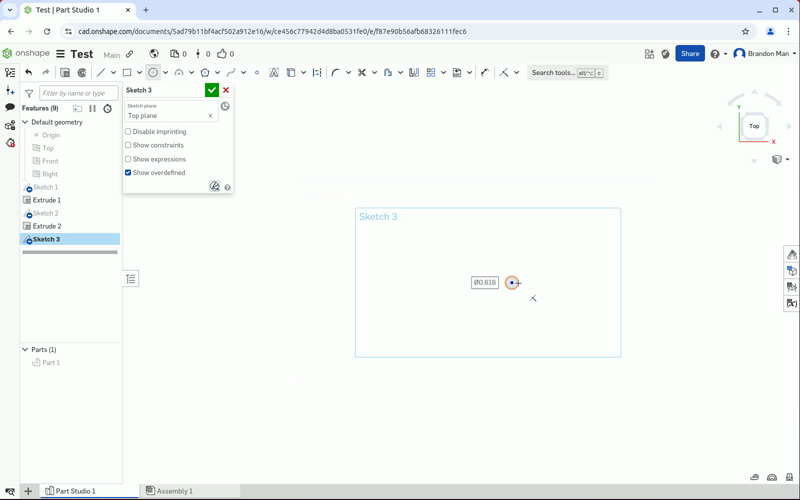
scroll(-6)
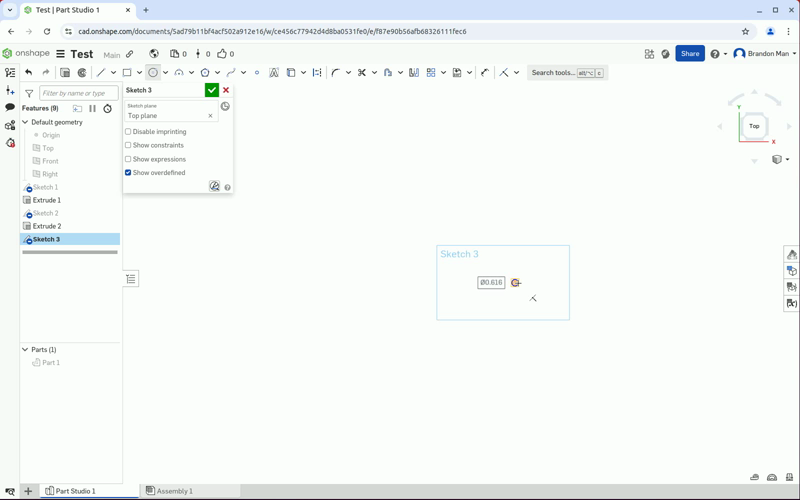
scroll(-6)
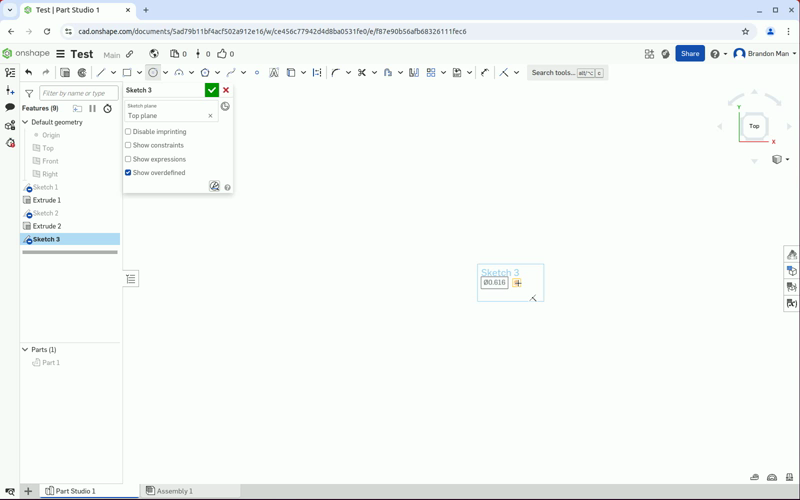
key(esc)
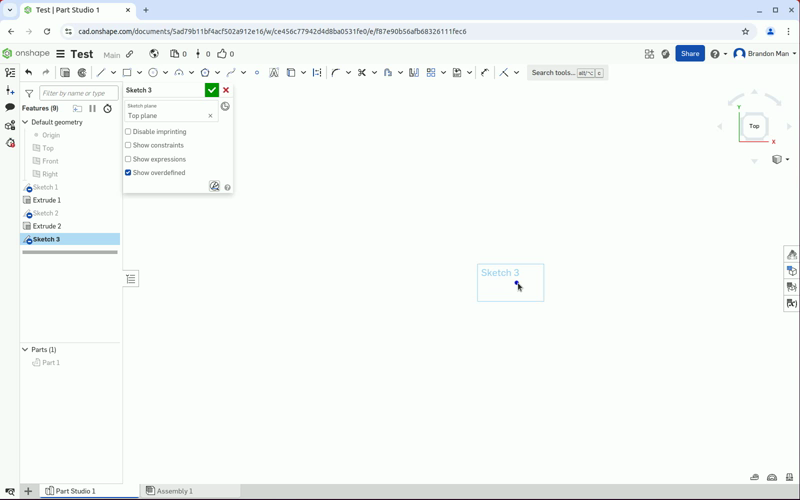
mouse_move(517, 283)
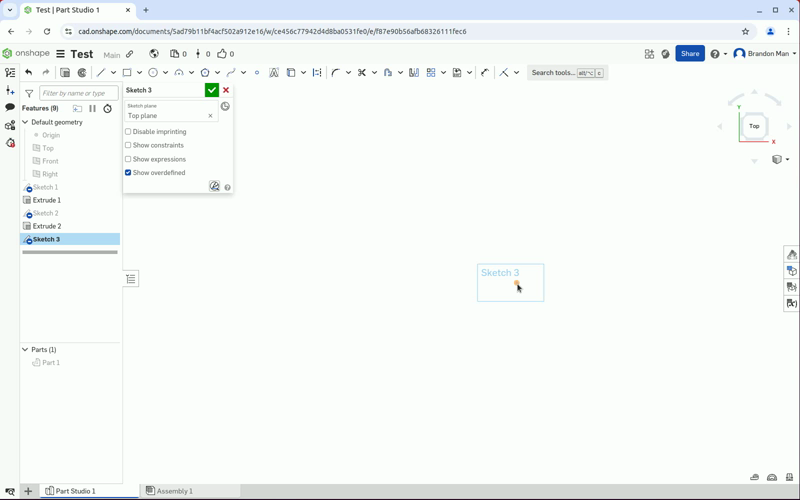
scroll(6)
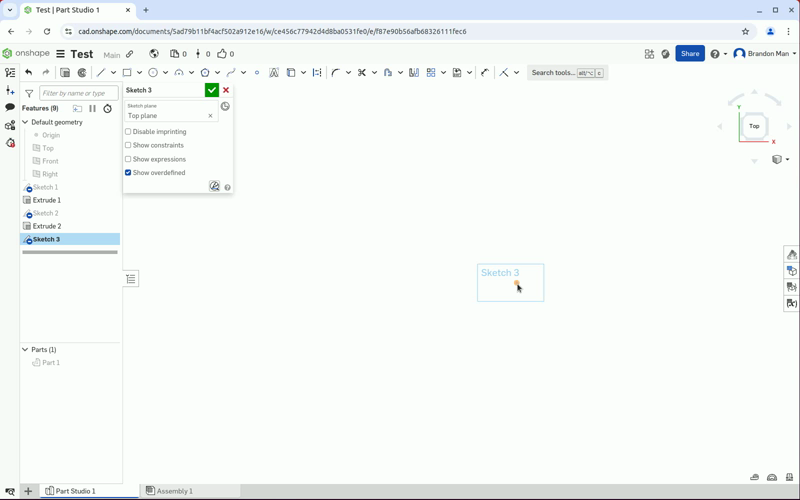
scroll(6)
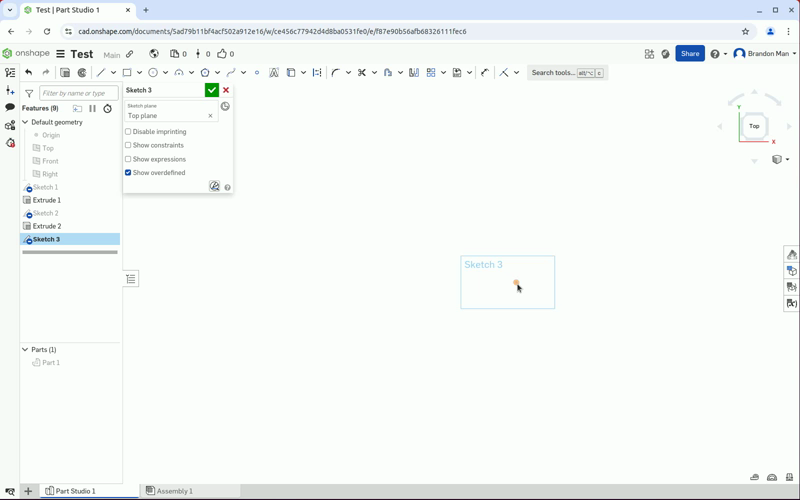
scroll(6)
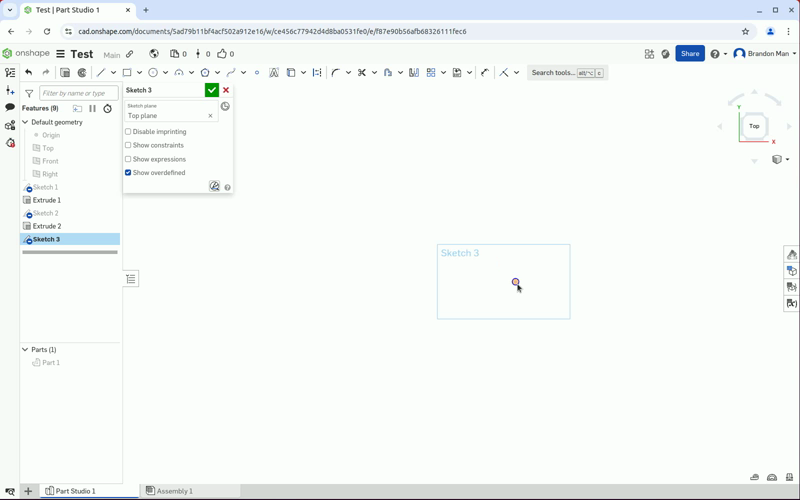
scroll(6)
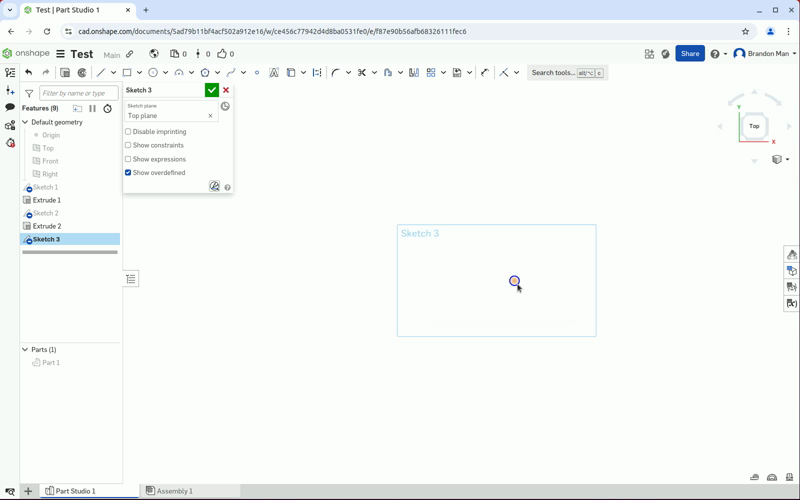
scroll(6)
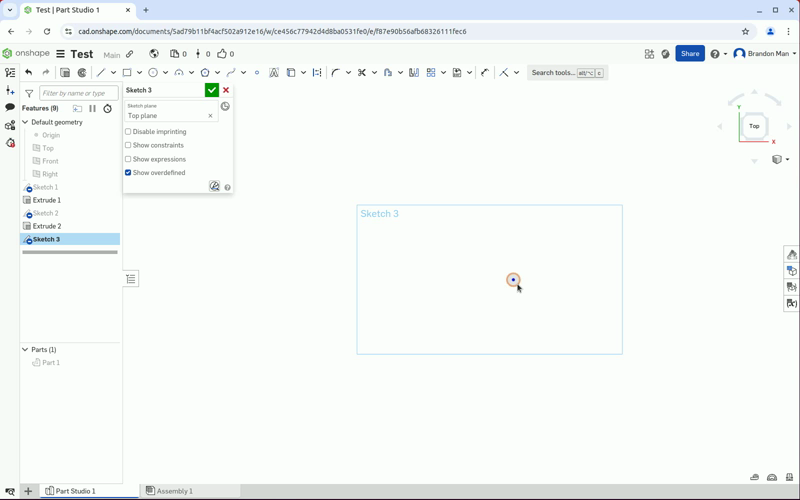
scroll(6)
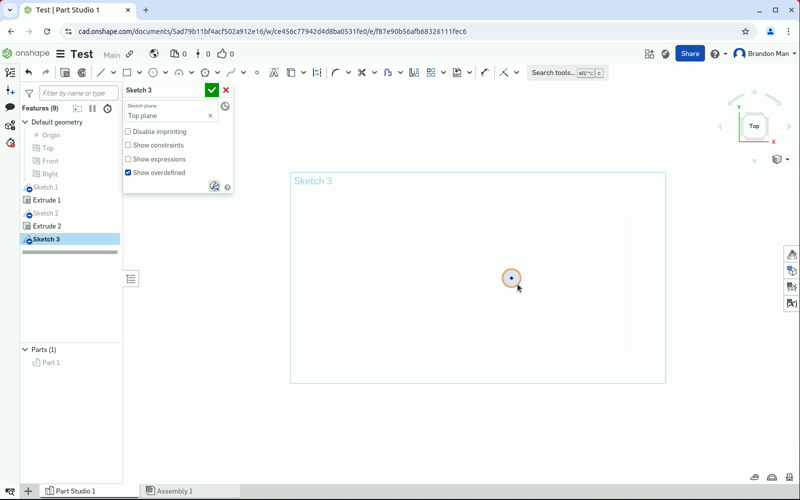
scroll(6)
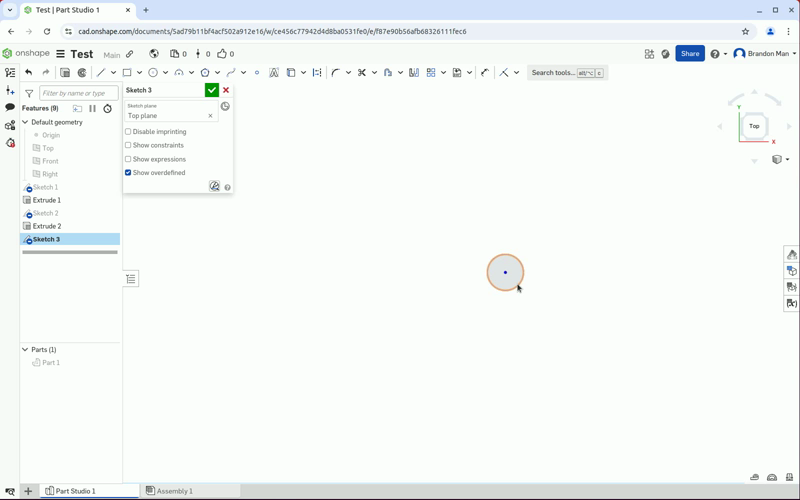
click(517, 283)
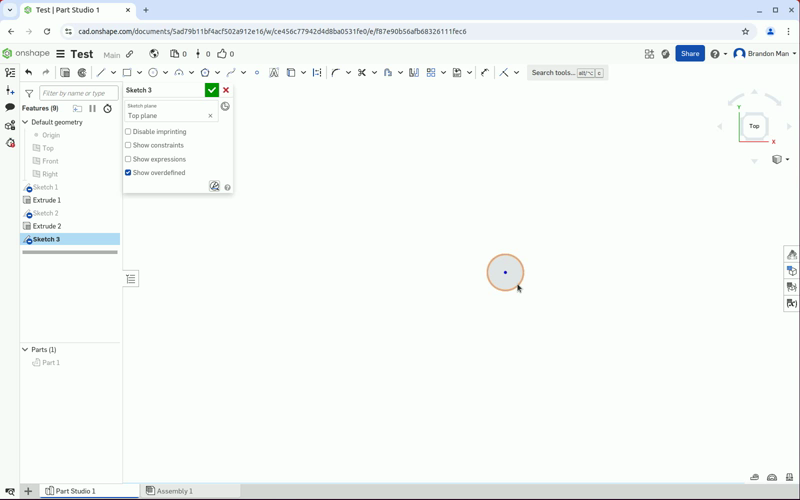
scroll(-6)
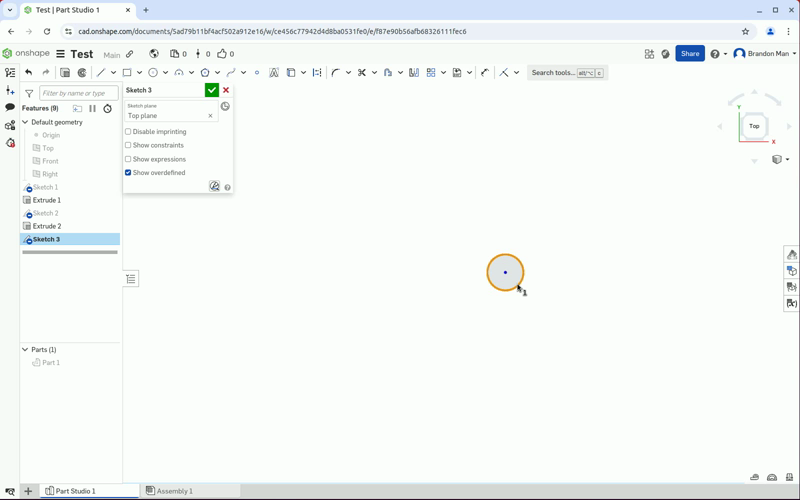
scroll(-6)
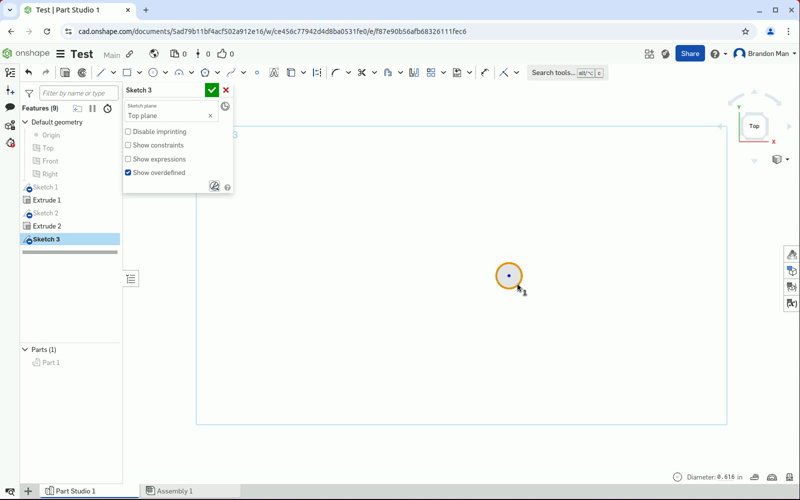
scroll(-6)
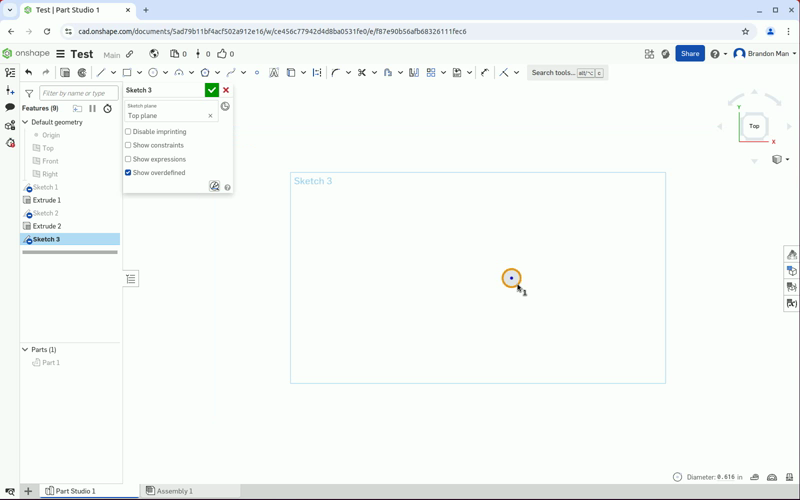
scroll(-6)
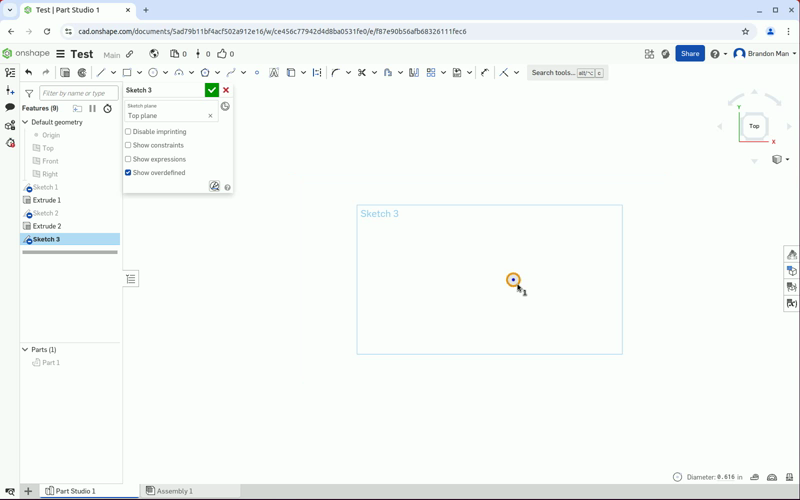
scroll(-6)
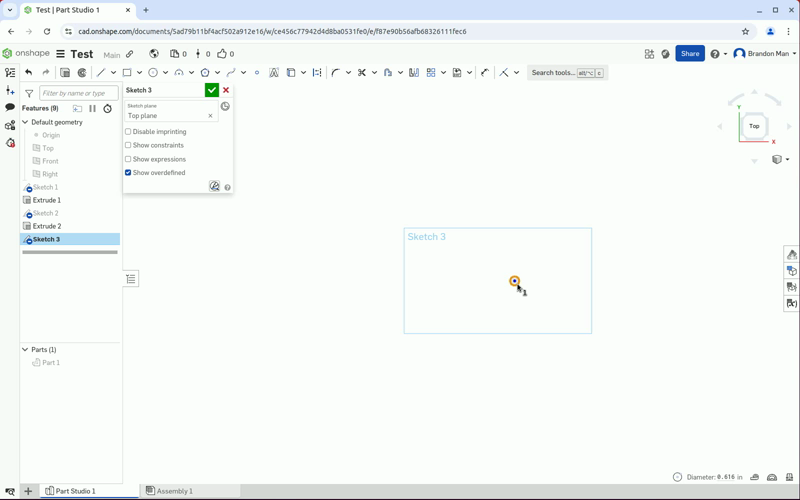
scroll(-6)
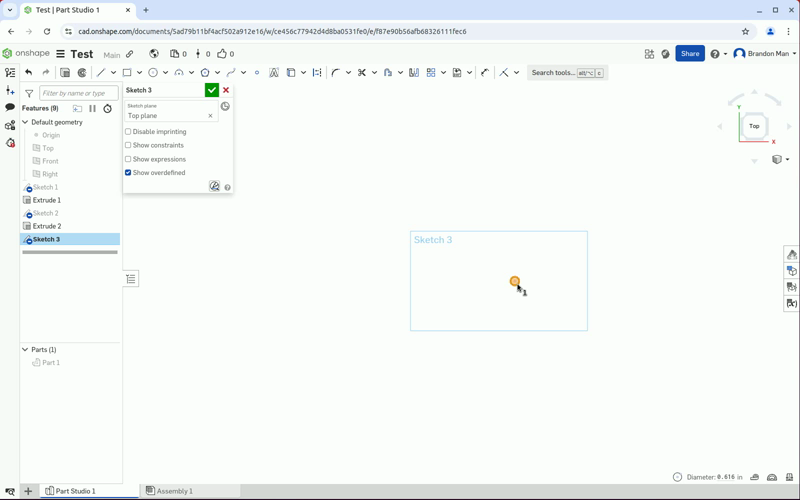
scroll(-6)
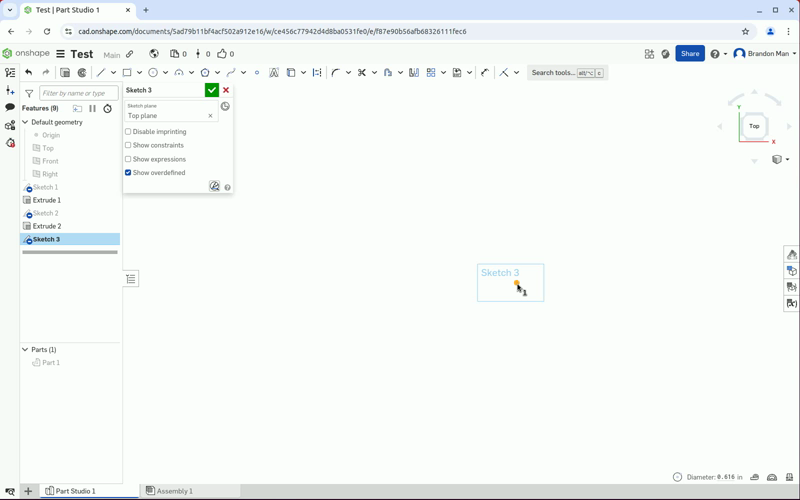
mouse_move(73, 352)
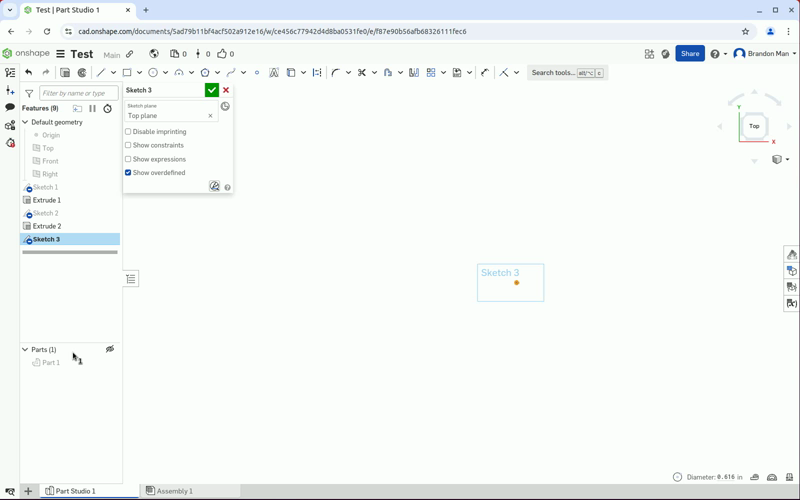
key(shift+y)
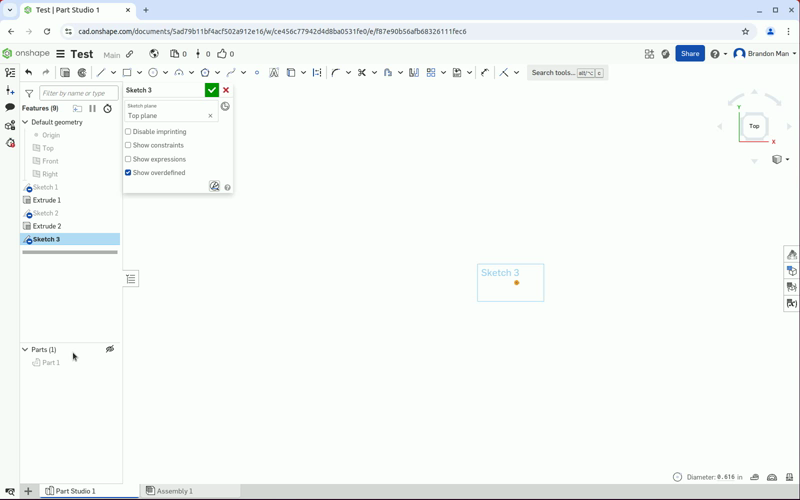
key(shift+e)
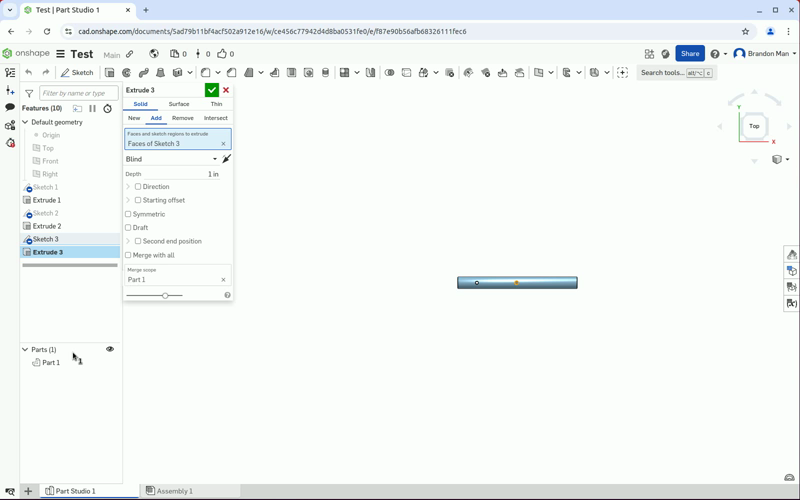
mouse_move(143, 106)
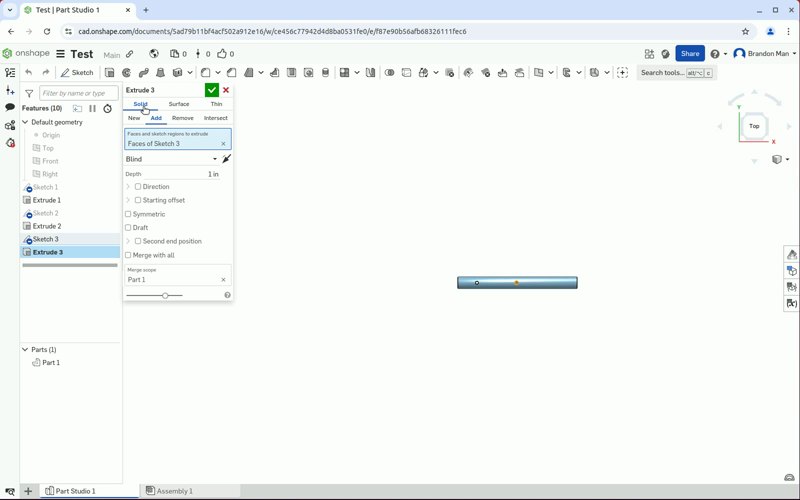
click(143, 106)
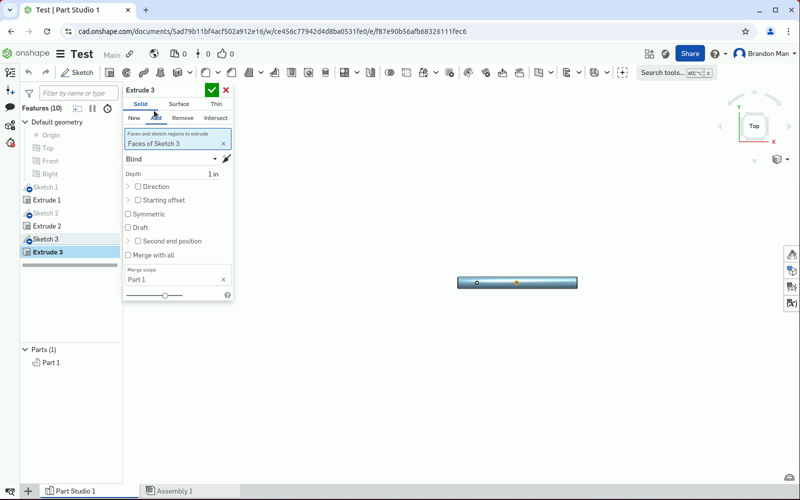
mouse_move(186, 120)
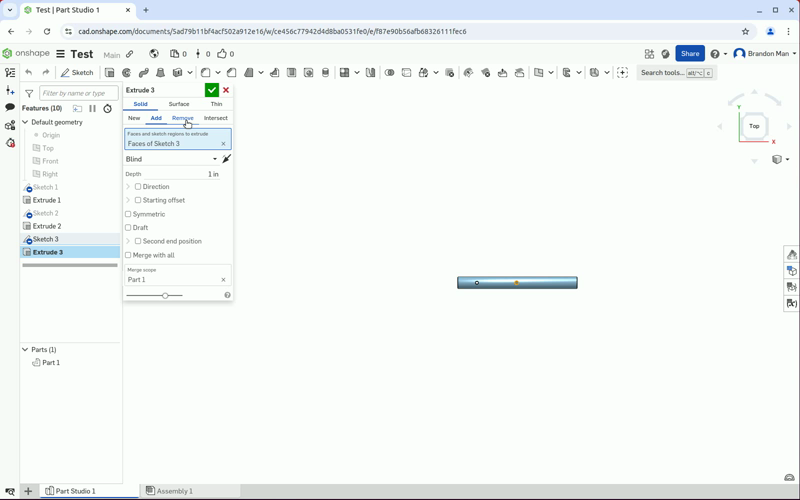
click(186, 120)
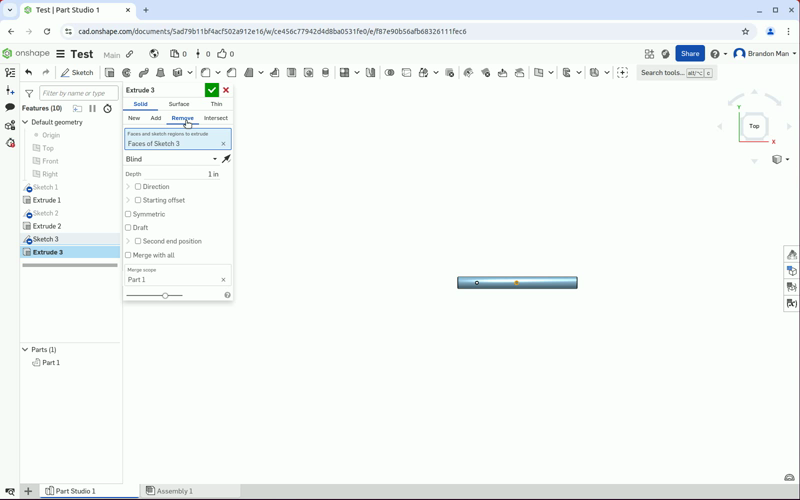
key(tab, 4)
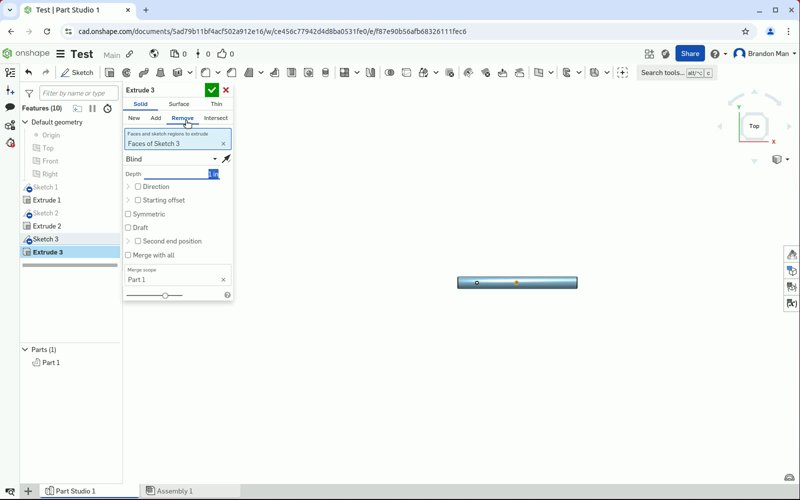
text(2.408)
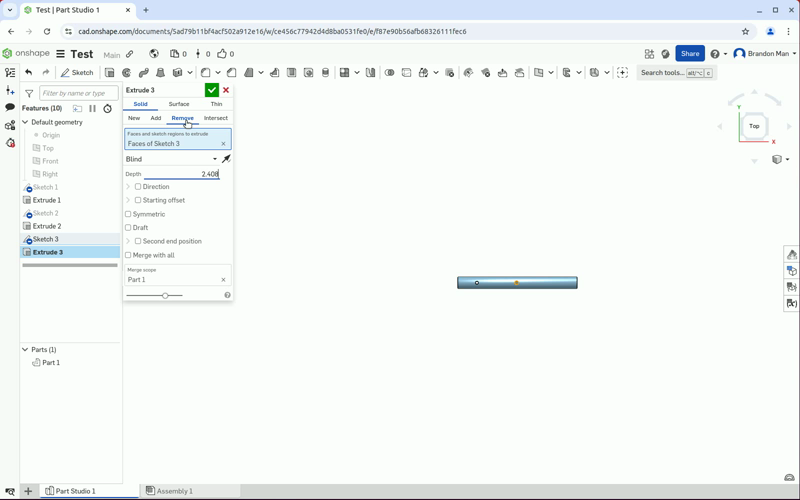
key(tab, 3)
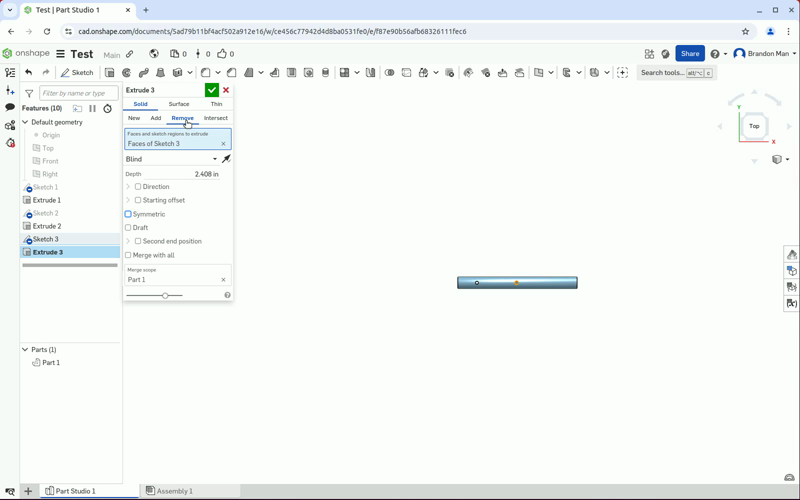
key(space)
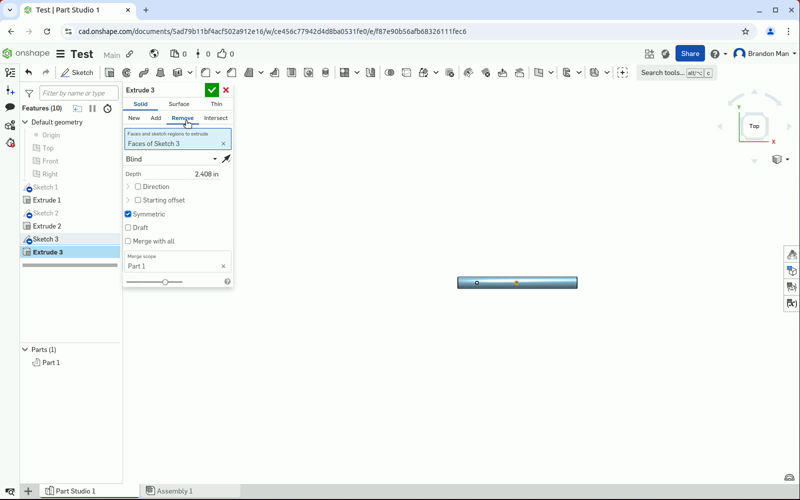
key(tab, 2)
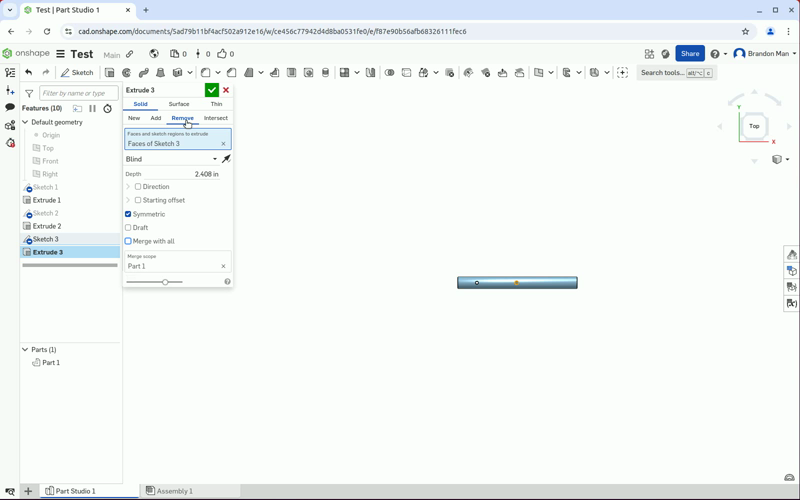
key(space)
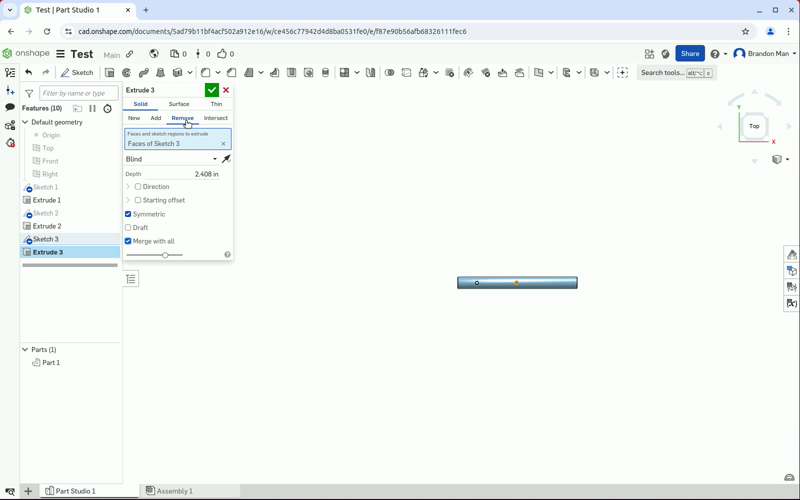
key(enter)
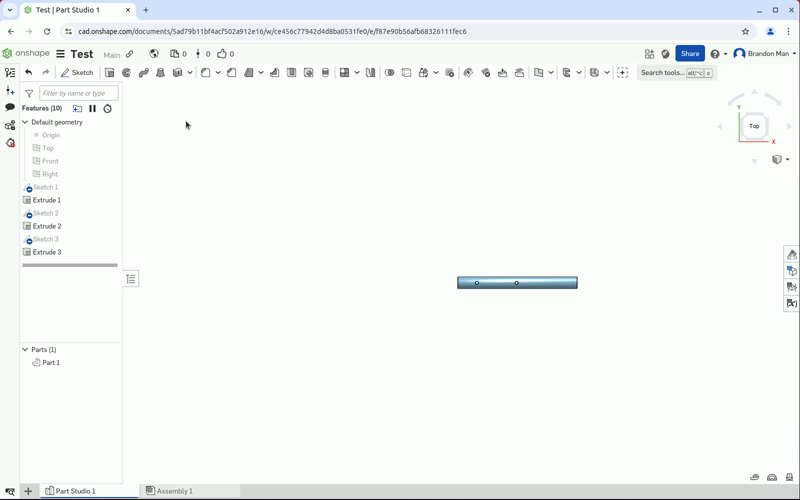
key(shift+h)
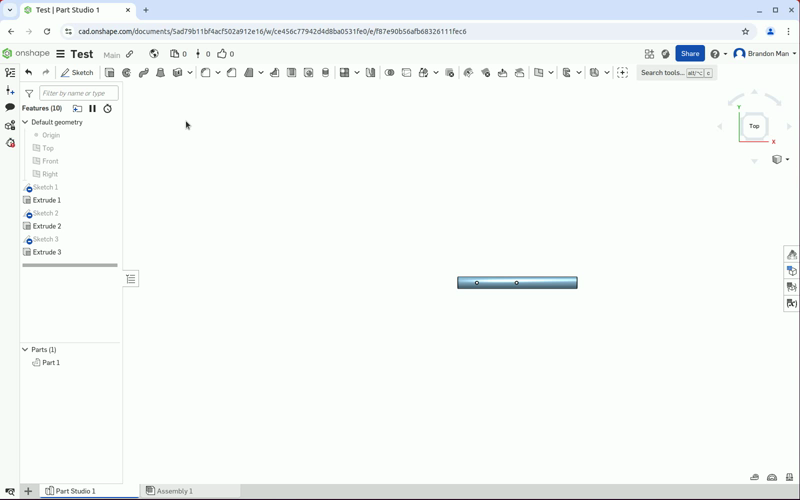
key(shift+h)
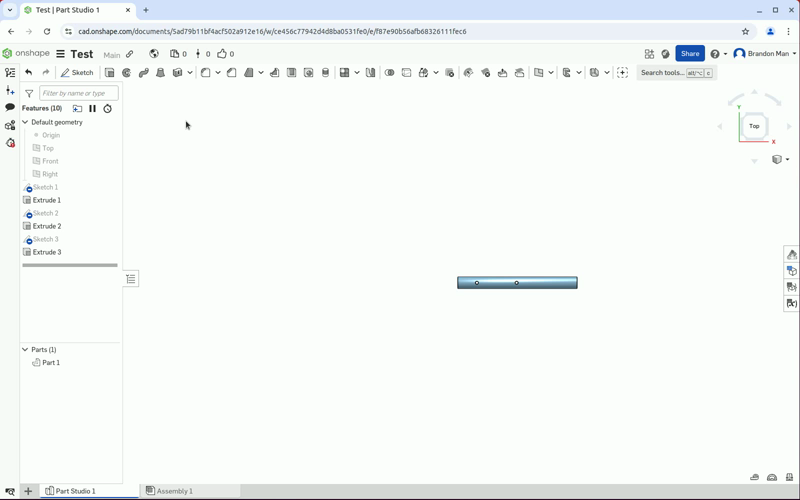
mouse_move(73, 189)
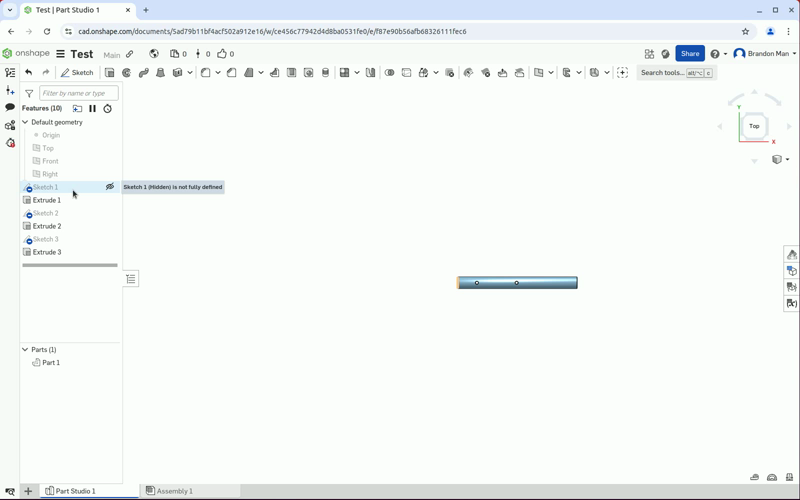
click(73, 189)
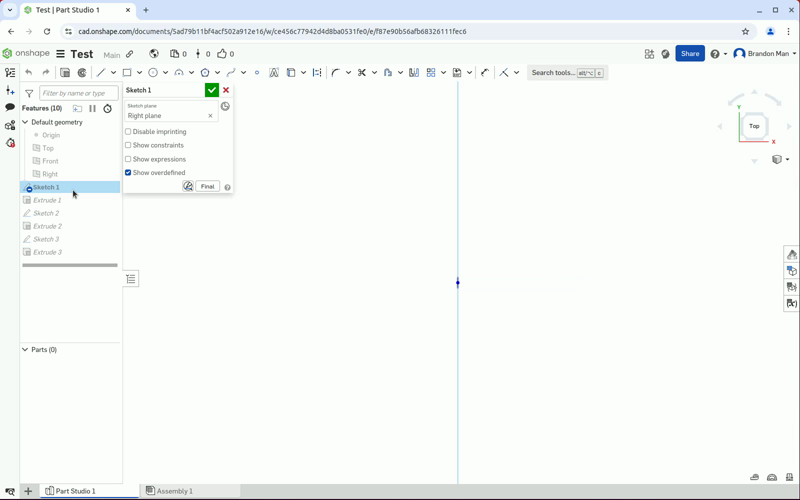
mouse_move(229, 92)
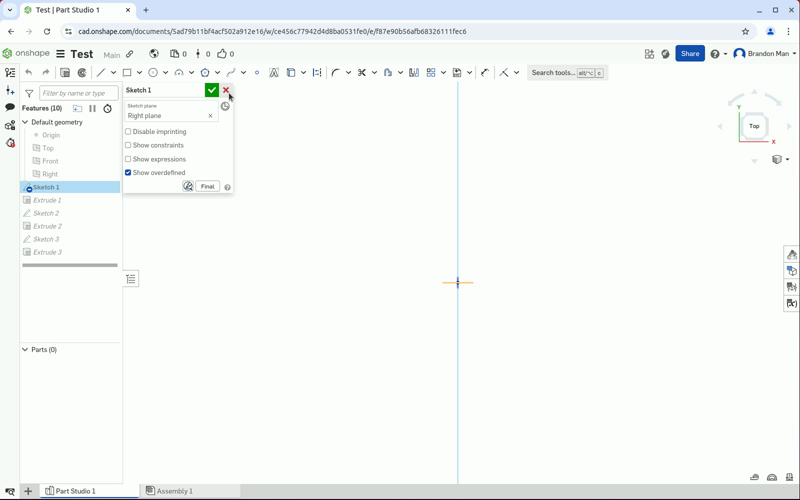
click(229, 92)
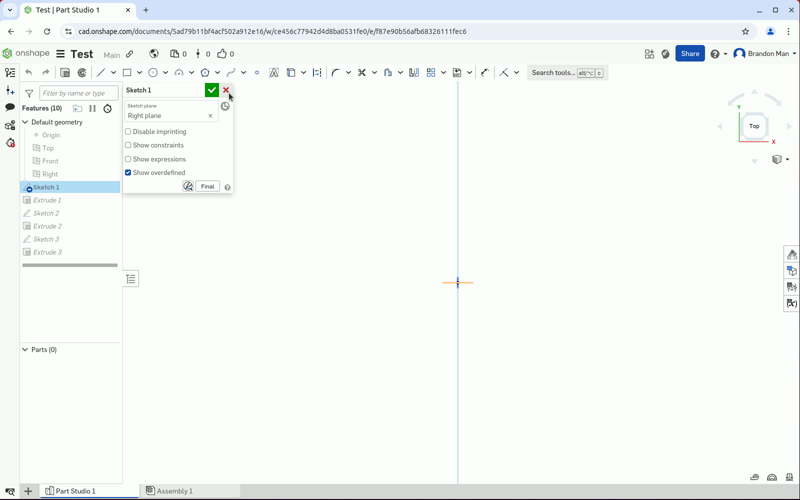
key(shift+s)
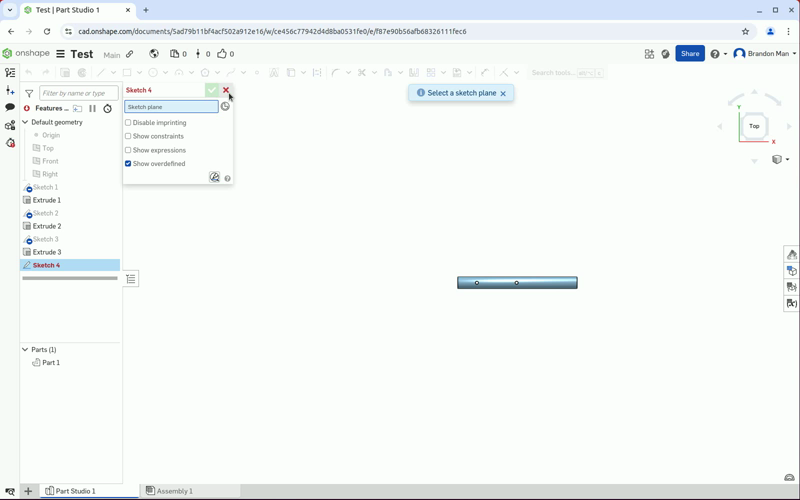
mouse_move(73, 150)
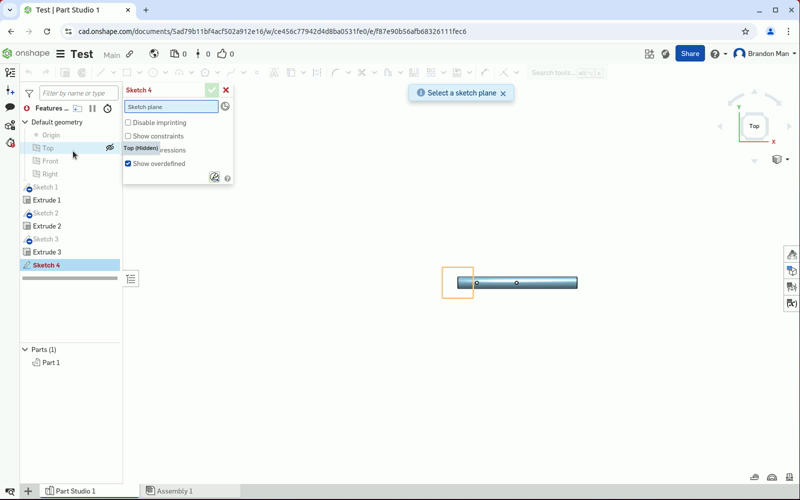
click(73, 150)
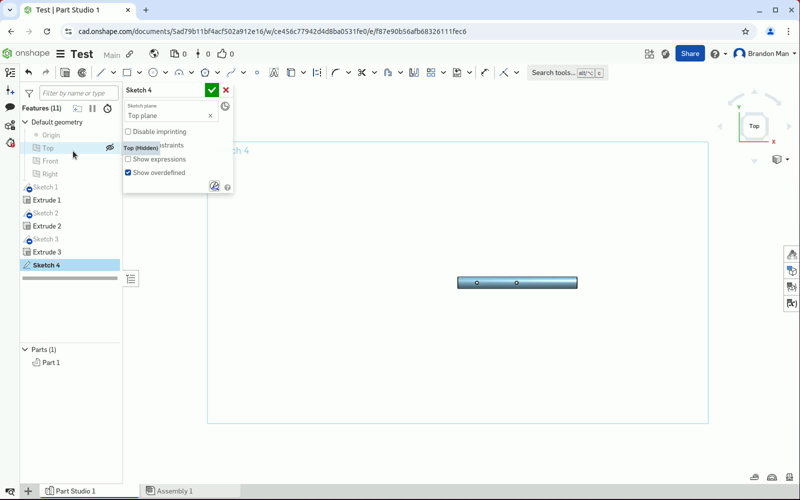
mouse_move(73, 352)
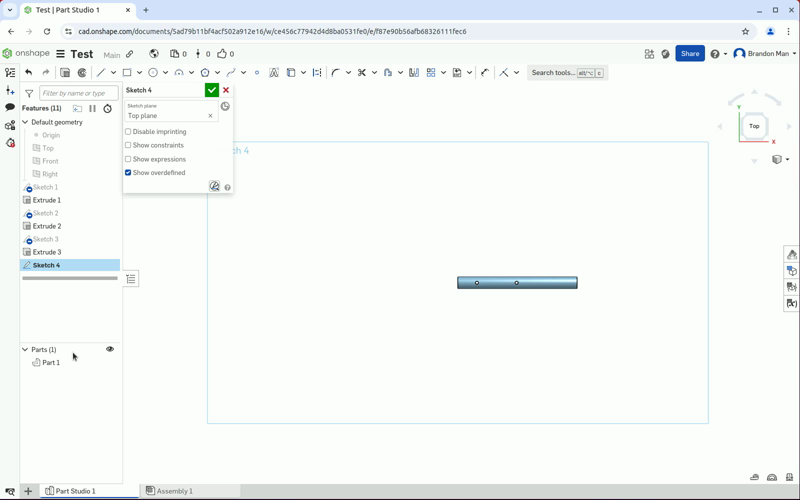
key(y)
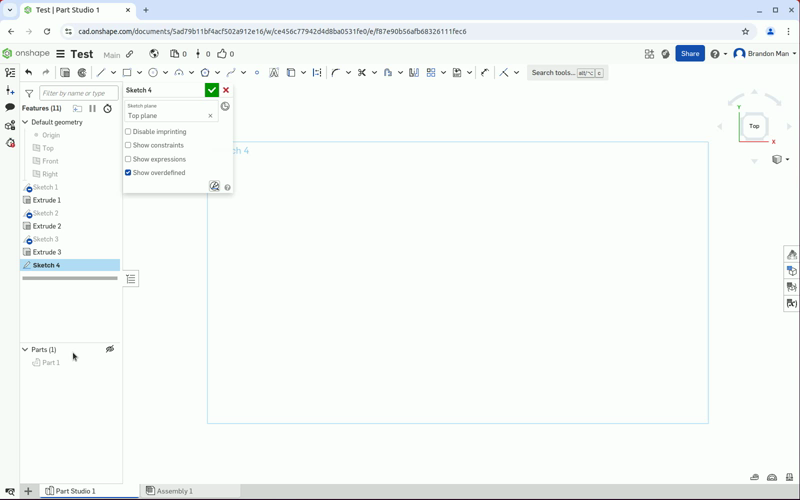
key(c)
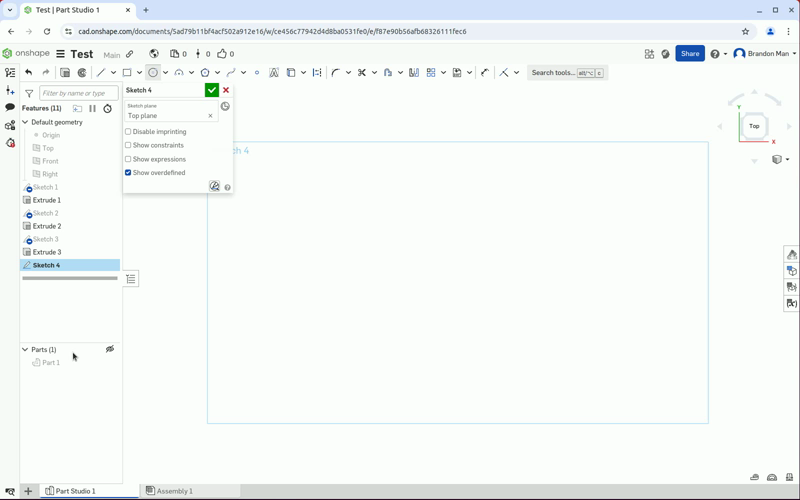
key_down(shift)
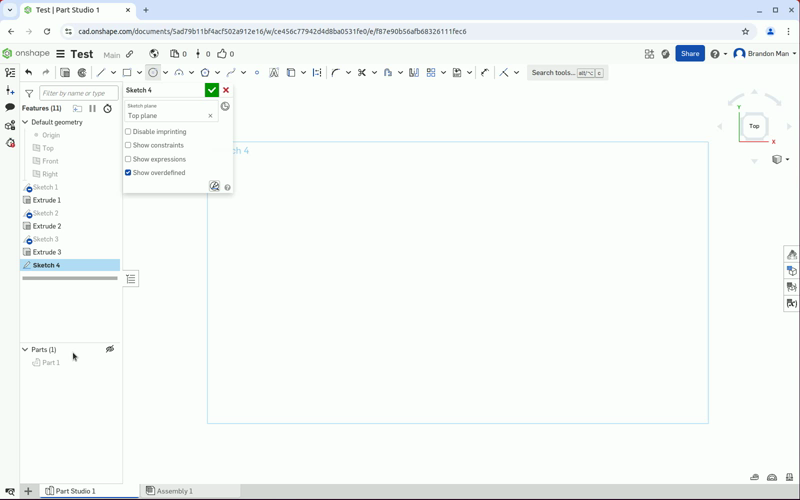
mouse_move(554, 282)
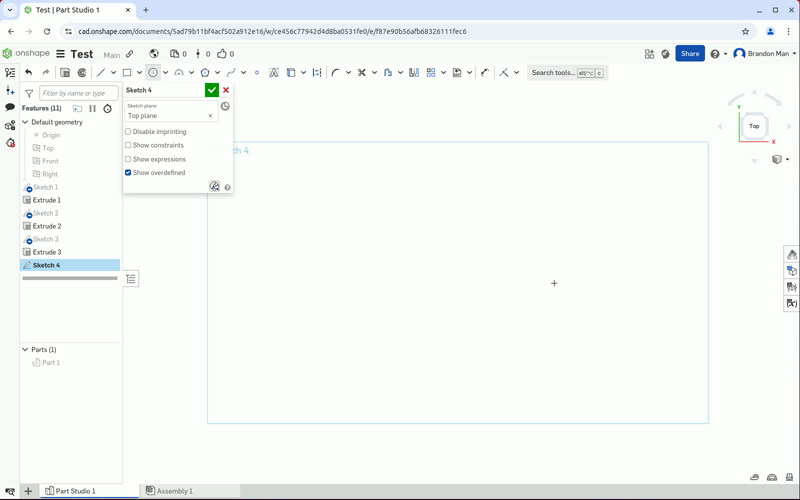
click(554, 282)
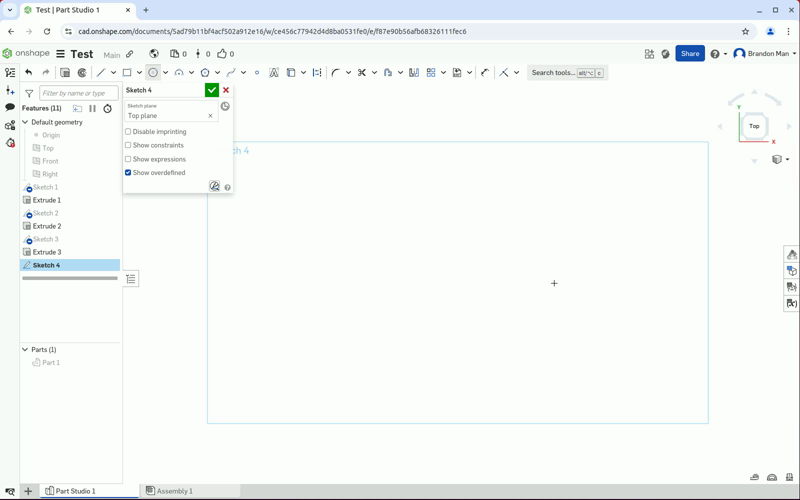
key_up(shift)
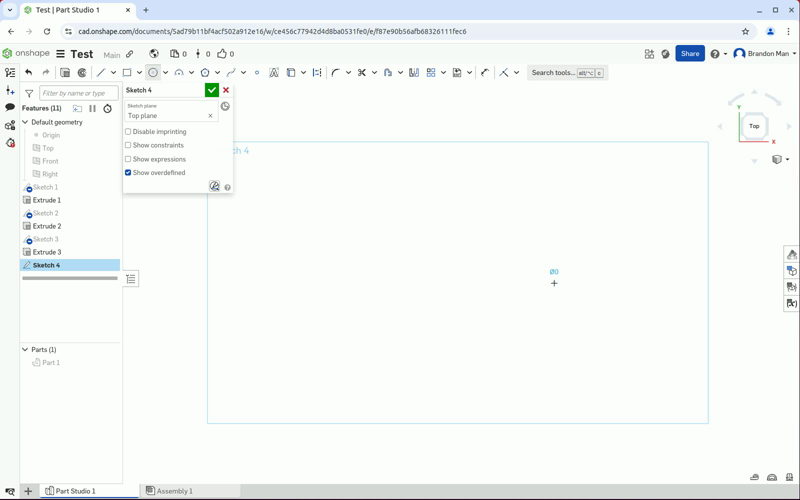
mouse_move(555, 282)
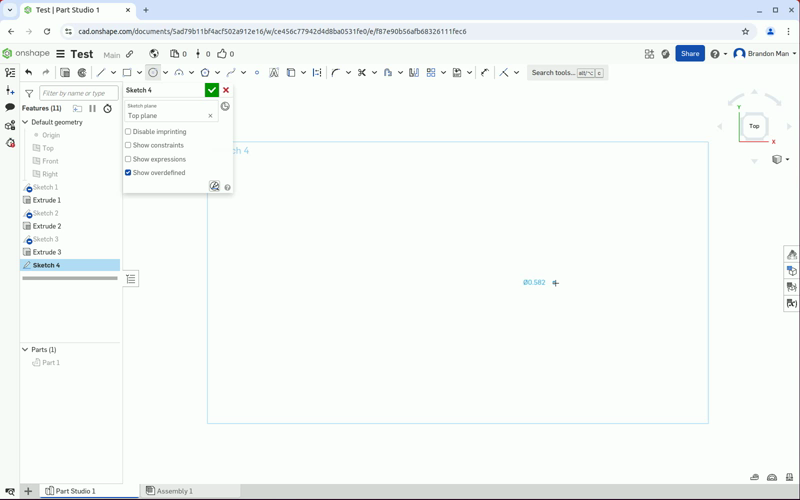
scroll(6)
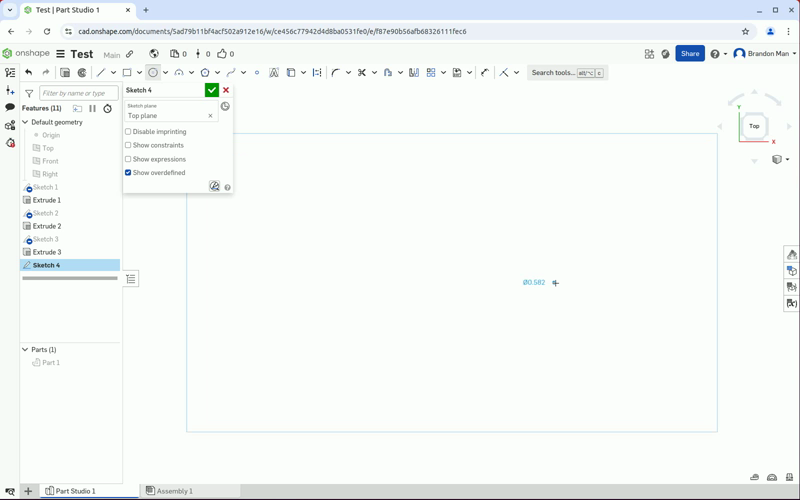
scroll(6)
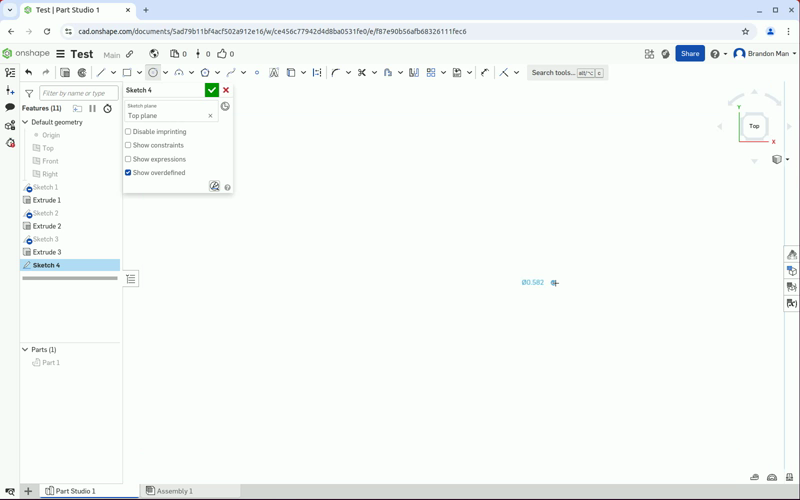
scroll(6)
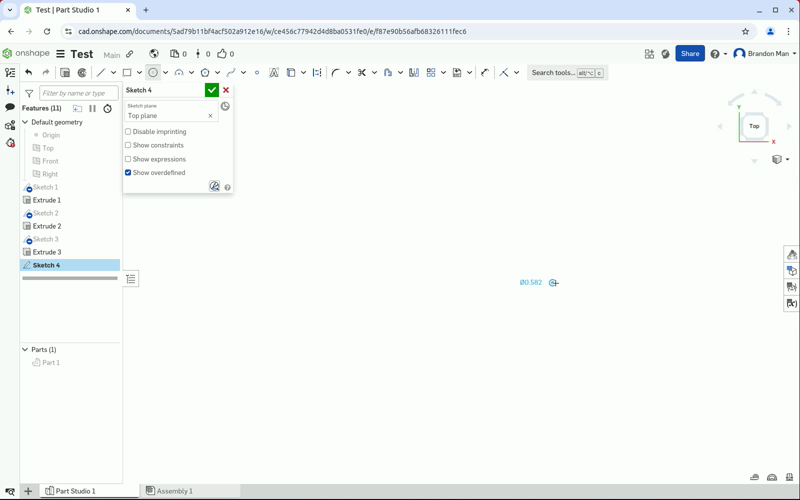
scroll(6)
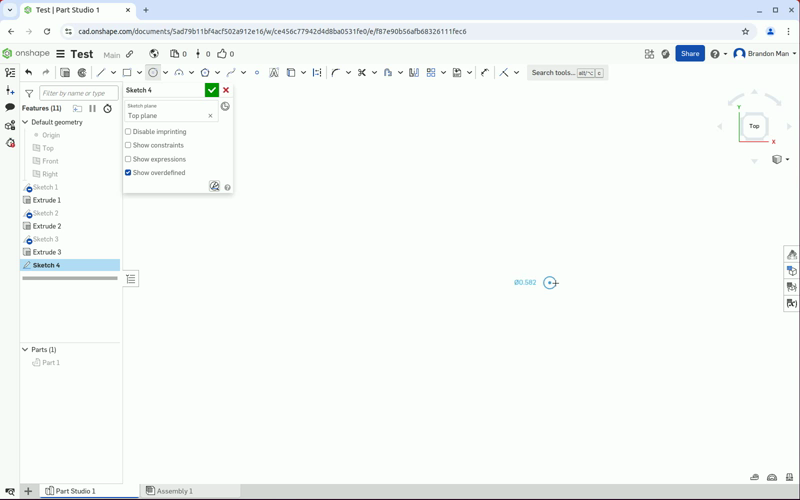
scroll(6)
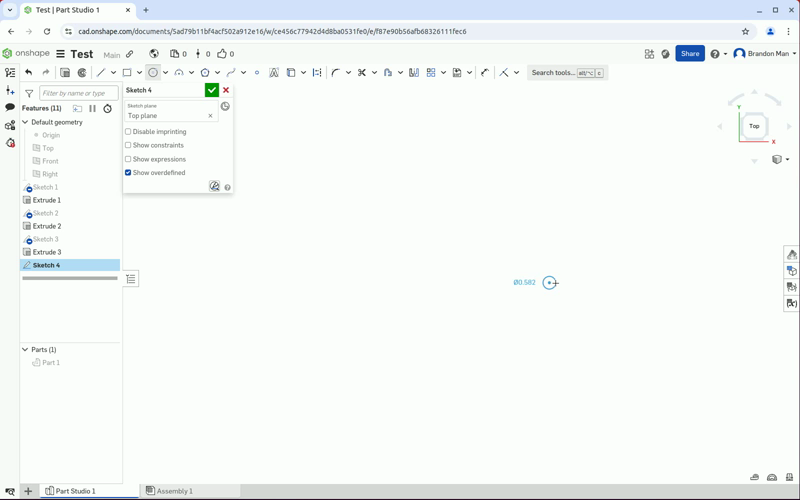
scroll(6)
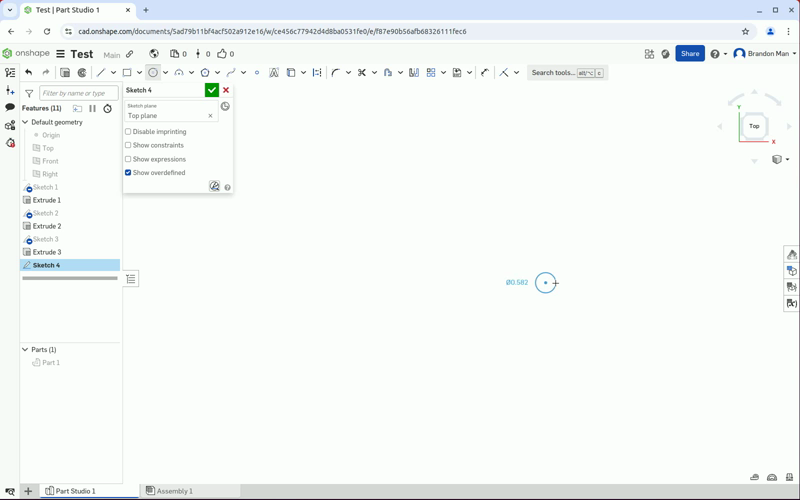
scroll(6)
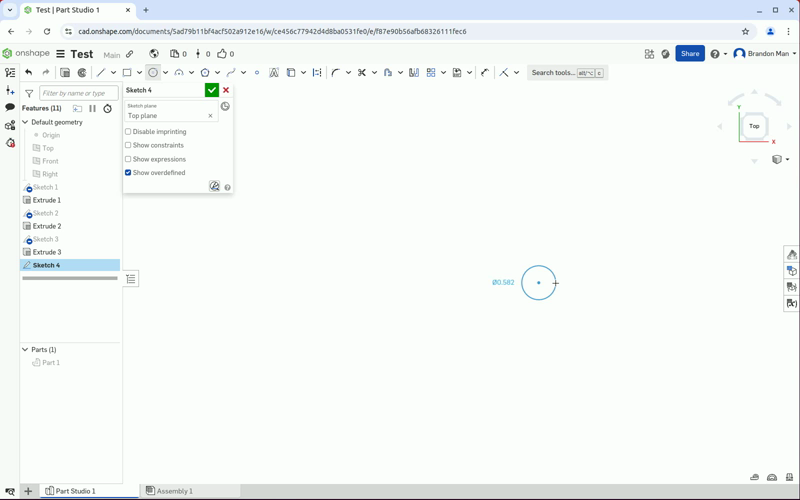
click(555, 282)
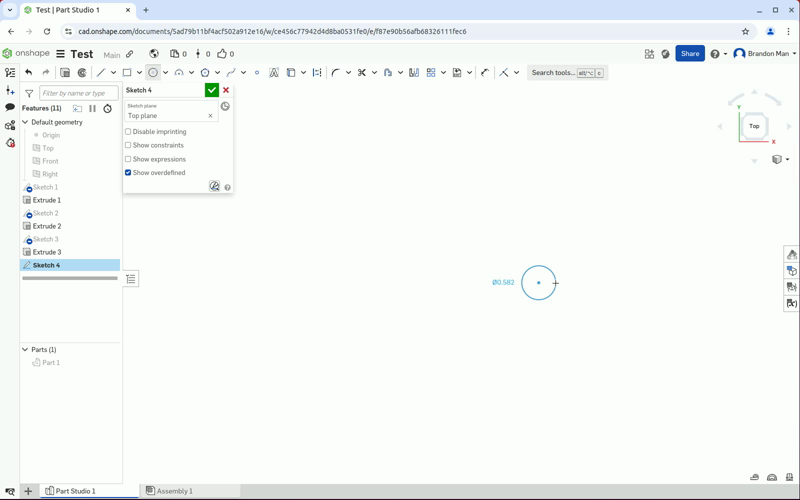
scroll(-6)
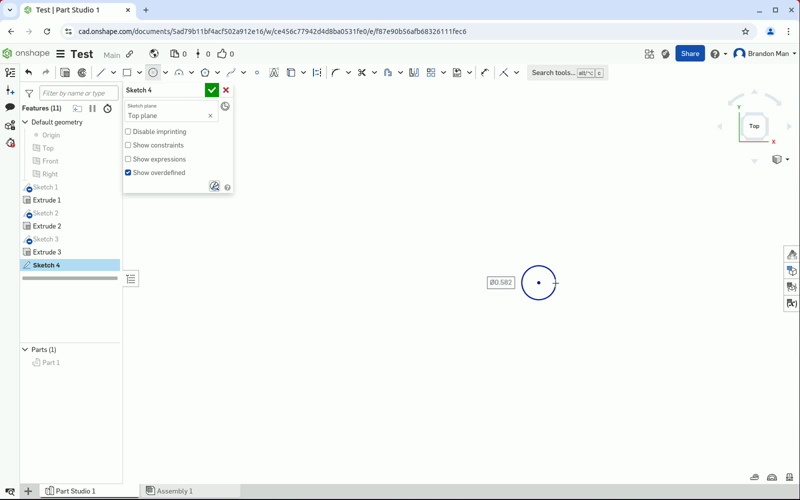
scroll(-6)
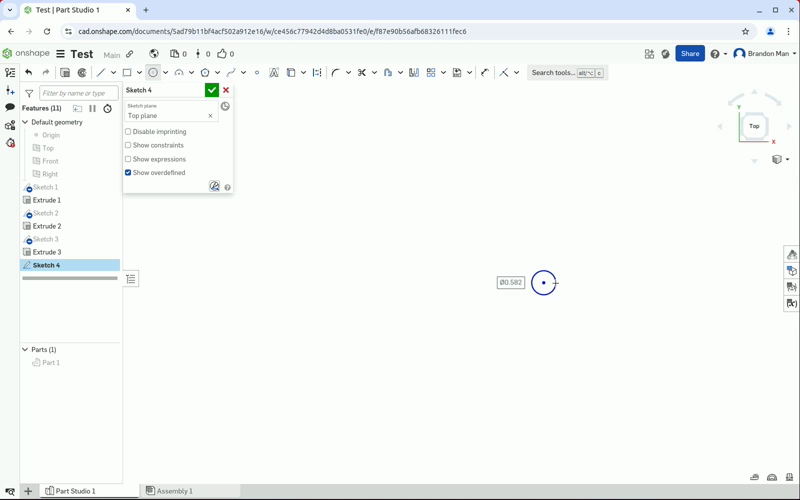
scroll(-6)
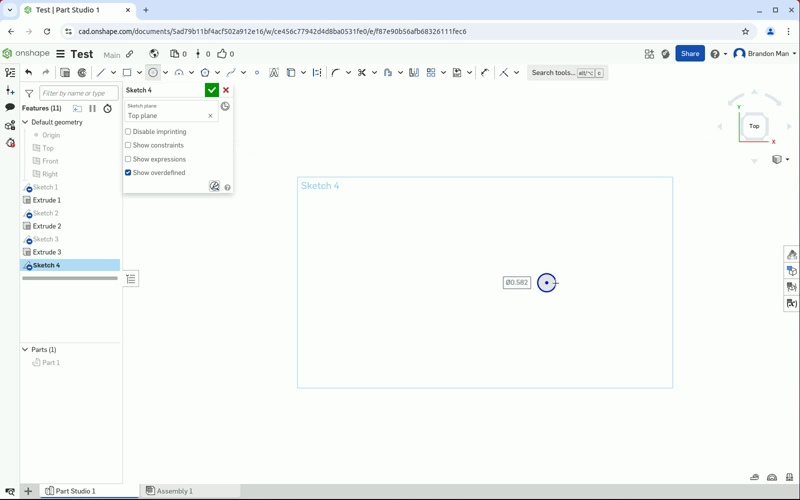
scroll(-6)
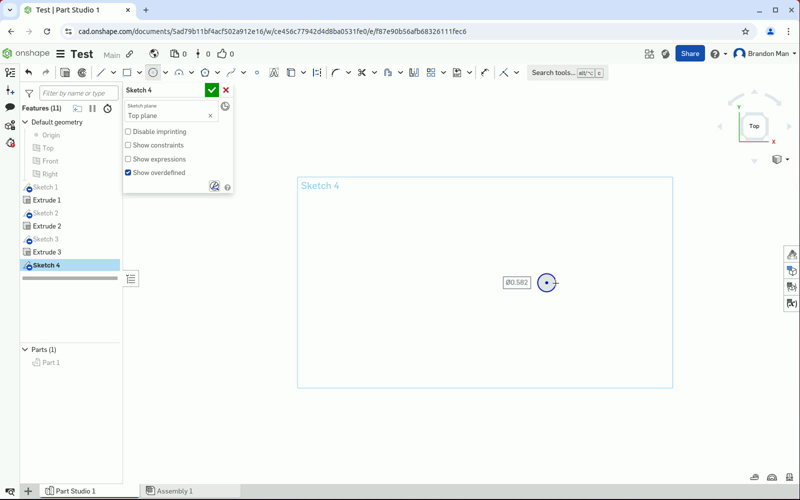
scroll(-6)
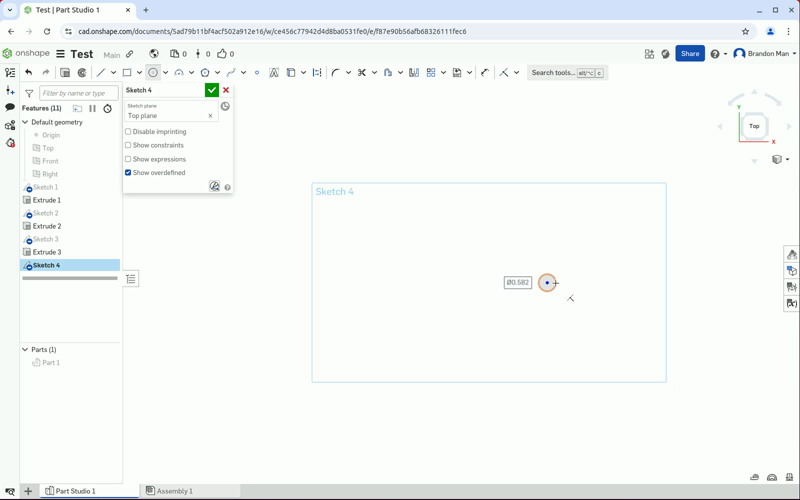
scroll(-6)
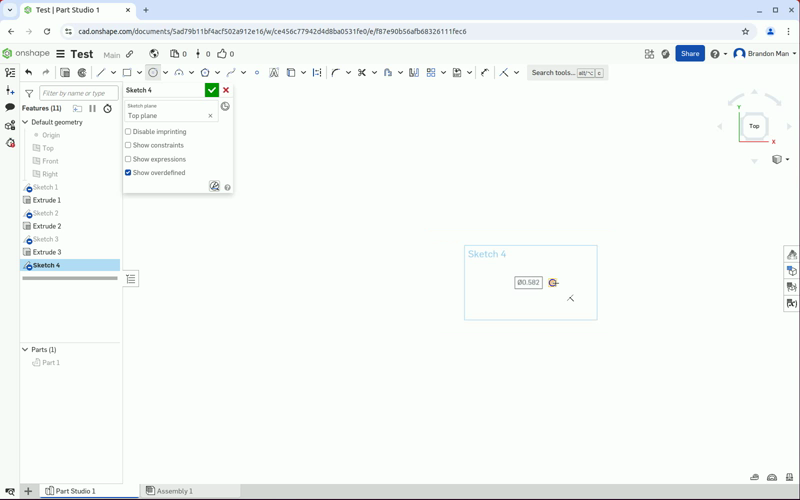
scroll(-6)
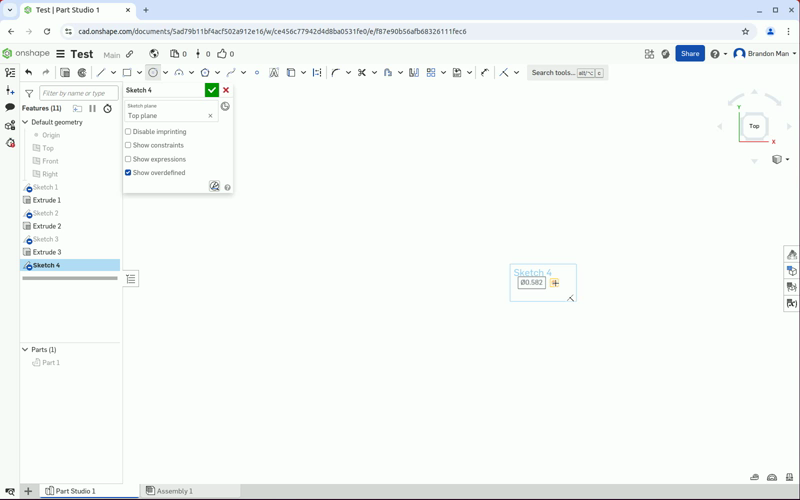
key(esc)
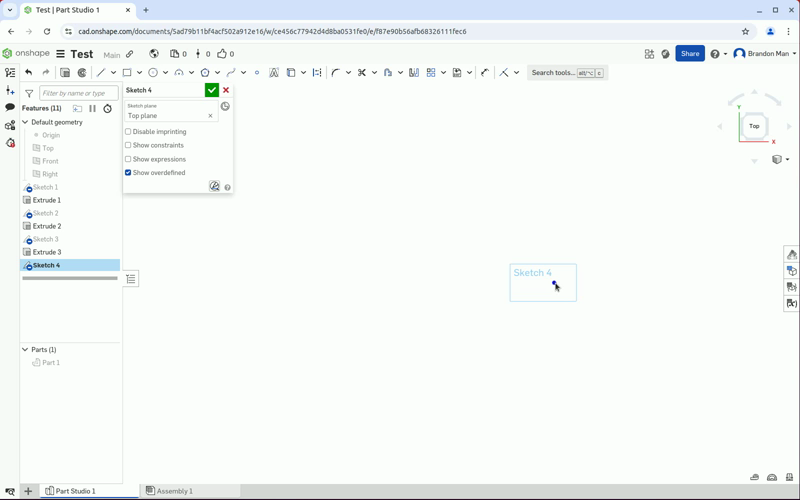
mouse_move(555, 282)
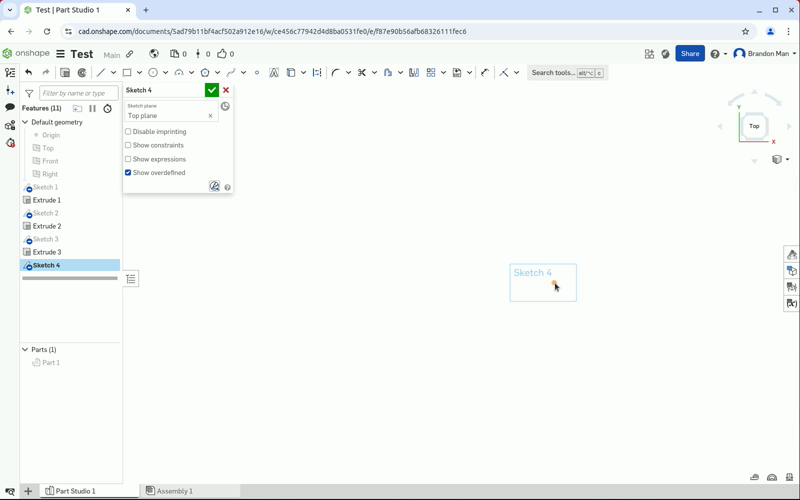
scroll(6)
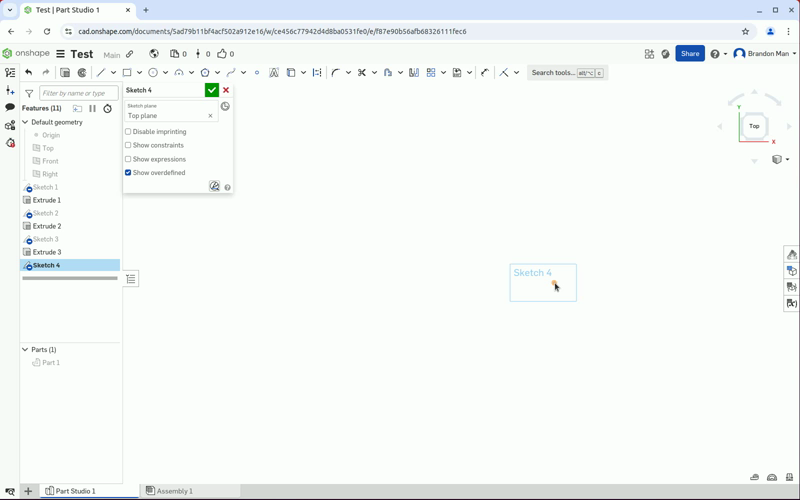
scroll(6)
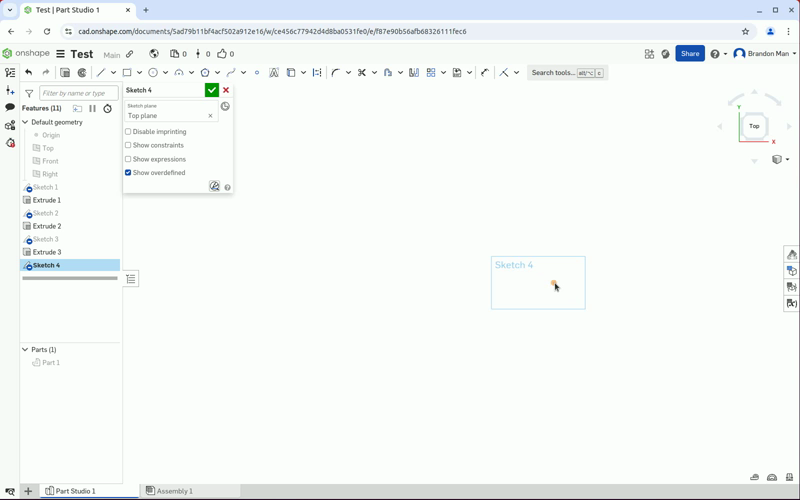
scroll(6)
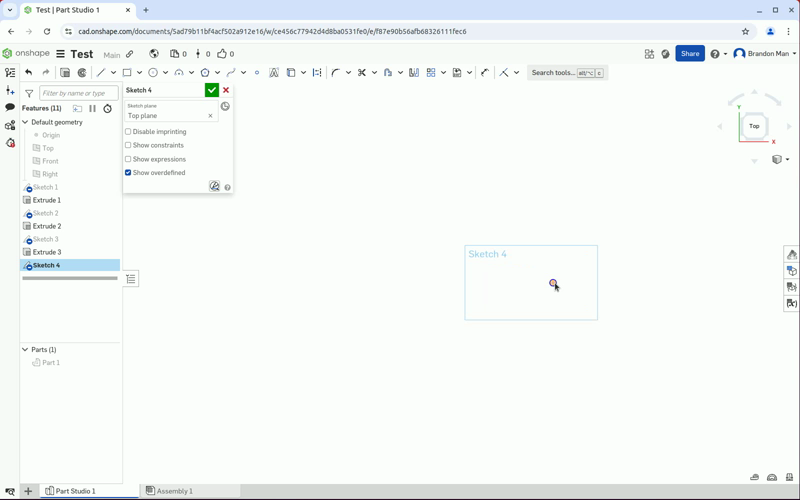
scroll(6)
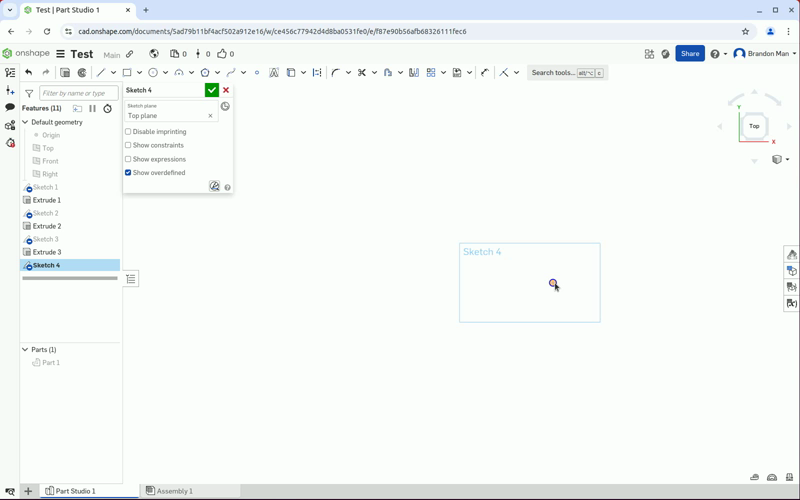
scroll(6)
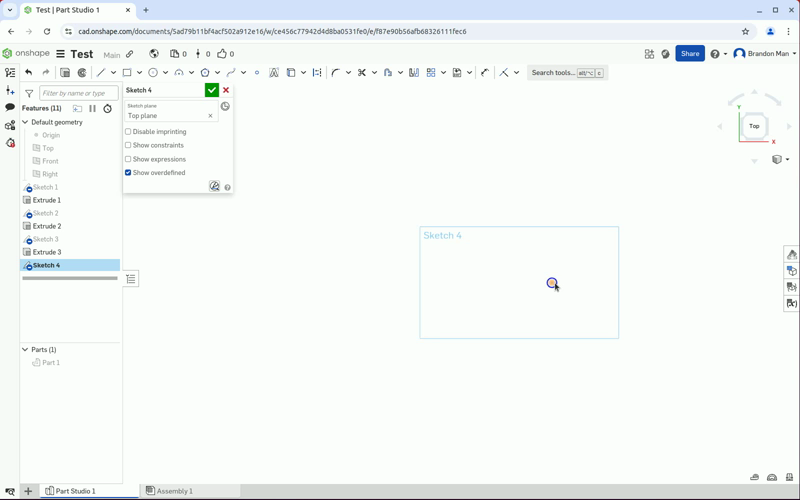
scroll(6)
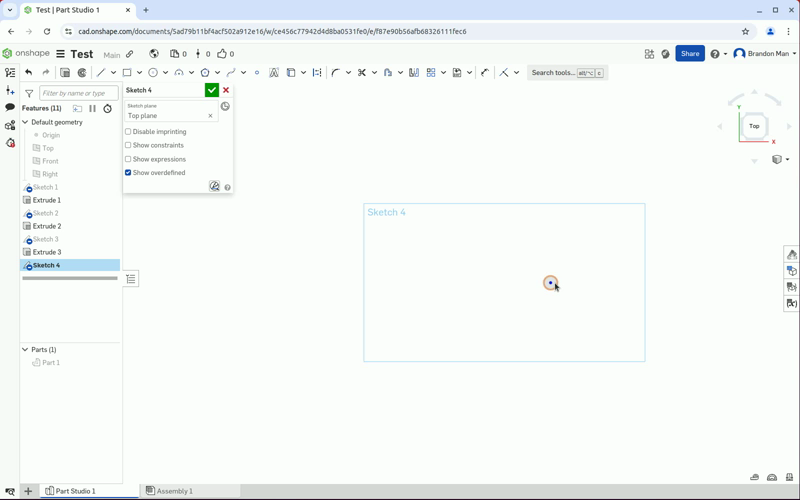
scroll(6)
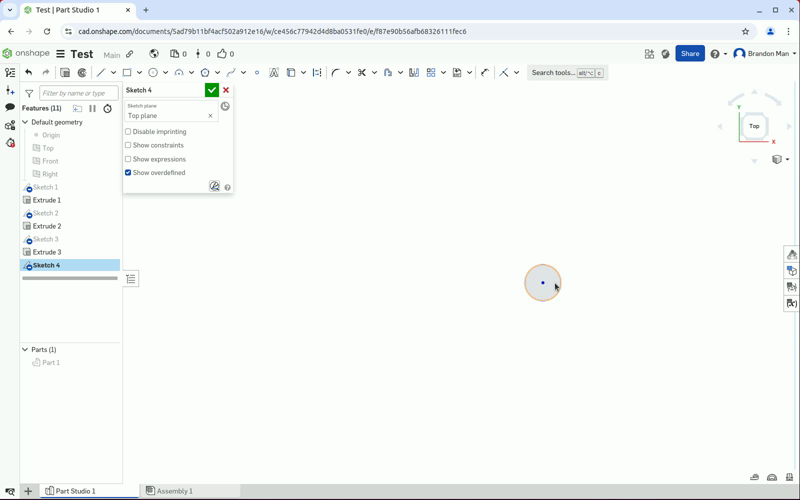
click(555, 282)
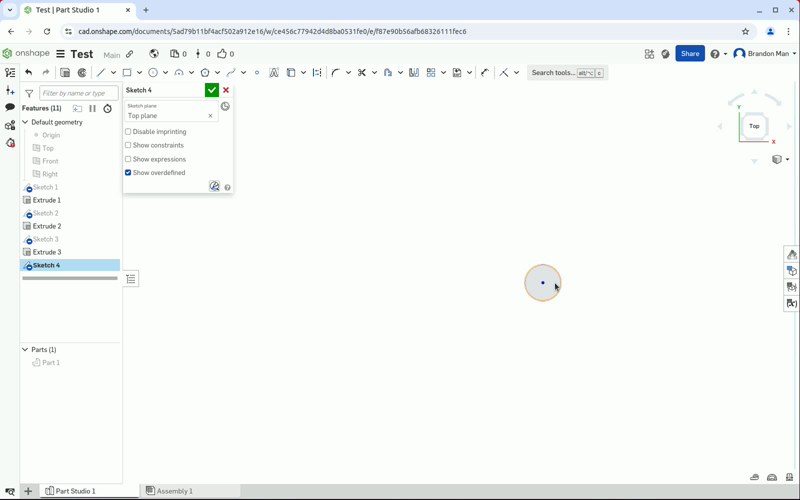
scroll(-6)
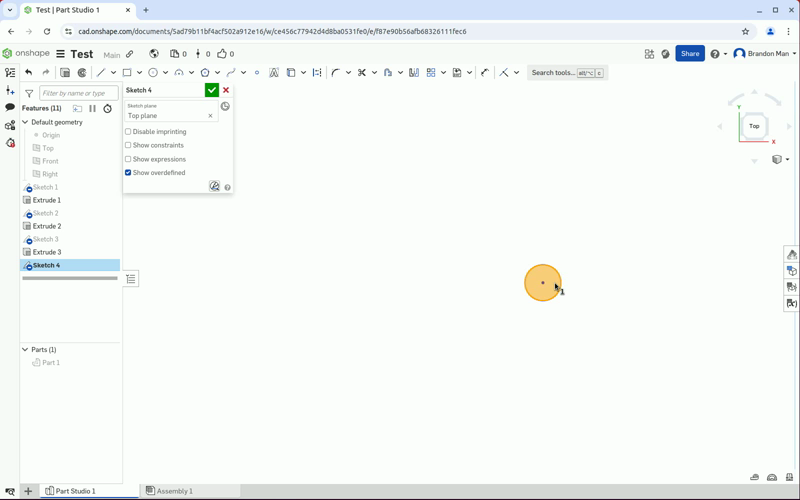
scroll(-6)
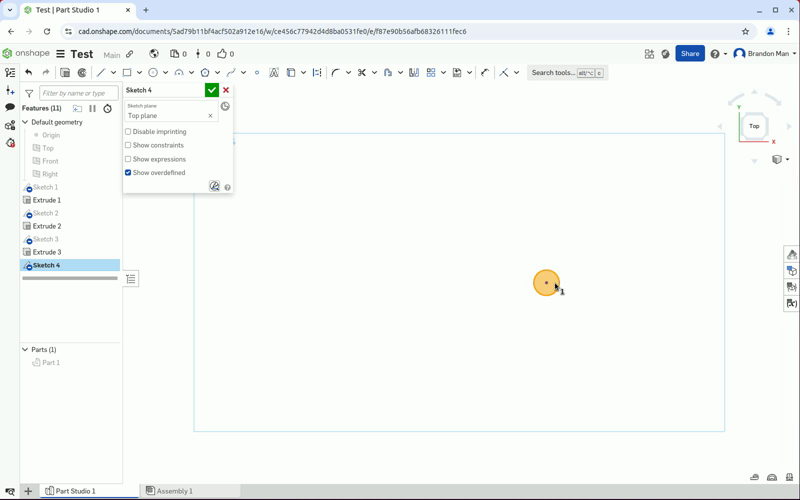
scroll(-6)
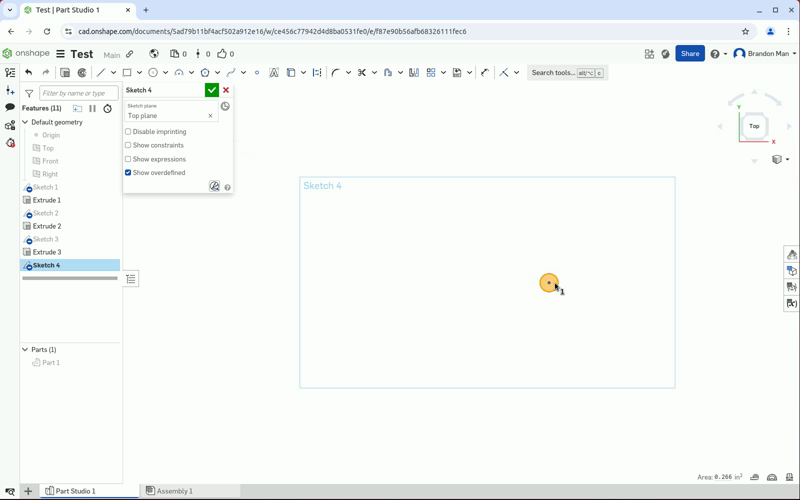
scroll(-6)
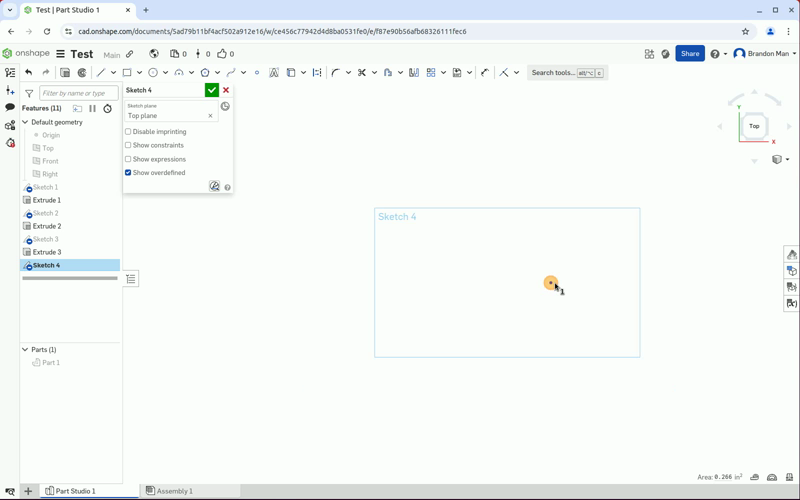
scroll(-6)
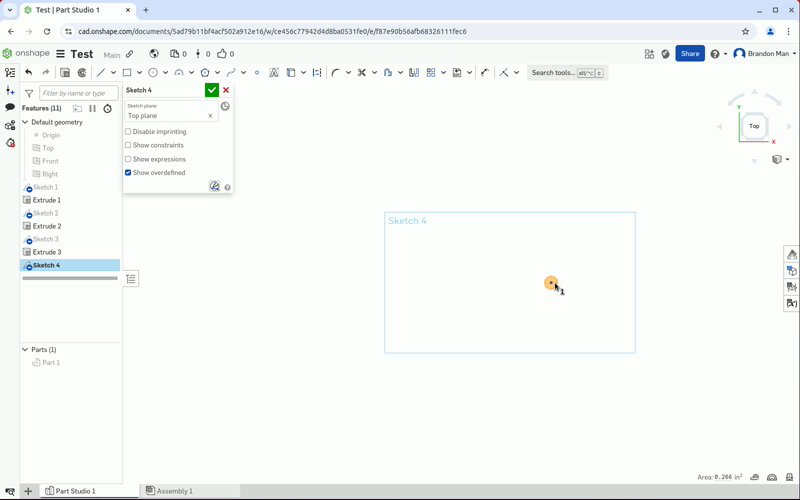
scroll(-6)
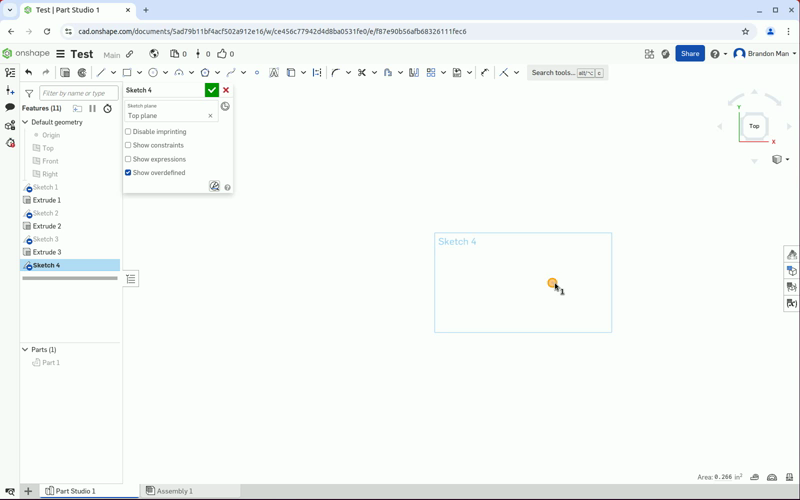
scroll(-6)
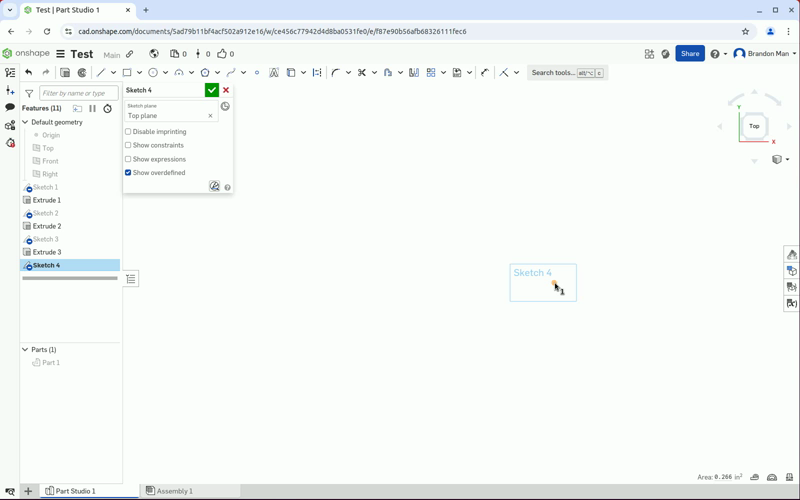
mouse_move(73, 352)
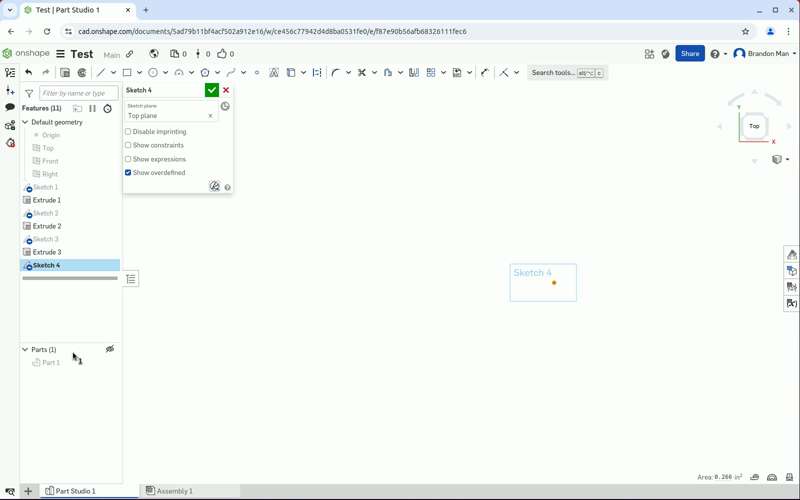
key(shift+y)
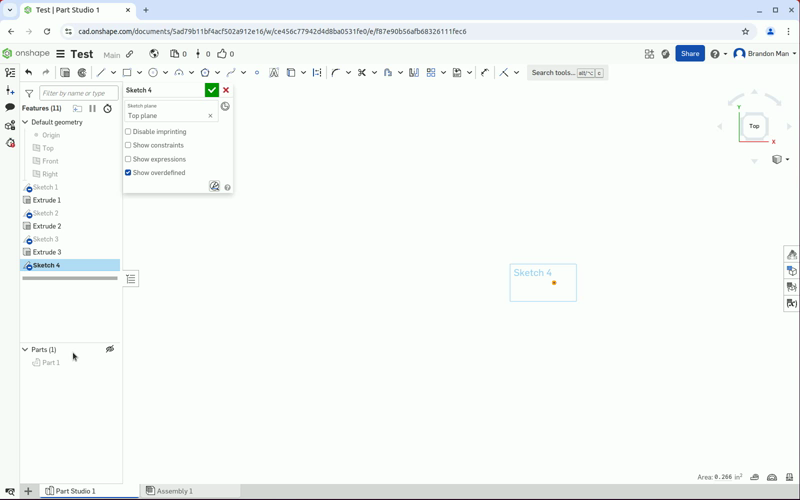
key(shift+e)
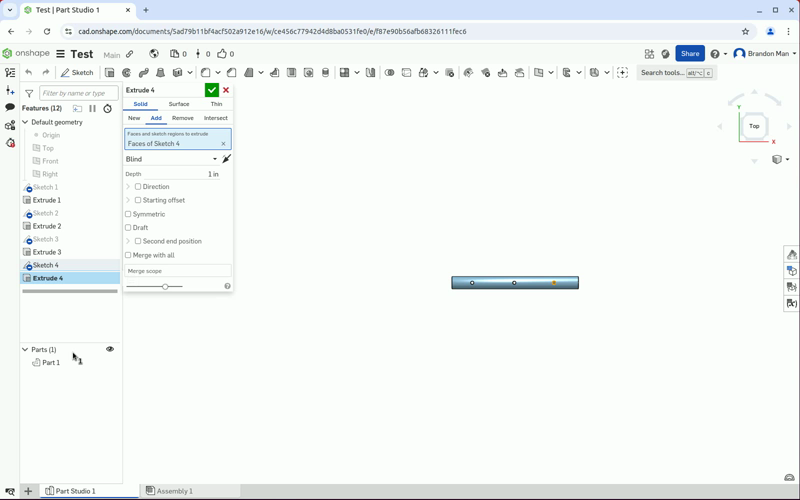
mouse_move(143, 106)
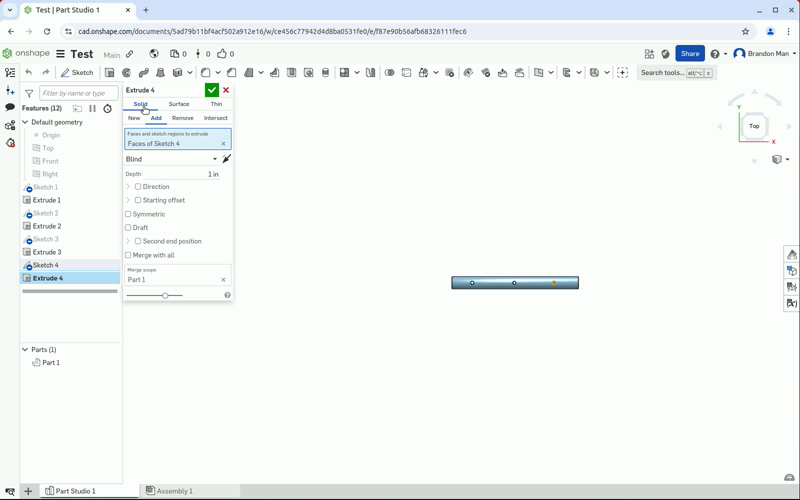
click(143, 106)
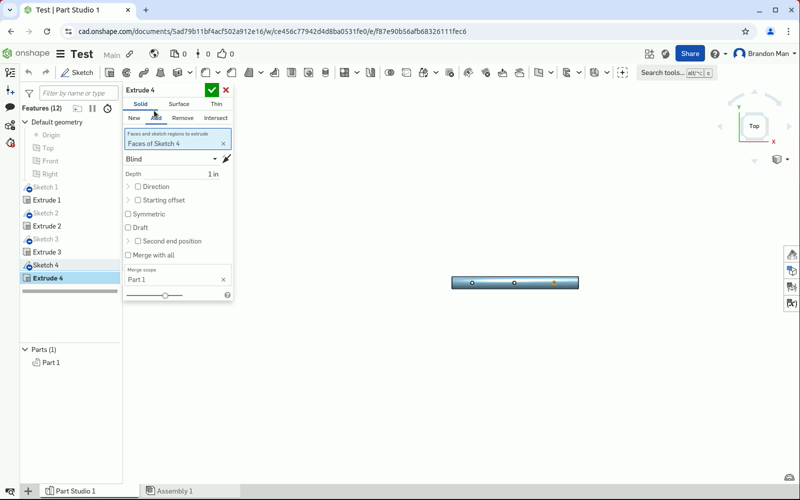
mouse_move(186, 120)
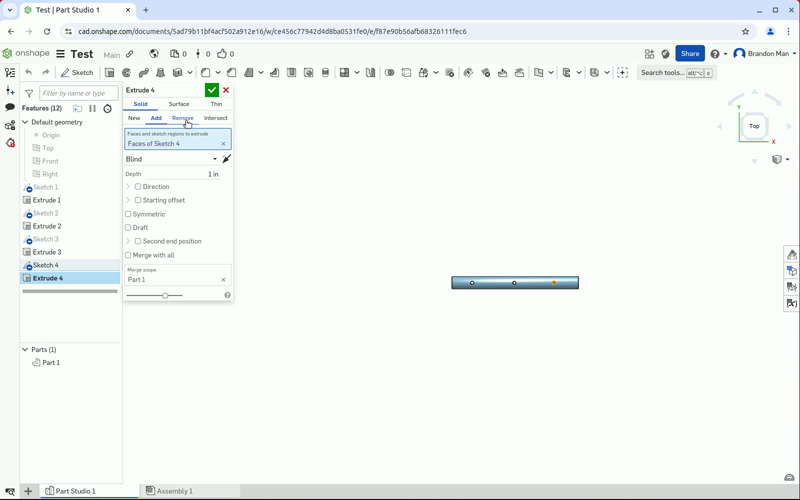
click(186, 120)
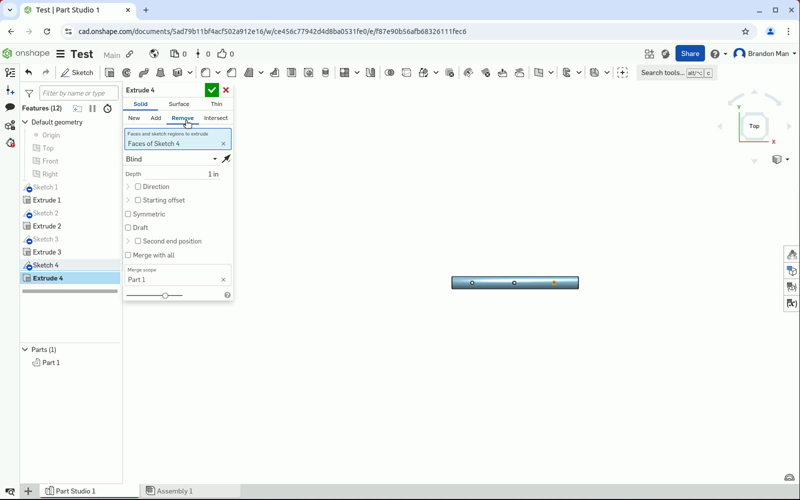
key(tab, 4)
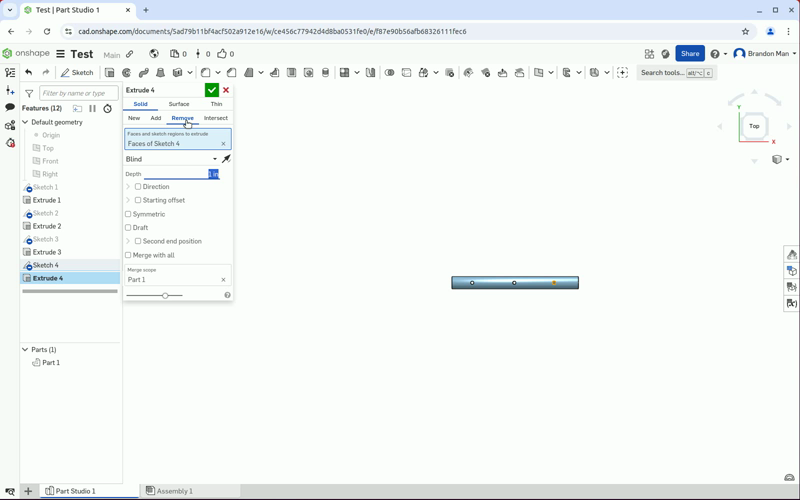
text(2.408)
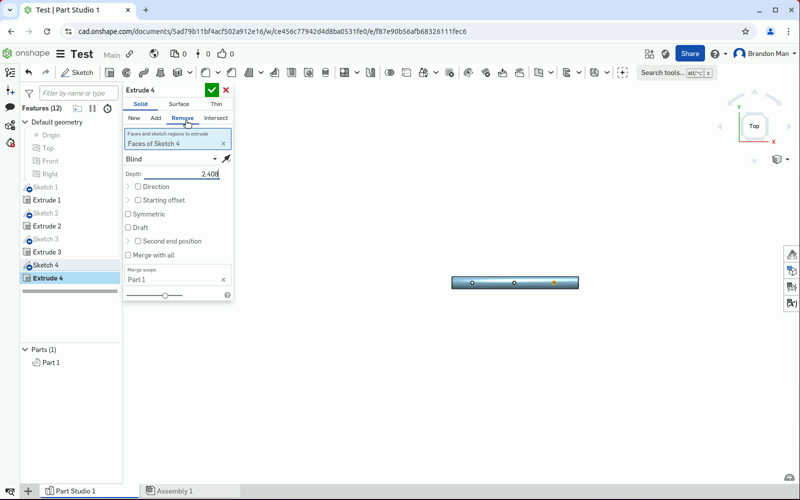
key(tab, 3)
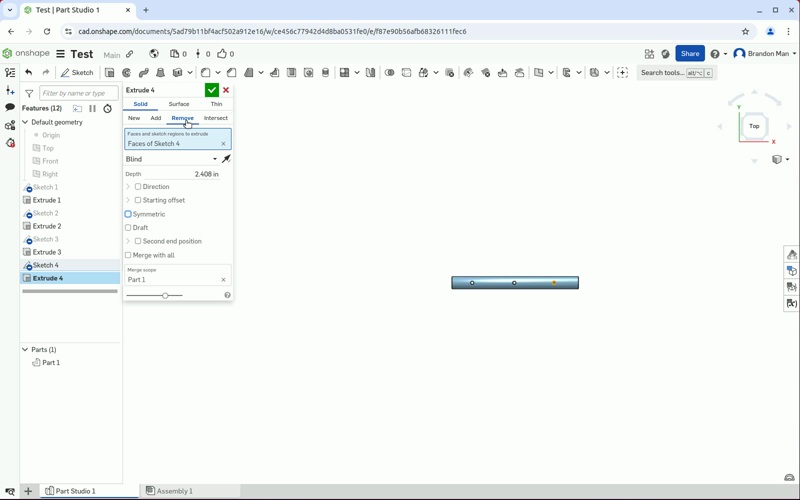
key(space)
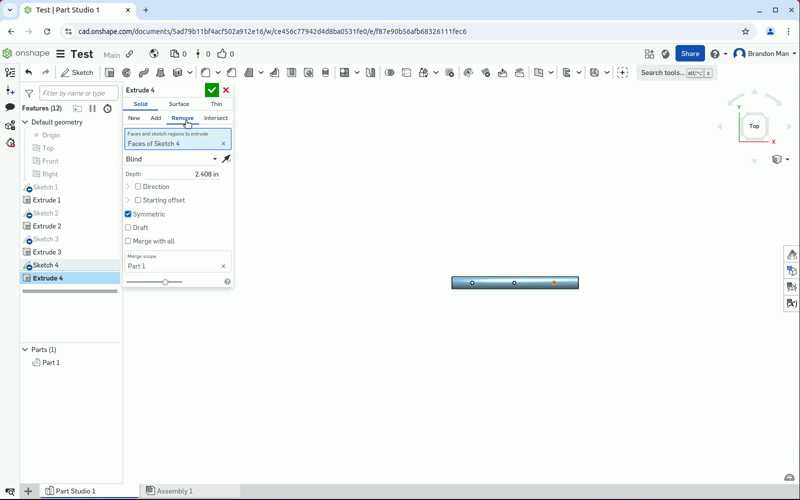
key(tab, 2)
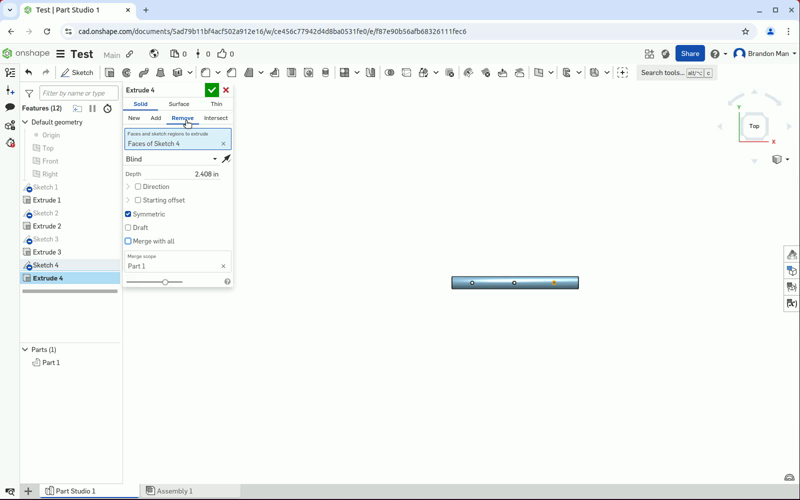
key(space)
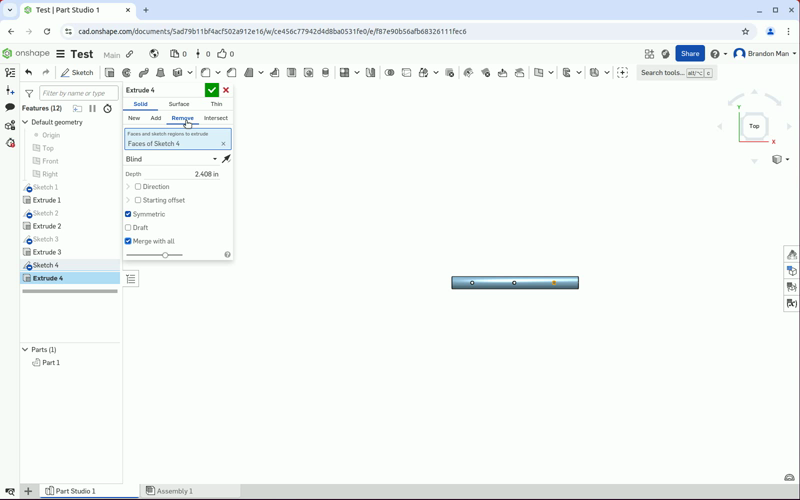
key(enter)
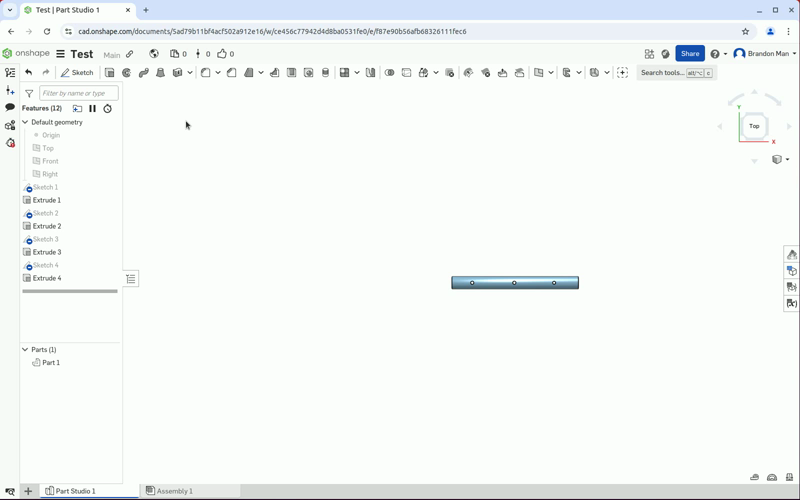
key(shift+h)
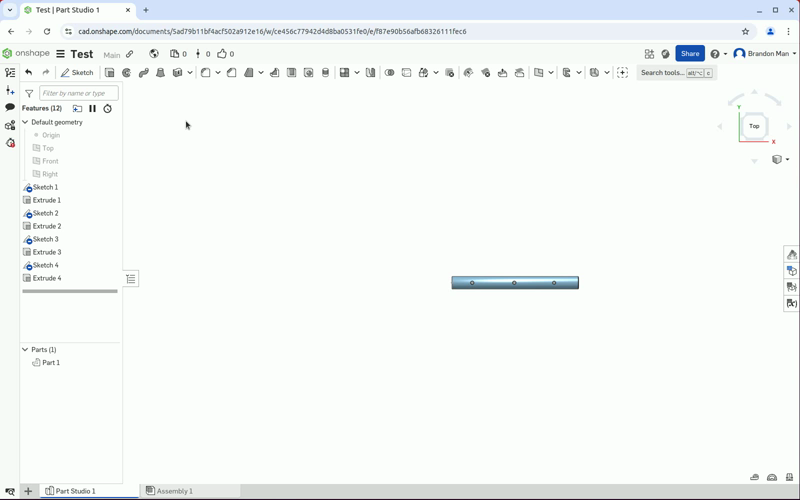
key(shift+h)
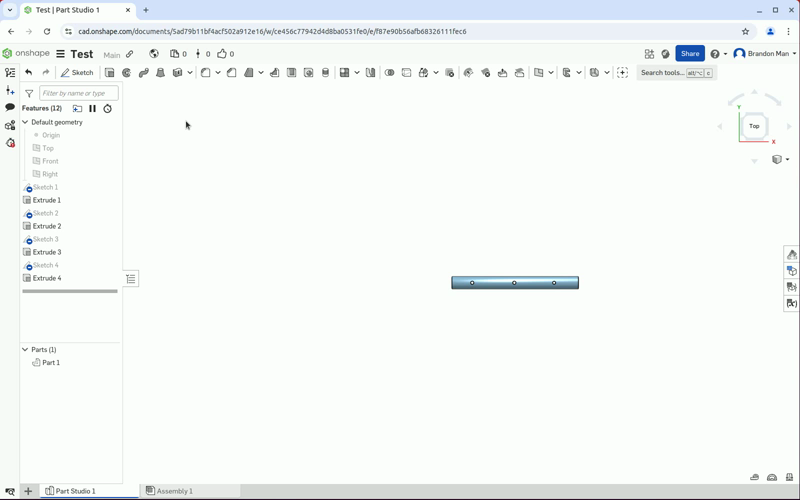
mouse_move(73, 189)
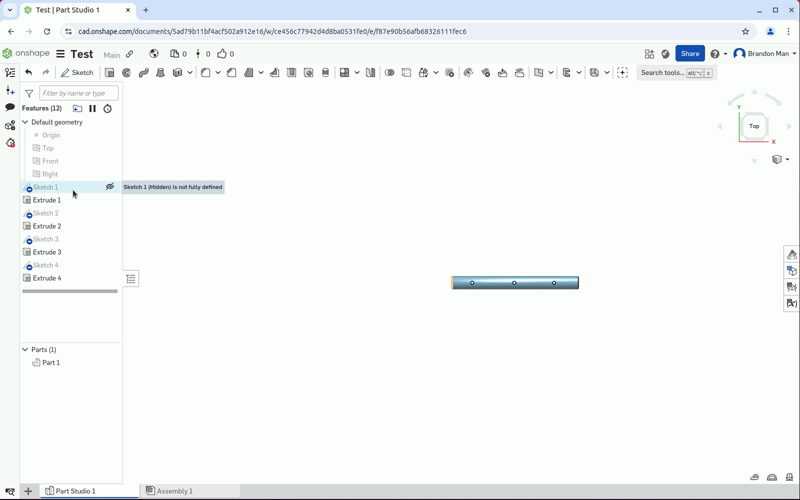
click(73, 189)
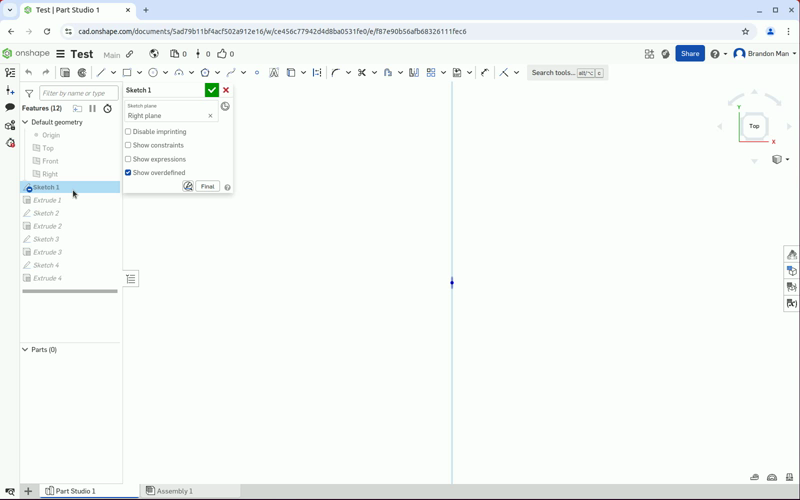
mouse_move(229, 92)
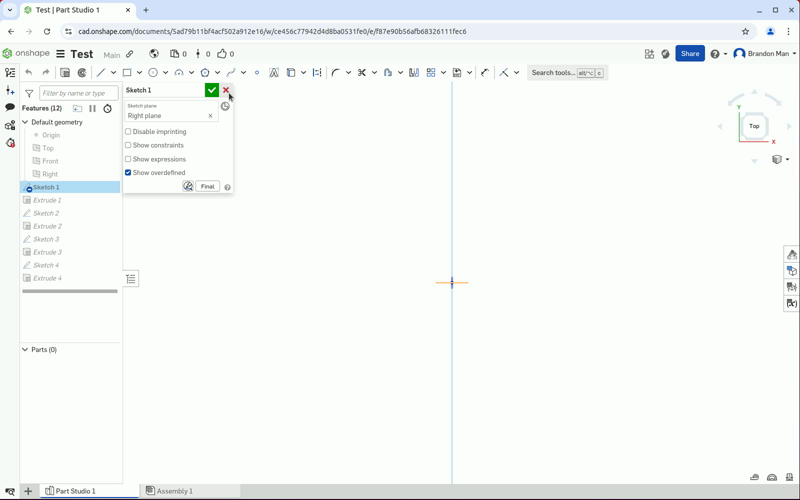
click(229, 92)
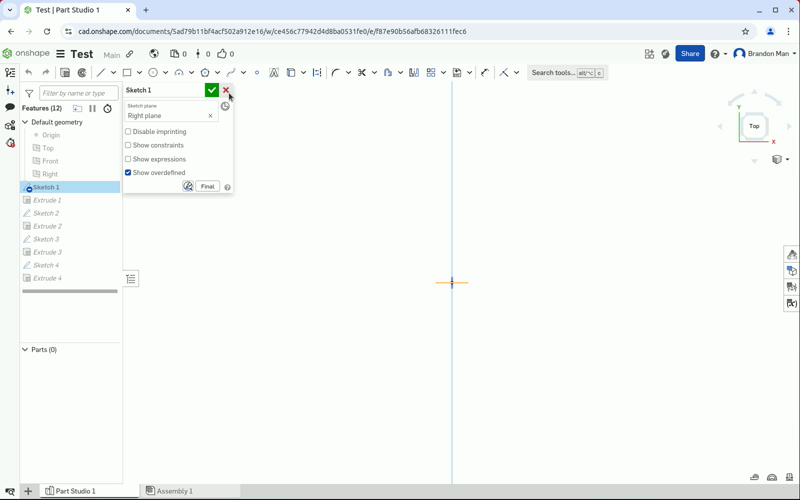
key(shift+s)
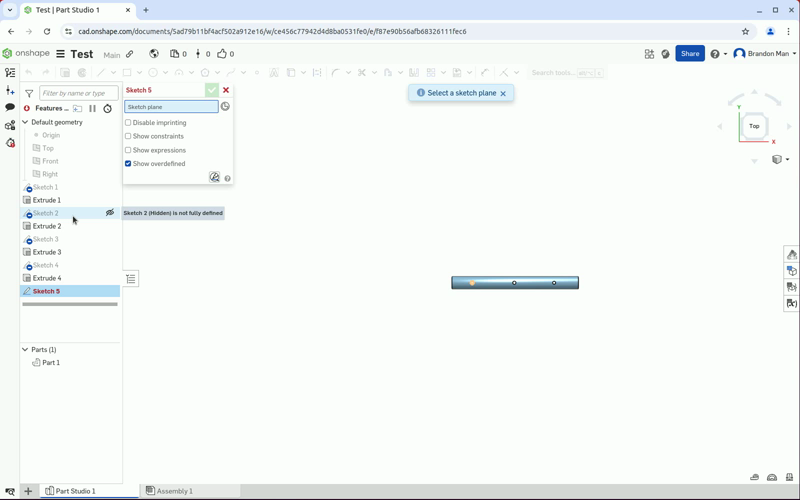
scroll(3)
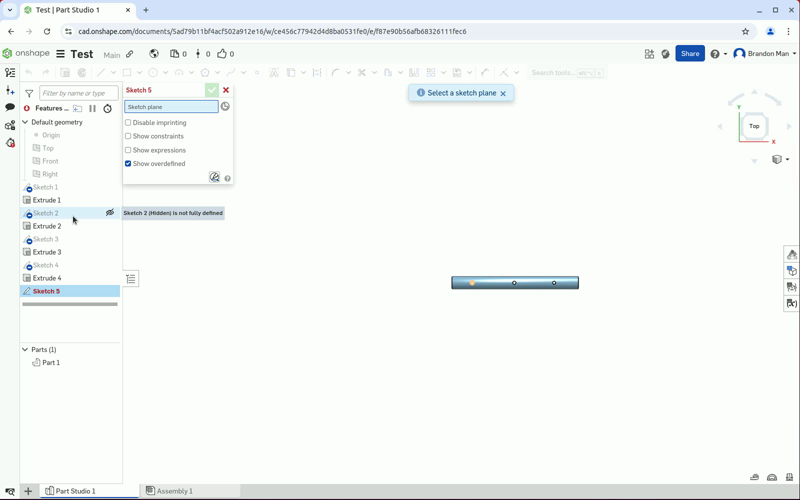
mouse_move(73, 150)
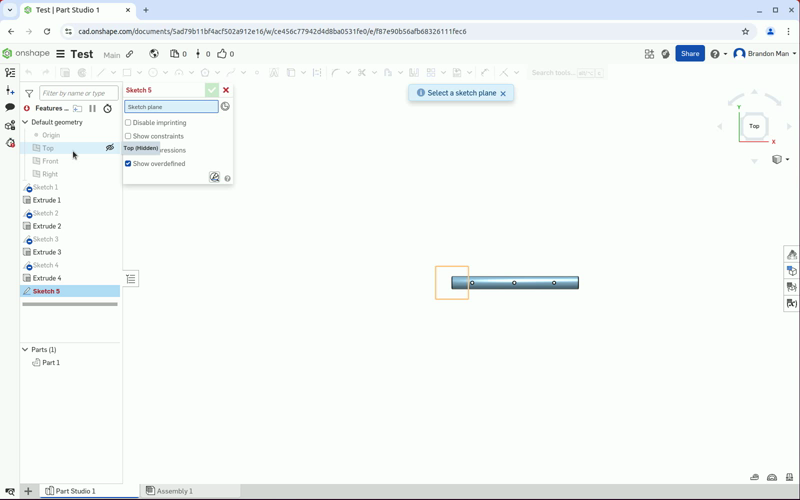
click(73, 150)
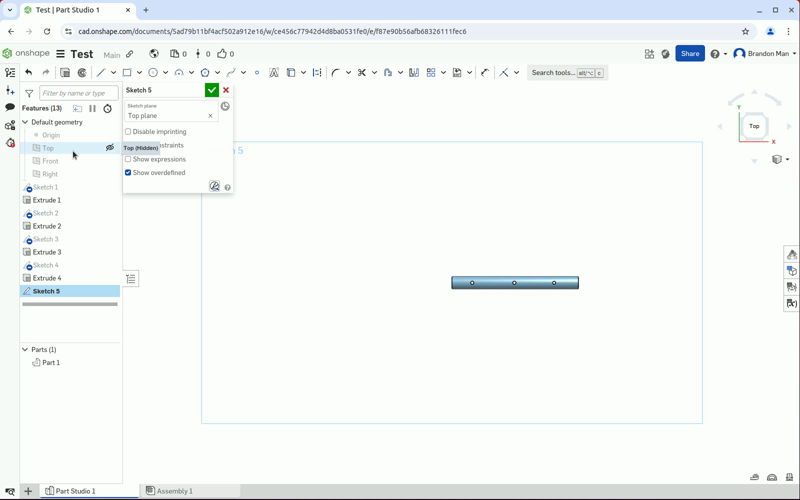
mouse_move(73, 352)
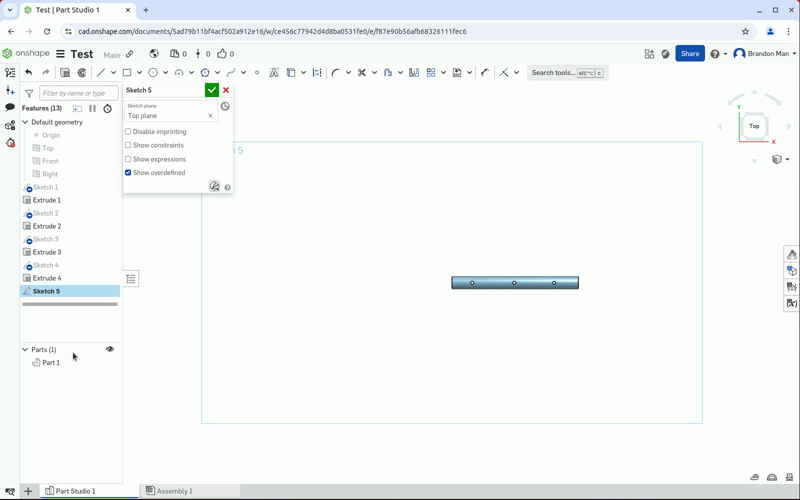
key(y)
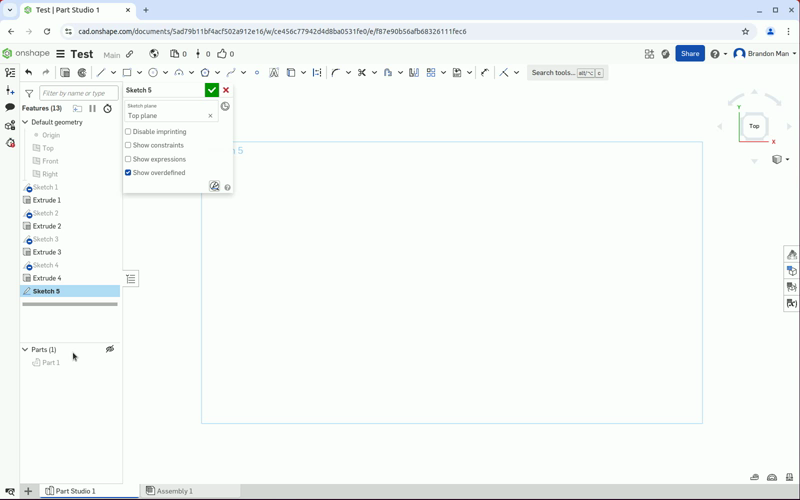
key(l)
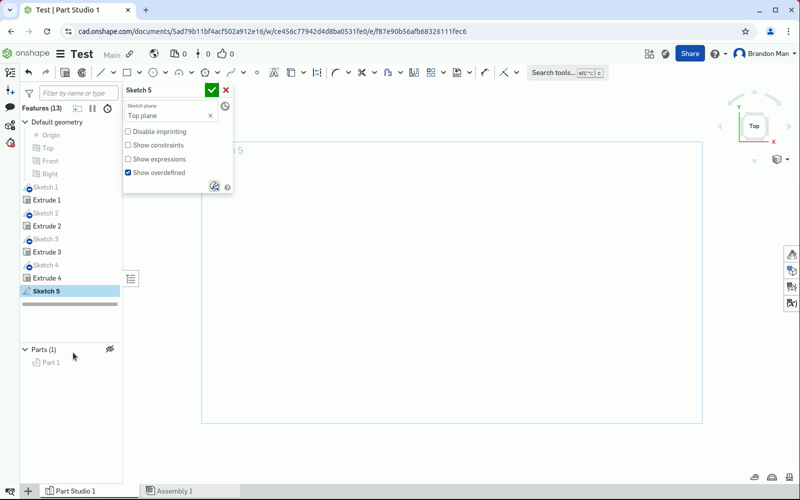
key_down(shift)
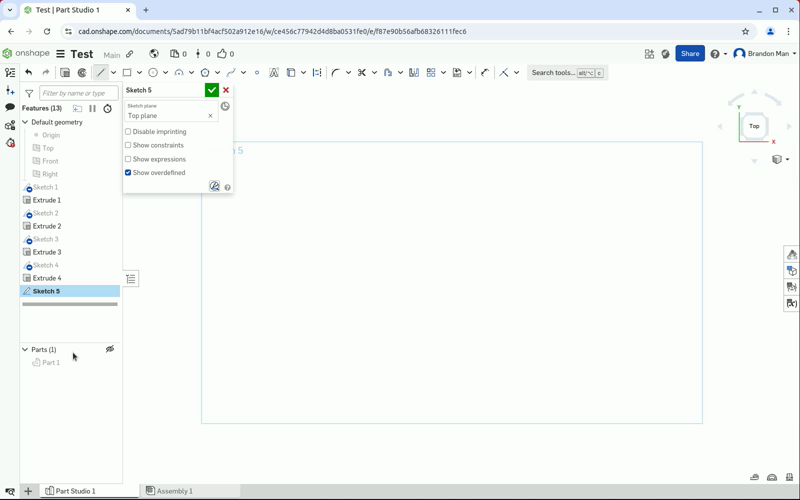
mouse_move(460, 287)
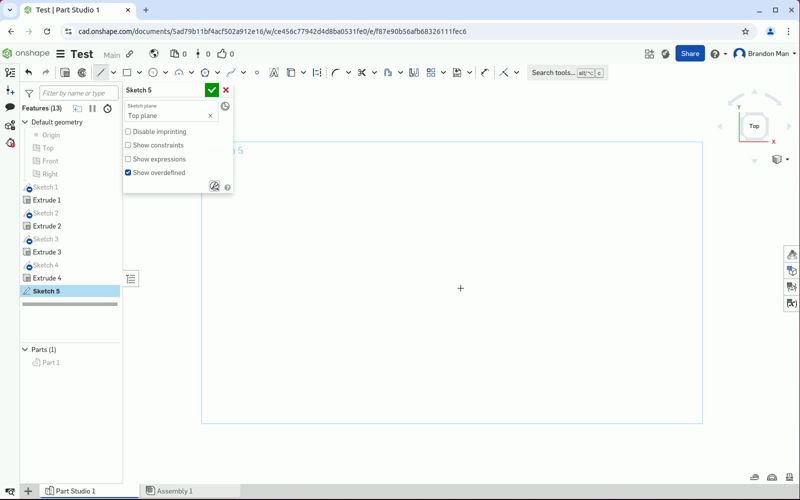
click(460, 287)
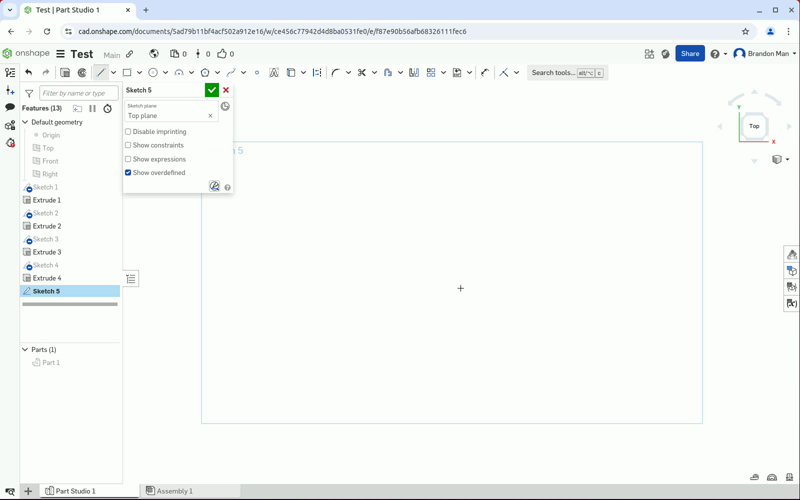
key_up(shift)
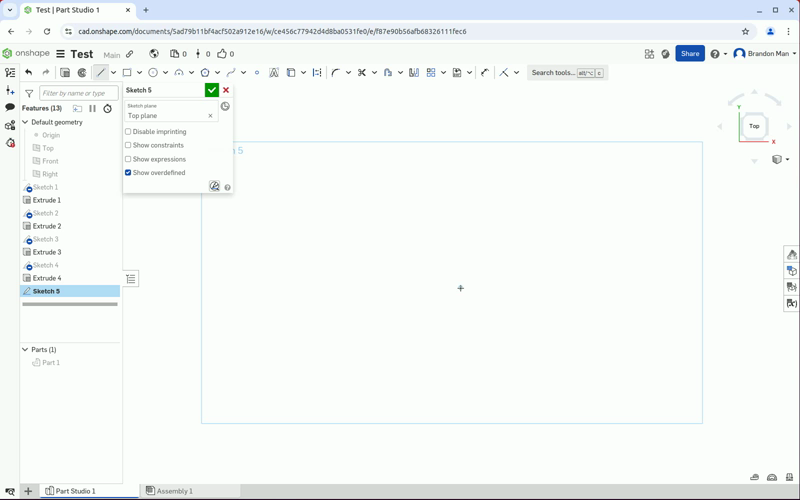
key_down(shift)
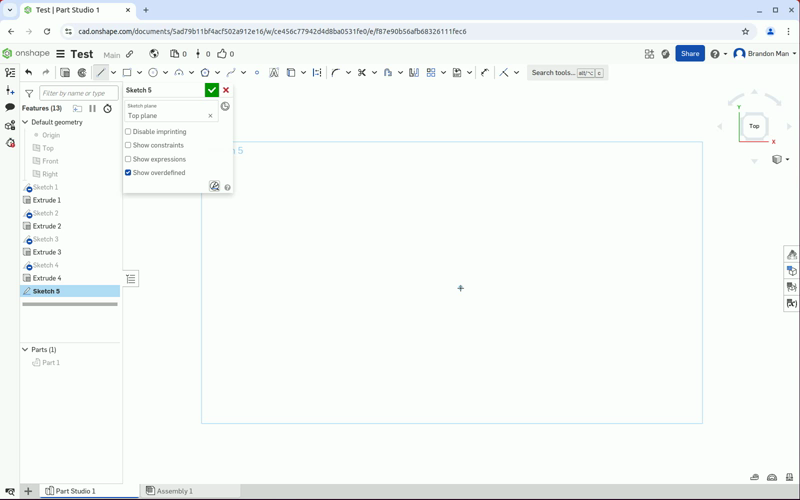
mouse_move(490, 287)
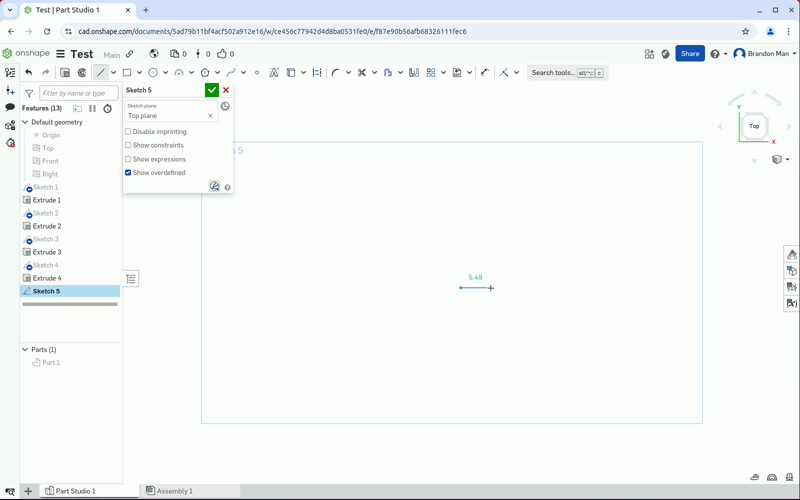
mouse_move(463, 273)
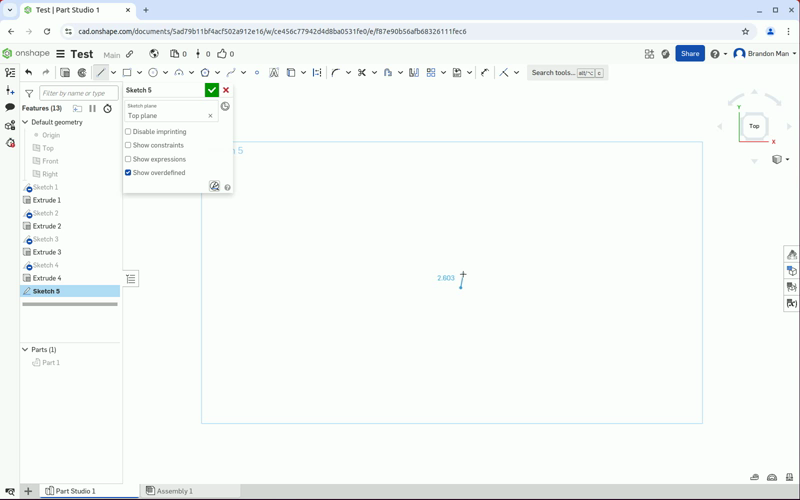
click(463, 273)
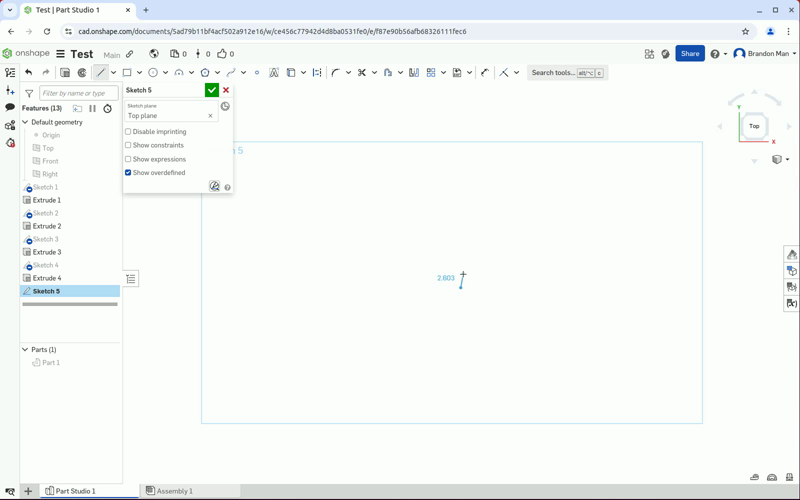
key_up(shift)
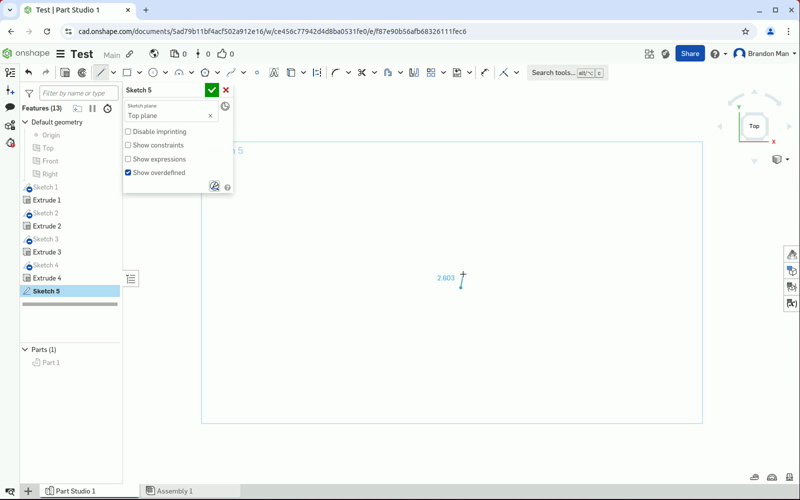
key_down(shift)
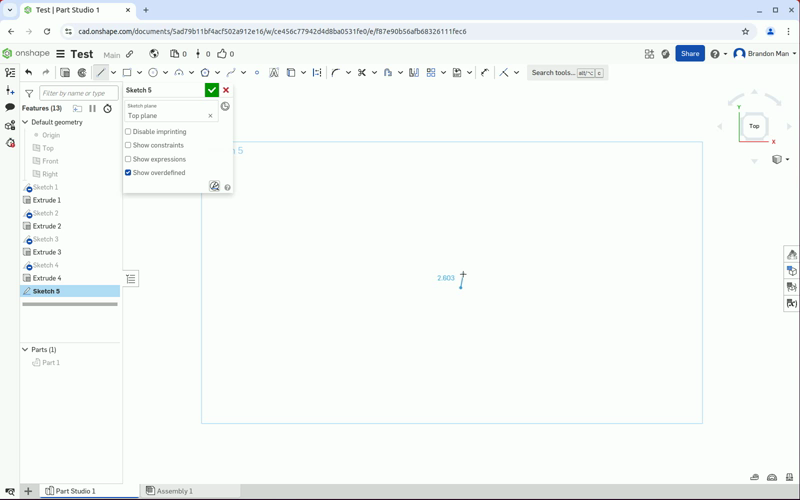
mouse_move(493, 273)
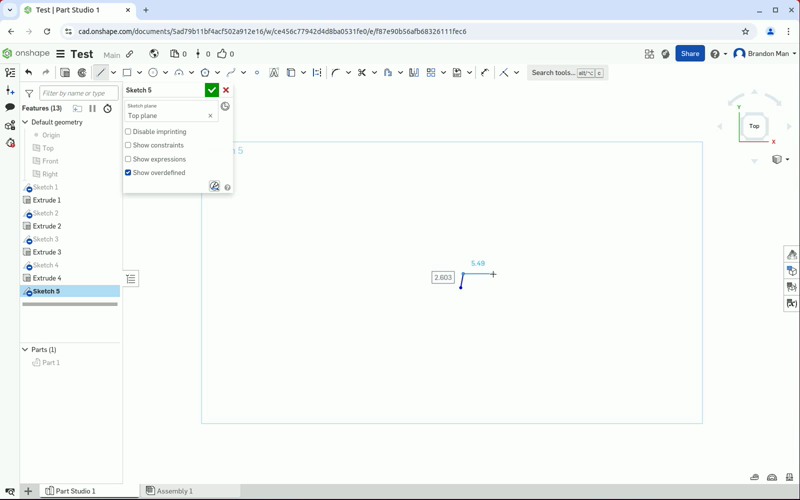
mouse_move(460, 273)
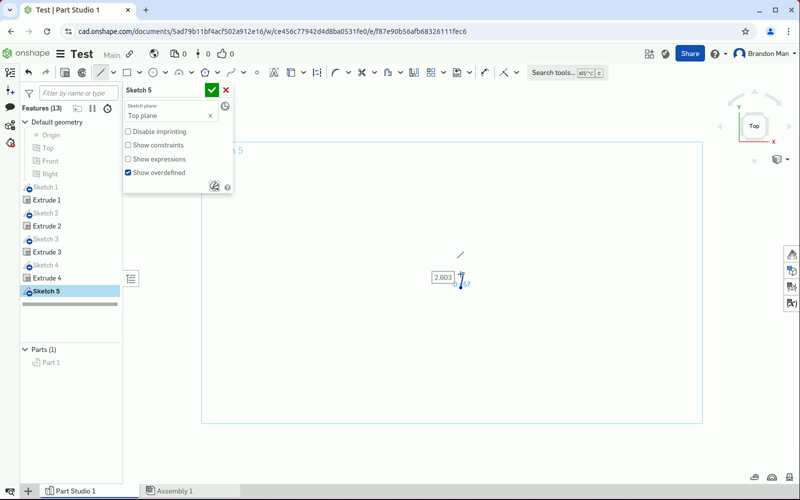
scroll(6)
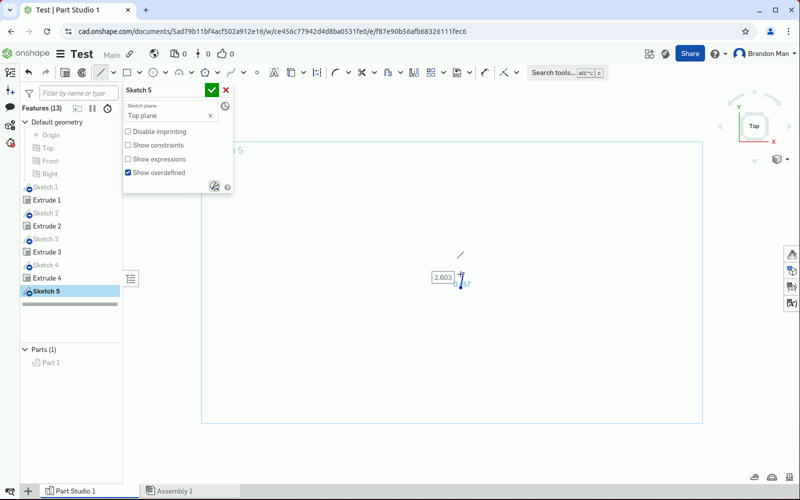
scroll(6)
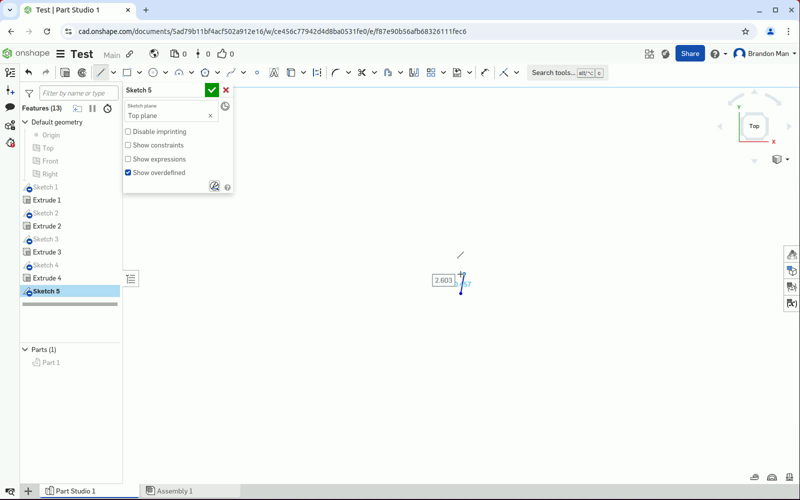
scroll(6)
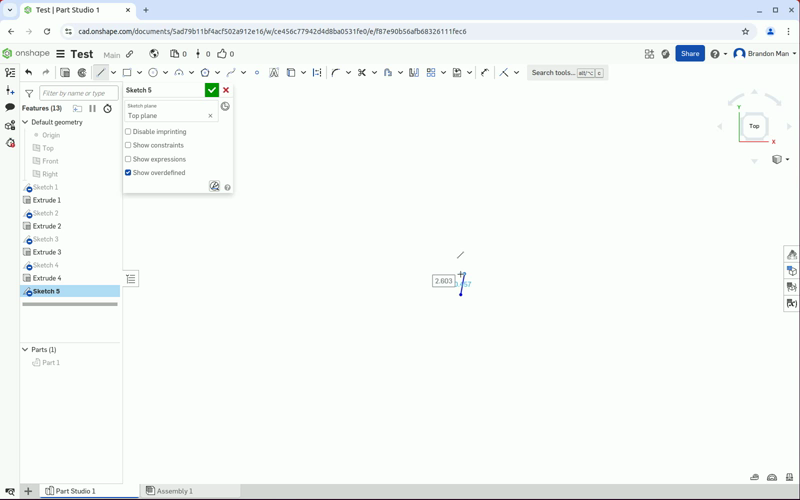
scroll(6)
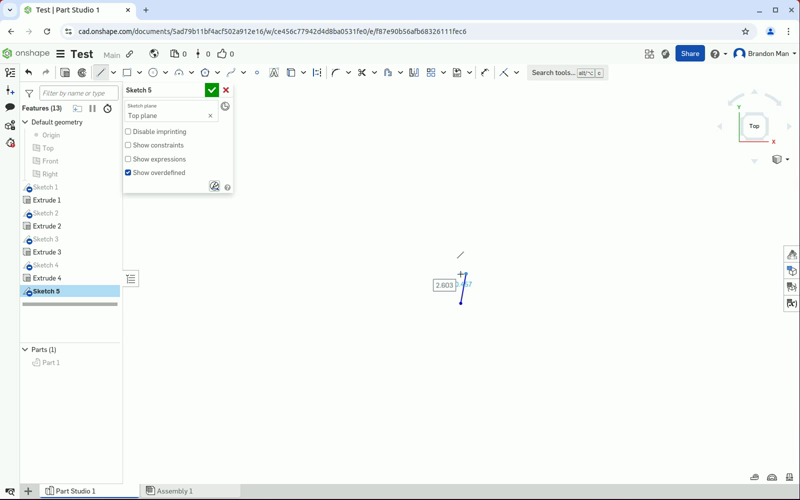
scroll(6)
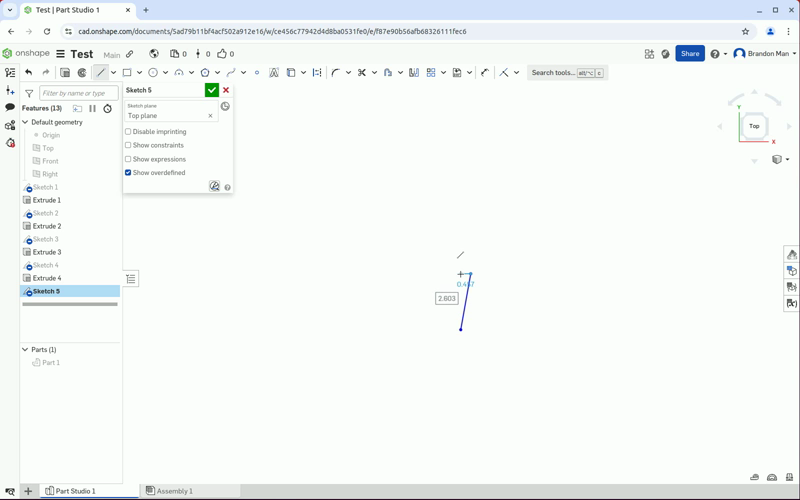
scroll(6)
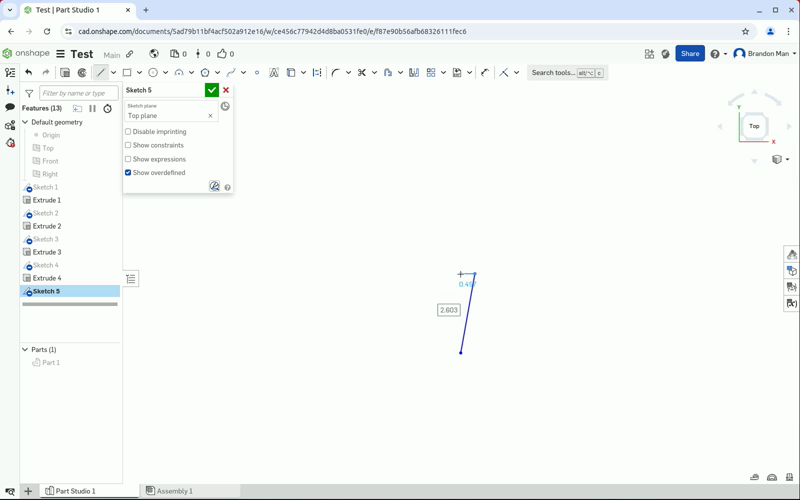
scroll(6)
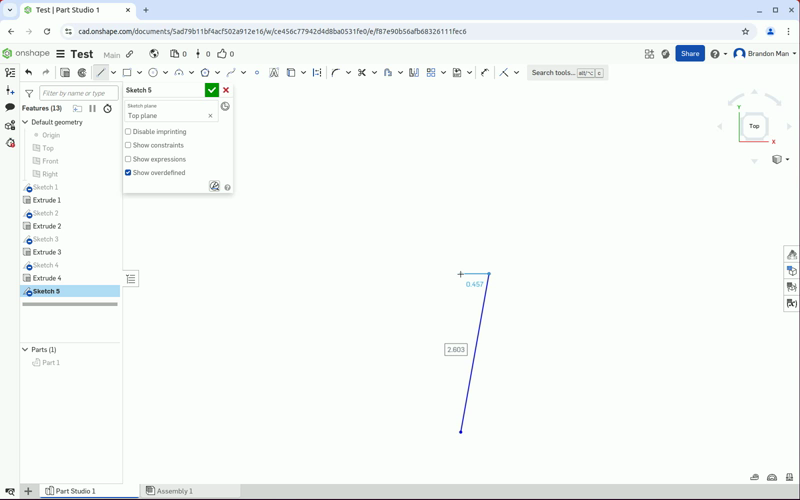
click(460, 273)
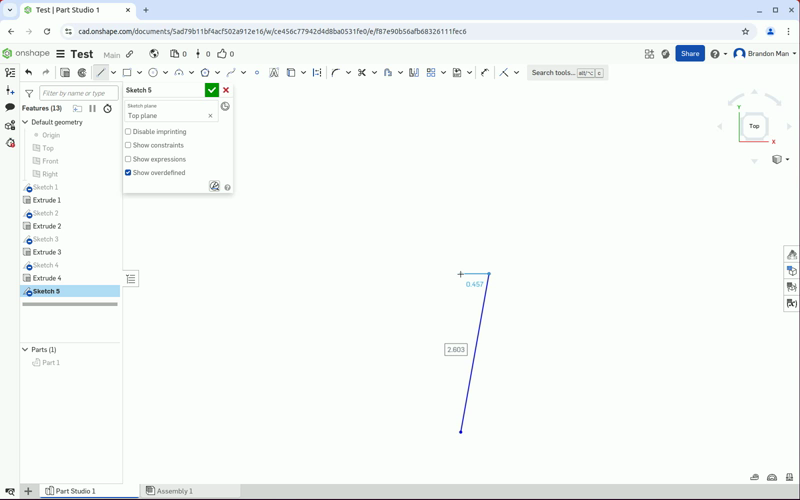
scroll(-6)
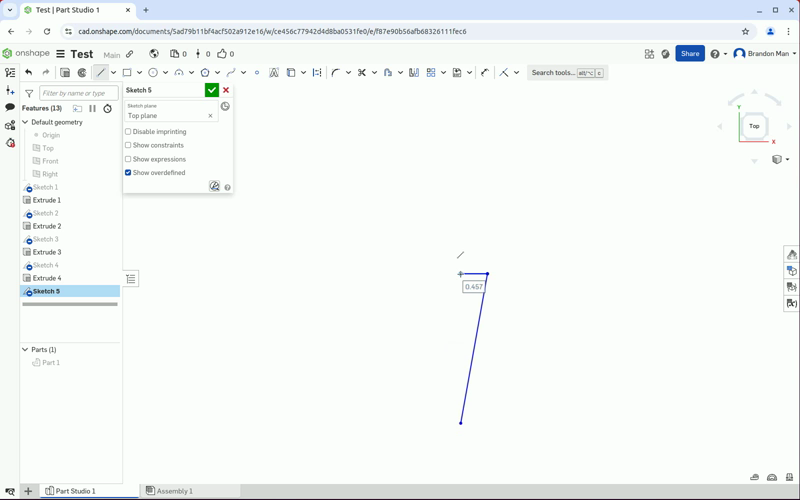
scroll(-6)
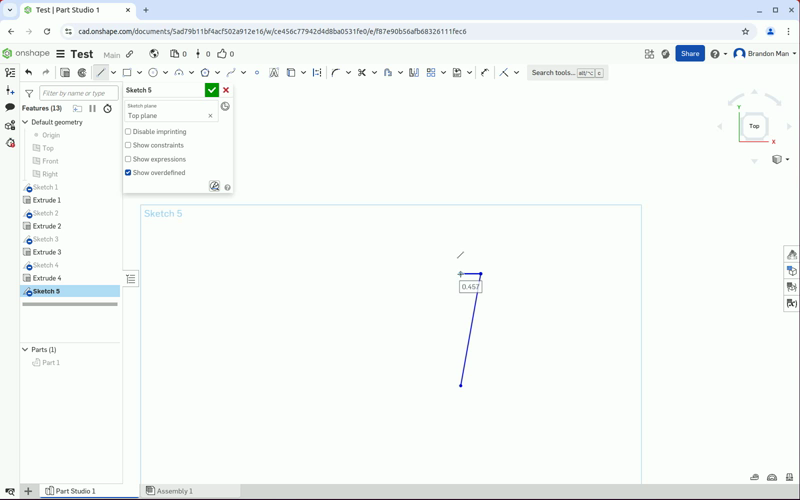
scroll(-6)
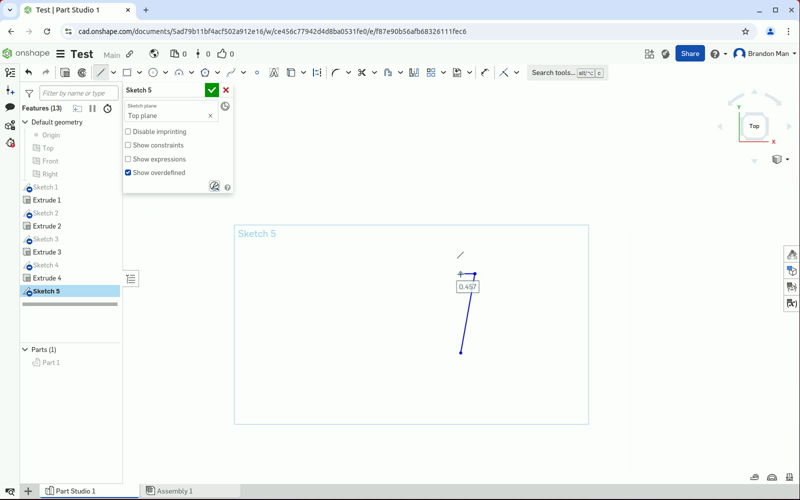
scroll(-6)
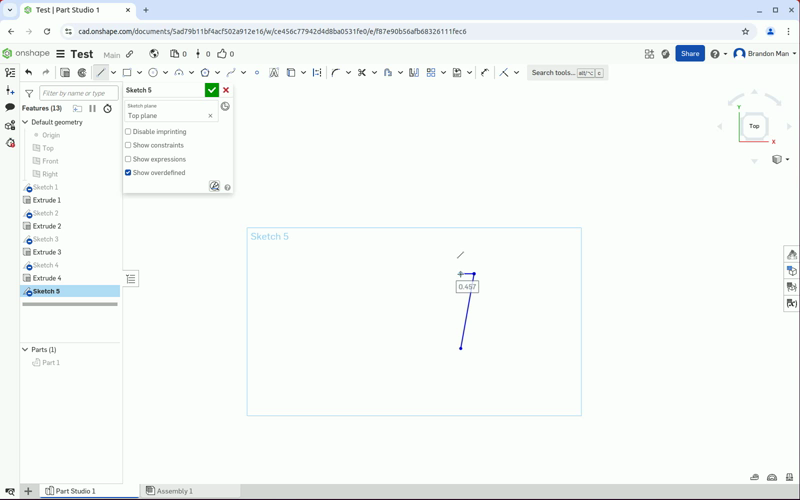
scroll(-6)
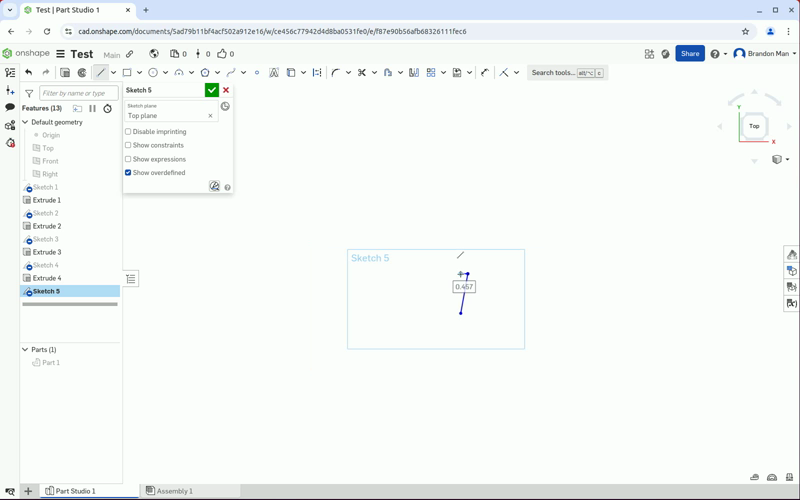
scroll(-6)
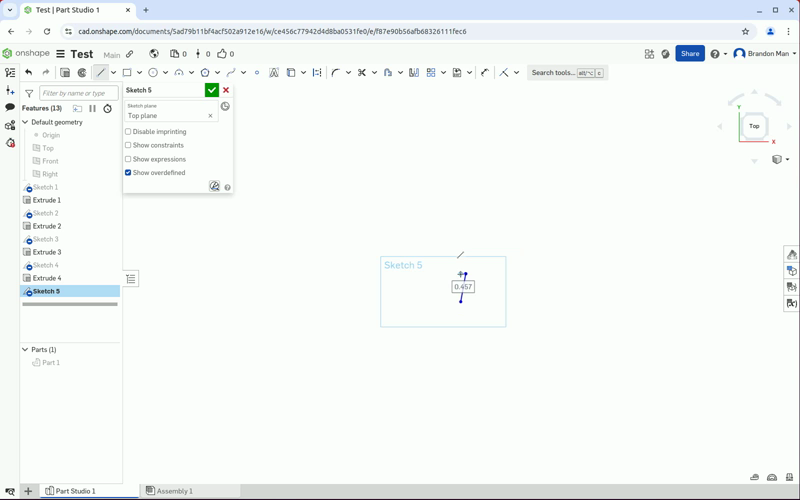
scroll(-6)
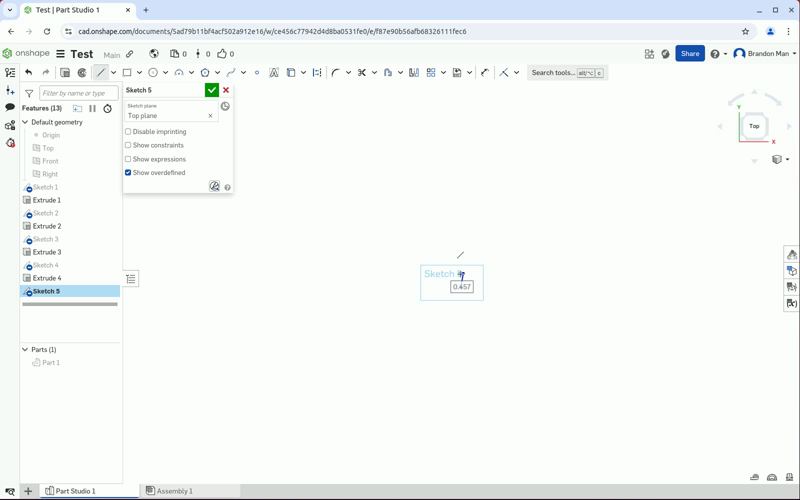
key_up(shift)
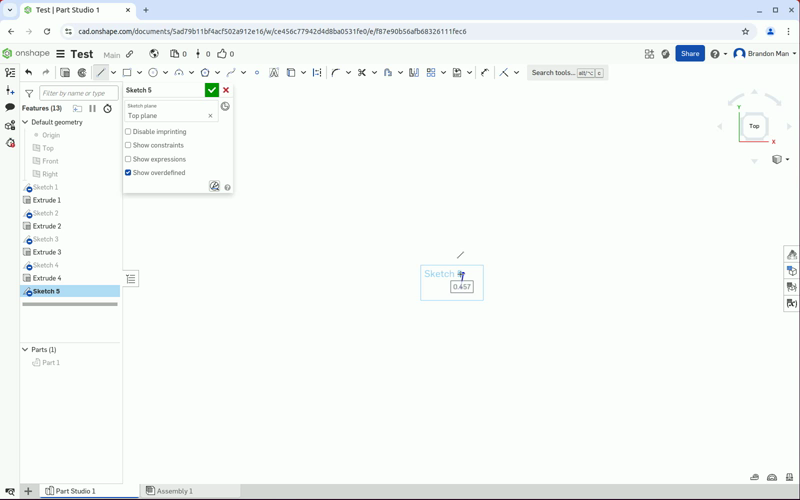
key_down(shift)
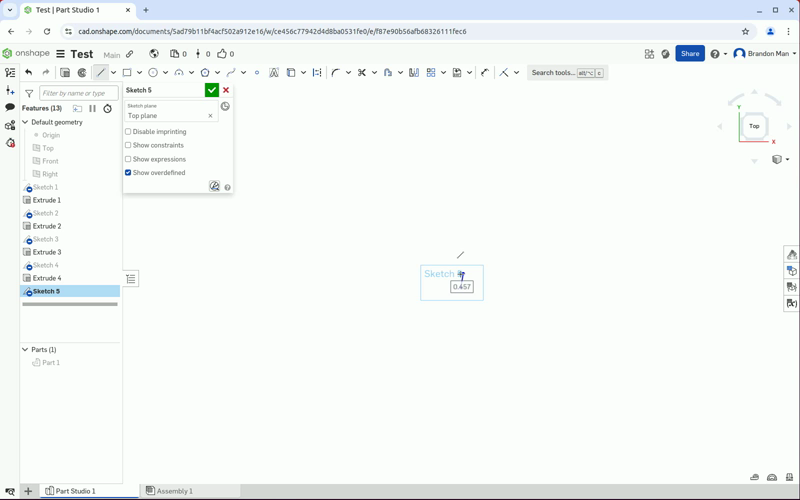
mouse_move(490, 273)
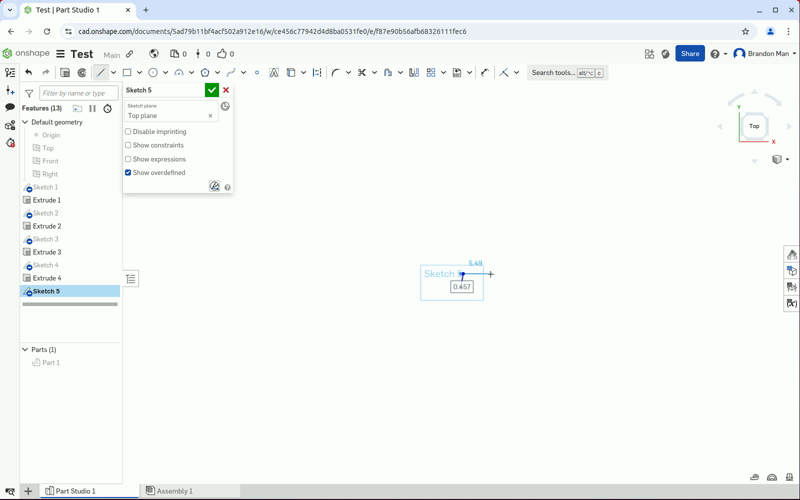
mouse_move(460, 282)
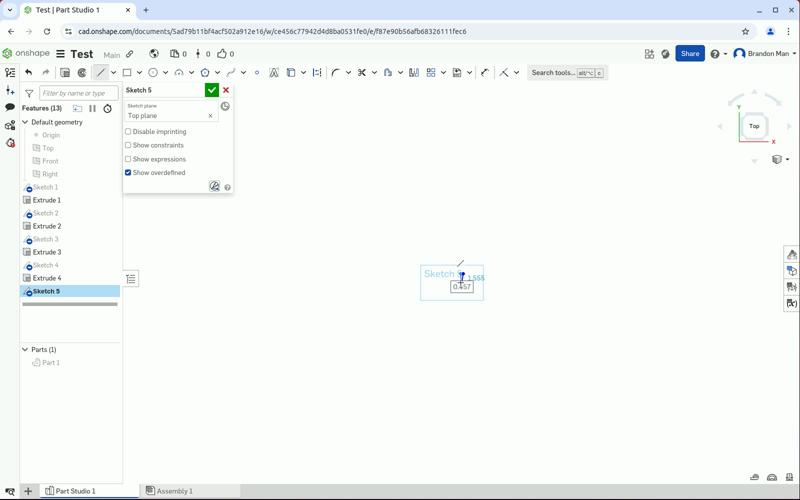
click(460, 282)
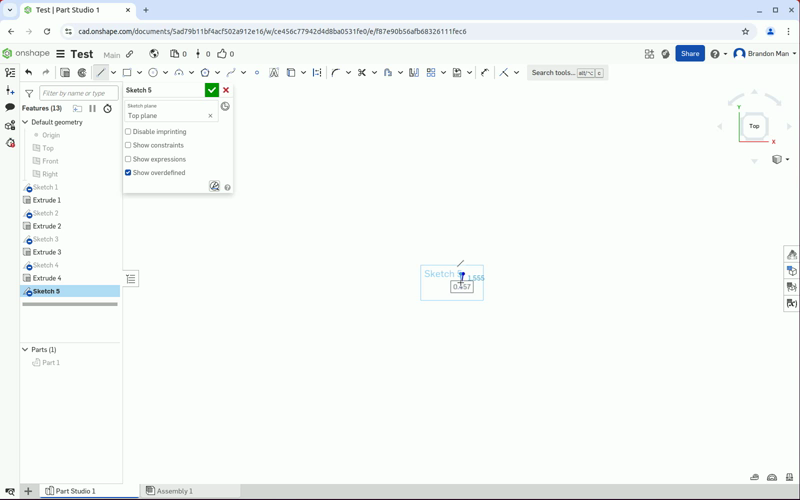
key_up(shift)
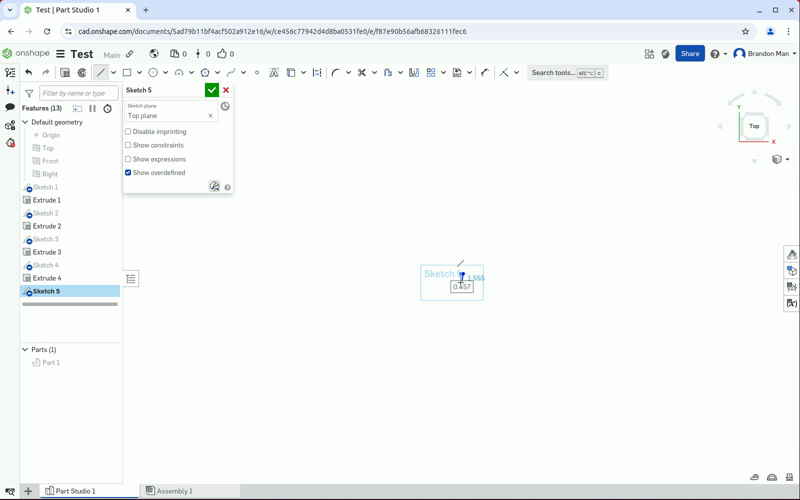
mouse_move(490, 282)
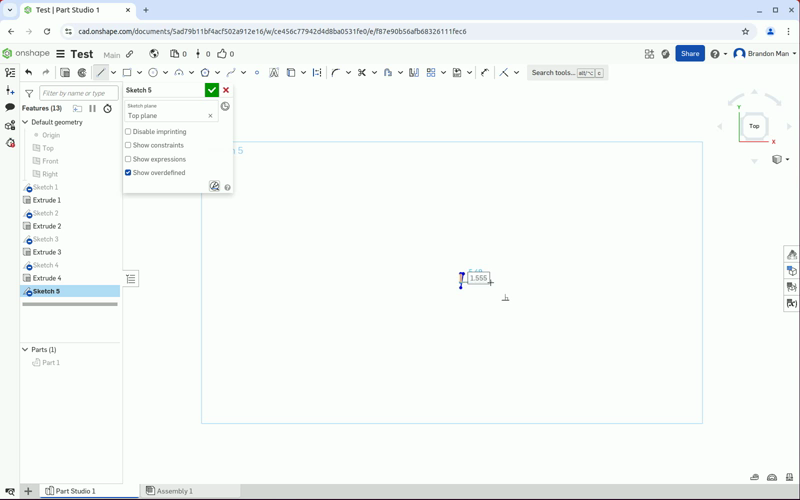
key_down(shift)
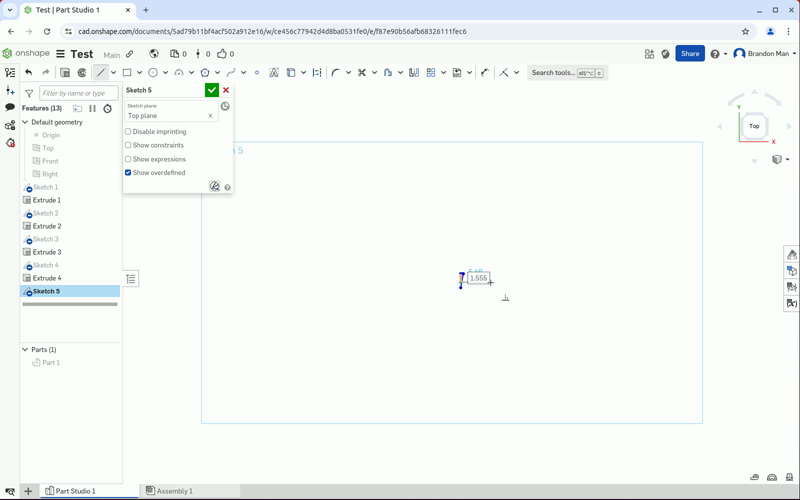
mouse_move(460, 287)
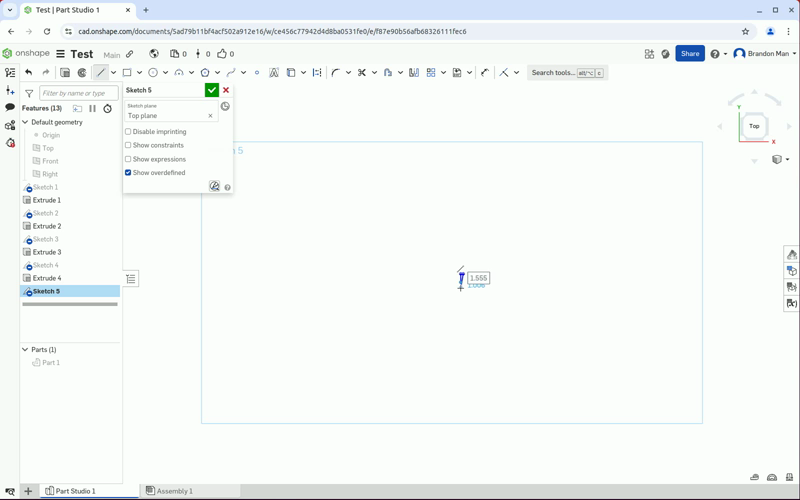
scroll(6)
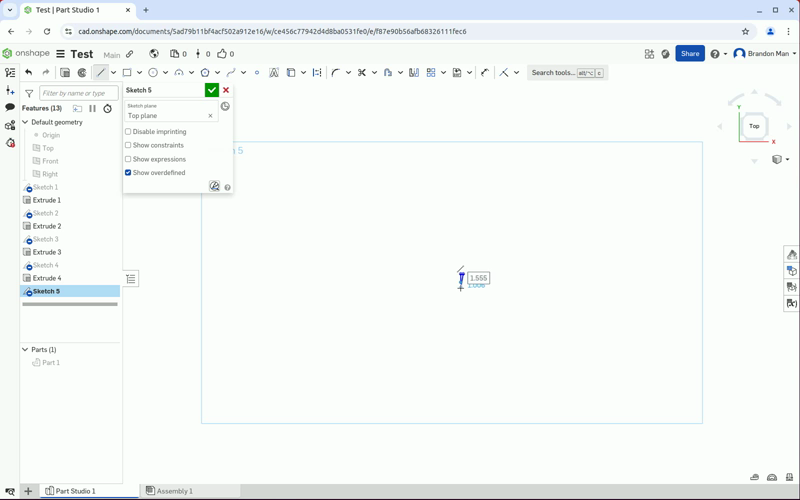
scroll(6)
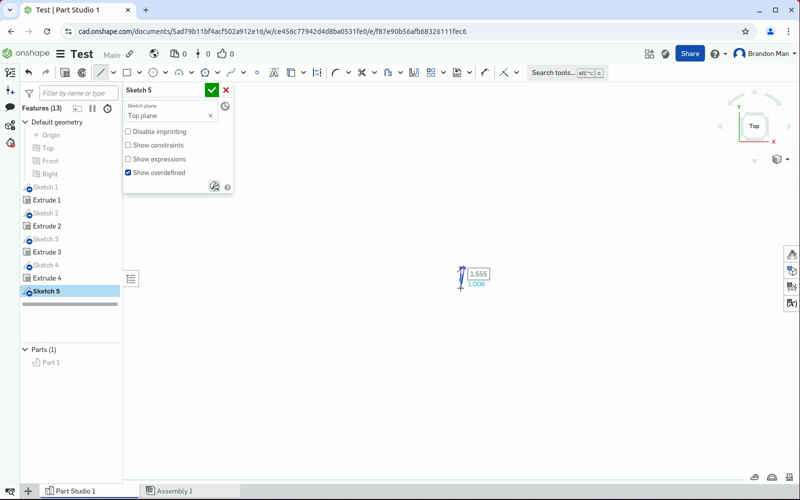
scroll(6)
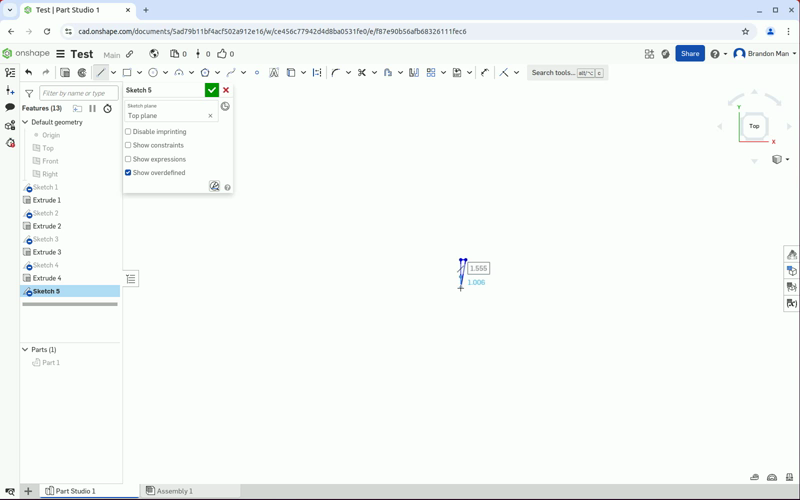
scroll(6)
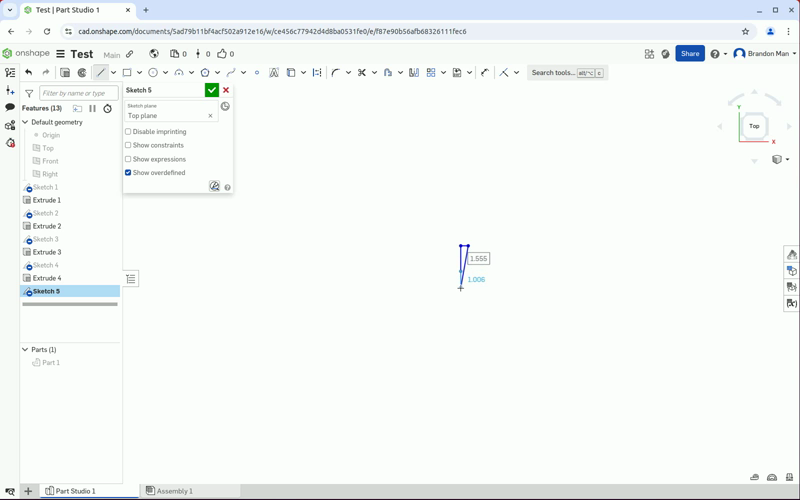
scroll(6)
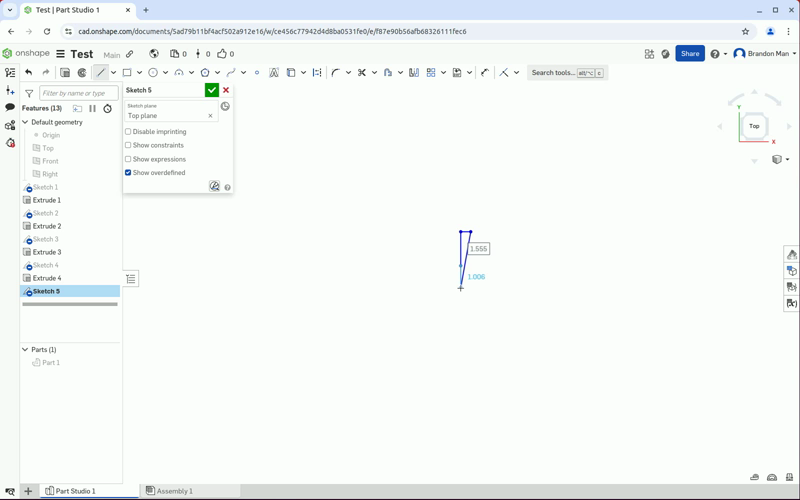
scroll(6)
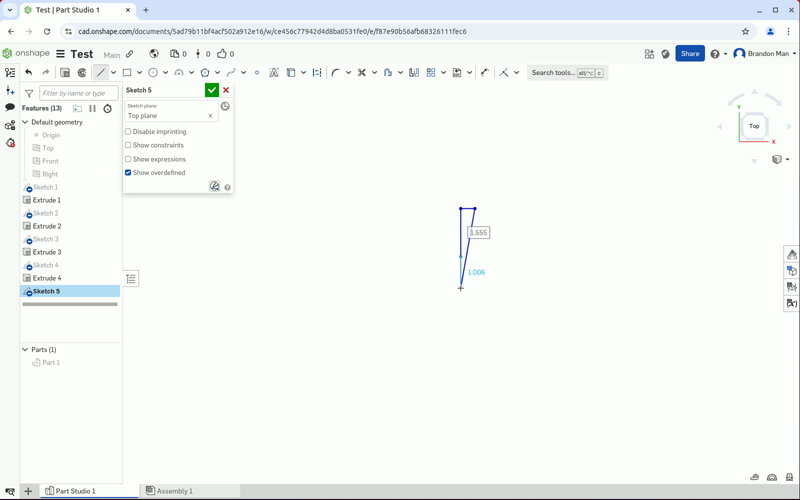
scroll(6)
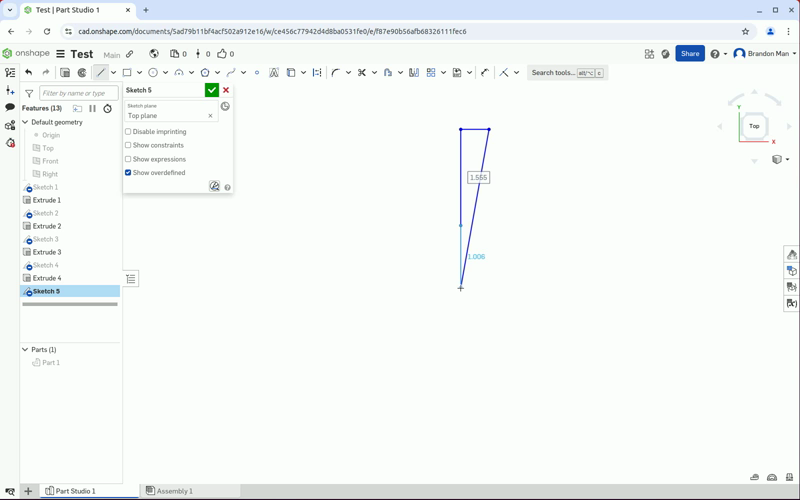
key_up(shift)
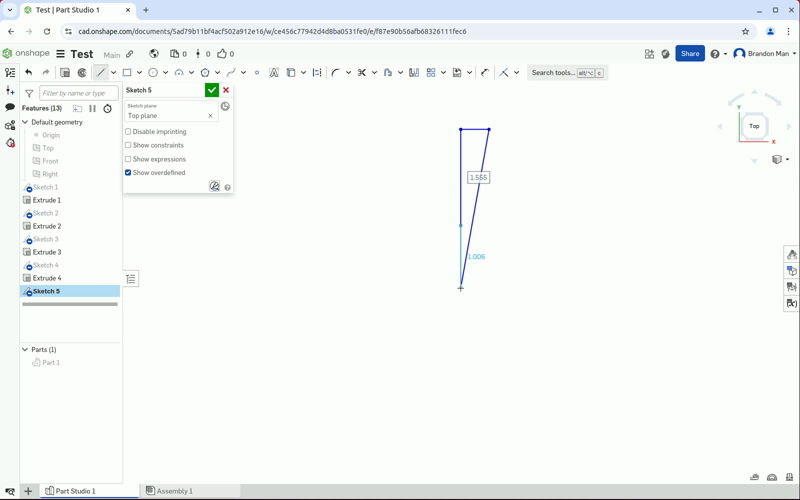
click(460, 287)
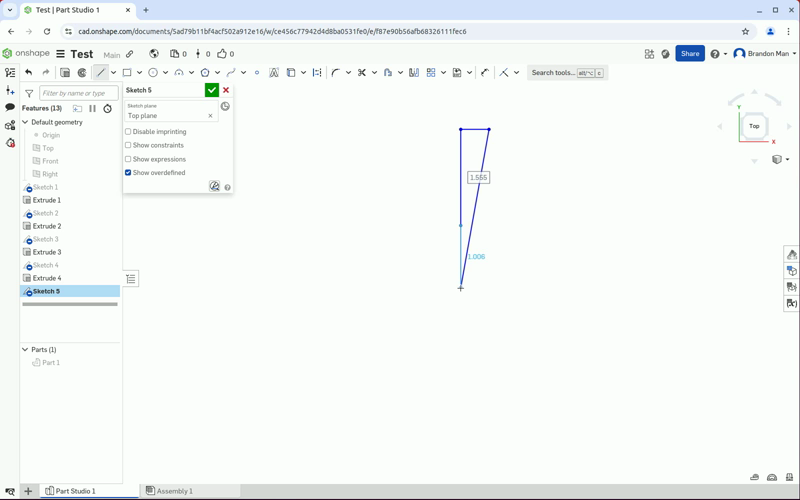
scroll(-6)
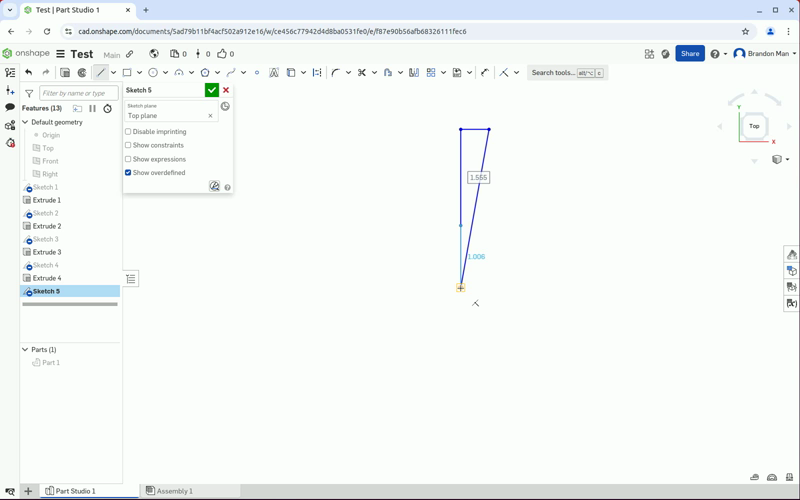
scroll(-6)
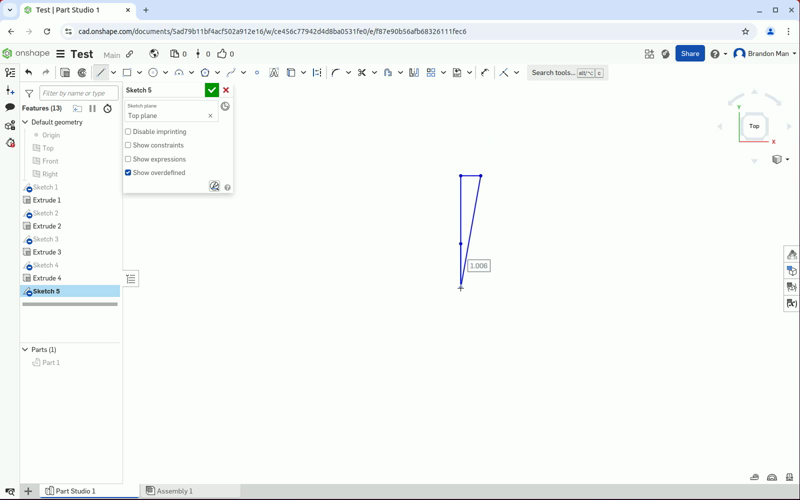
scroll(-6)
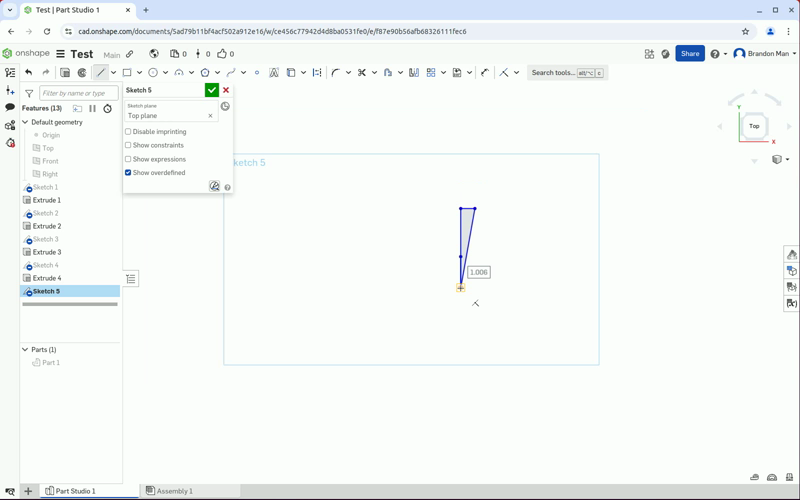
scroll(-6)
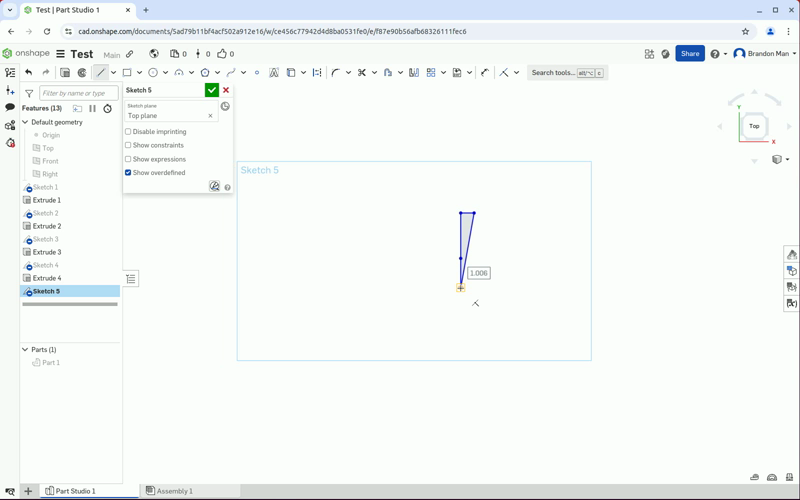
scroll(-6)
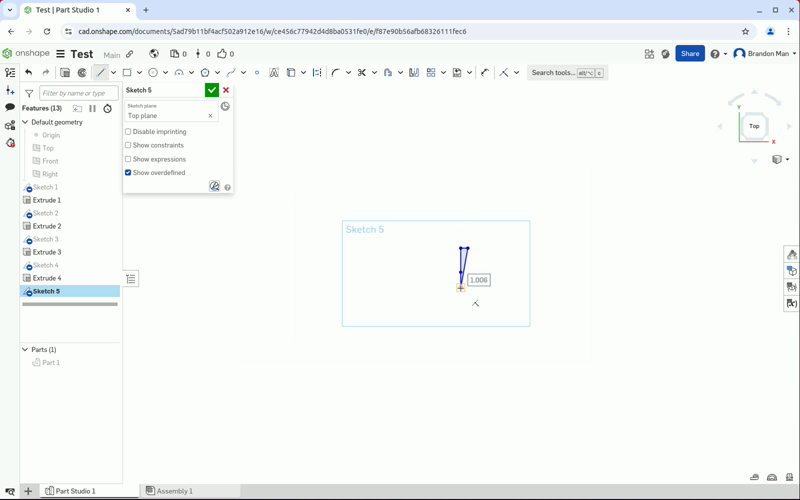
scroll(-6)
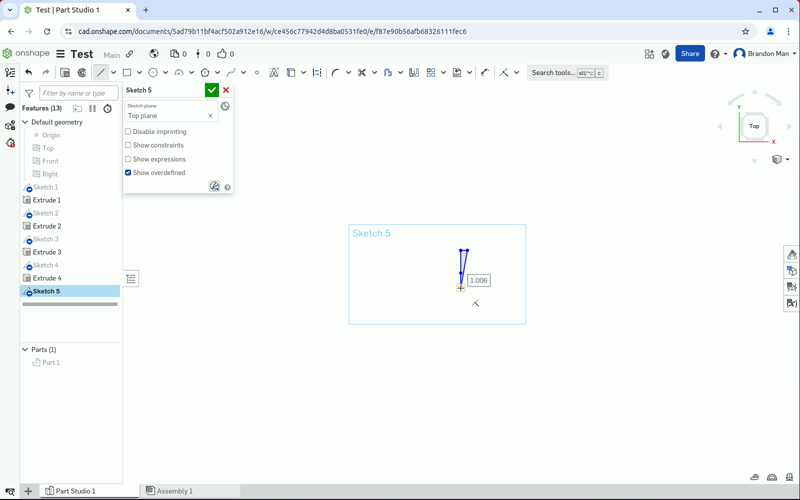
scroll(-6)
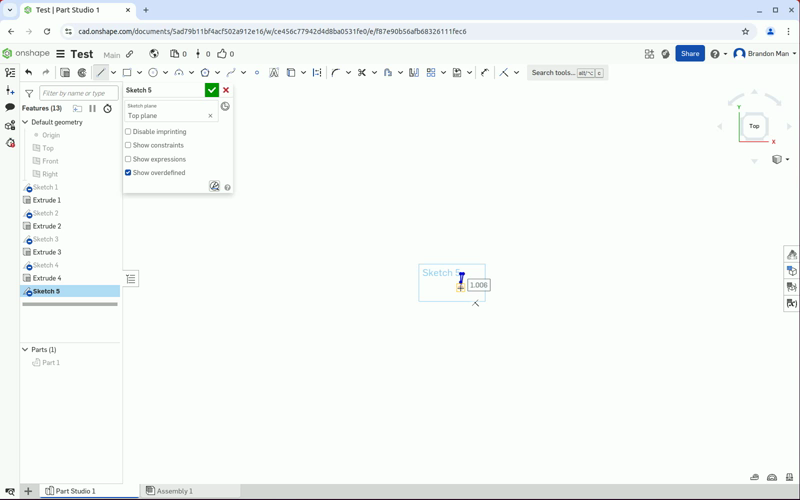
key(esc)
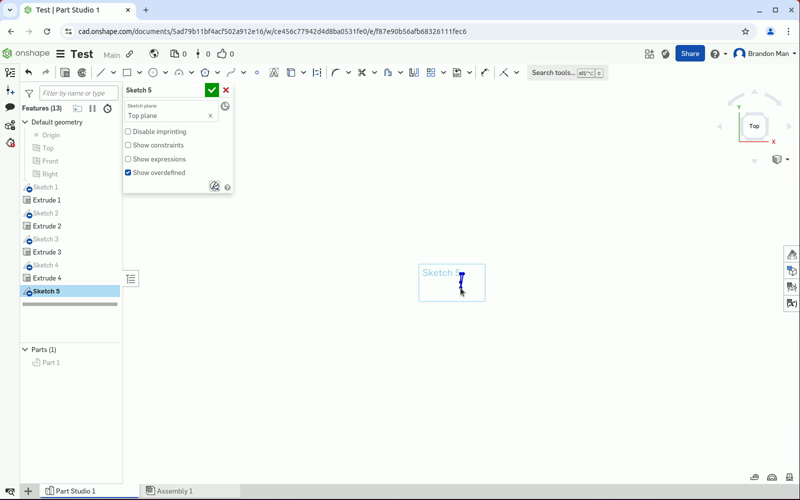
mouse_move(462, 275)
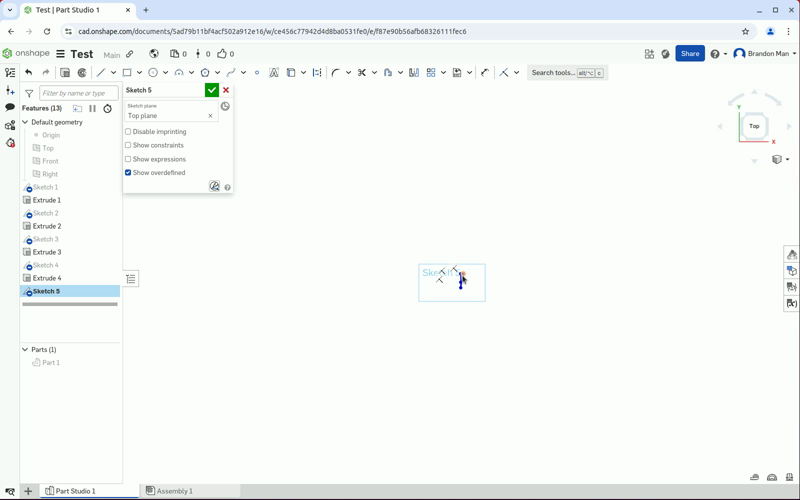
scroll(6)
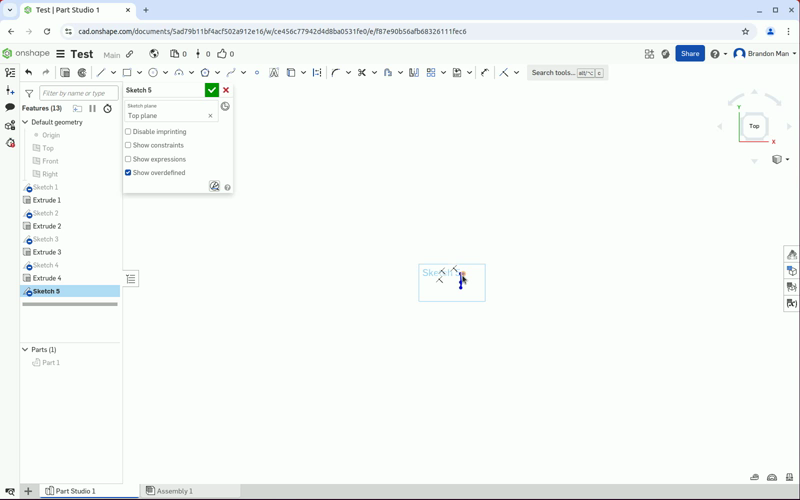
scroll(6)
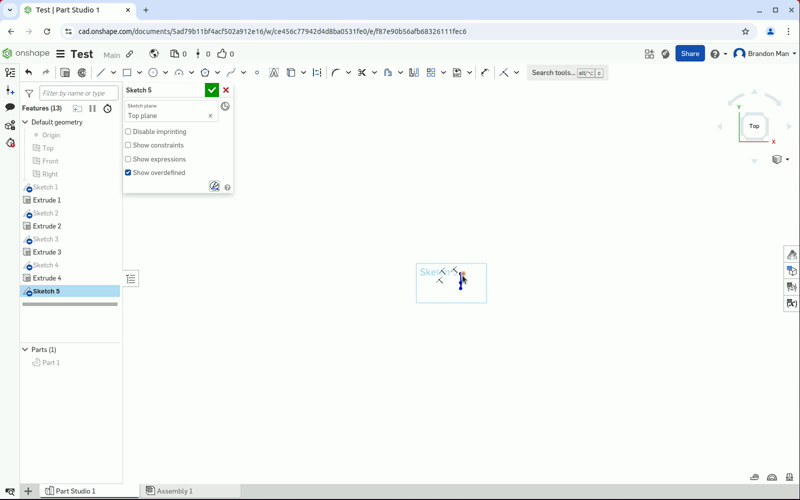
scroll(6)
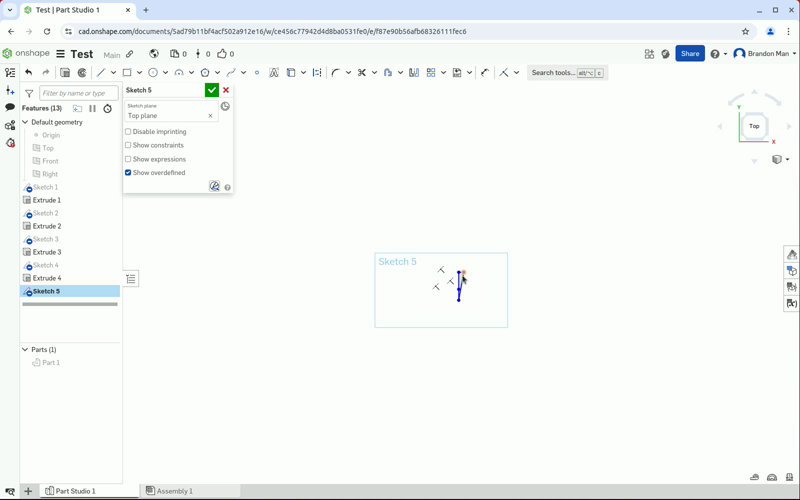
scroll(6)
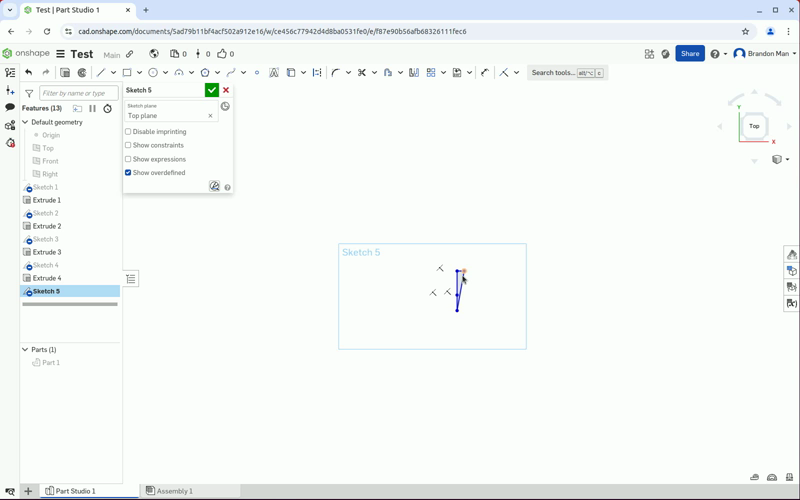
scroll(6)
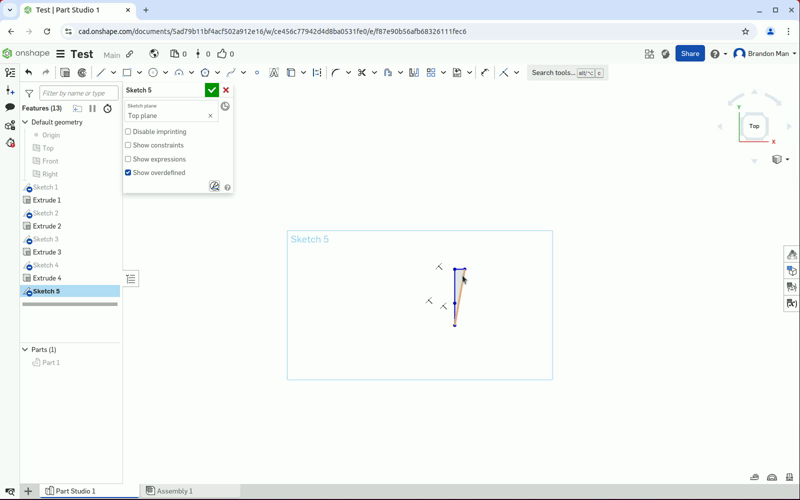
scroll(6)
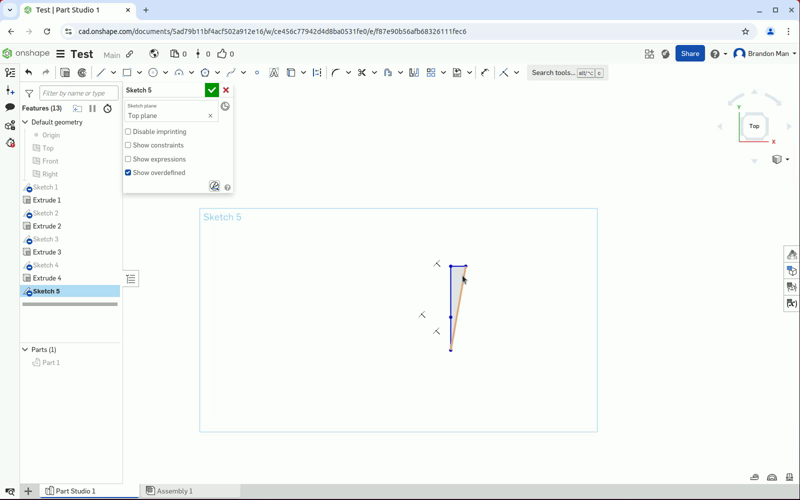
scroll(6)
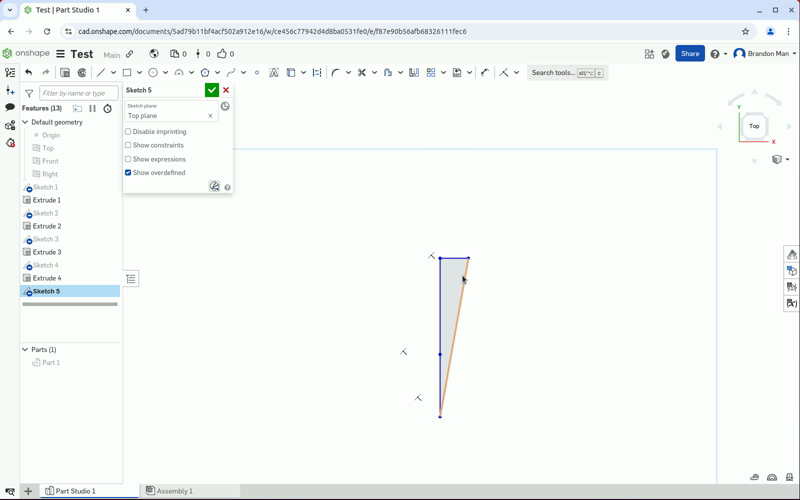
click(462, 275)
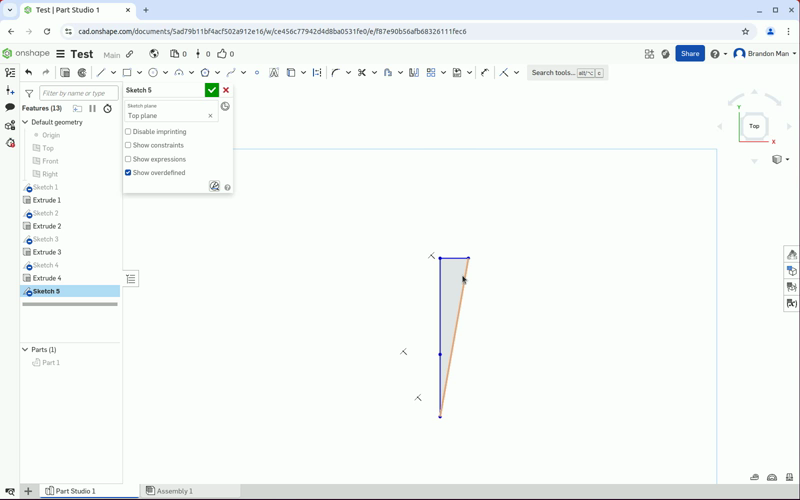
scroll(-6)
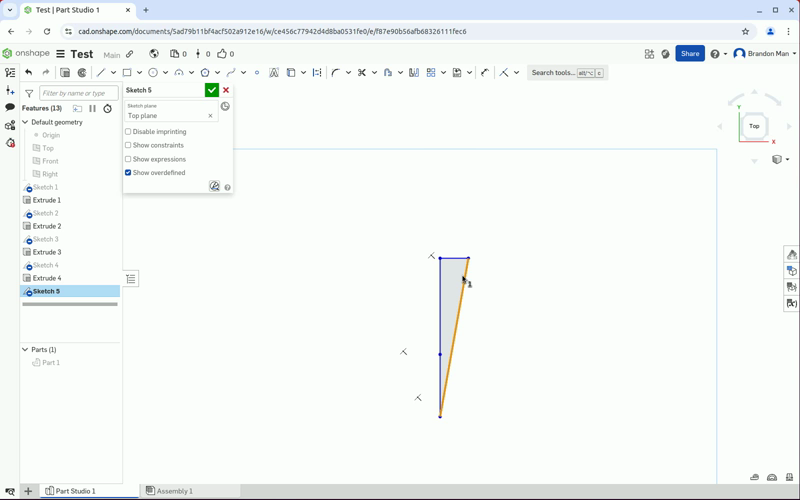
scroll(-6)
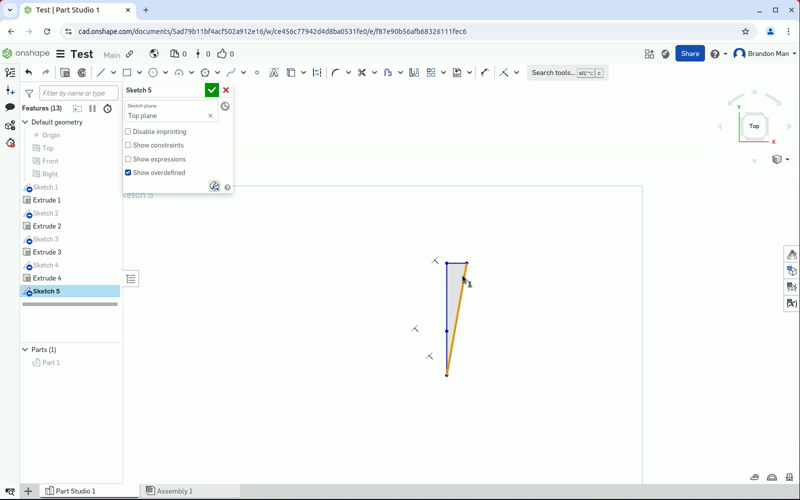
scroll(-6)
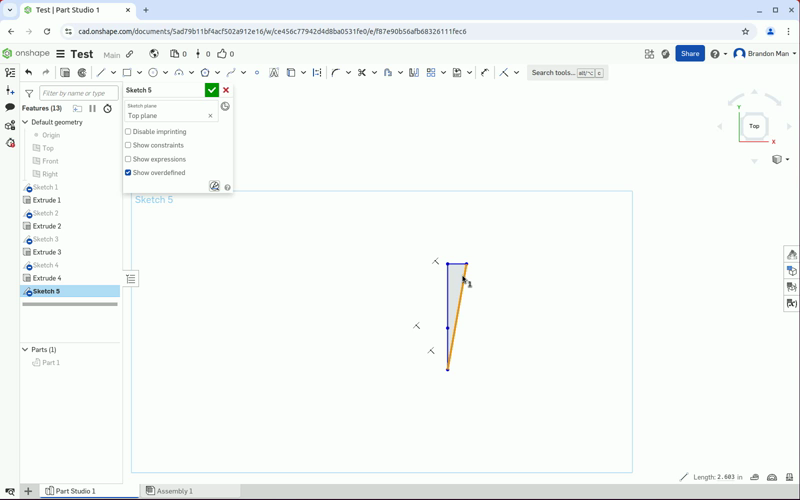
scroll(-6)
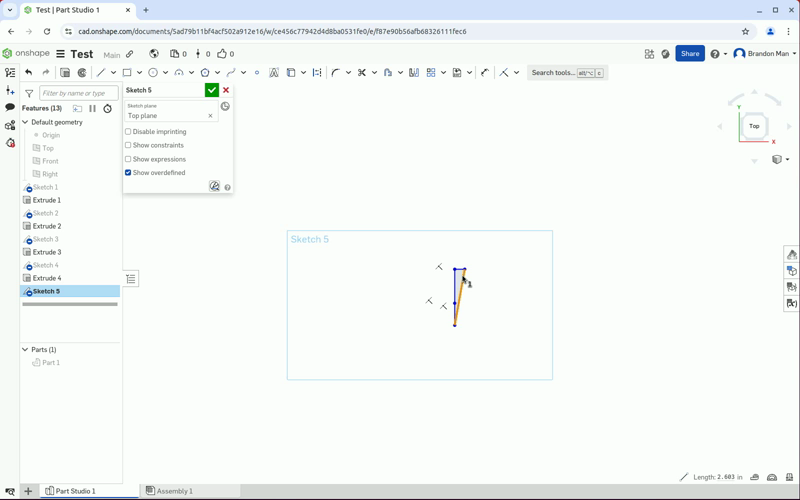
scroll(-6)
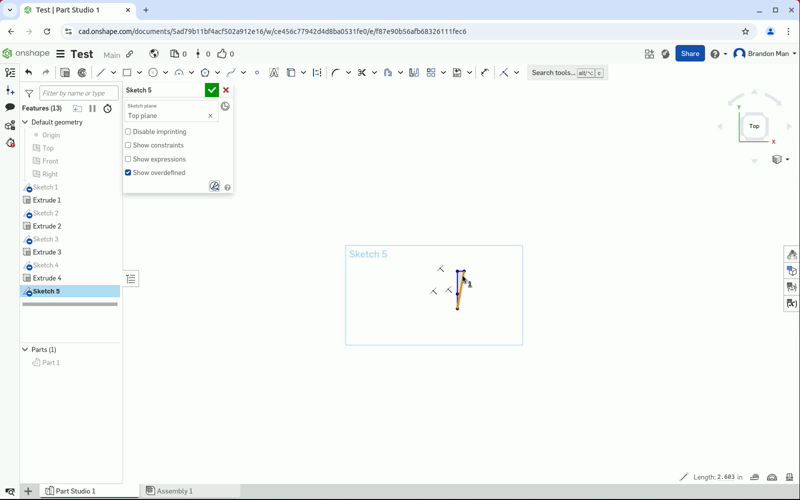
scroll(-6)
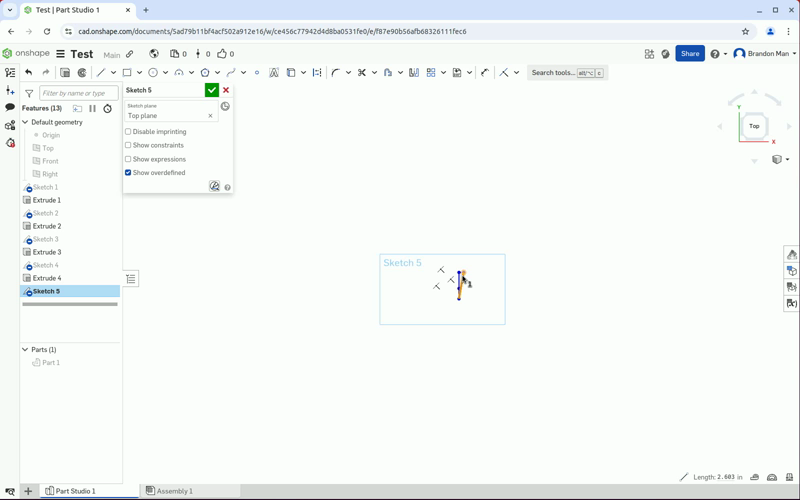
scroll(-6)
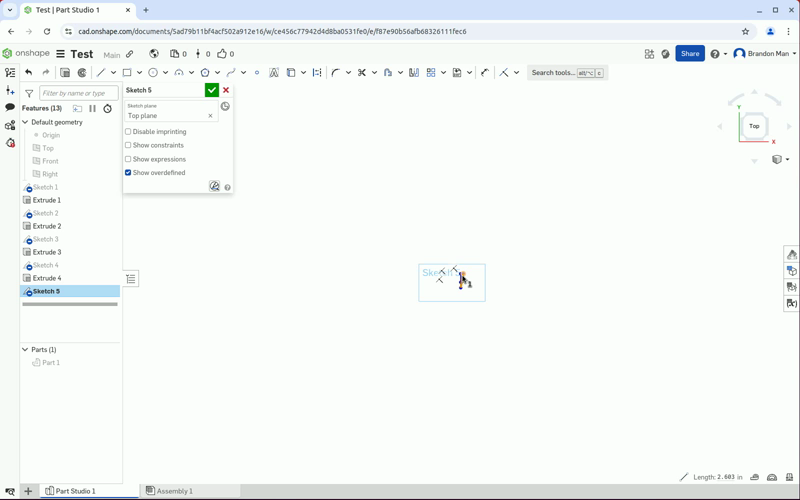
mouse_move(73, 352)
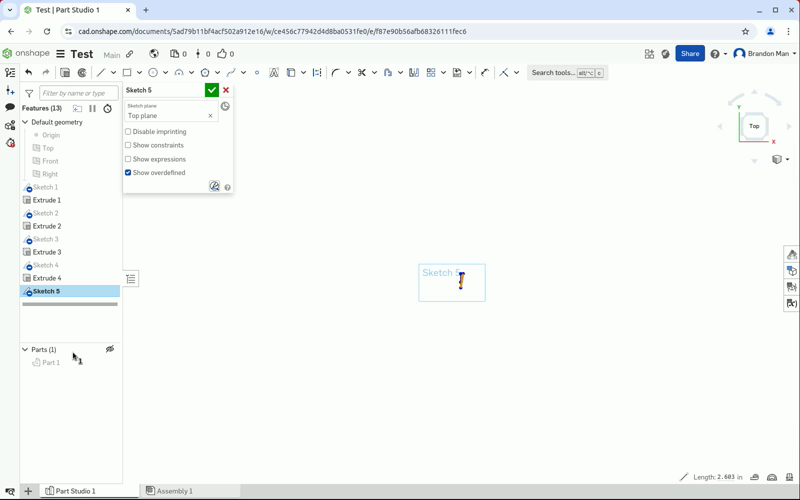
key(shift+y)
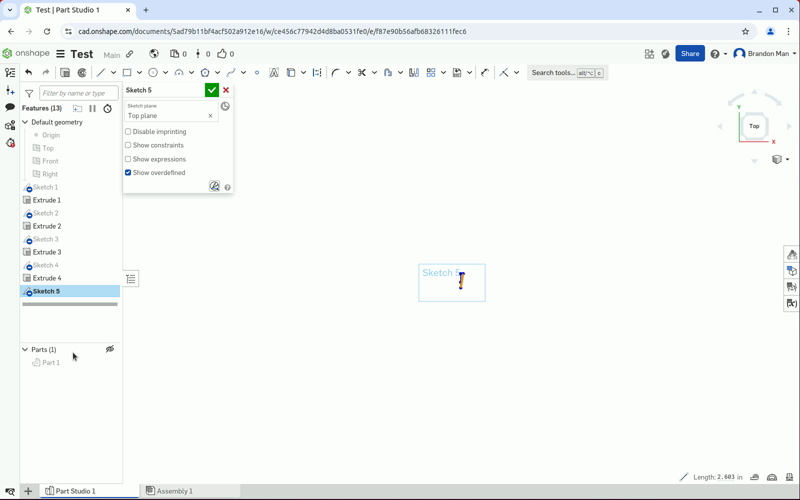
key(shift+e)
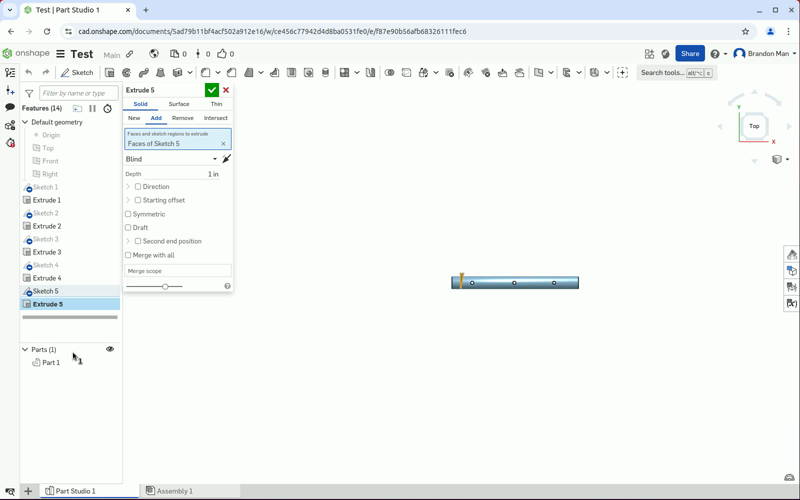
mouse_move(143, 106)
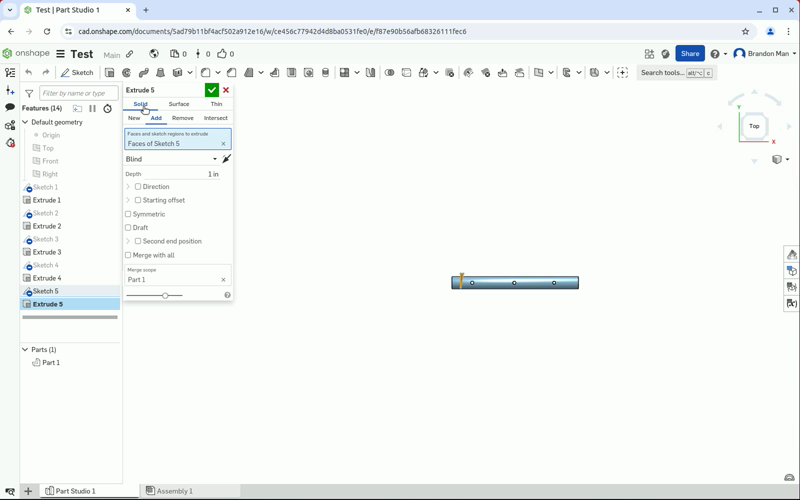
click(143, 106)
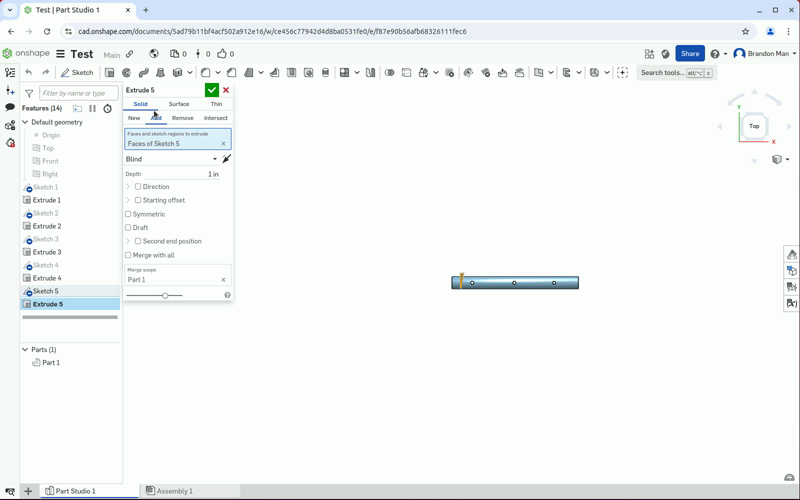
mouse_move(186, 120)
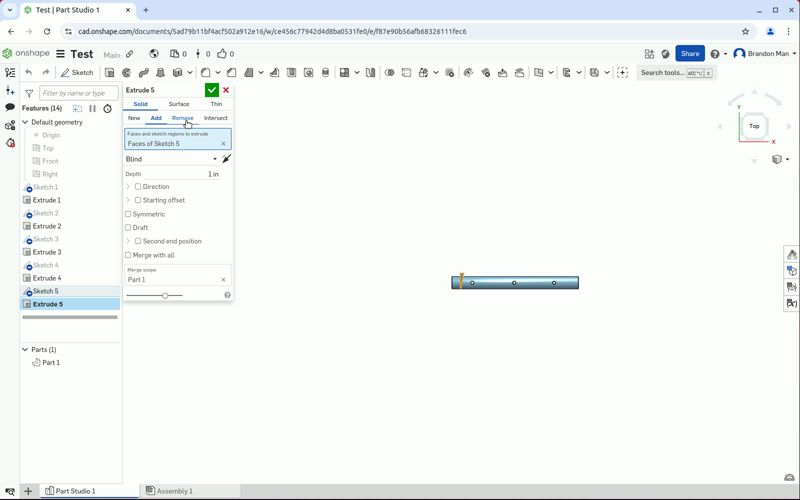
click(186, 120)
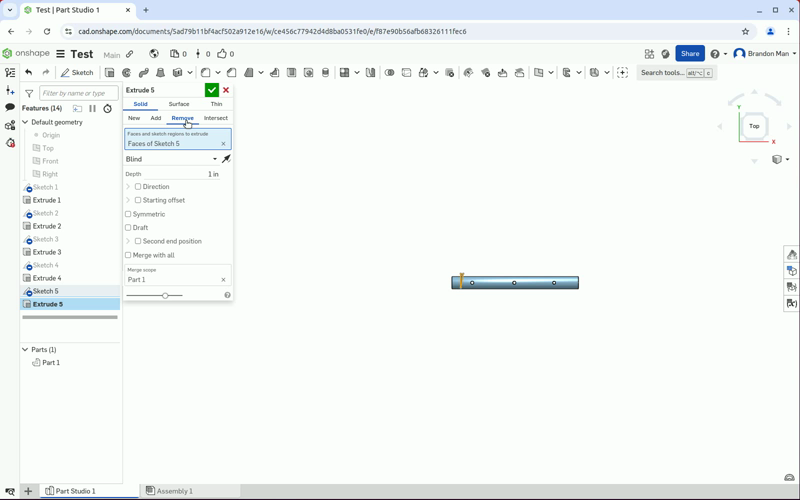
key(tab, 4)
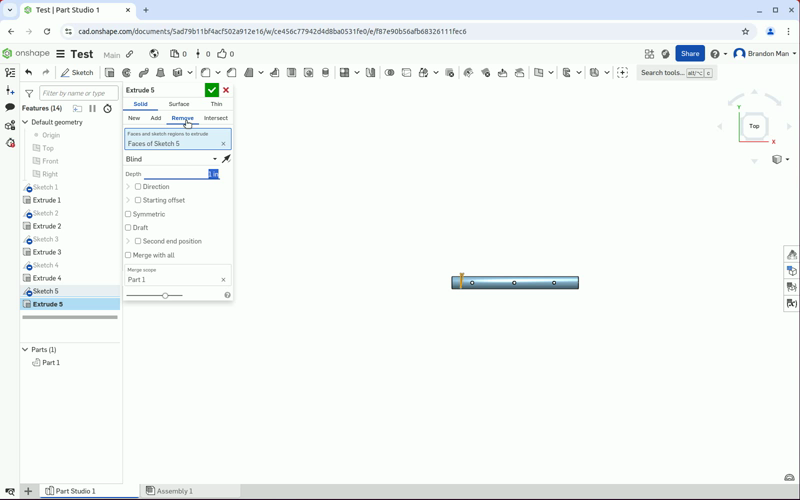
text(-2.408)
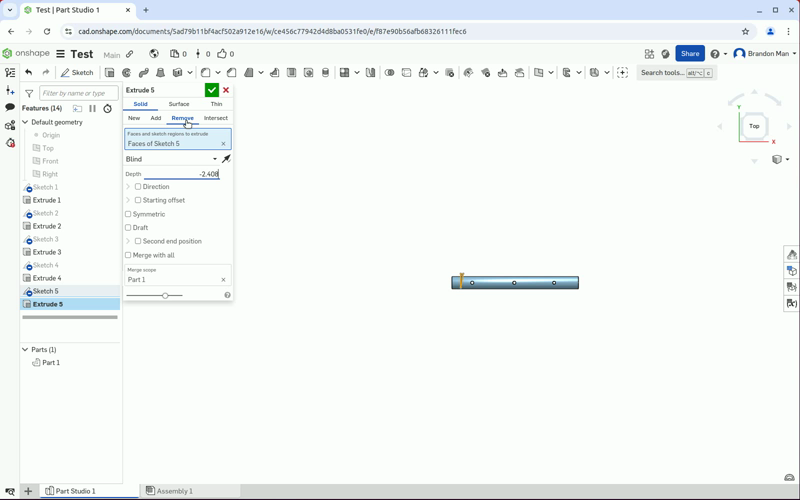
key(tab, 3)
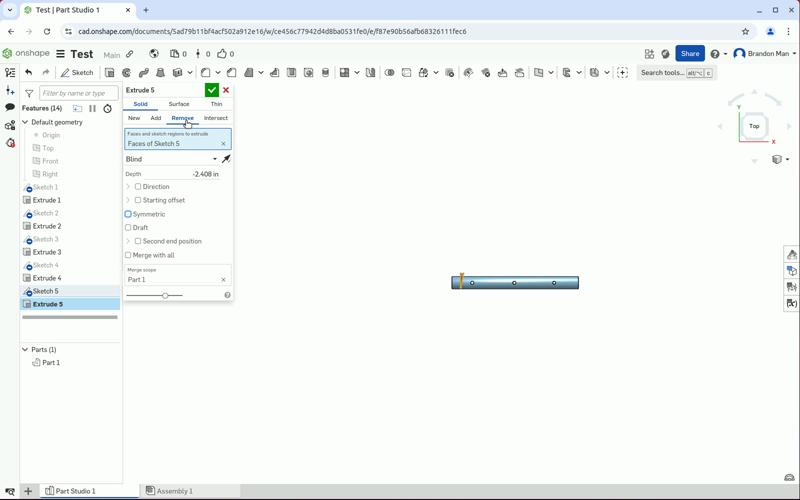
key(space)
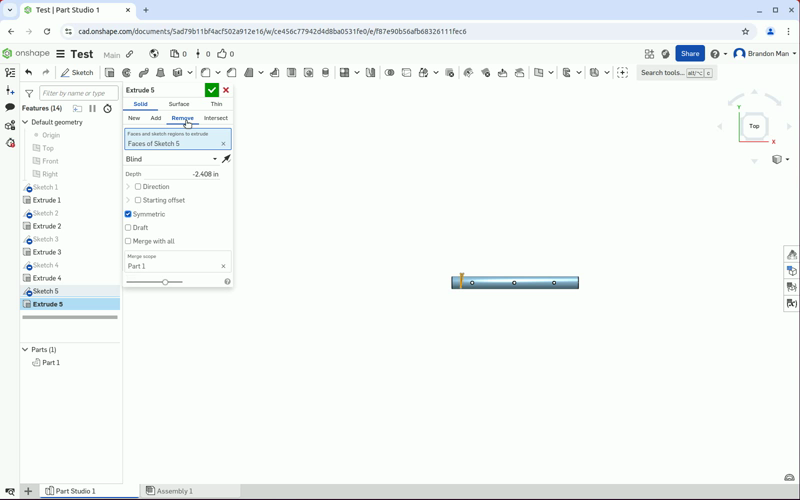
key(tab, 2)
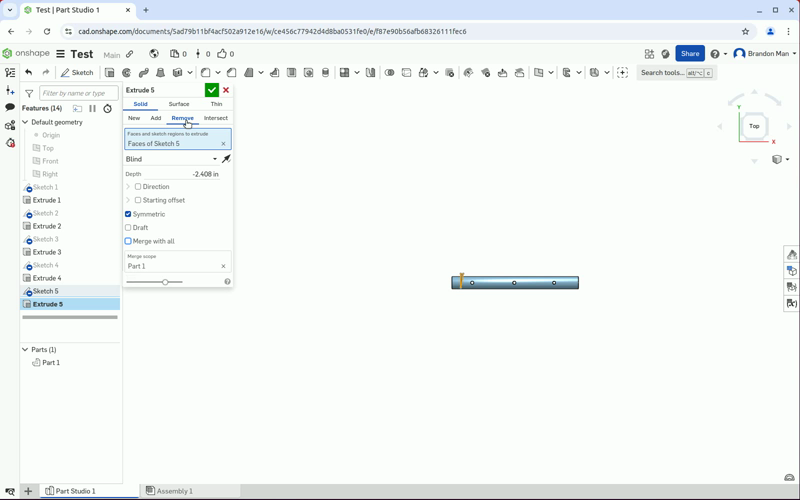
key(space)
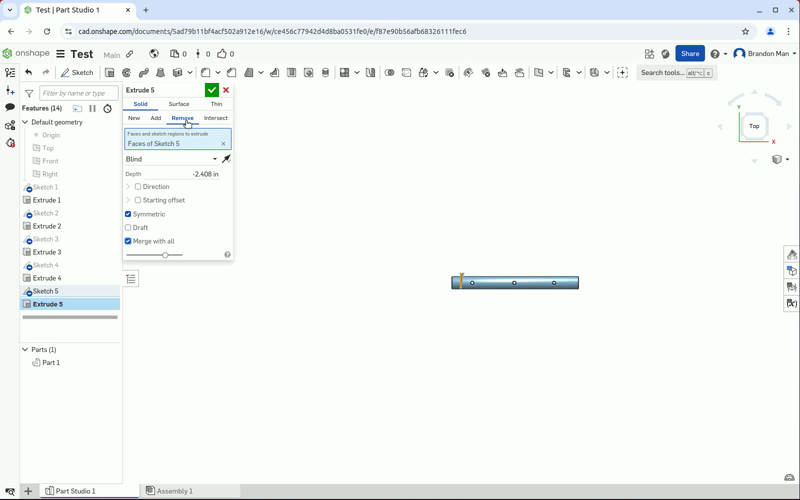
key(enter)
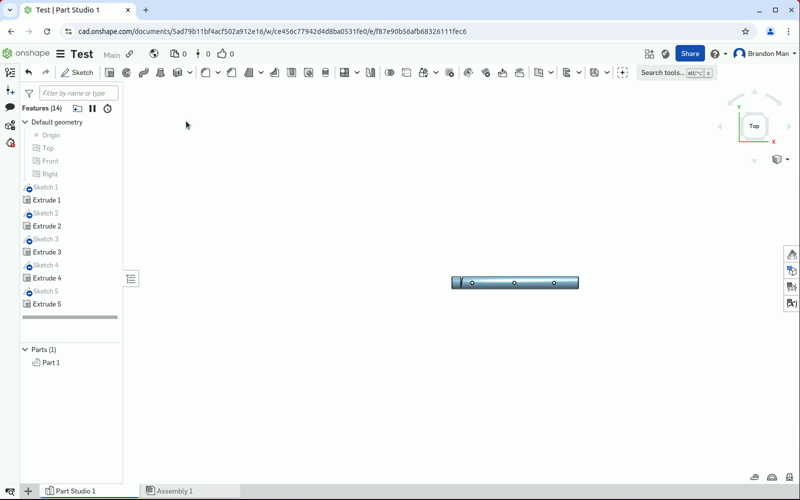
key(shift+h)
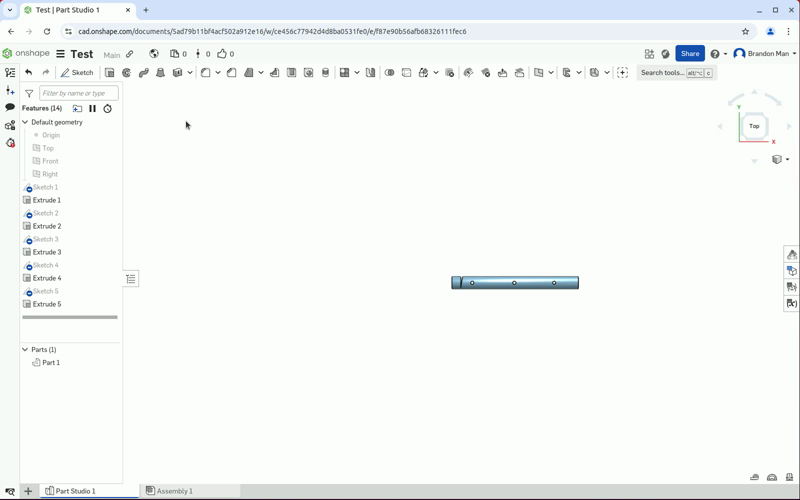
key(shift+h)
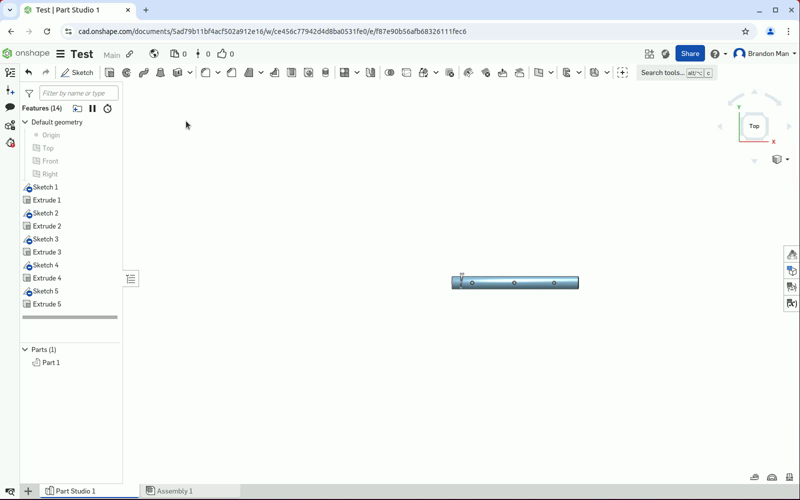
key(shift+7)
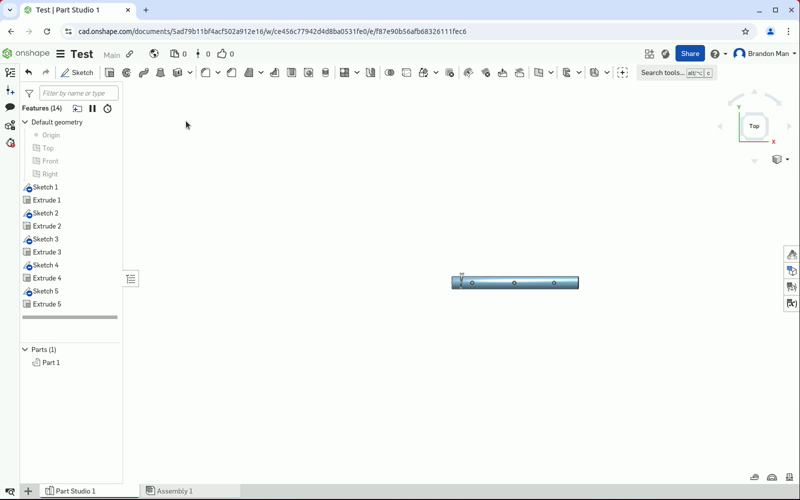
key(up, 3)
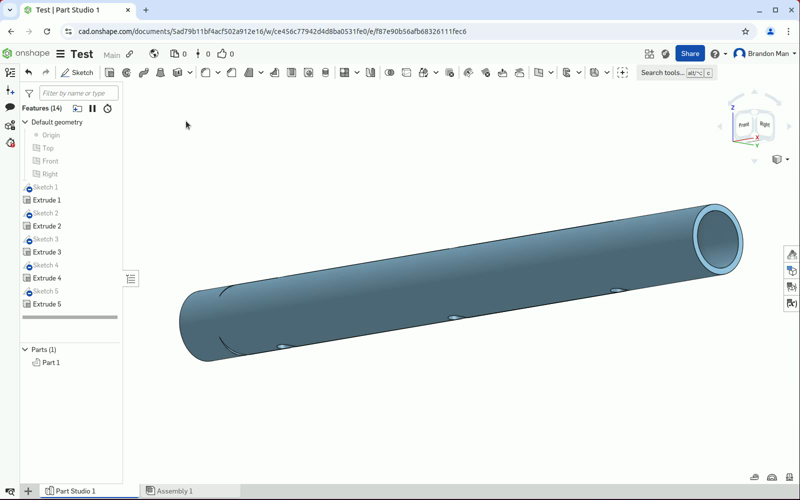
key(left, 3)
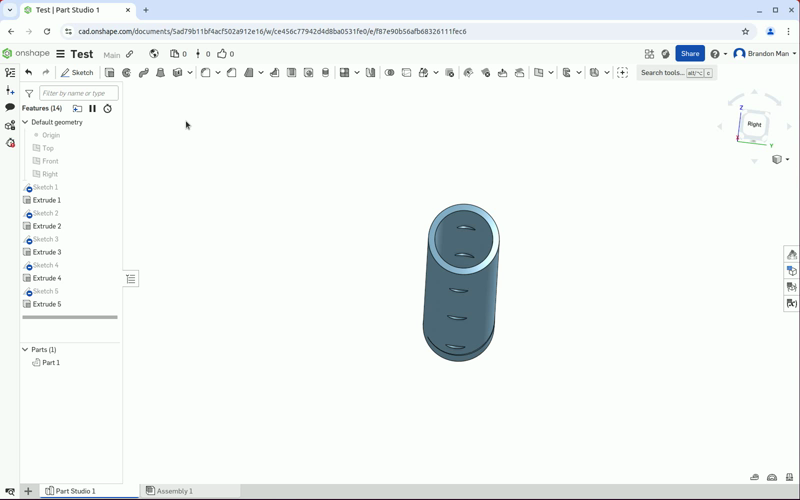
key(right, 3)
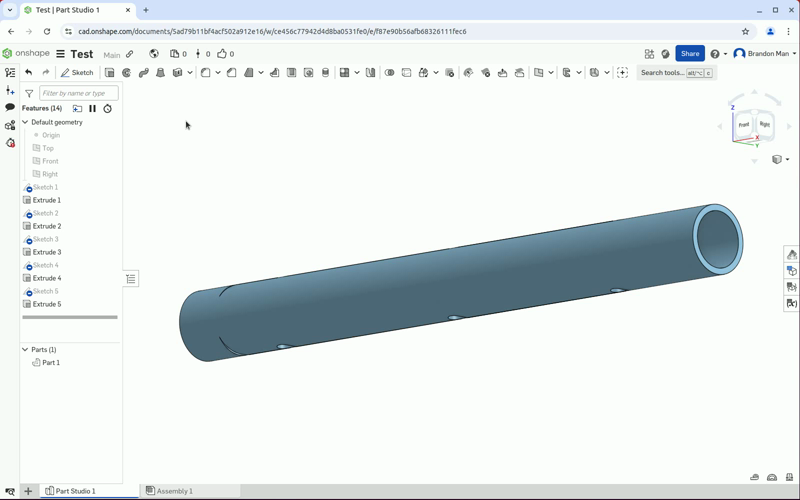
key(down, 3)
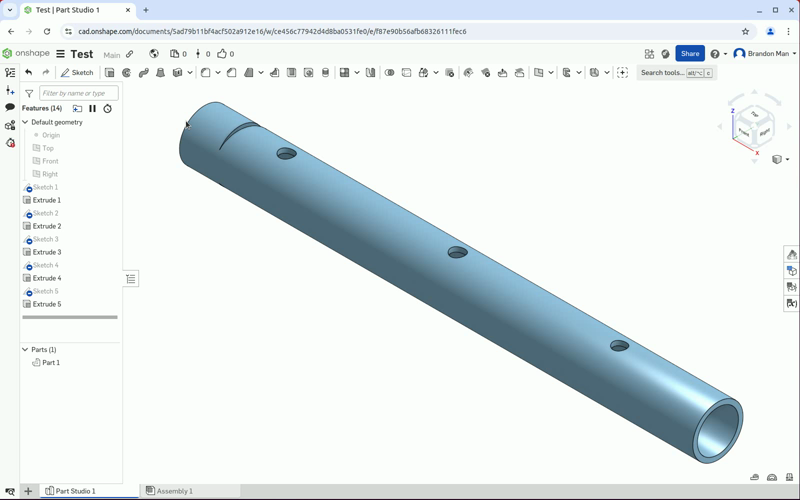
mouse_move(73, 189)
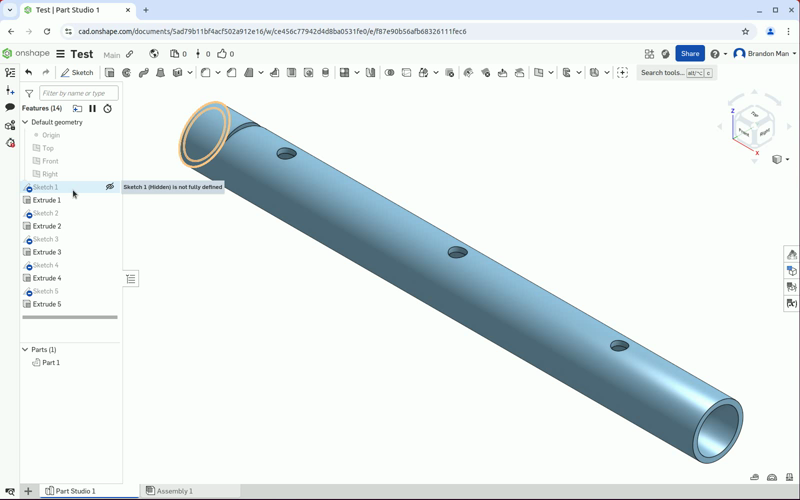
click(73, 189)